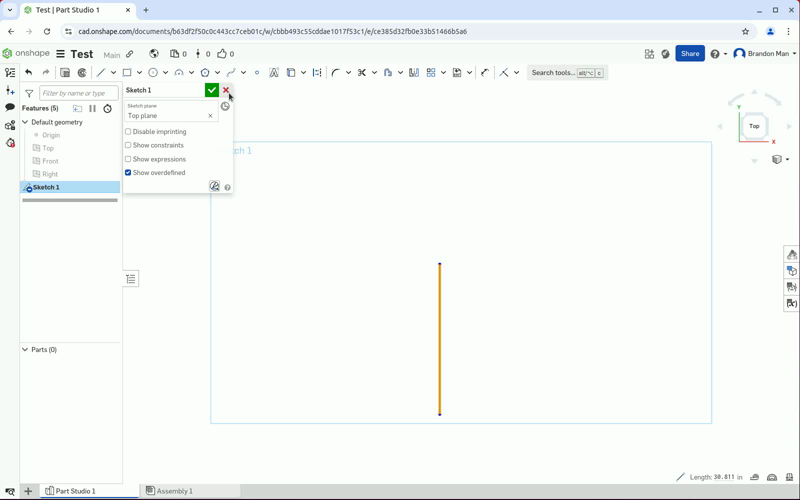
key(shift+h)
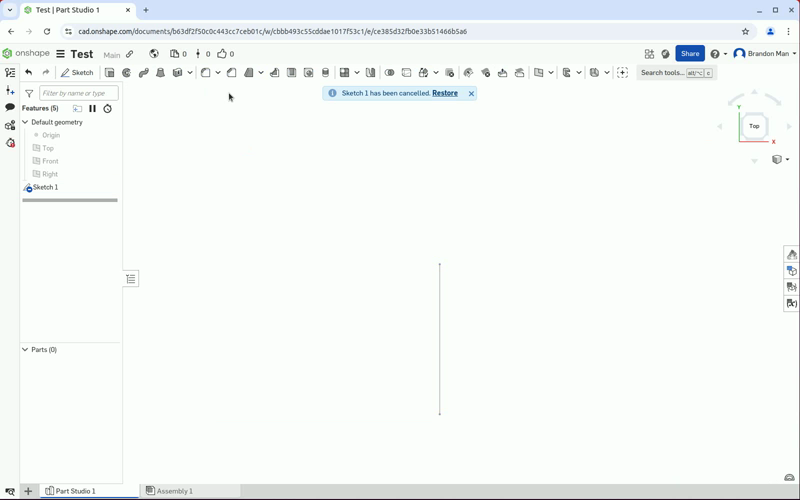
key(shift+s)
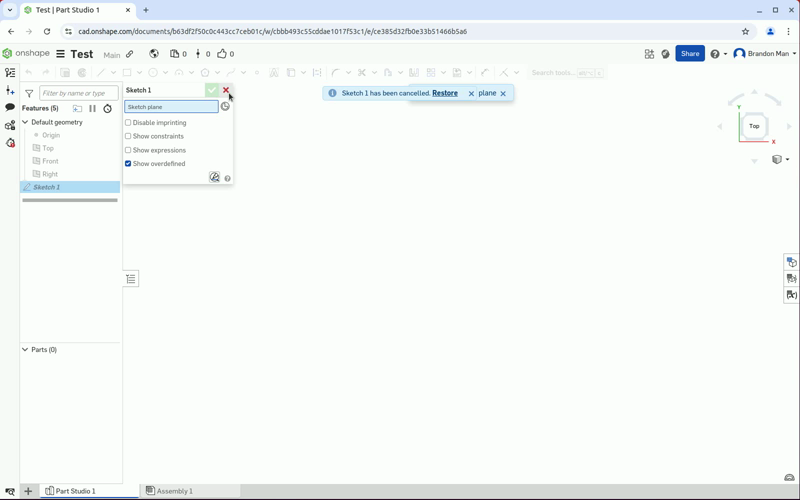
mouse_move(73, 150)
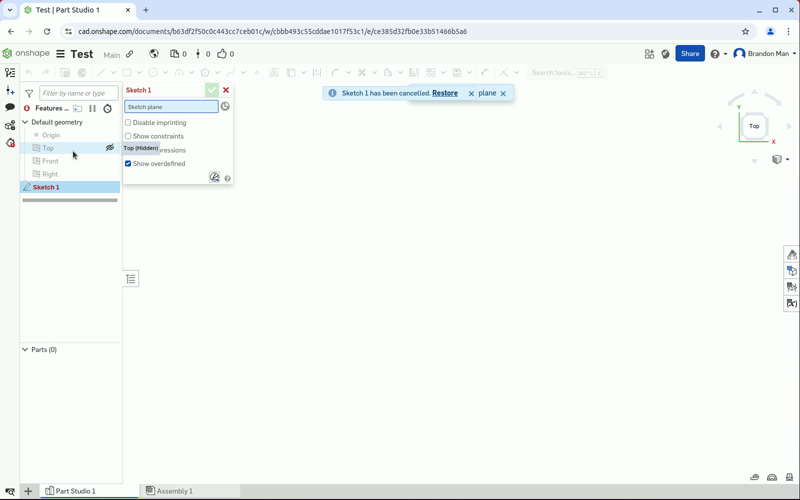
click(73, 150)
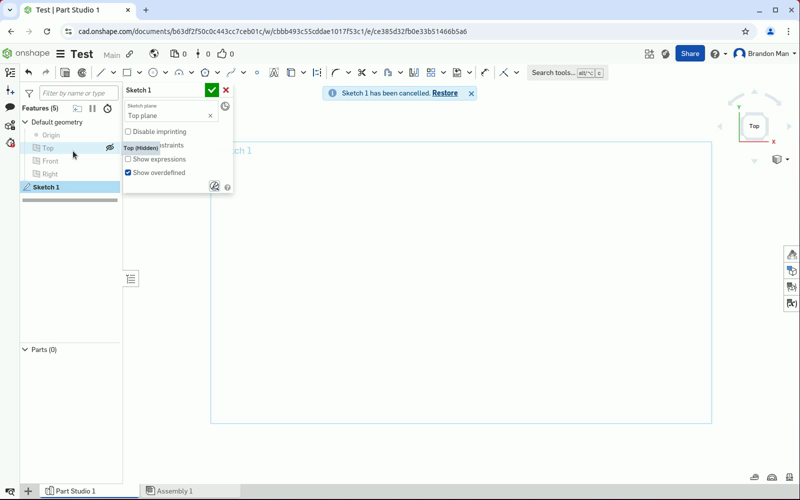
mouse_move(73, 352)
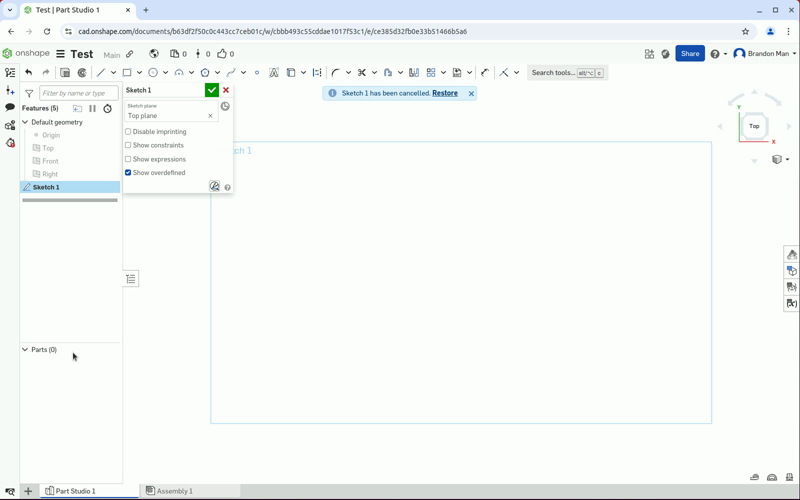
key(y)
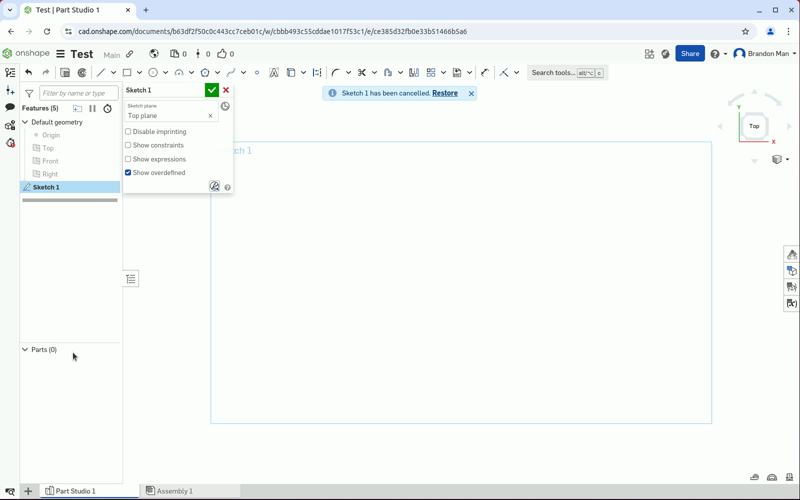
key(l)
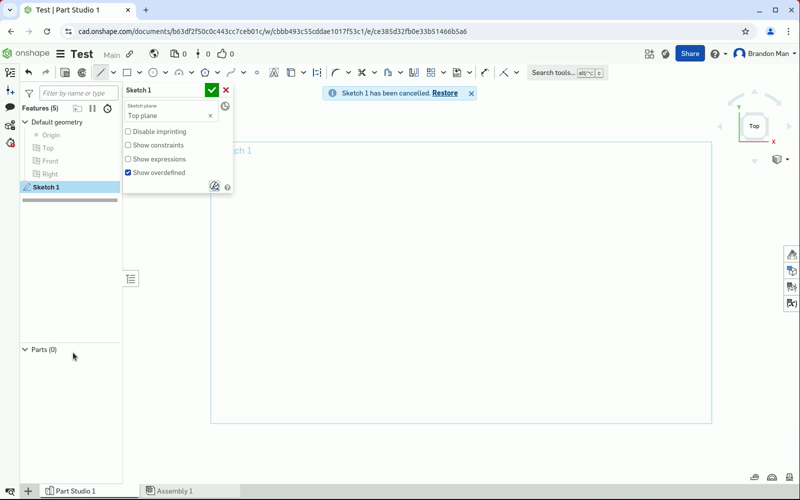
key_down(shift)
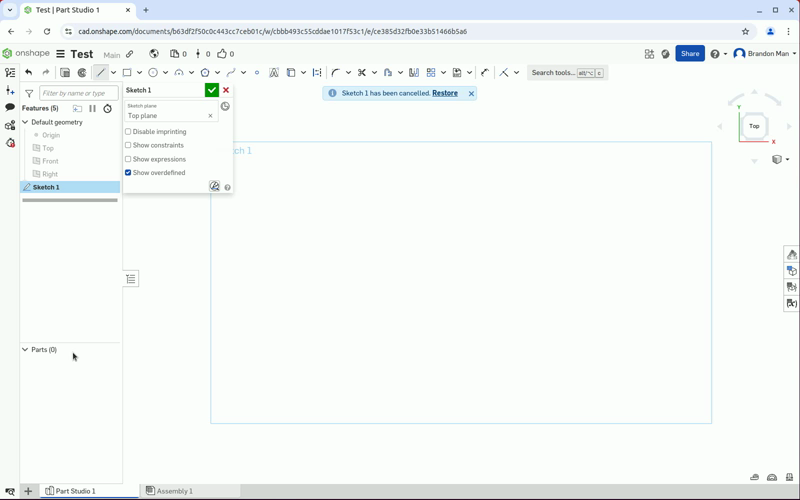
mouse_move(348, 321)
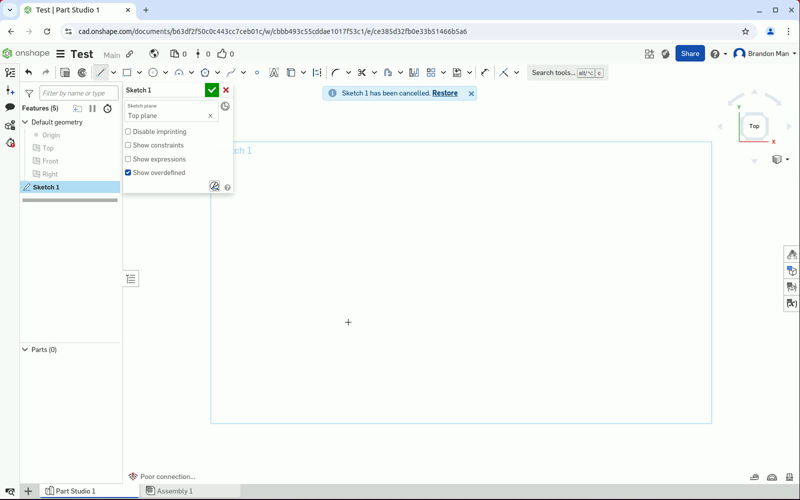
click(348, 321)
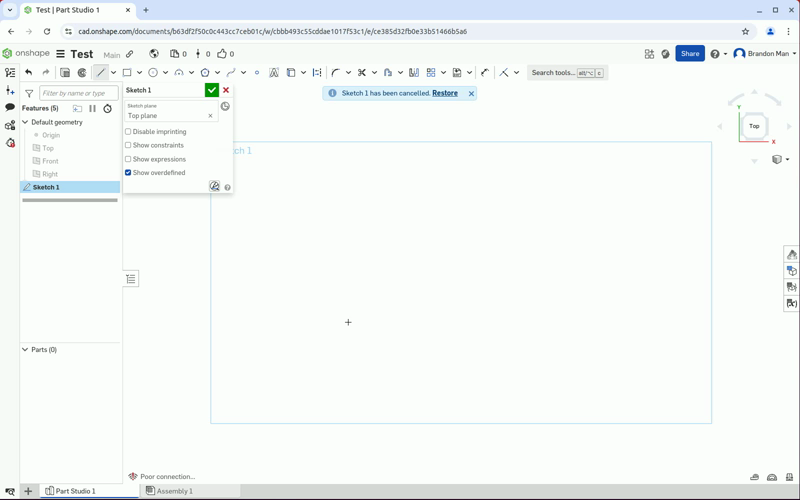
key_up(shift)
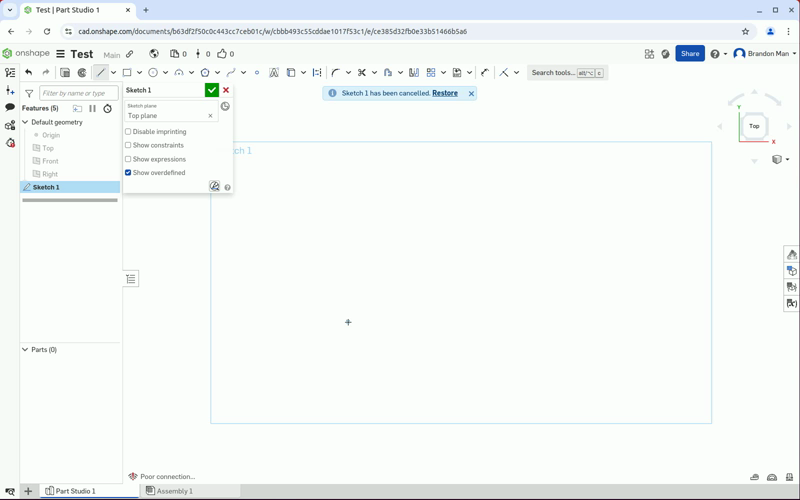
key_down(shift)
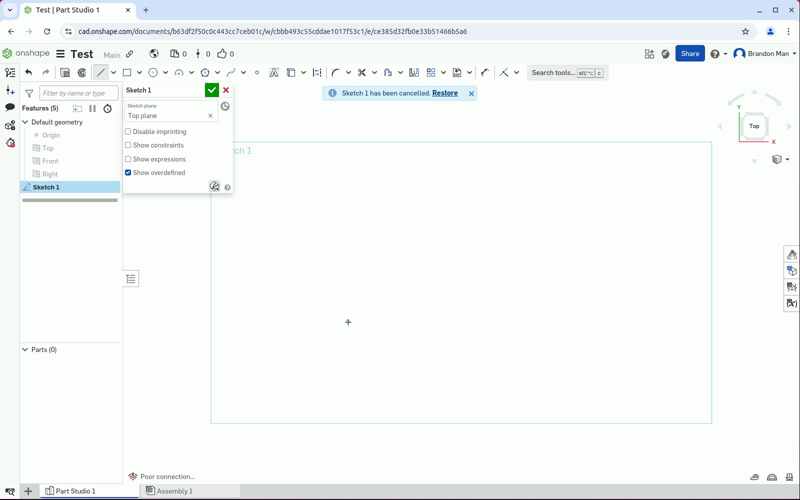
mouse_move(569, 321)
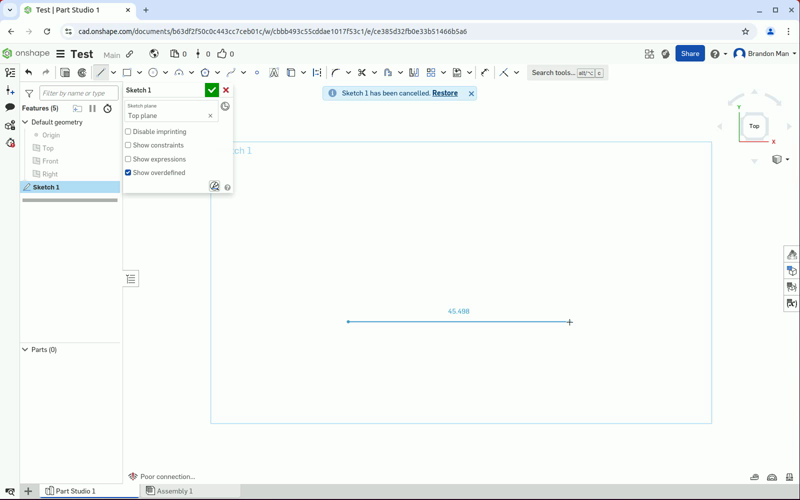
click(569, 321)
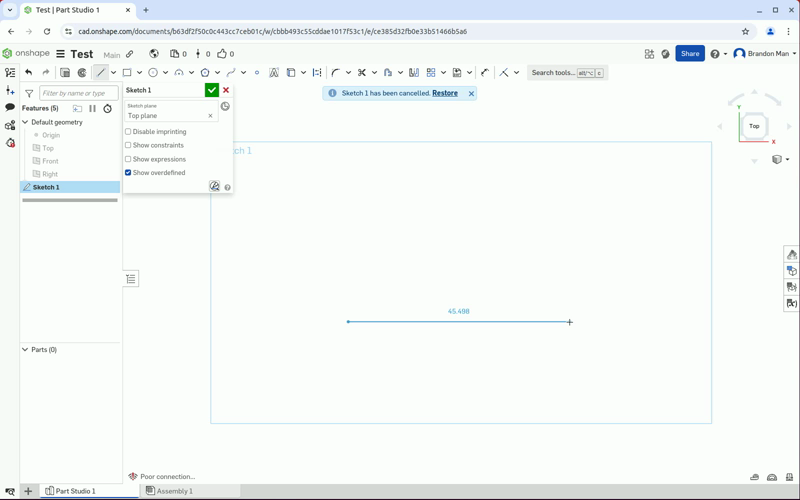
key_up(shift)
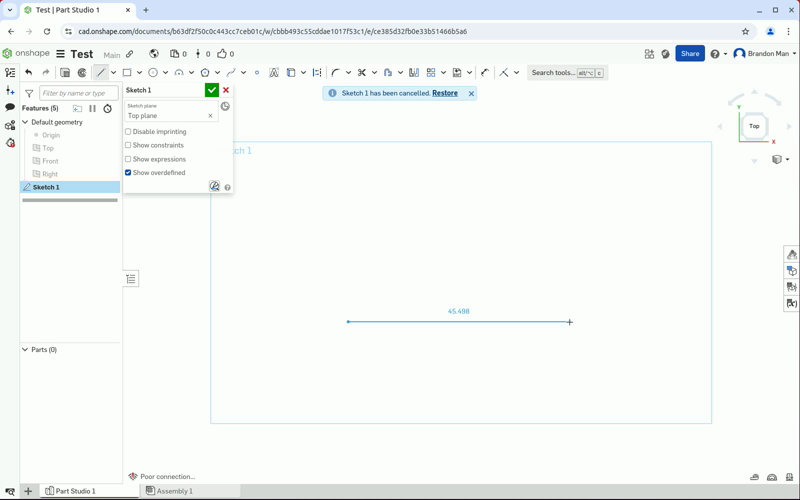
key_down(shift)
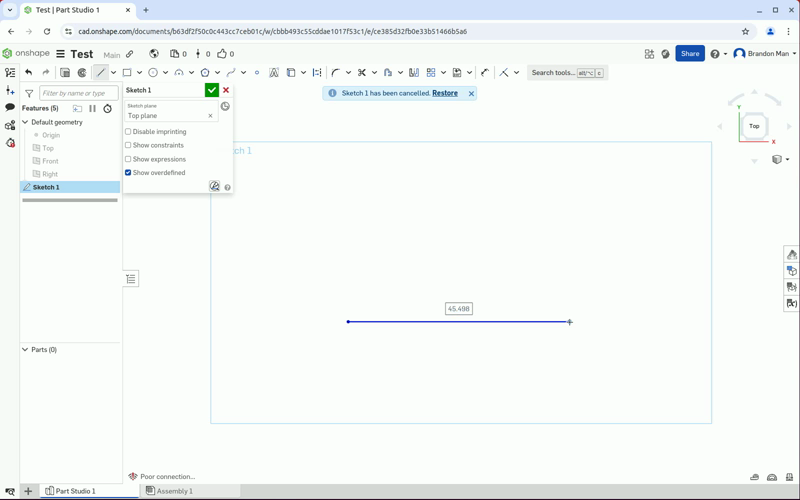
mouse_move(569, 244)
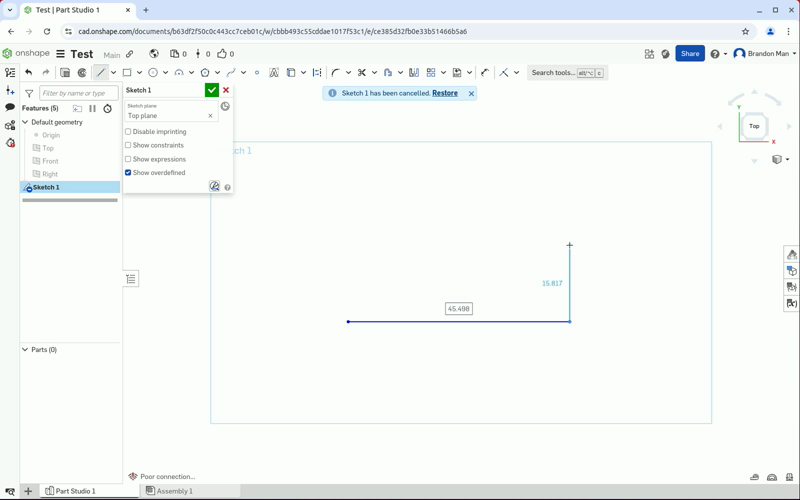
click(569, 244)
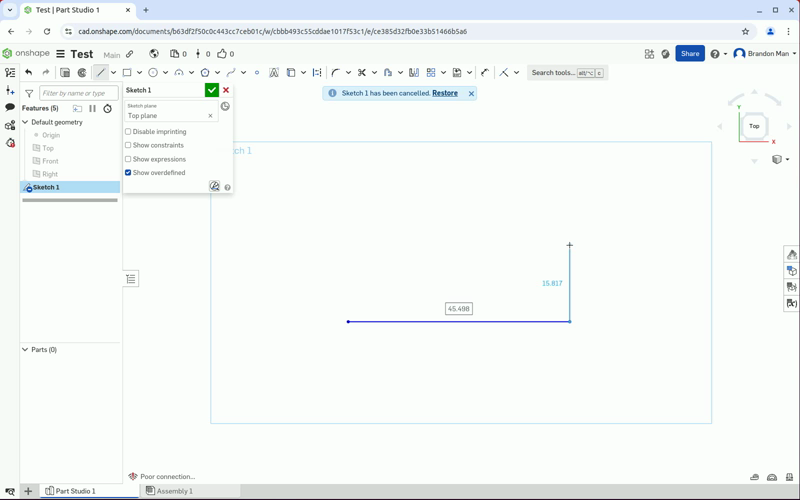
key_up(shift)
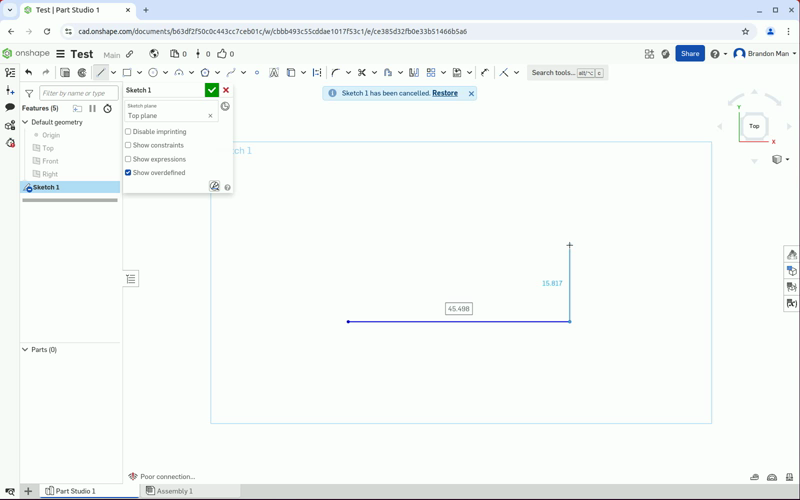
key_down(shift)
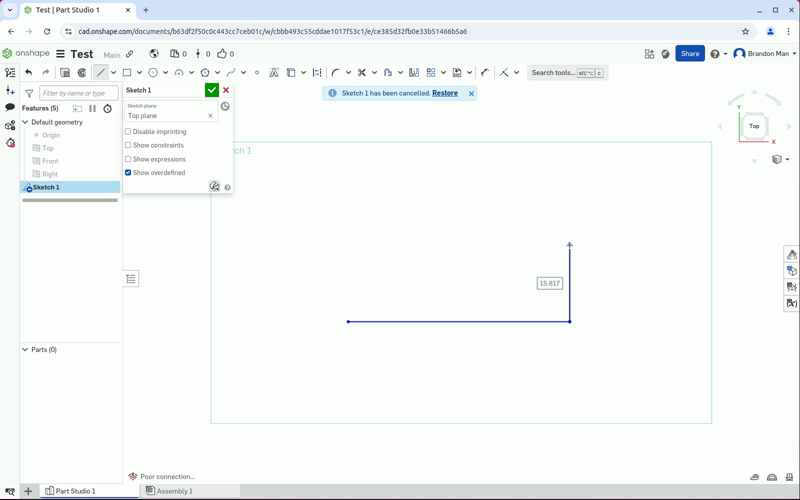
mouse_move(348, 244)
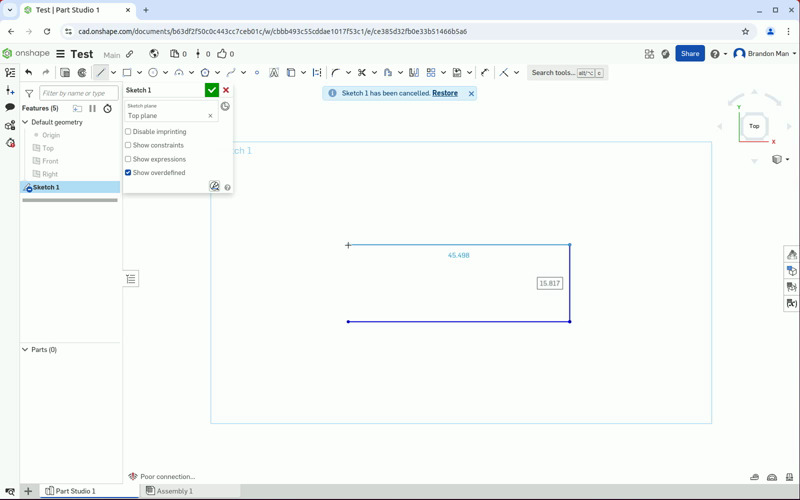
click(348, 244)
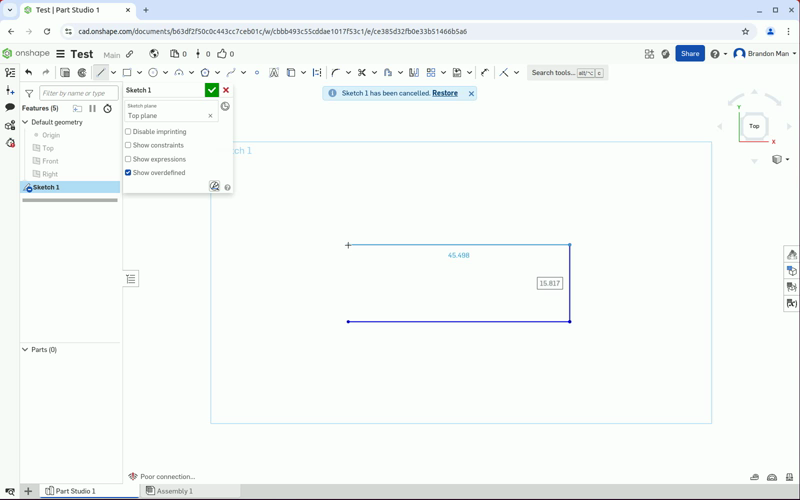
key_up(shift)
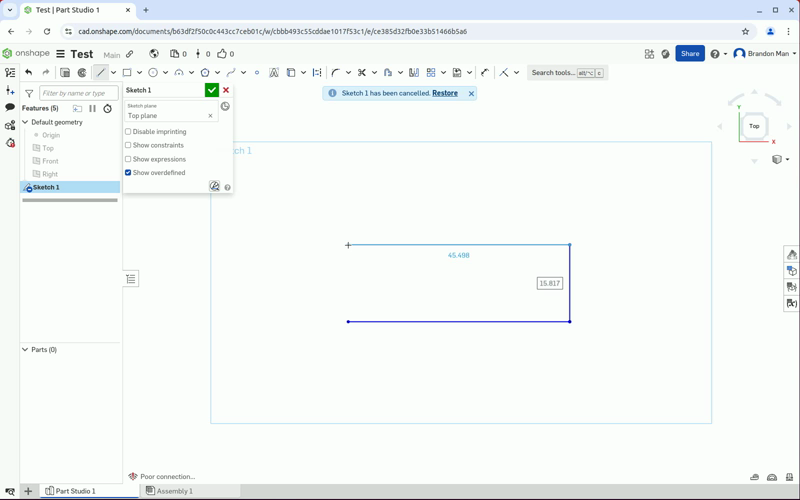
key_down(shift)
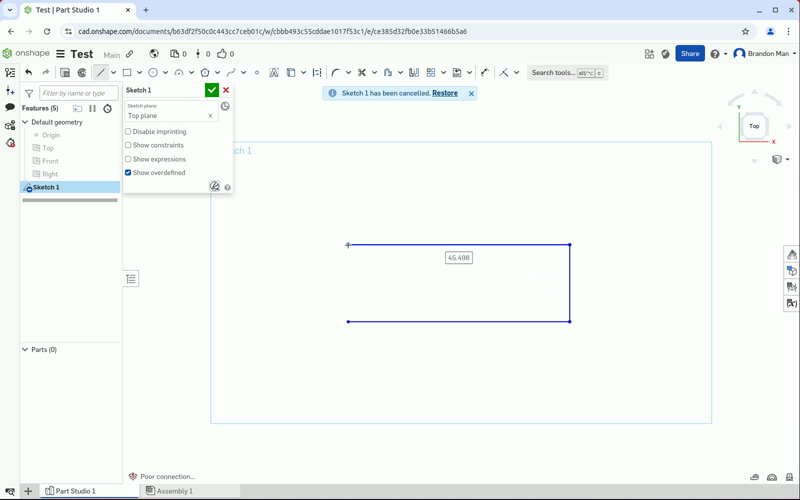
mouse_move(348, 321)
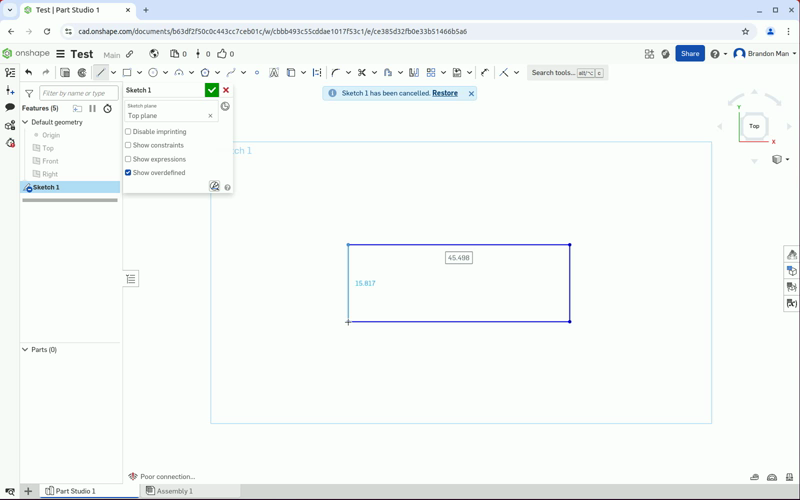
key_up(shift)
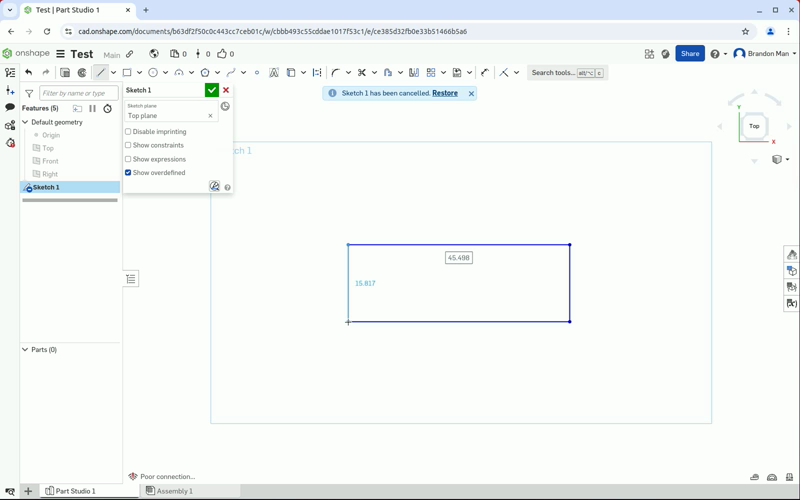
click(348, 321)
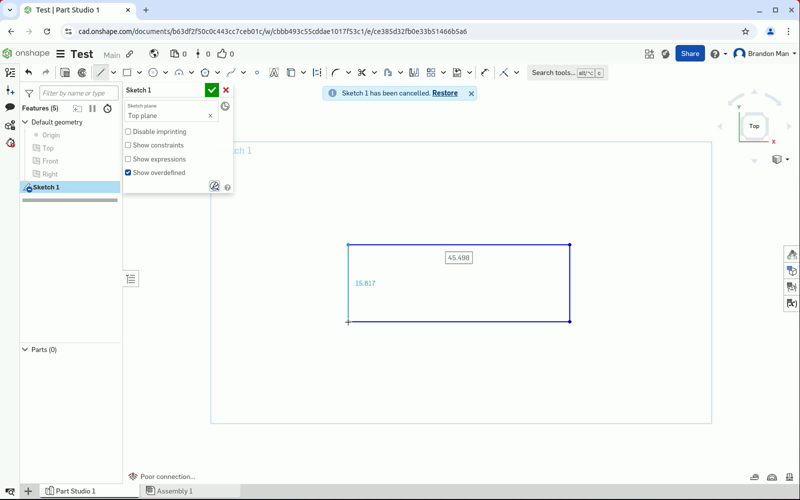
key(esc)
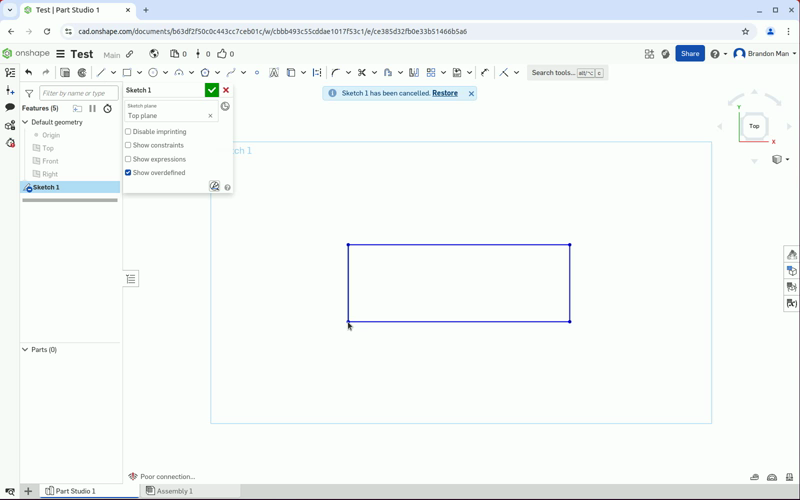
mouse_move(515, 268)
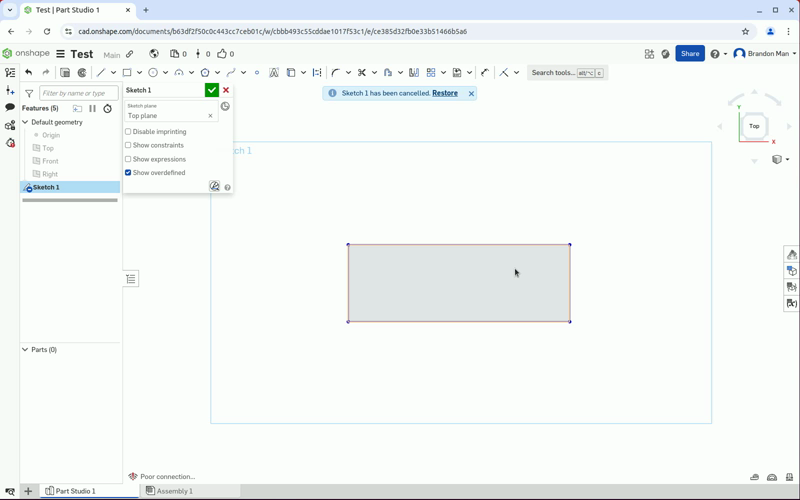
click(515, 268)
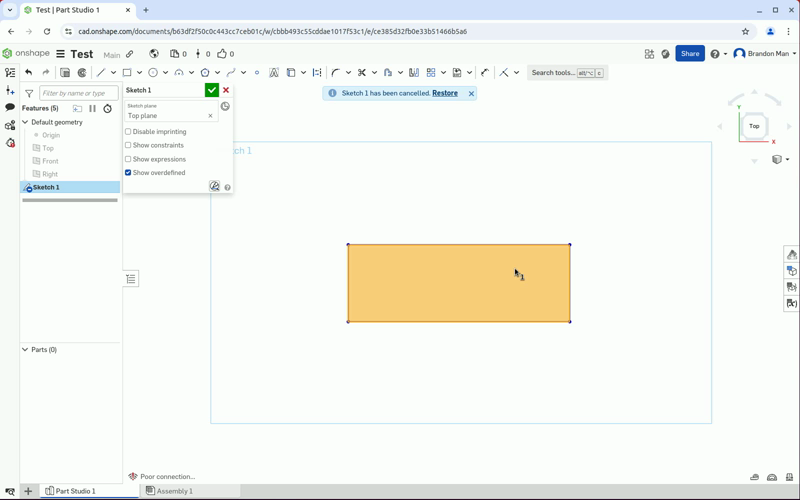
mouse_move(73, 352)
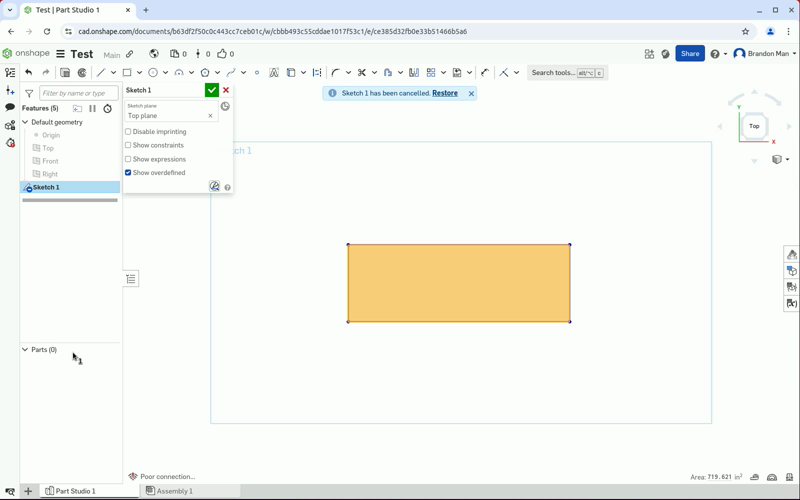
key(shift+y)
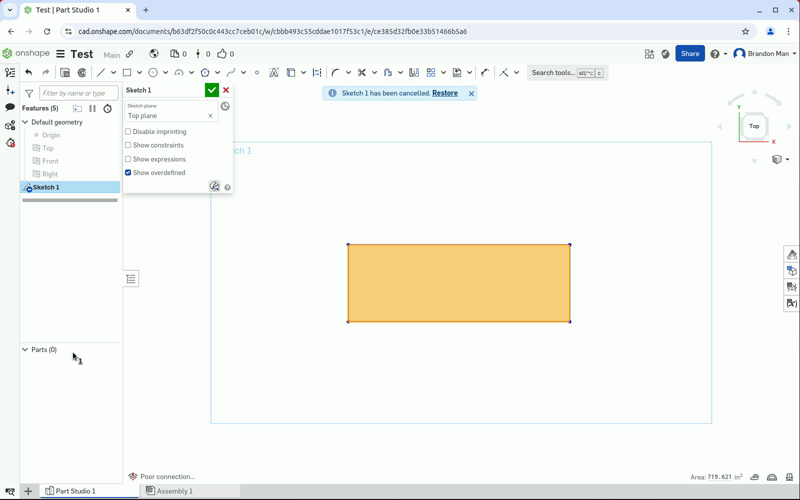
key(shift+e)
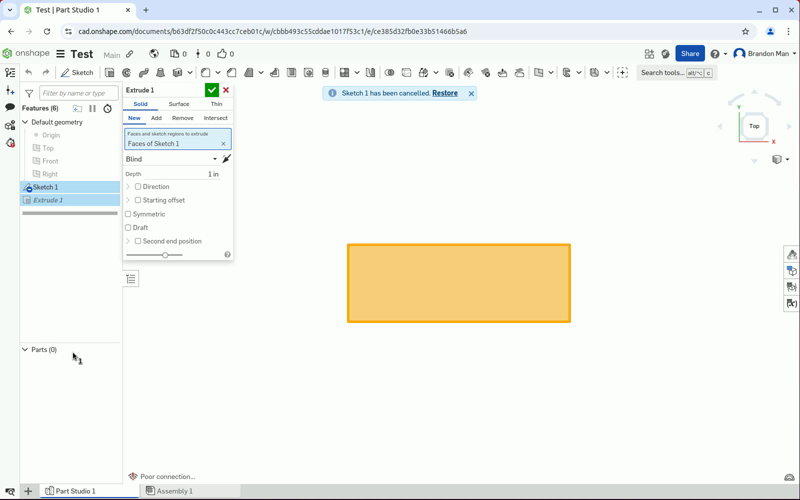
mouse_move(143, 106)
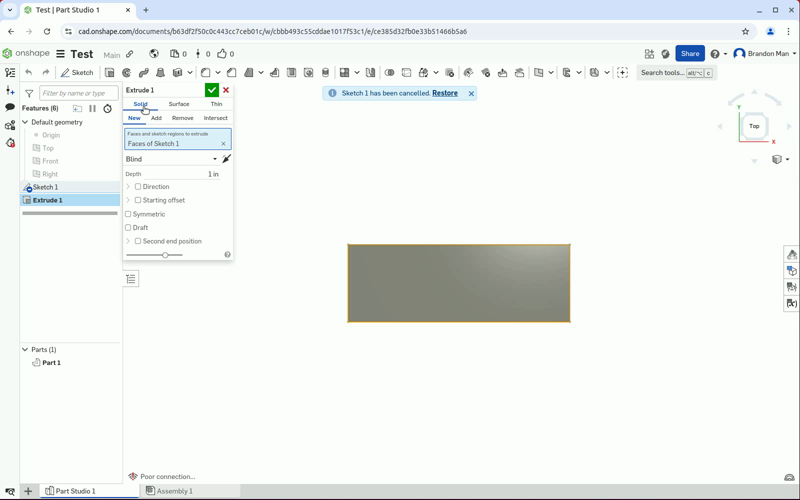
click(143, 106)
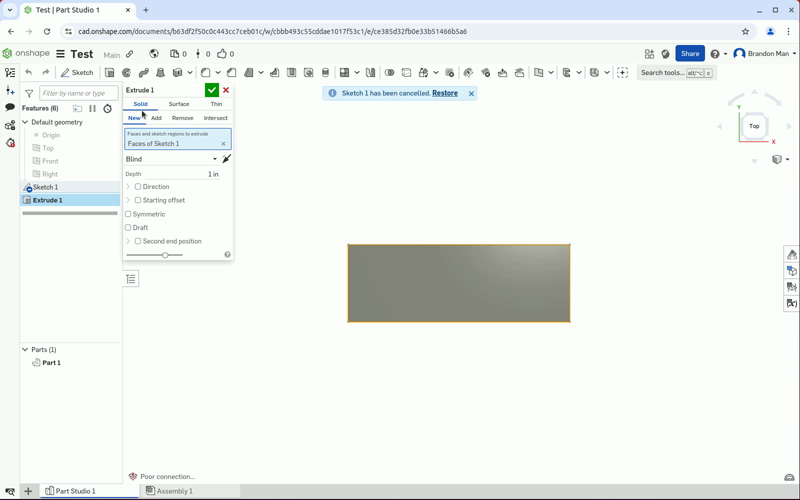
mouse_move(137, 120)
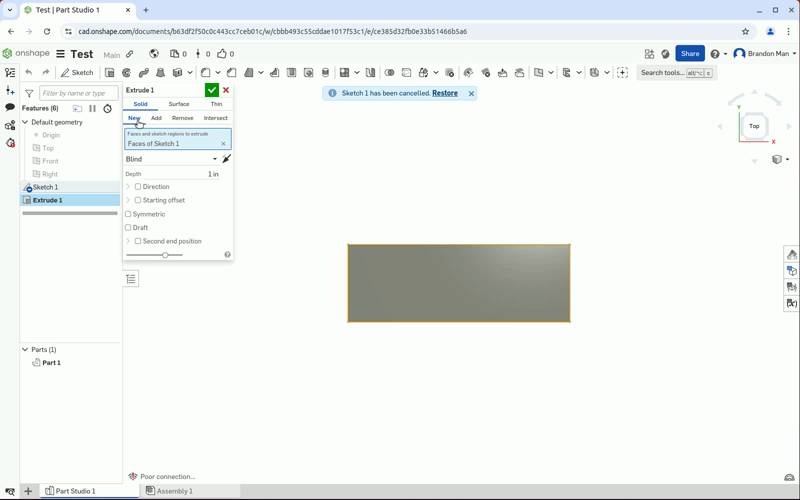
click(137, 120)
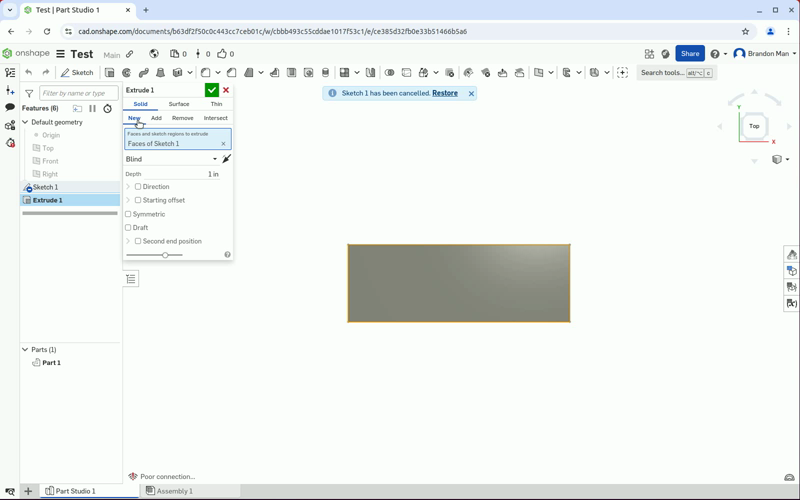
key(tab, 4)
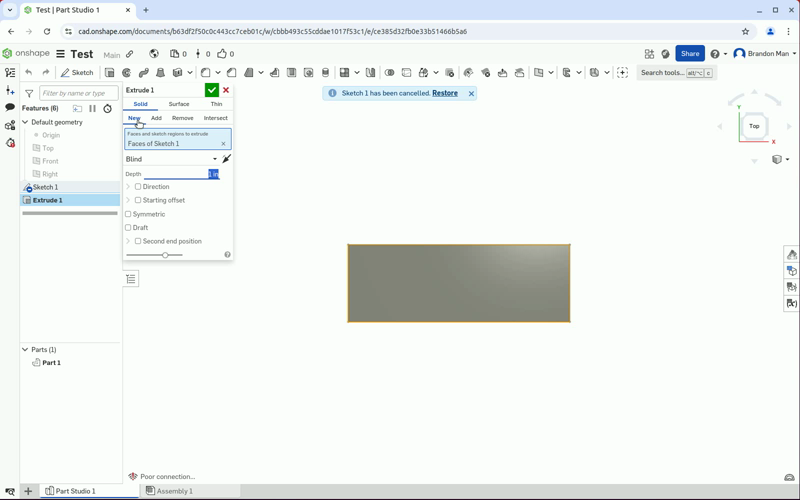
text(4.333)
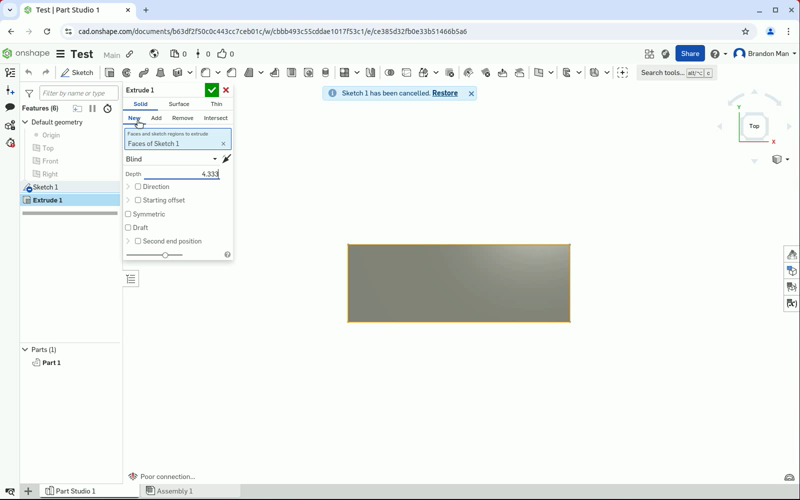
key(enter)
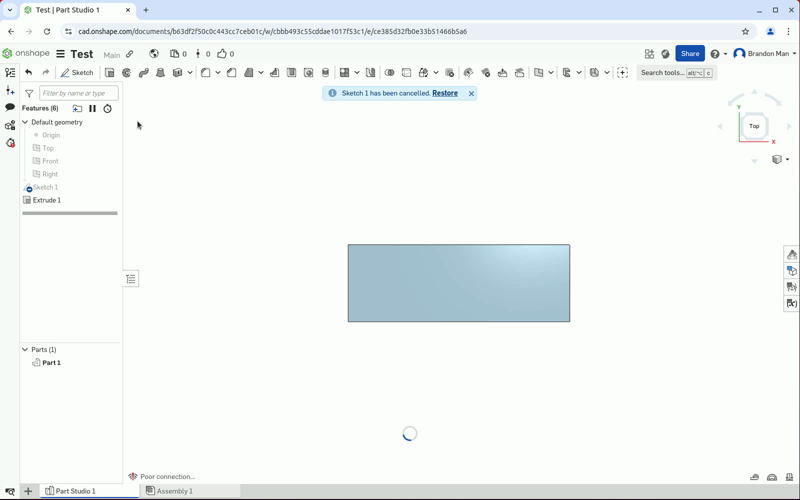
key(shift+h)
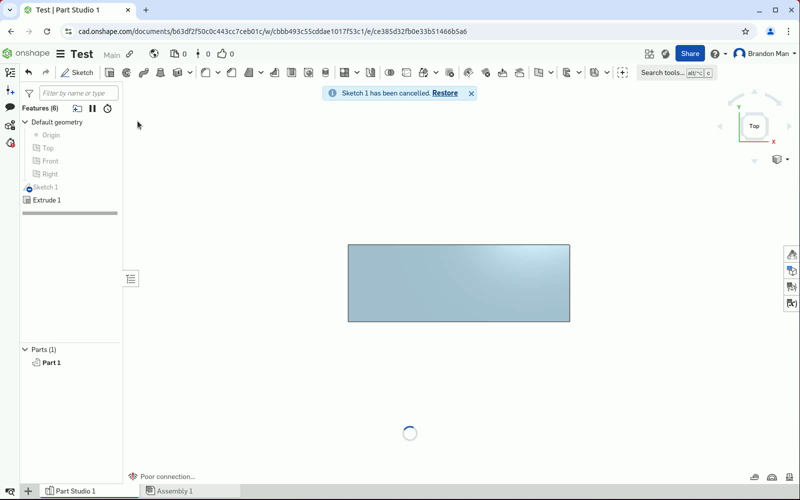
key(shift+h)
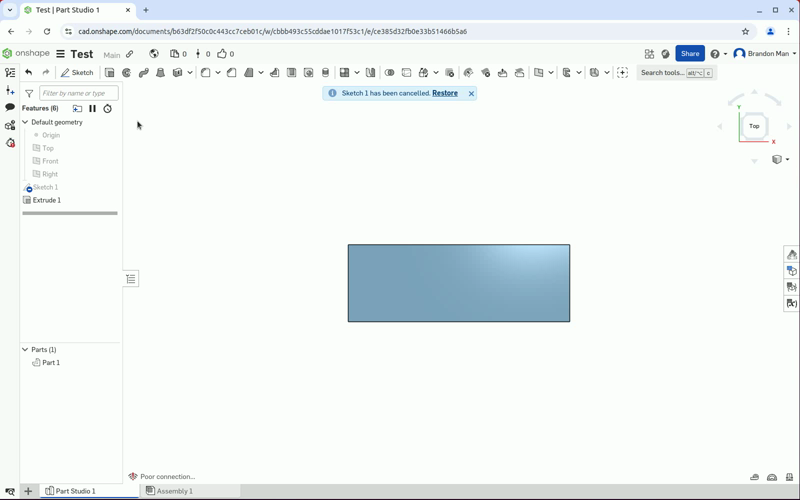
mouse_move(73, 189)
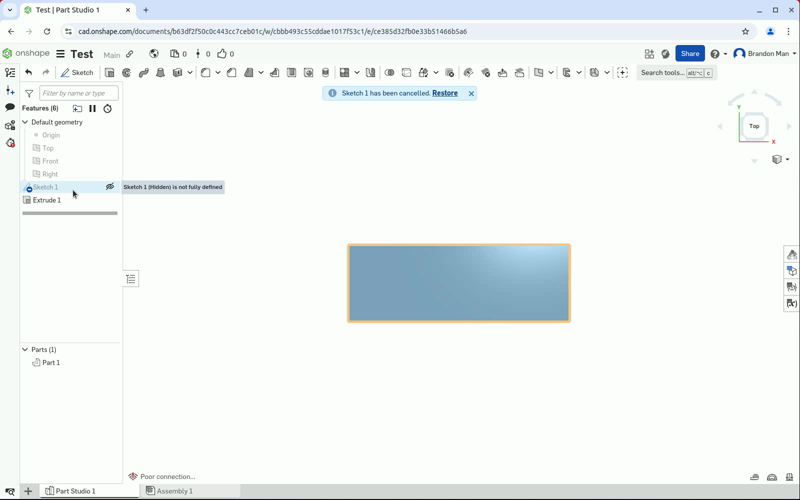
click(73, 189)
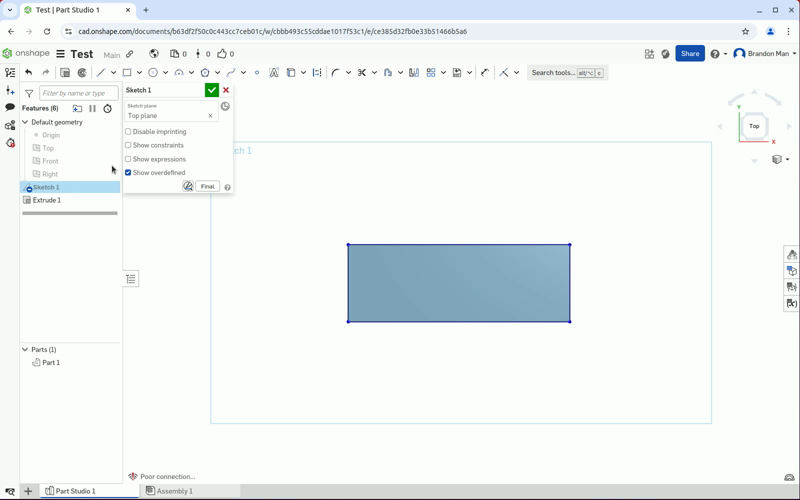
mouse_move(229, 92)
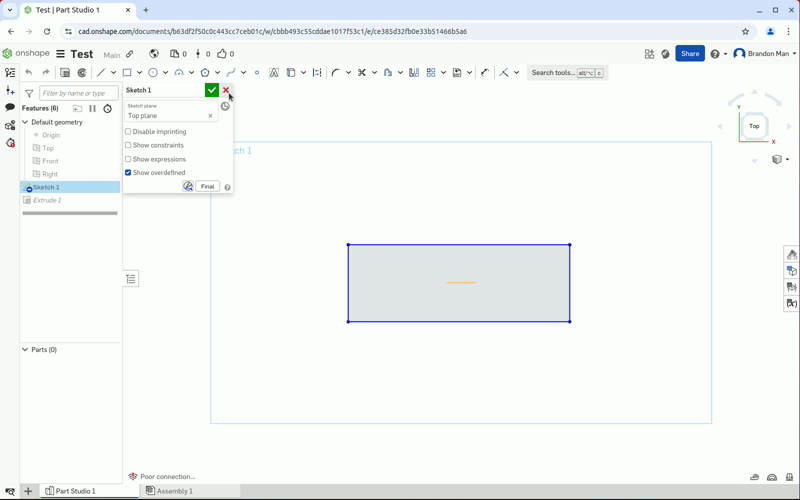
click(229, 92)
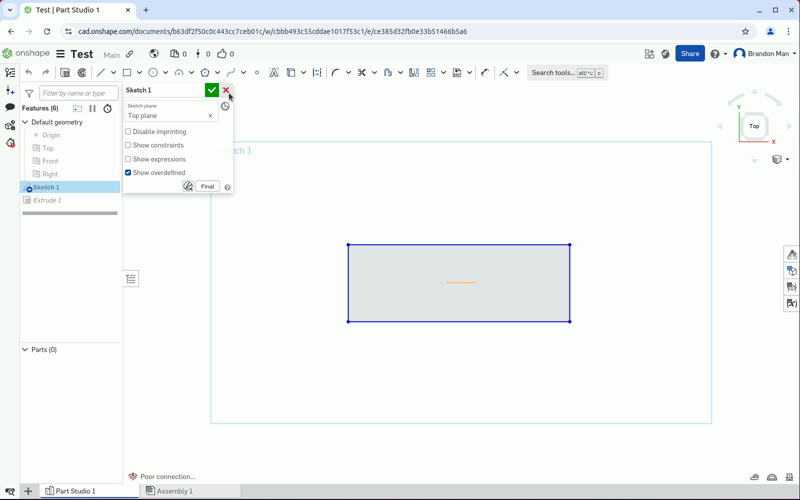
mouse_move(73, 352)
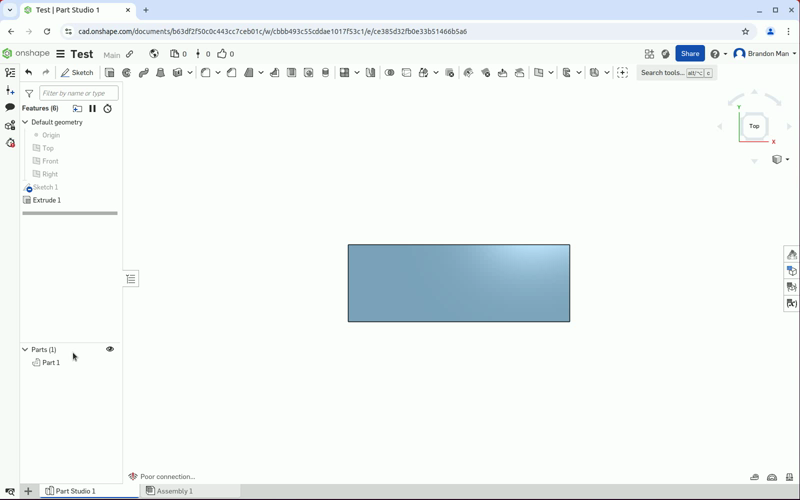
key(y)
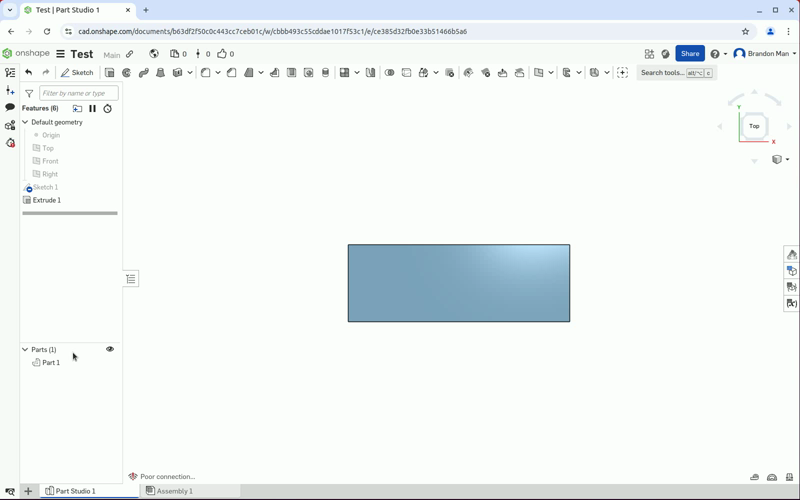
key(shift+p)
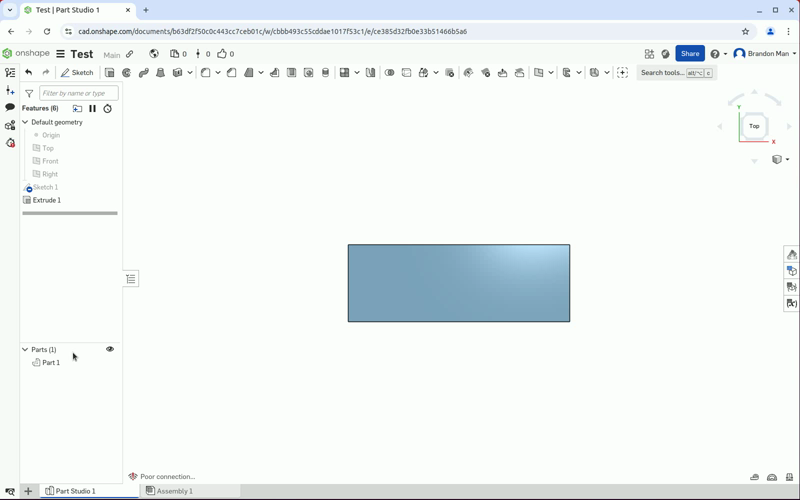
key(space)
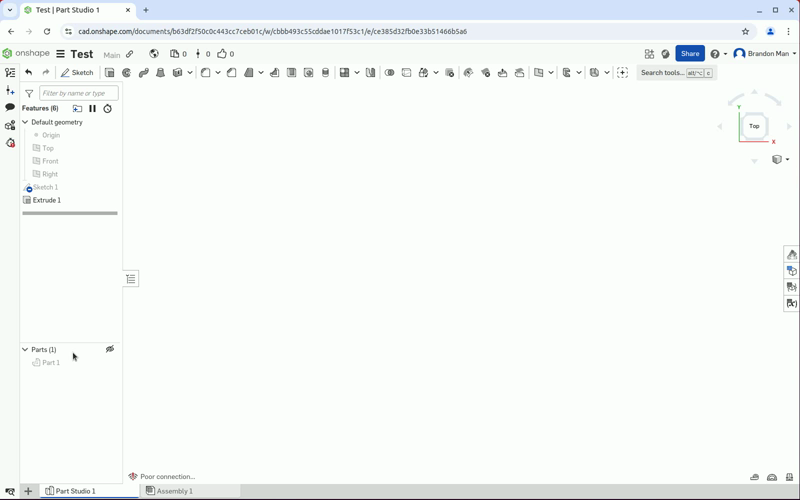
key_down(shift)
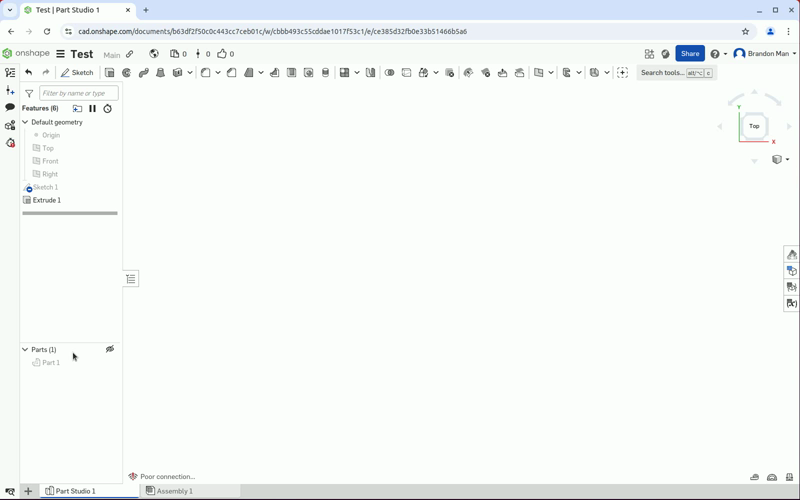
key(up)
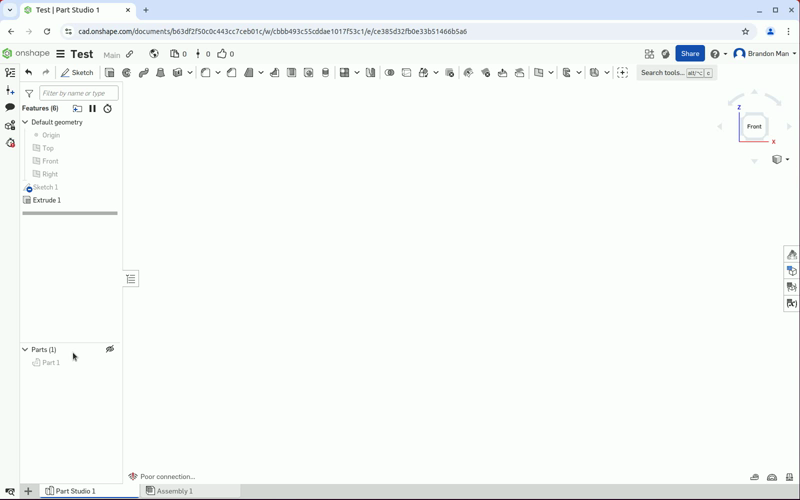
key_up(shift)
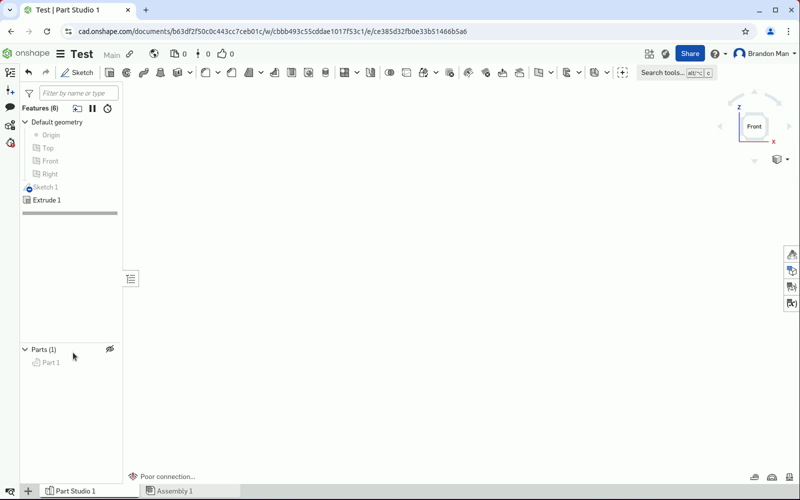
key(space)
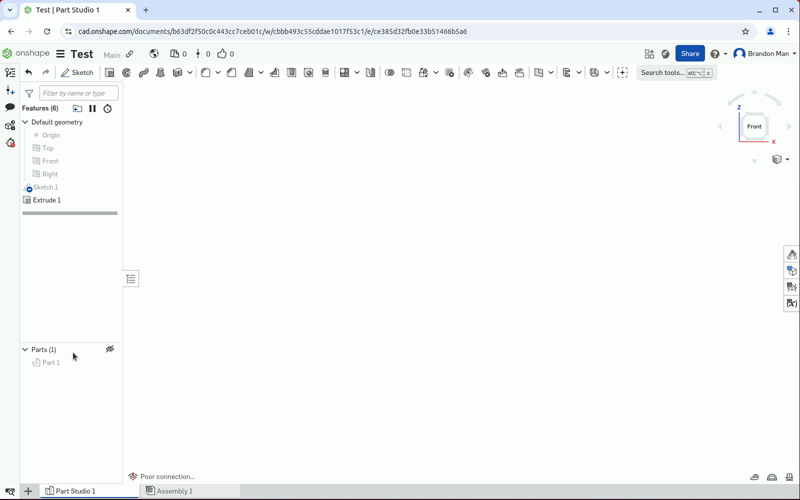
key_down(shift)
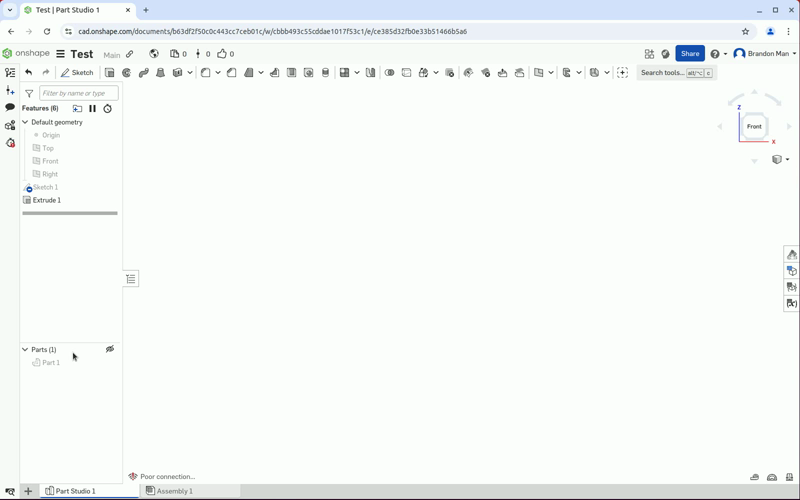
key(left)
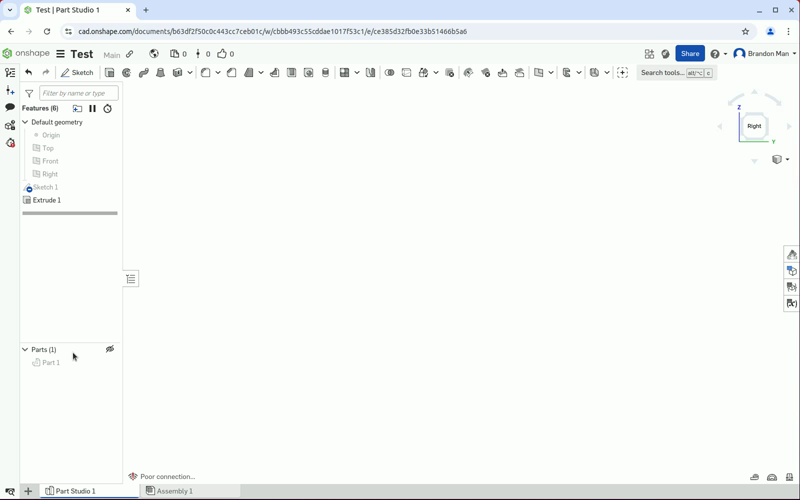
key_up(shift)
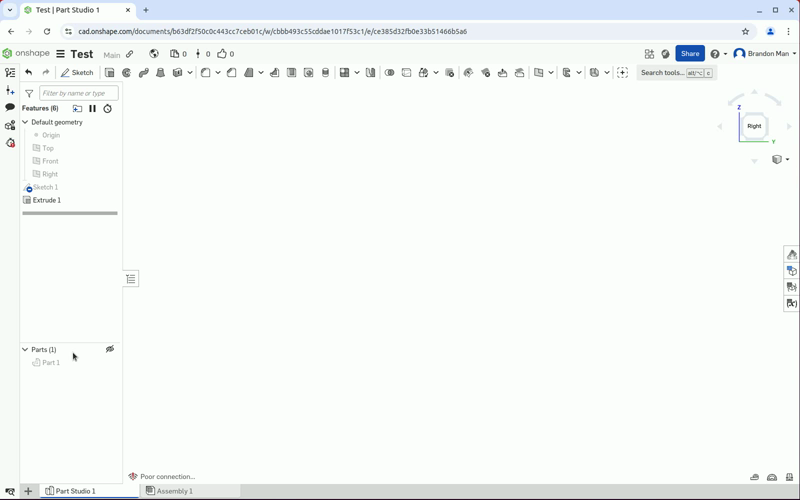
mouse_move(73, 352)
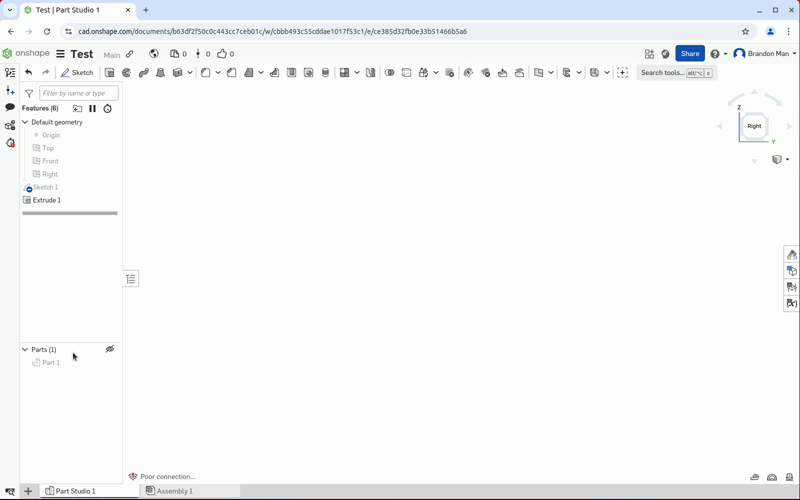
key(shift+y)
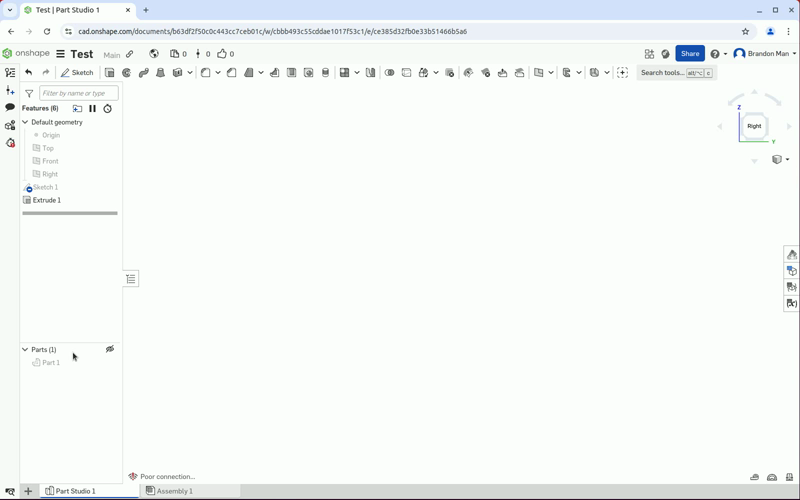
key(shift+s)
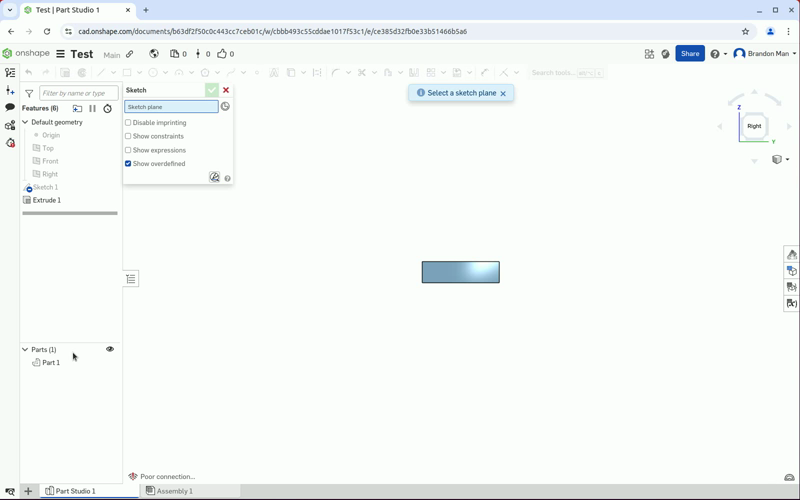
mouse_move(73, 176)
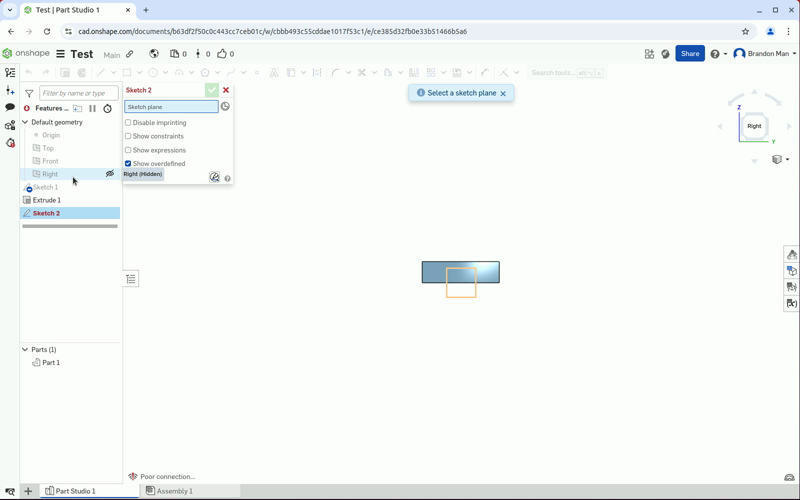
click(73, 176)
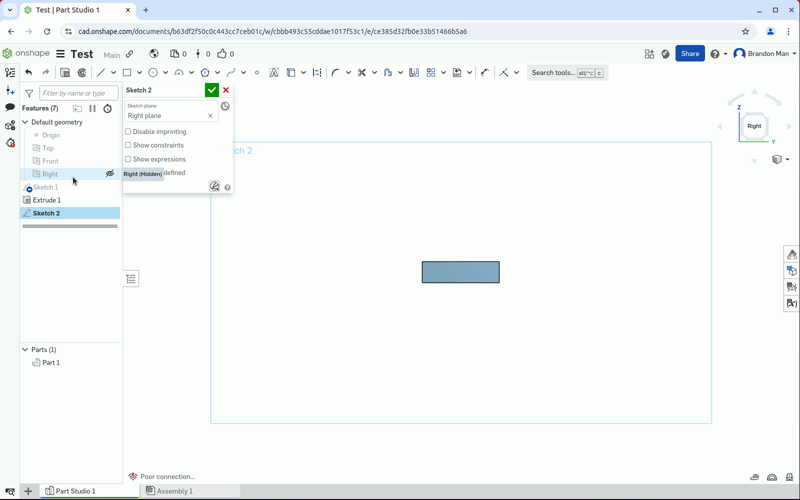
mouse_move(73, 352)
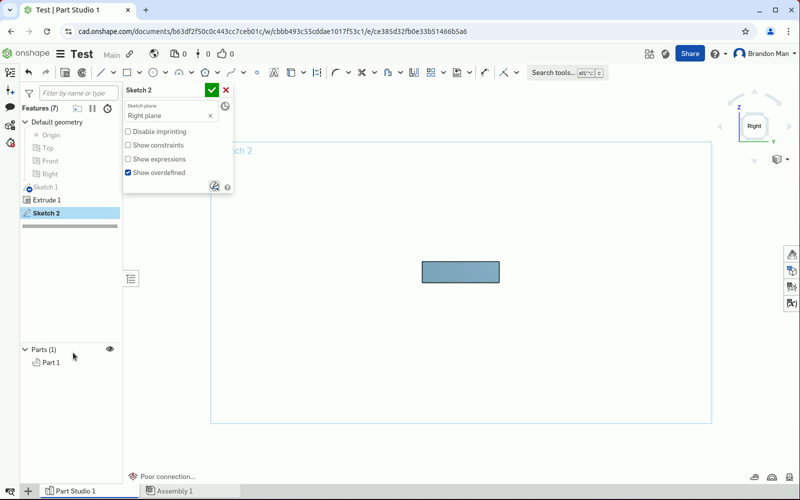
key(y)
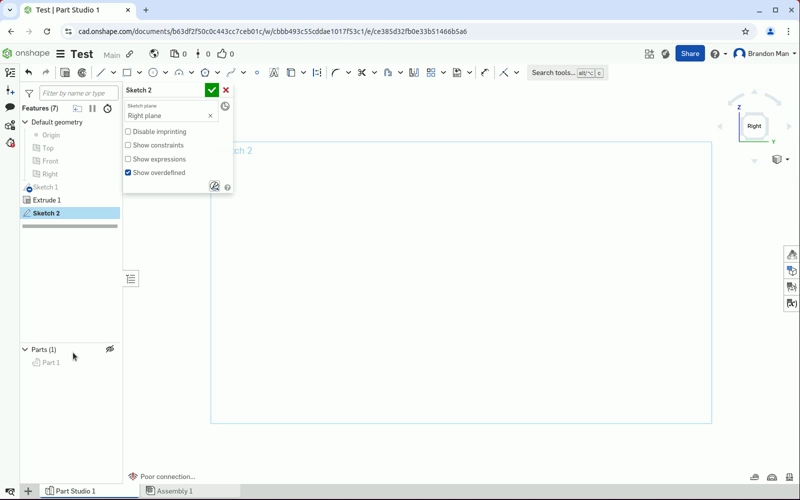
key(l)
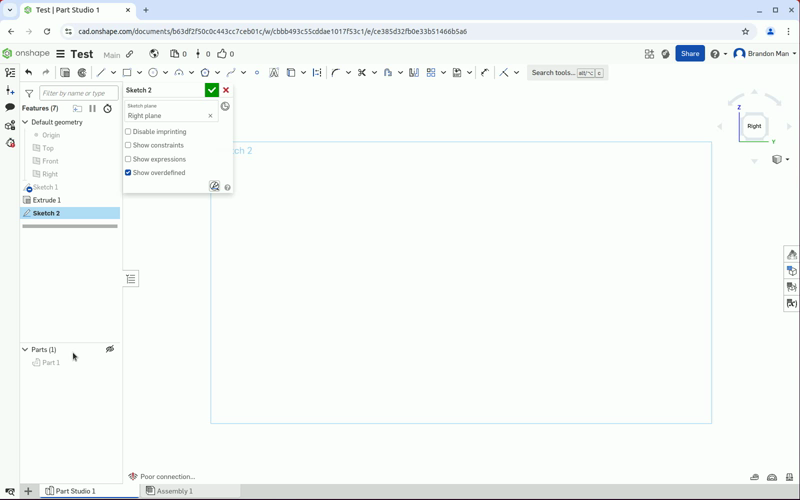
key_down(shift)
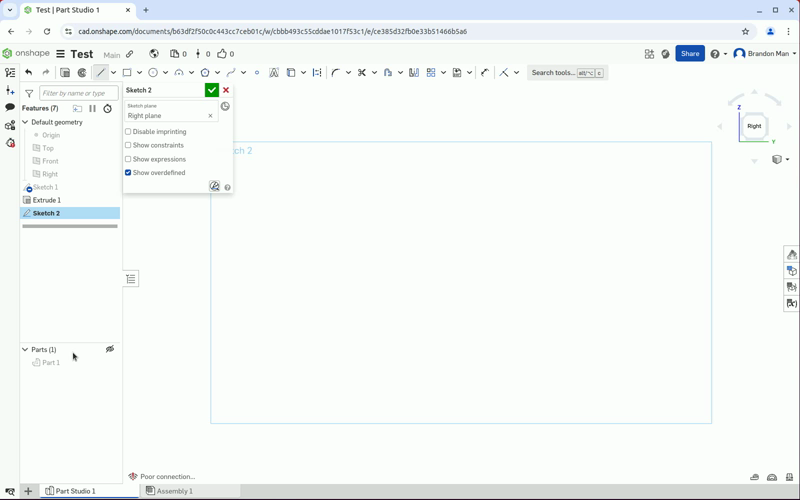
mouse_move(423, 260)
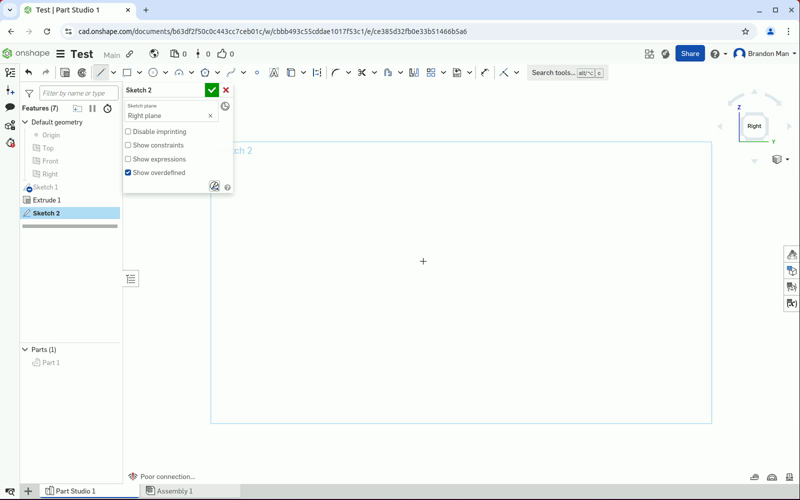
click(423, 260)
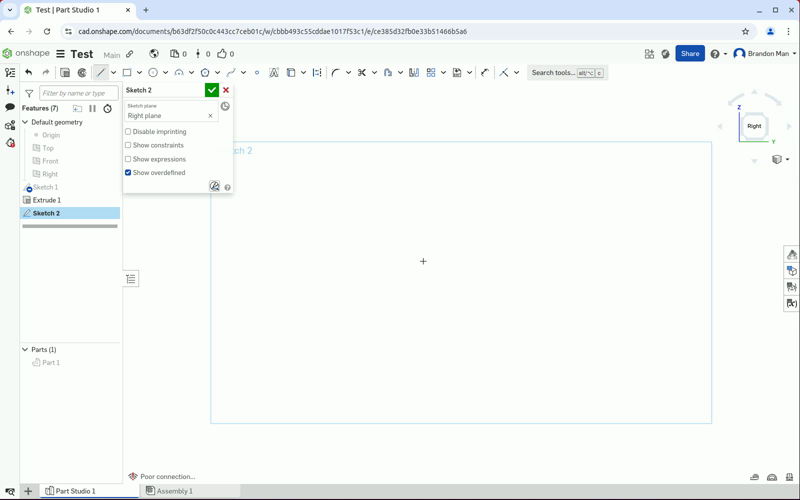
key_up(shift)
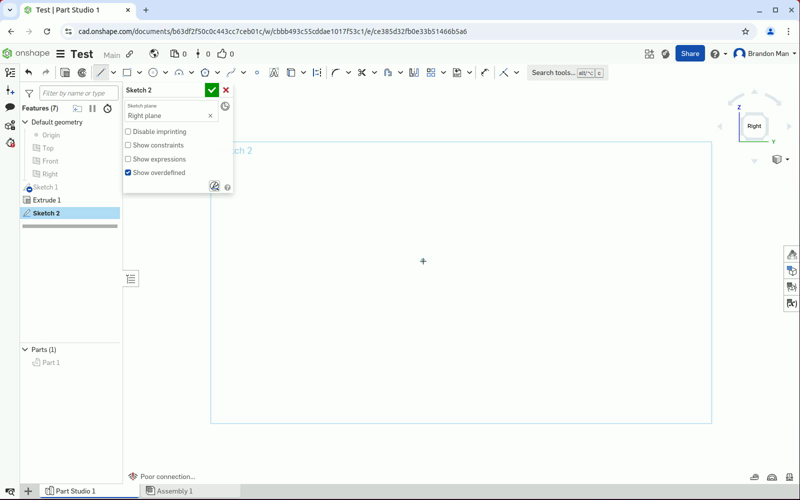
key_down(shift)
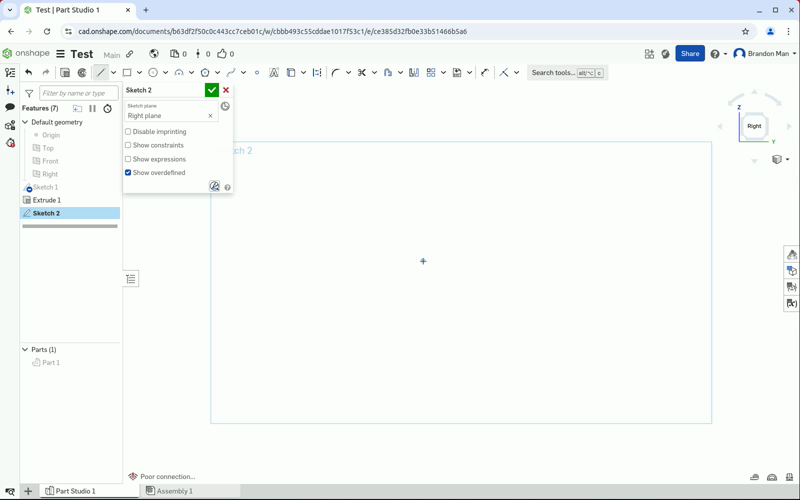
mouse_move(498, 260)
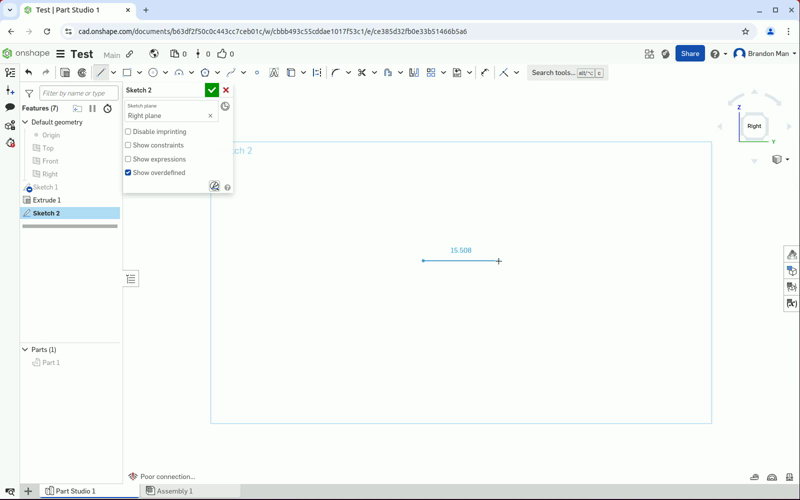
click(498, 260)
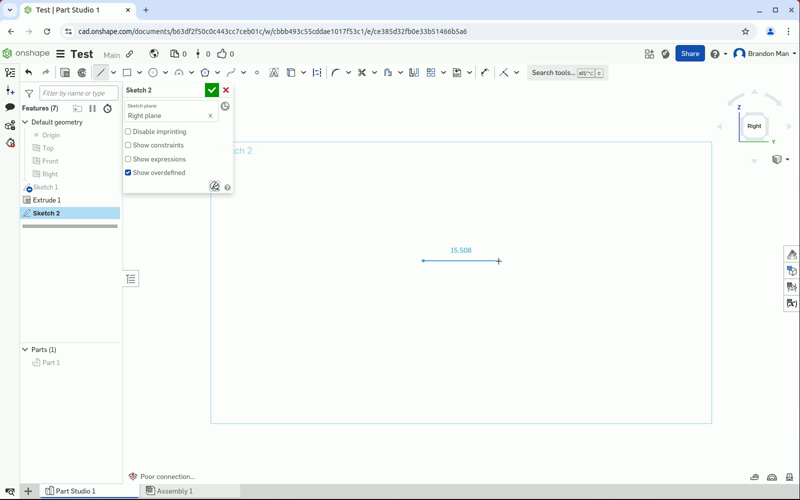
key_up(shift)
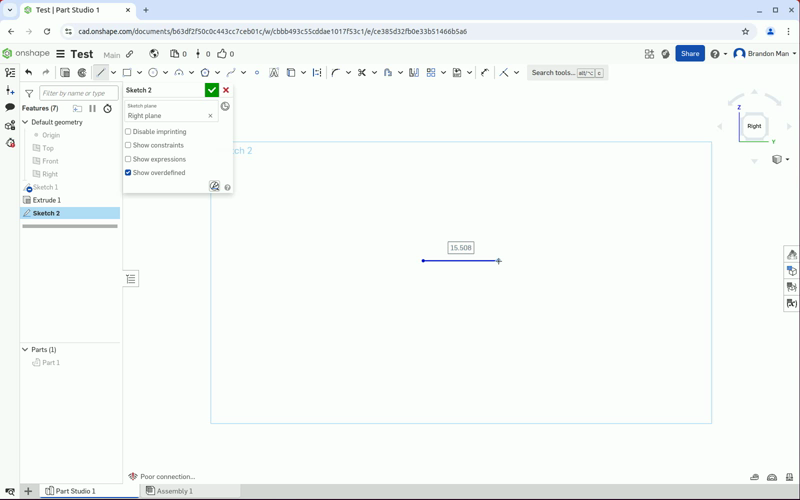
key_down(shift)
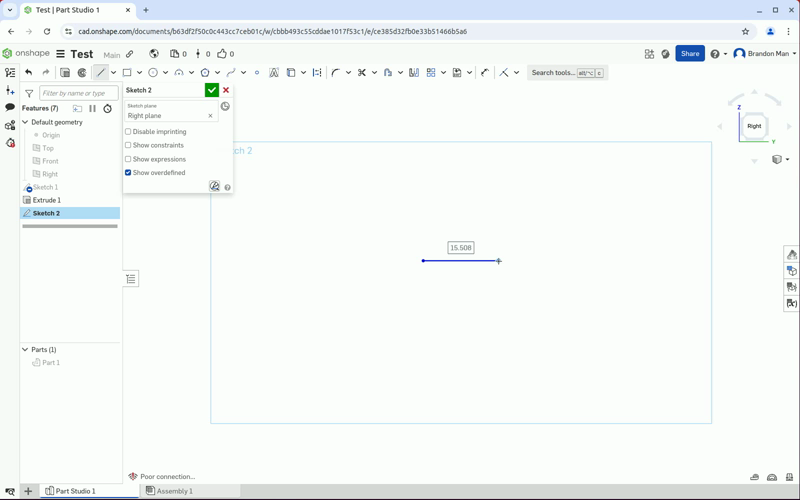
mouse_move(528, 260)
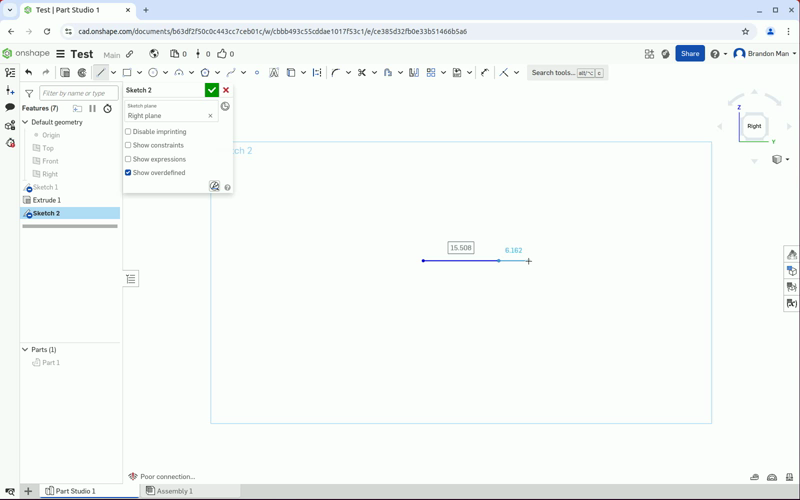
mouse_move(498, 233)
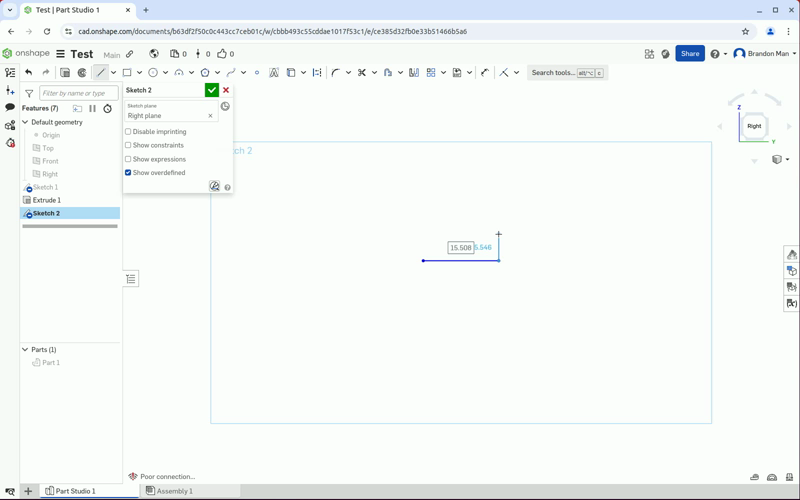
click(498, 233)
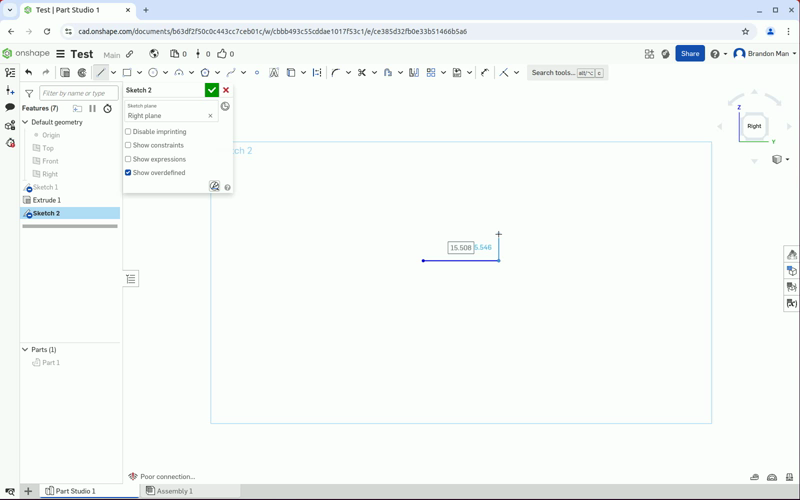
key_up(shift)
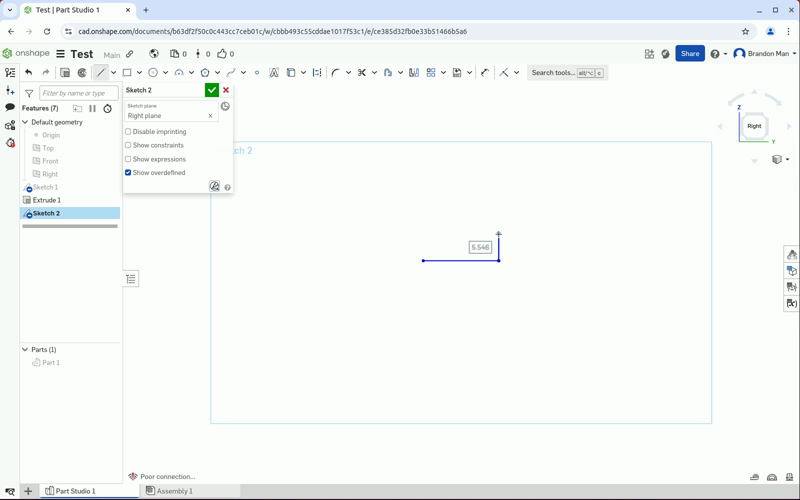
key_down(shift)
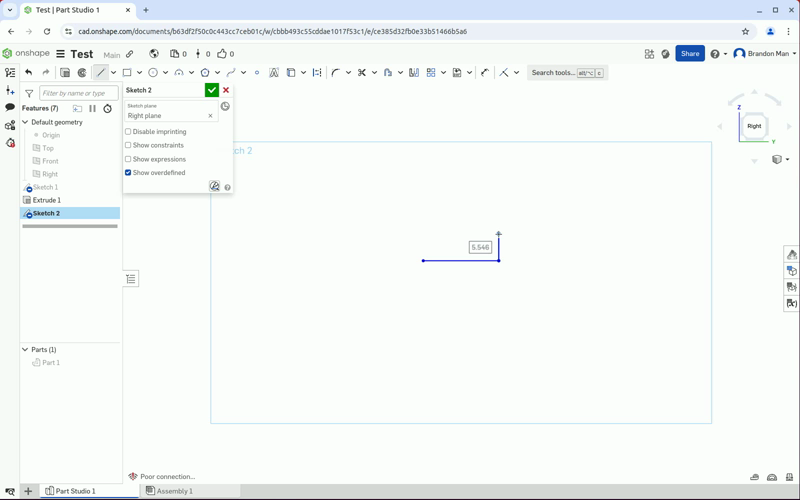
mouse_move(528, 233)
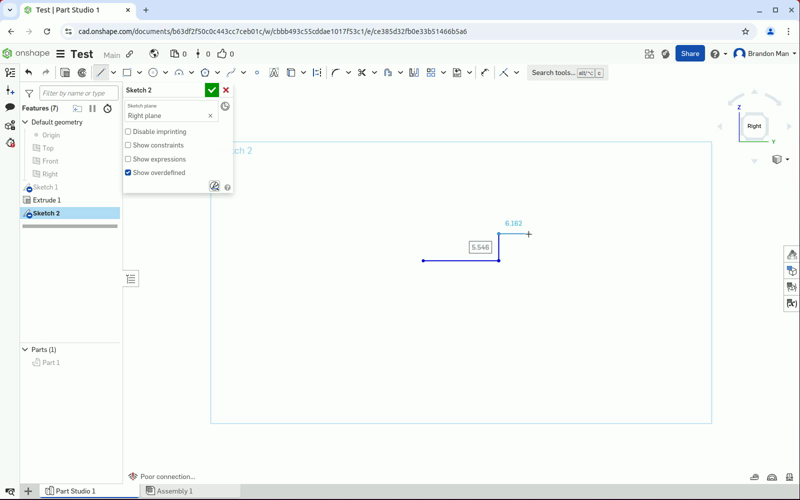
mouse_move(470, 233)
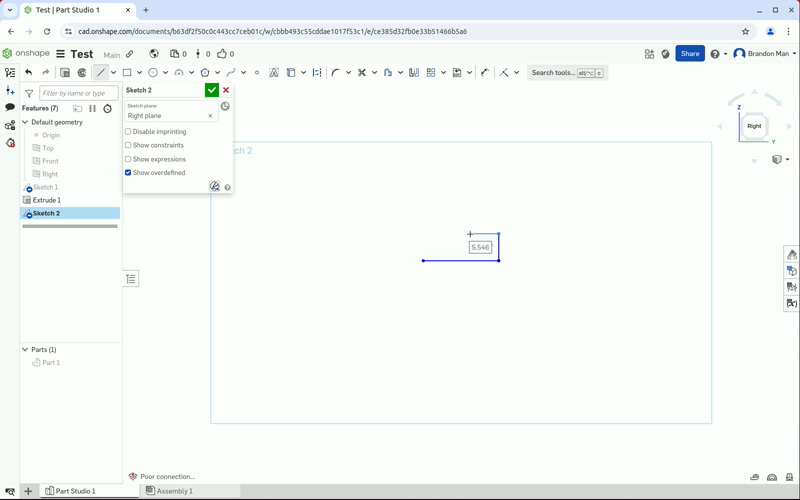
click(470, 233)
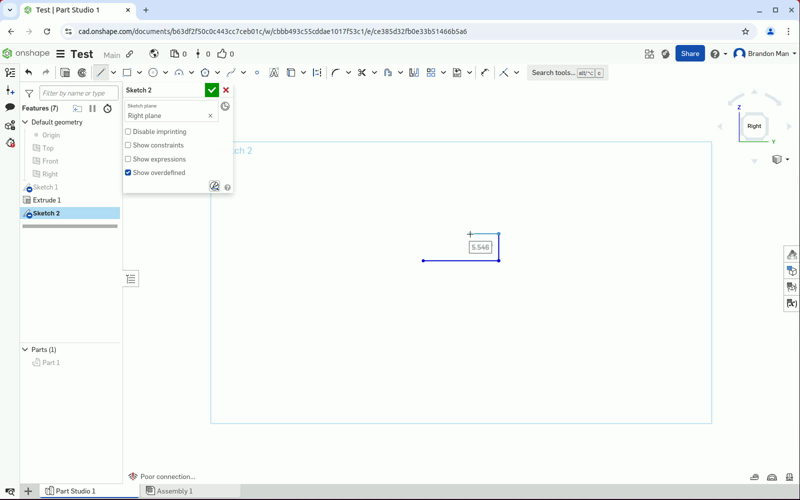
key_up(shift)
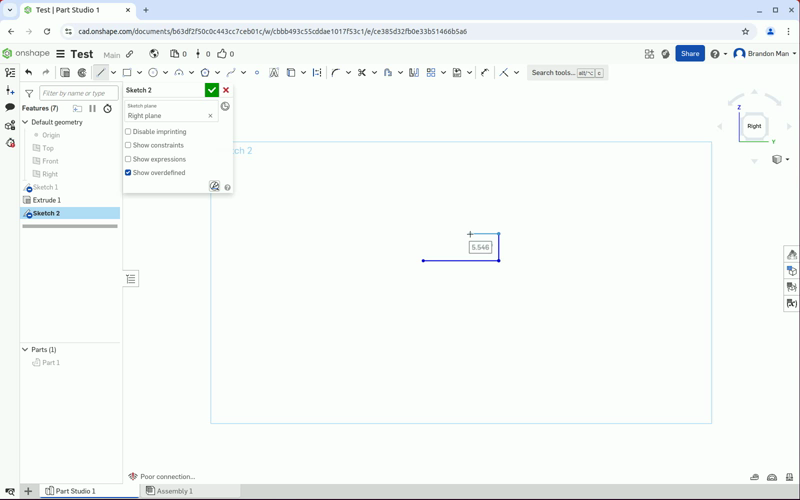
key_down(shift)
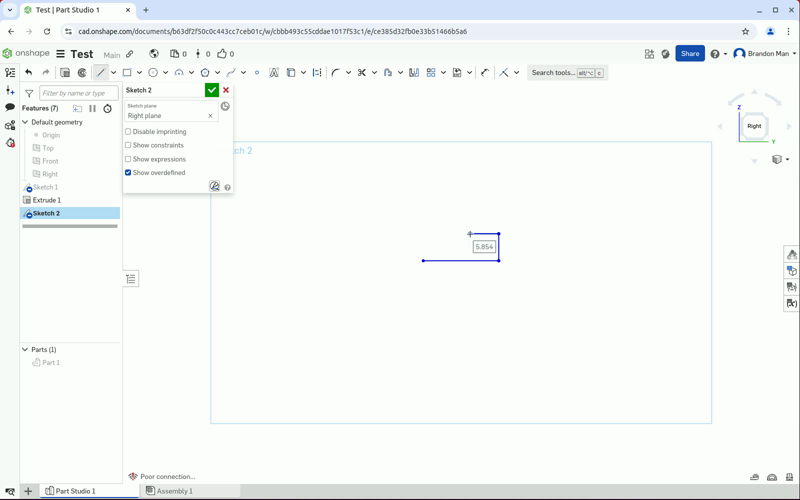
mouse_move(500, 233)
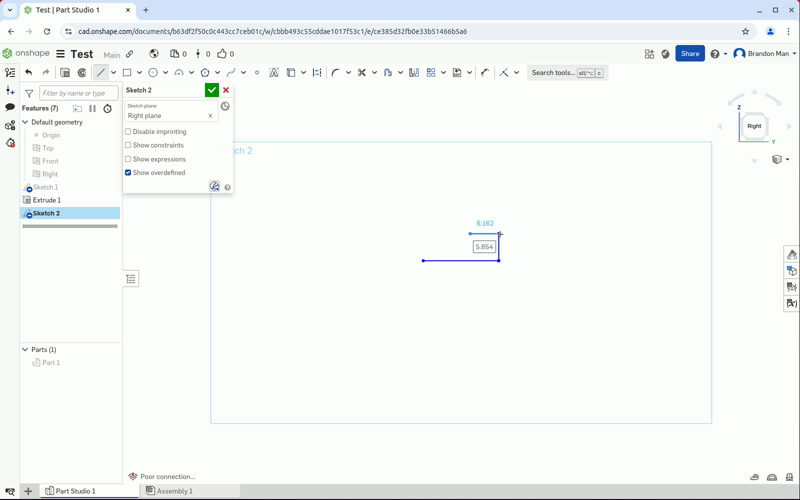
mouse_move(451, 233)
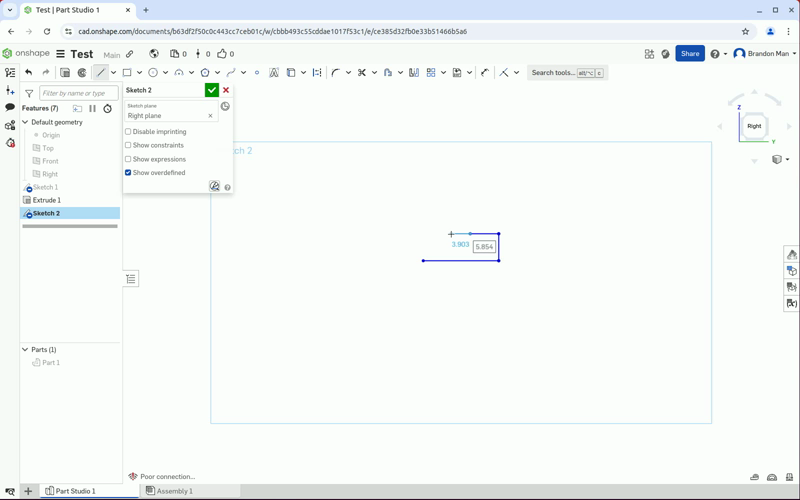
click(451, 233)
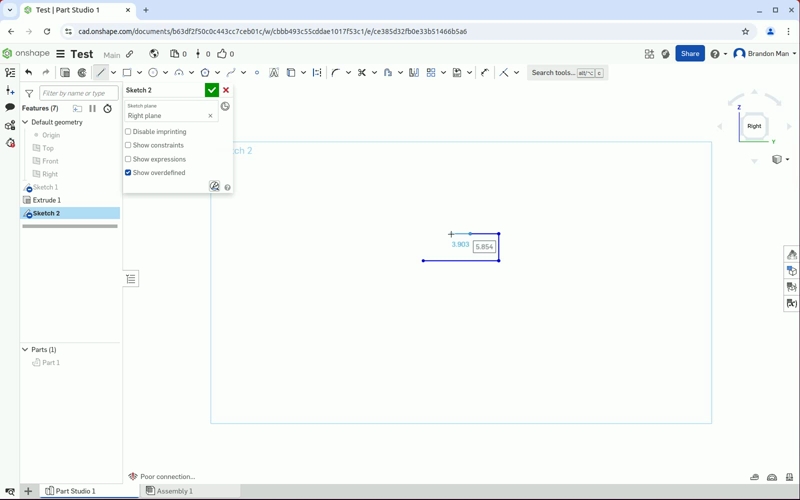
key_up(shift)
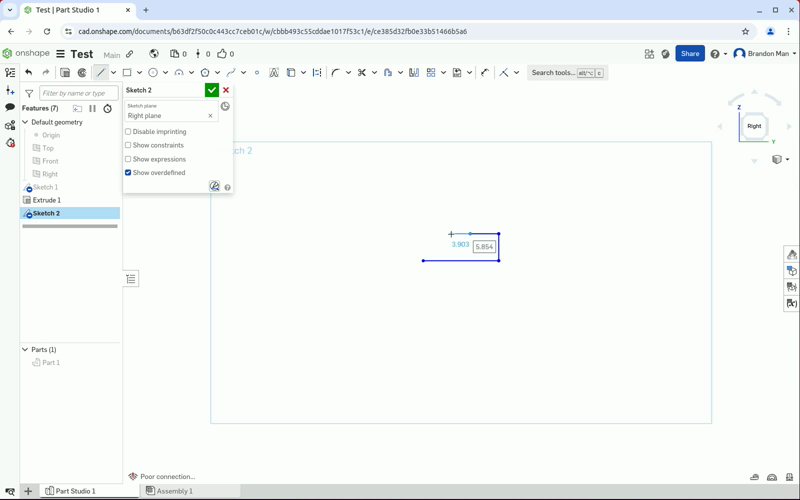
key_down(shift)
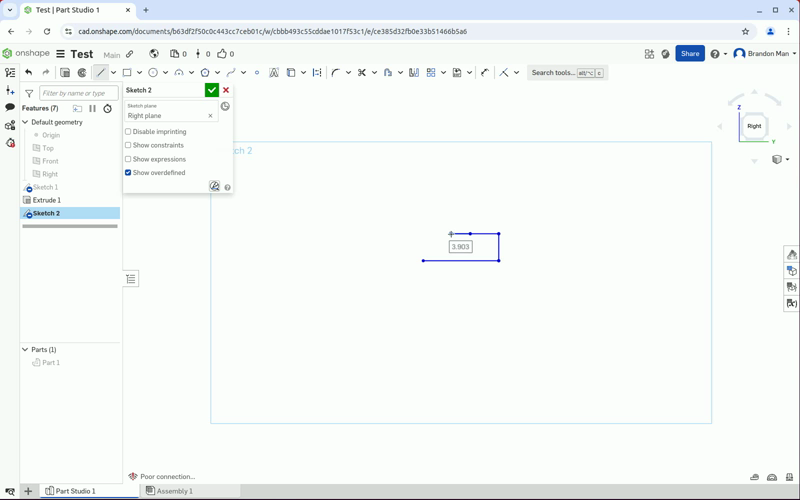
mouse_move(481, 233)
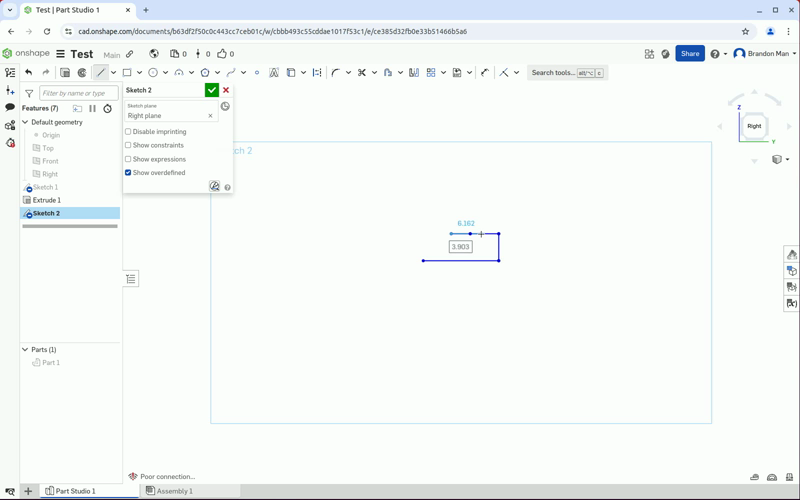
mouse_move(423, 233)
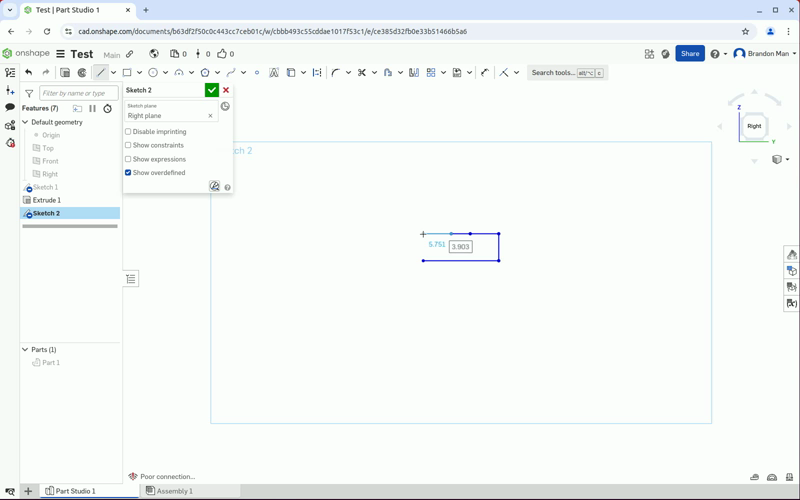
click(423, 233)
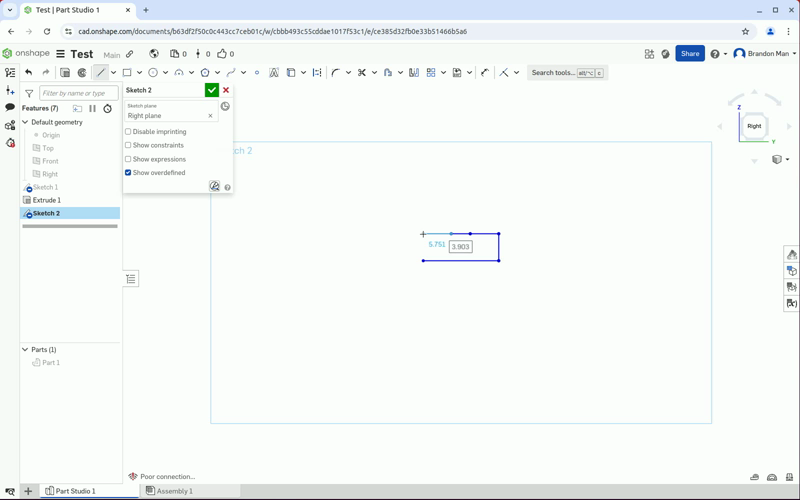
key_up(shift)
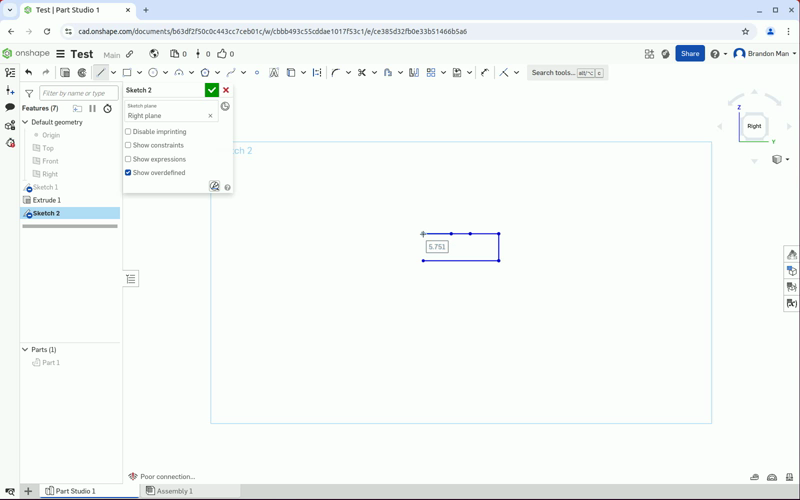
mouse_move(453, 233)
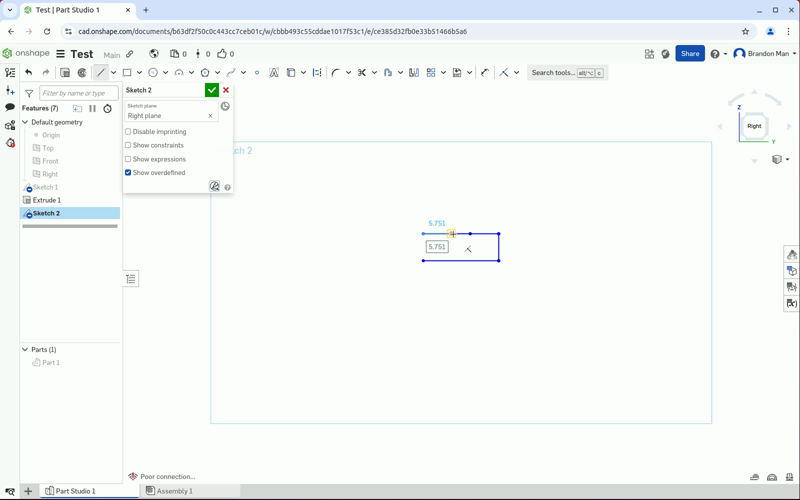
key_down(shift)
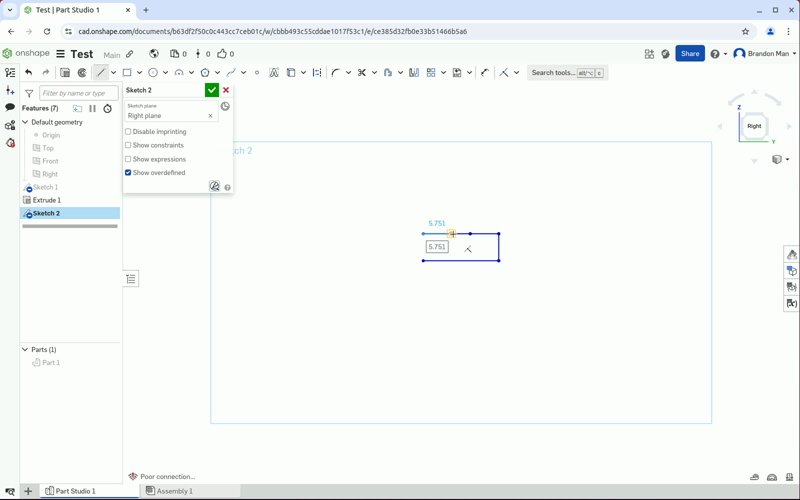
mouse_move(423, 260)
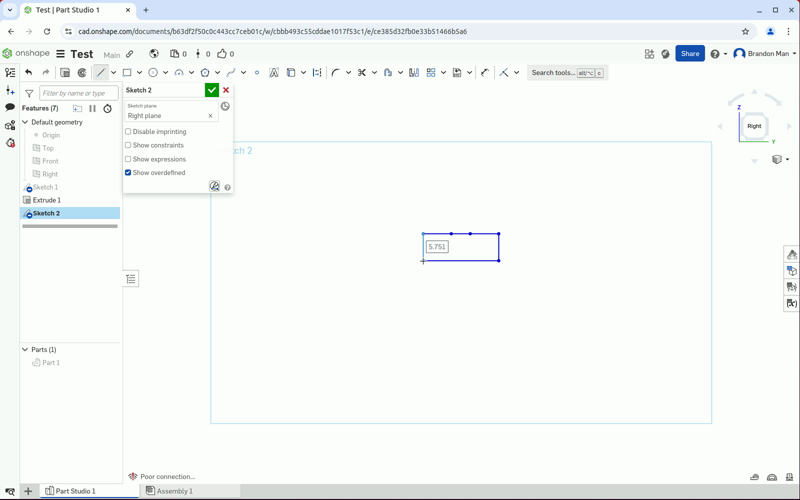
key_up(shift)
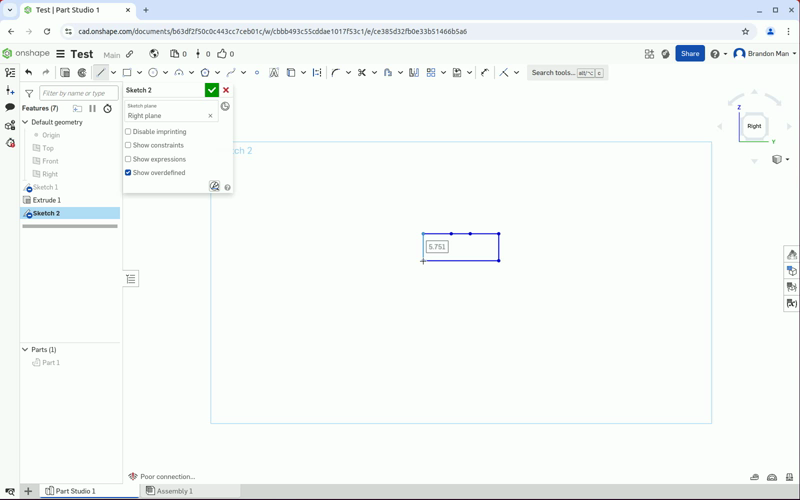
click(423, 260)
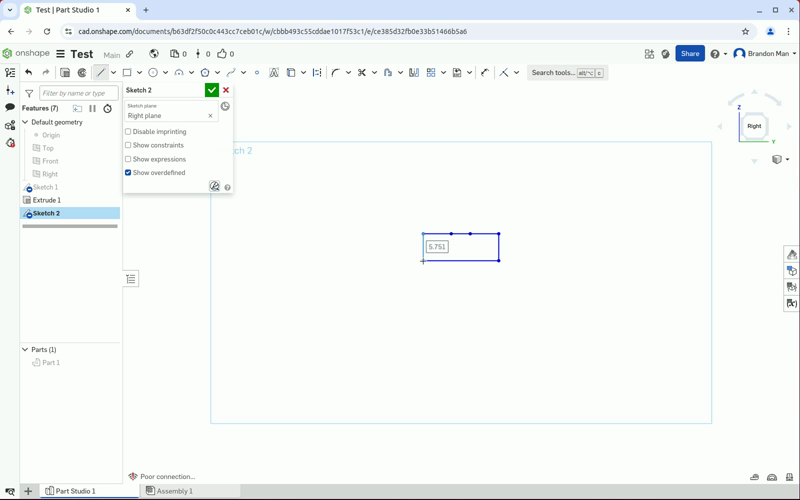
key(esc)
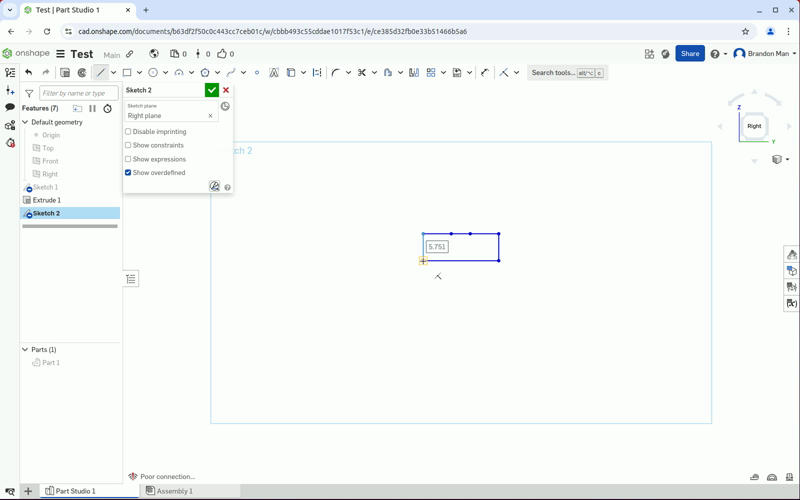
mouse_move(492, 237)
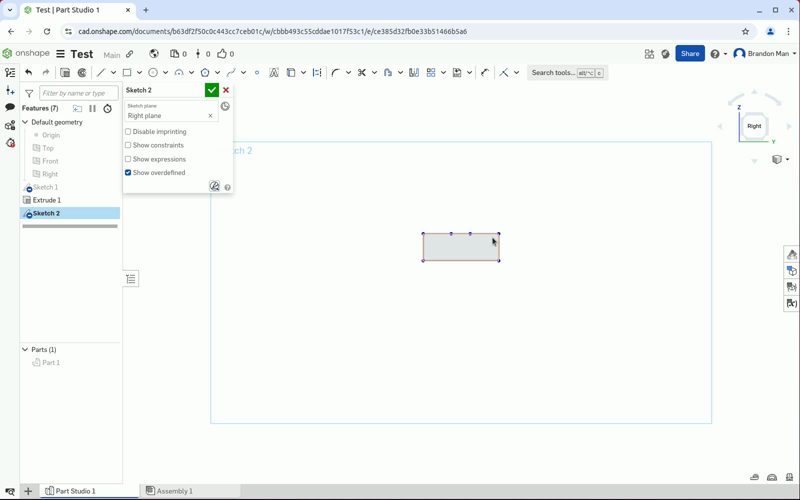
click(492, 237)
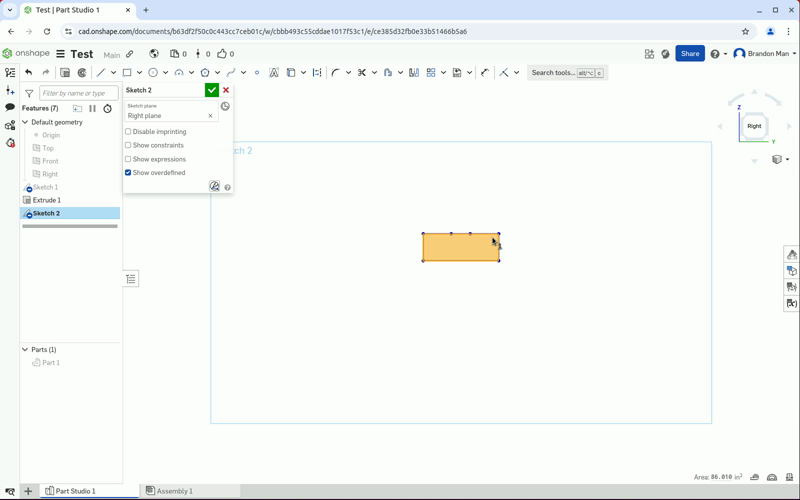
mouse_move(73, 352)
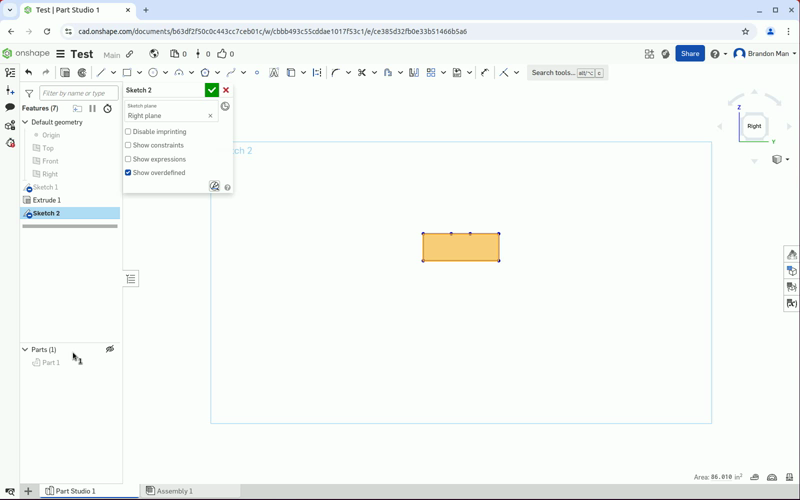
key(shift+y)
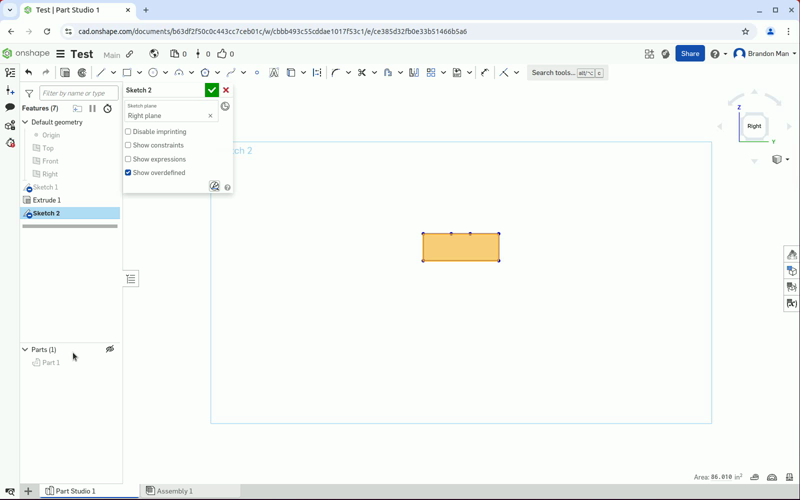
key(shift+e)
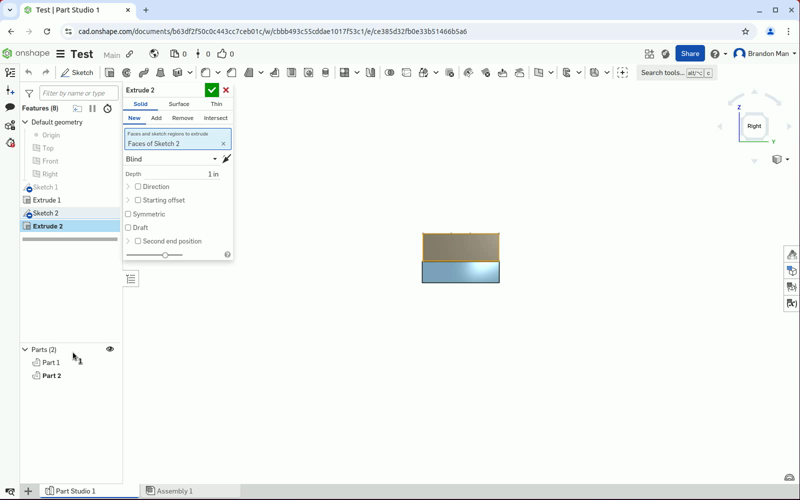
mouse_move(143, 106)
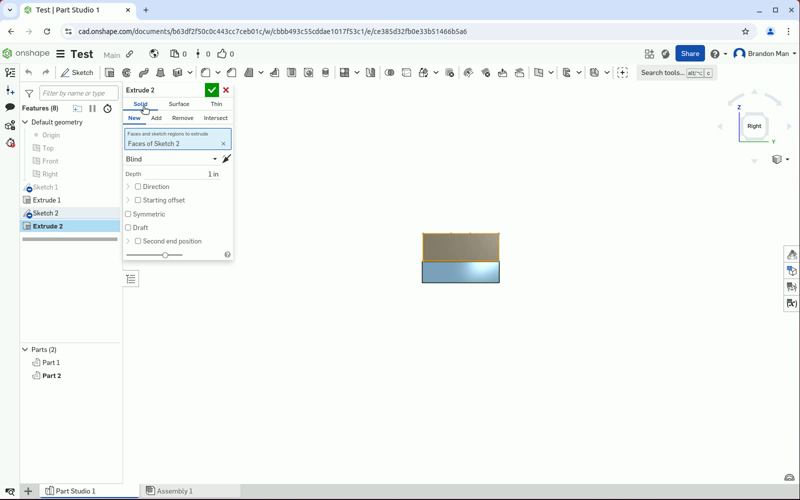
click(143, 106)
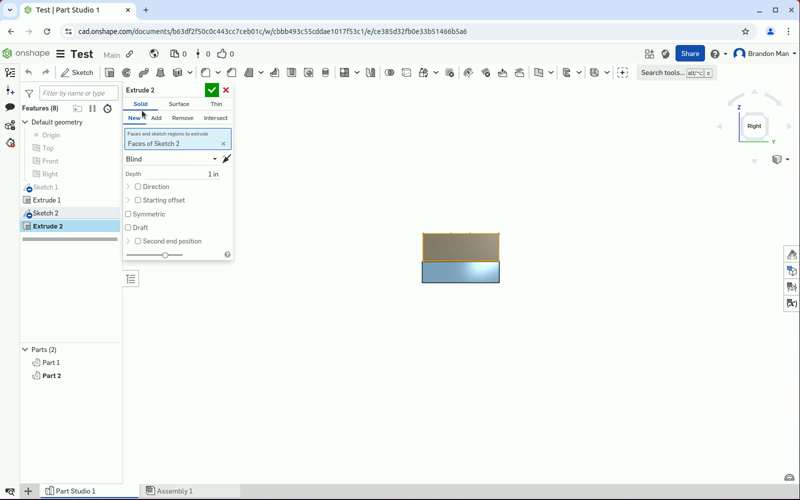
mouse_move(137, 120)
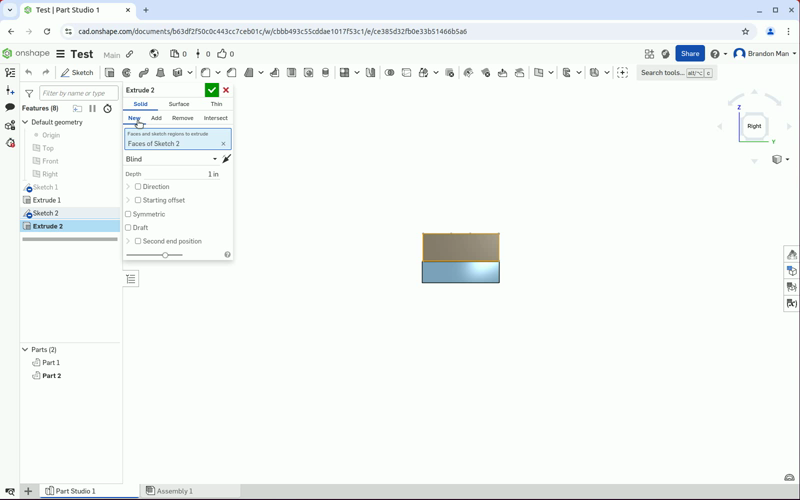
click(137, 120)
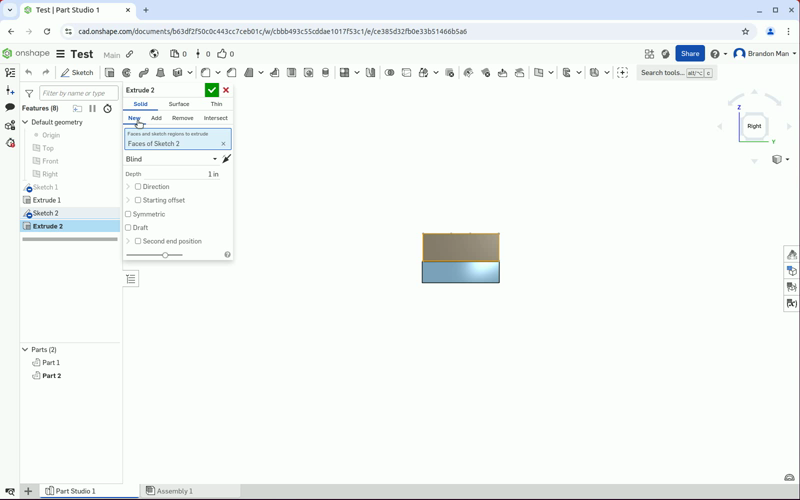
key(tab, 4)
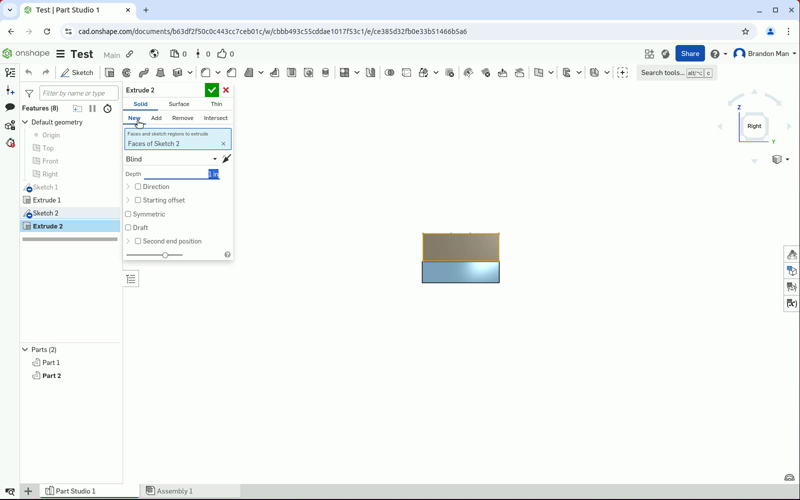
text(4.333)
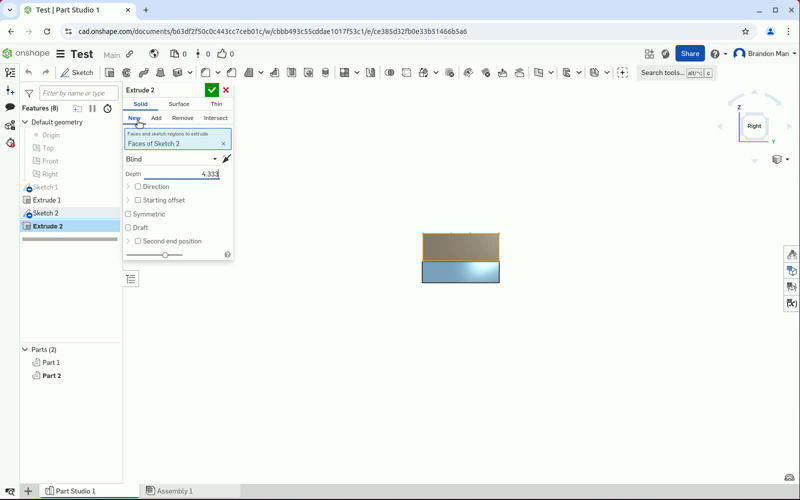
key(enter)
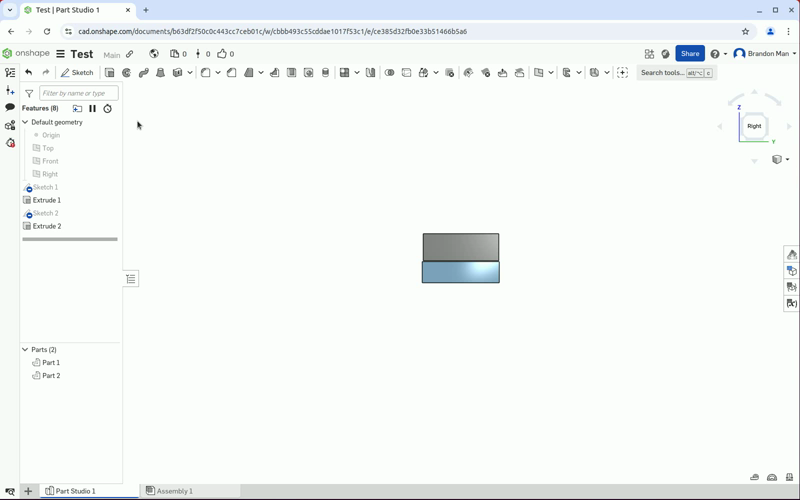
key(shift+h)
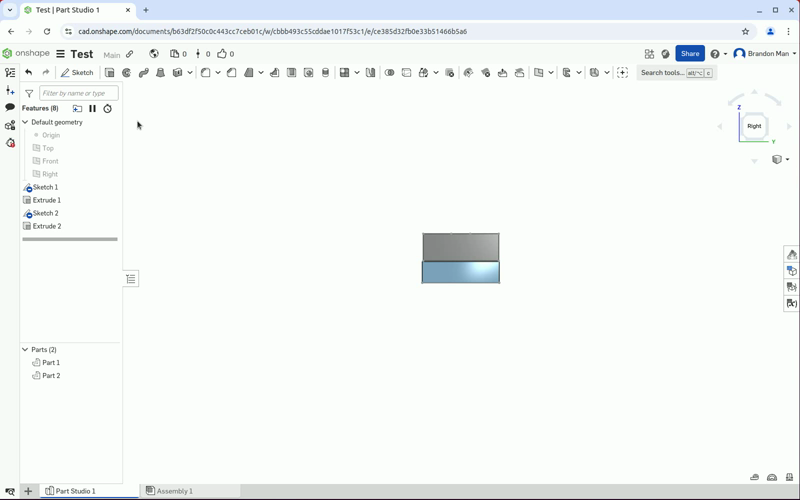
key(shift+h)
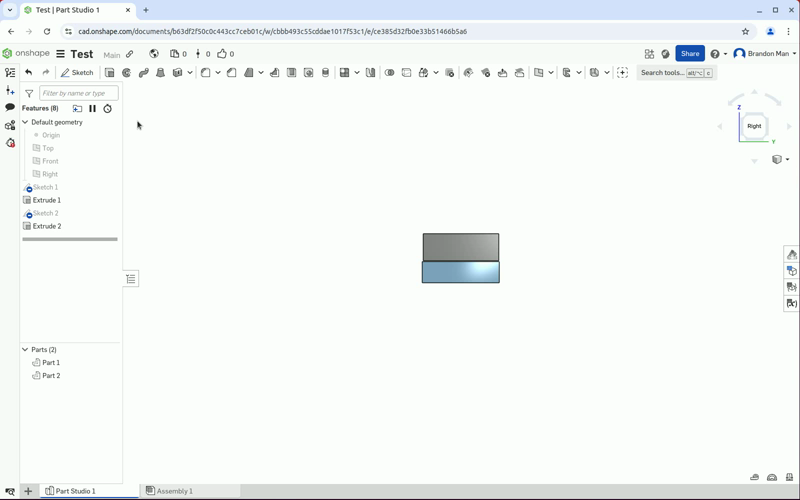
mouse_move(73, 189)
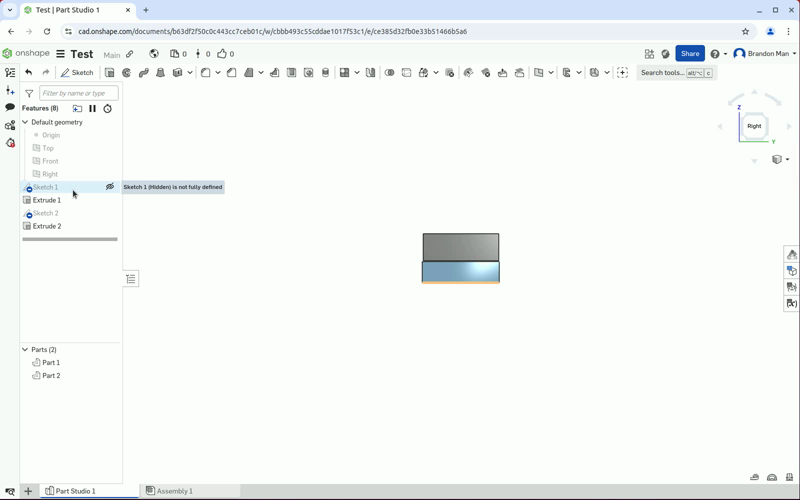
click(73, 189)
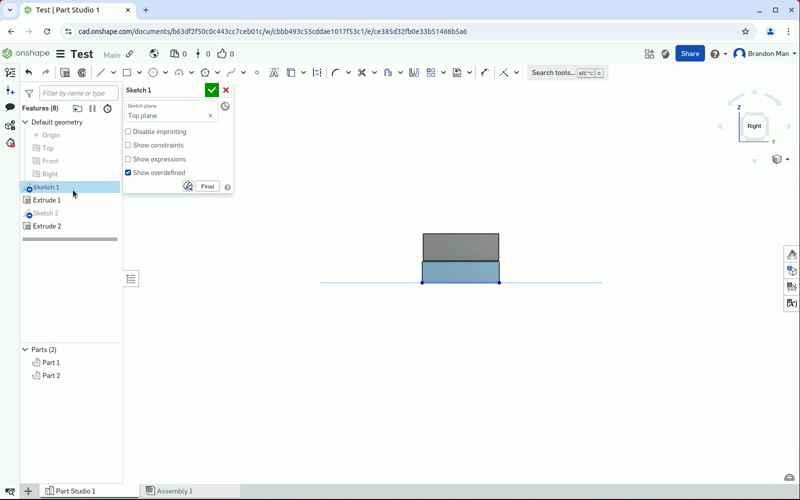
mouse_move(229, 92)
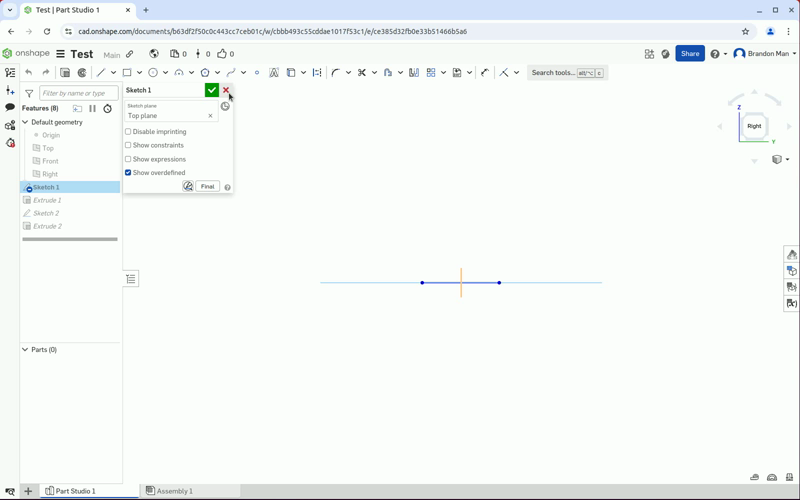
click(229, 92)
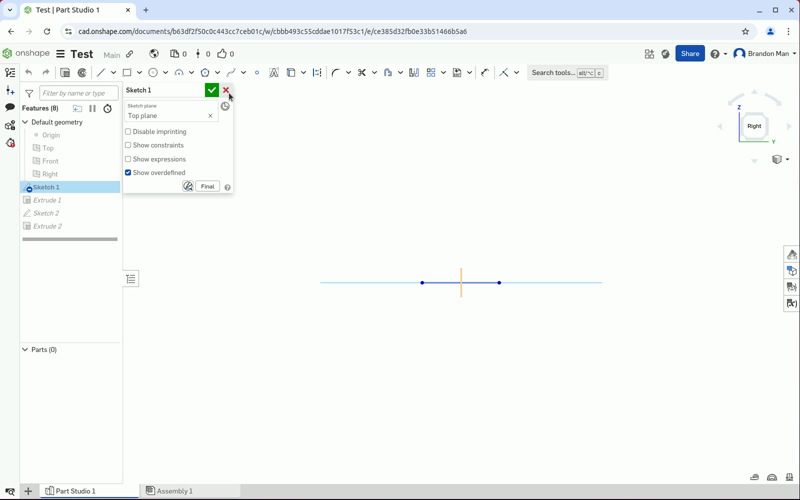
key(shift+s)
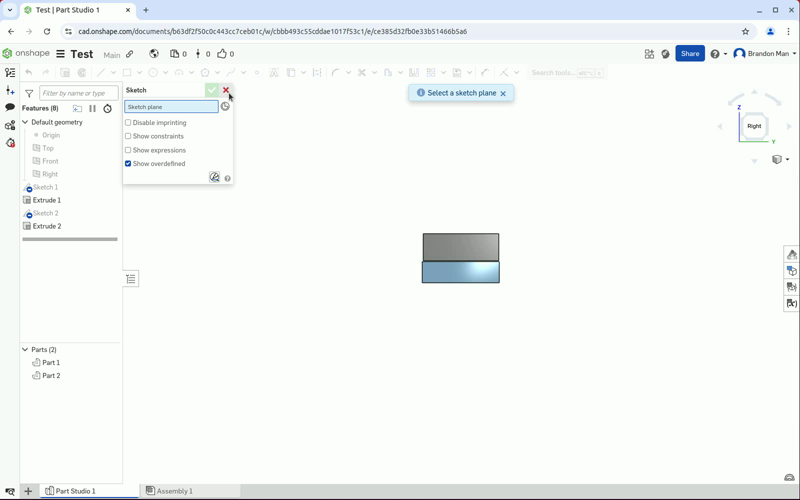
mouse_move(73, 176)
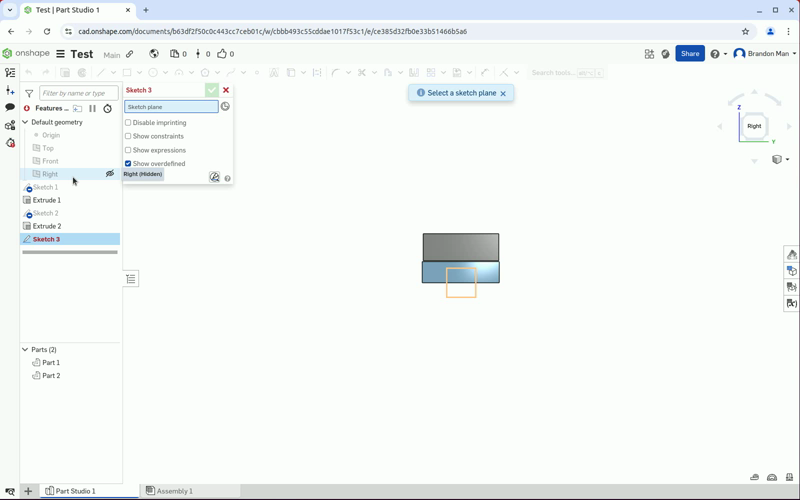
click(73, 176)
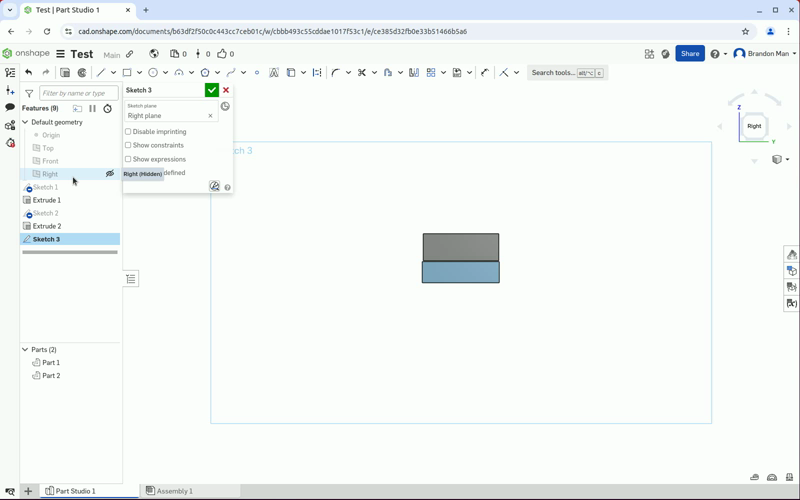
mouse_move(73, 352)
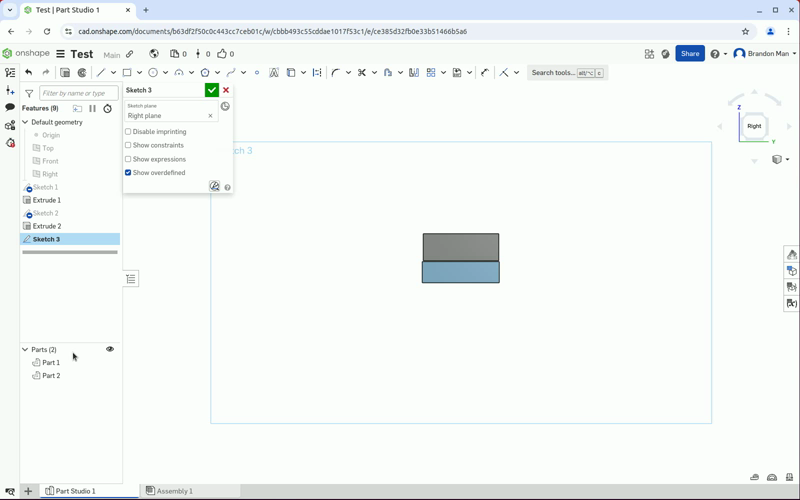
key(y)
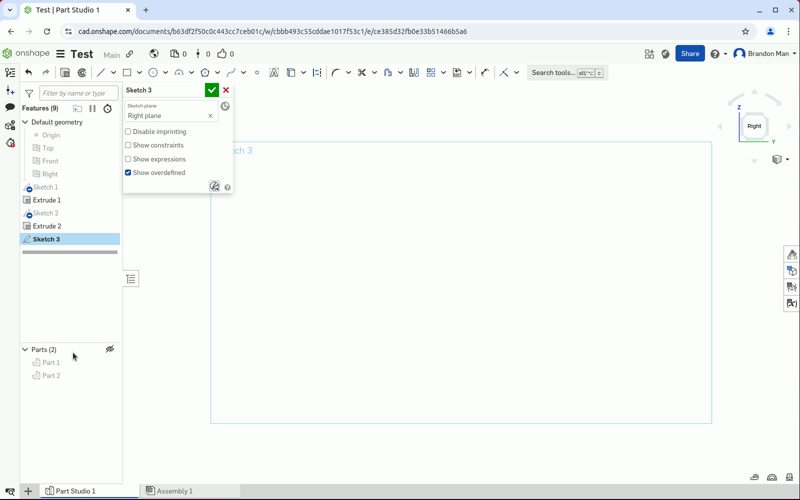
key(l)
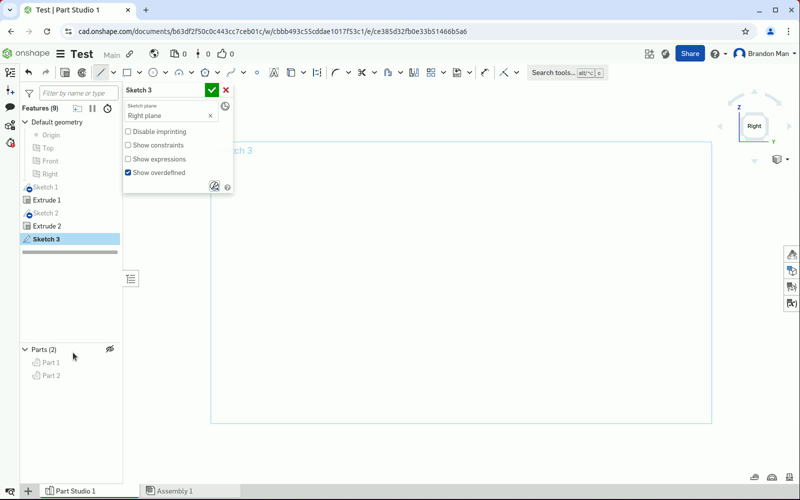
key_down(shift)
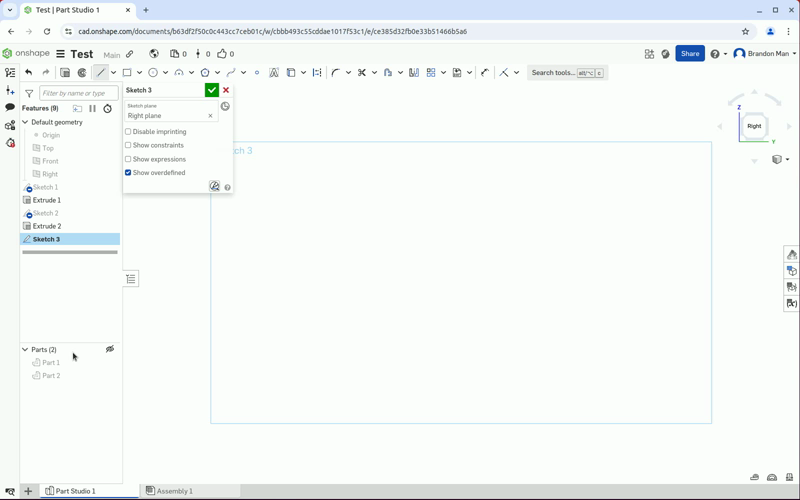
mouse_move(450, 233)
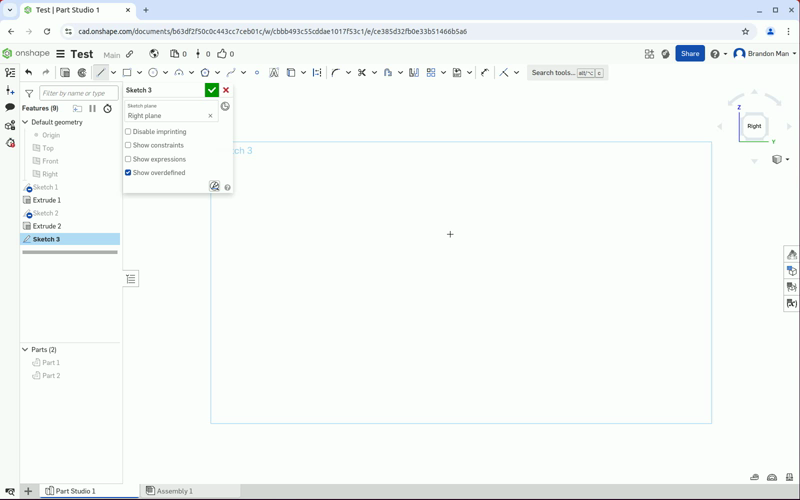
click(450, 233)
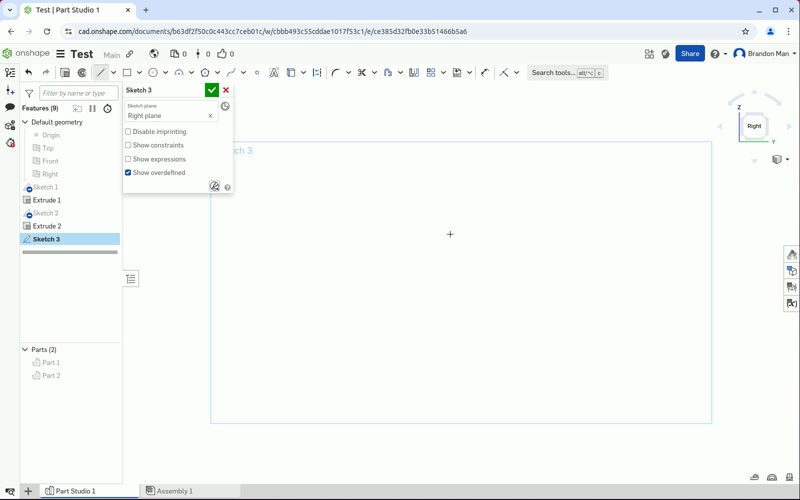
key_up(shift)
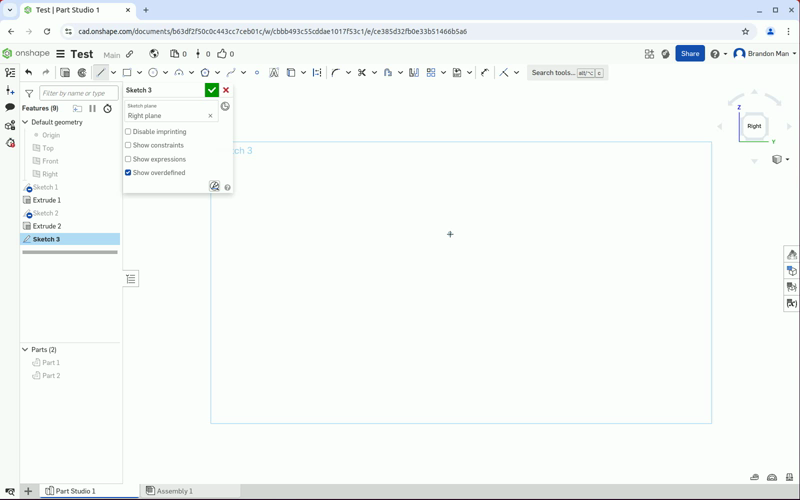
key_down(shift)
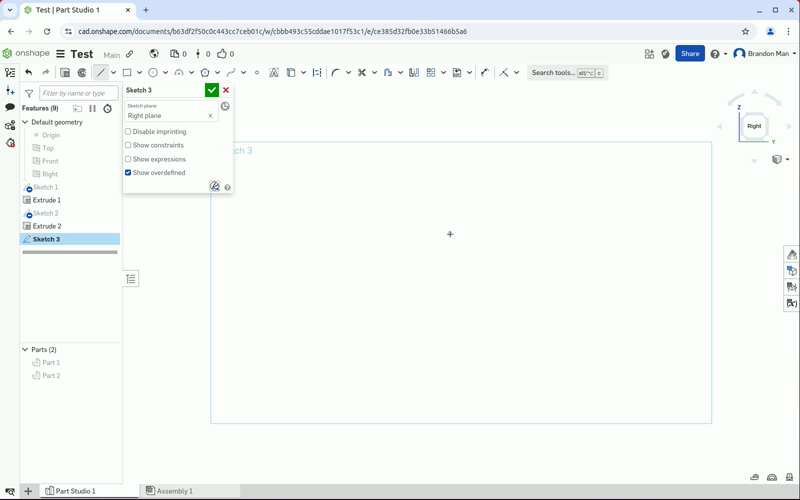
mouse_move(480, 233)
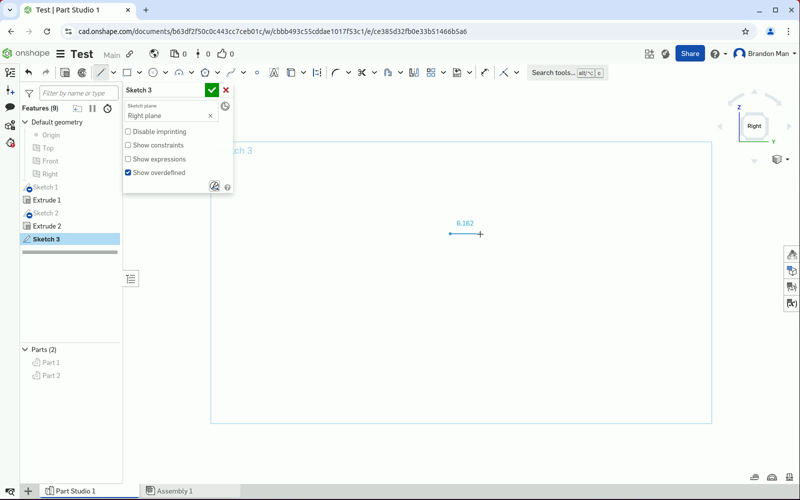
mouse_move(470, 233)
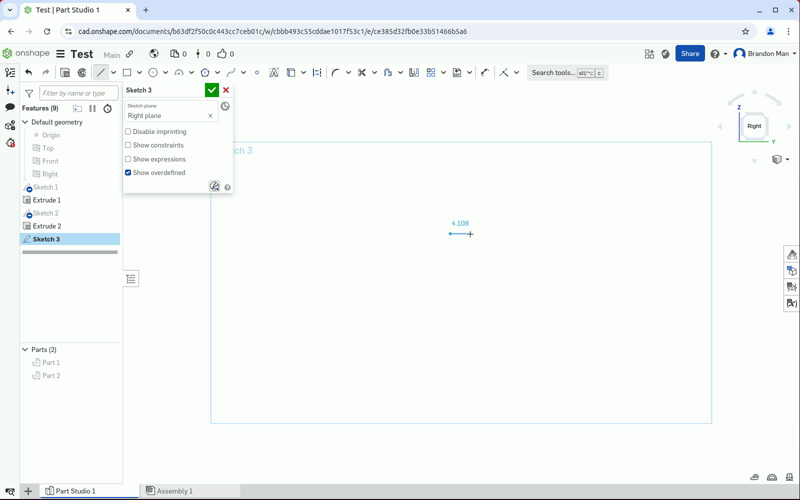
click(470, 233)
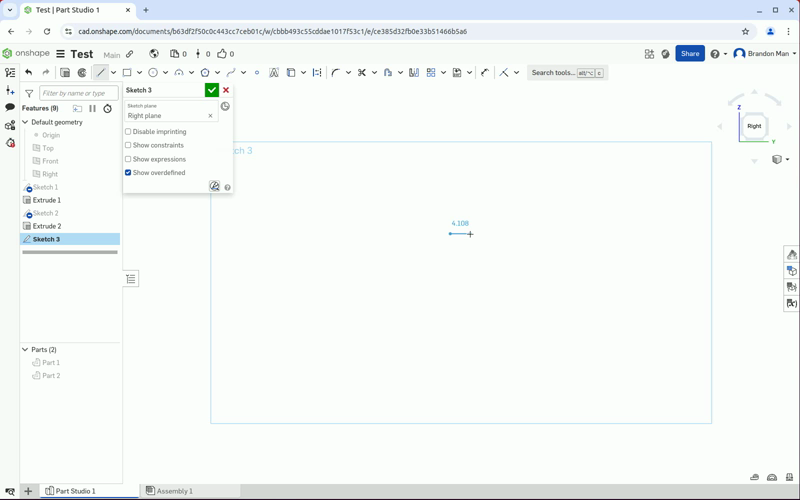
key_up(shift)
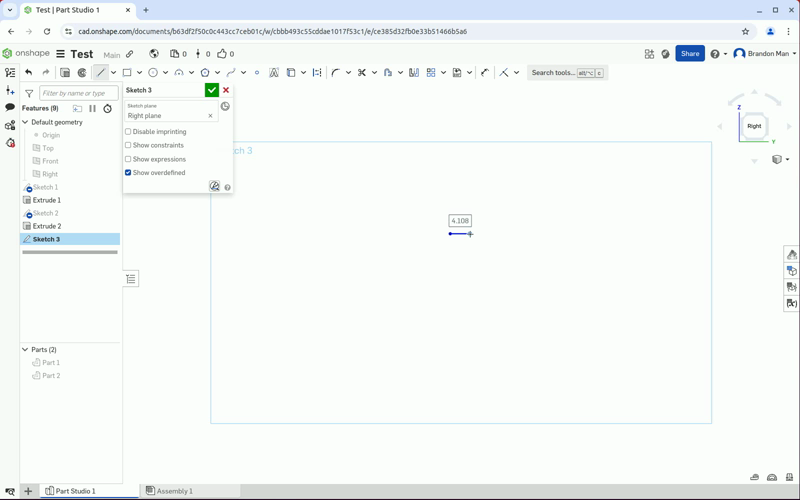
key_down(shift)
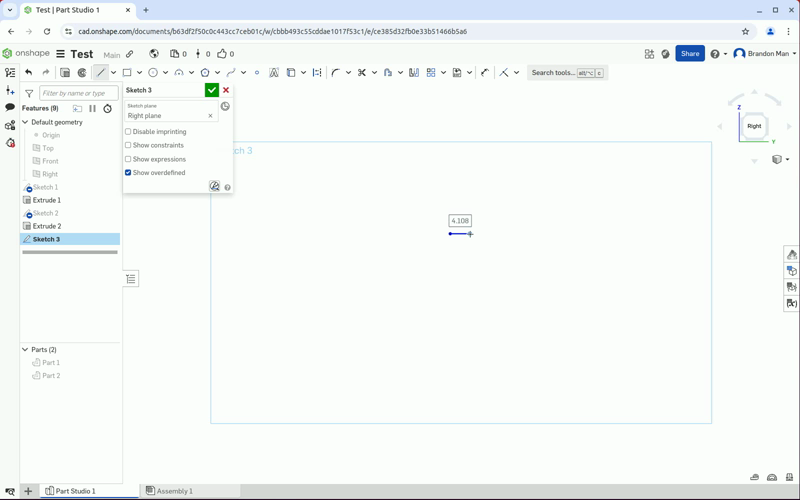
mouse_move(500, 233)
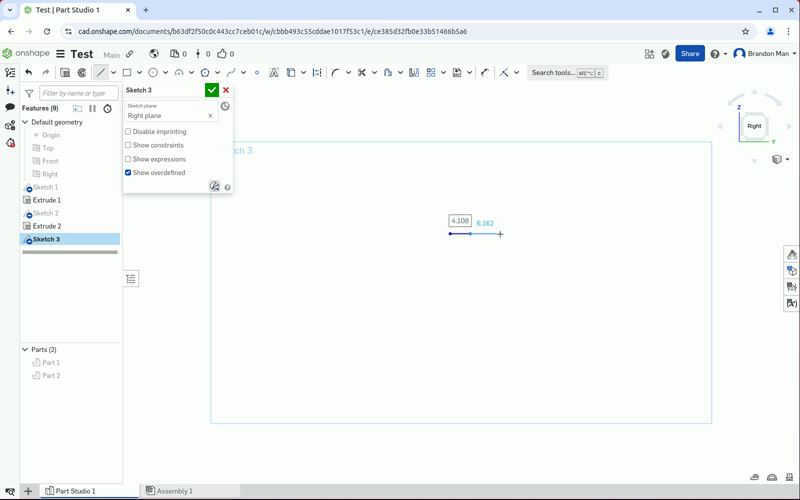
mouse_move(470, 229)
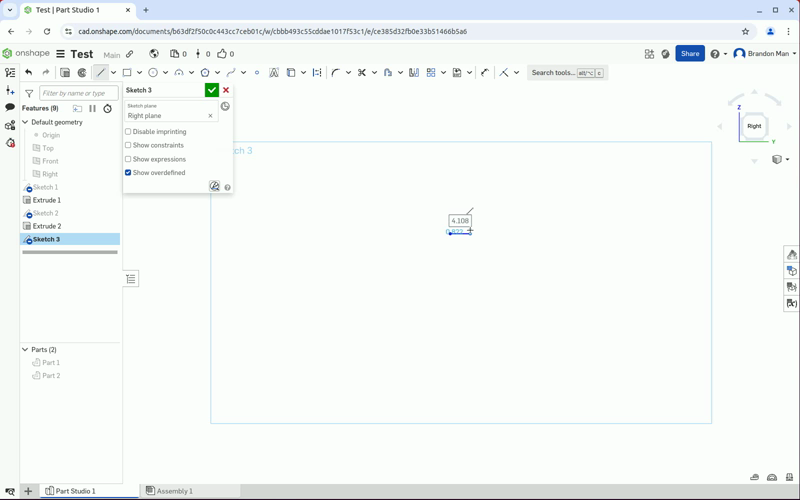
scroll(6)
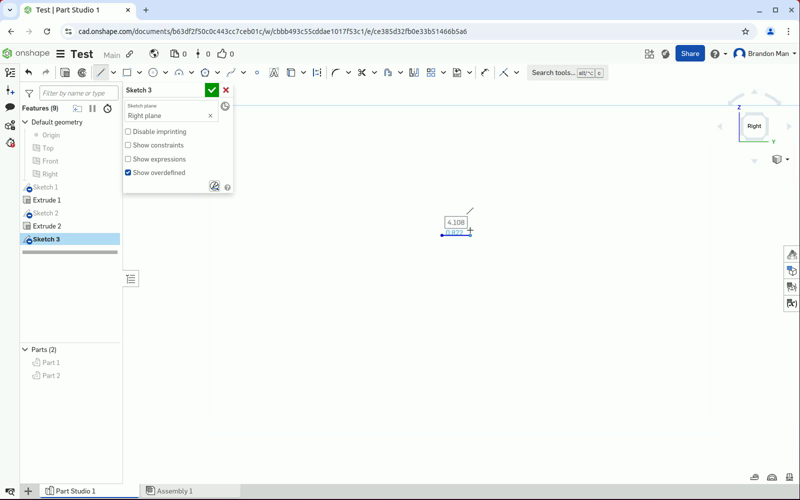
scroll(6)
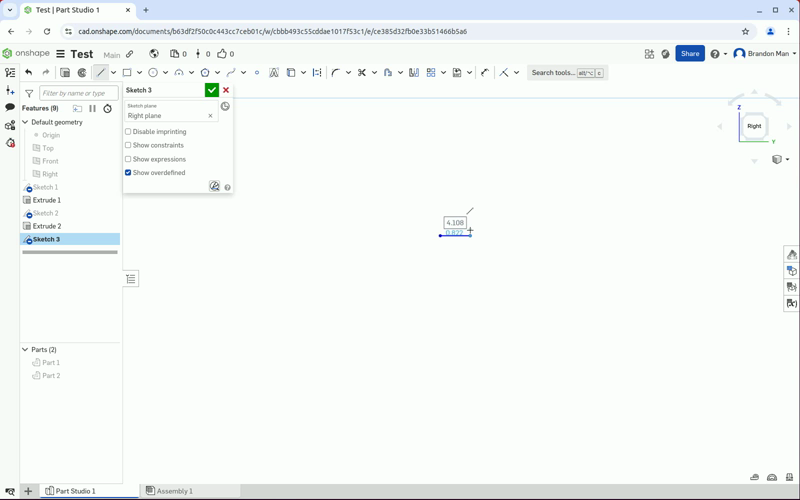
scroll(6)
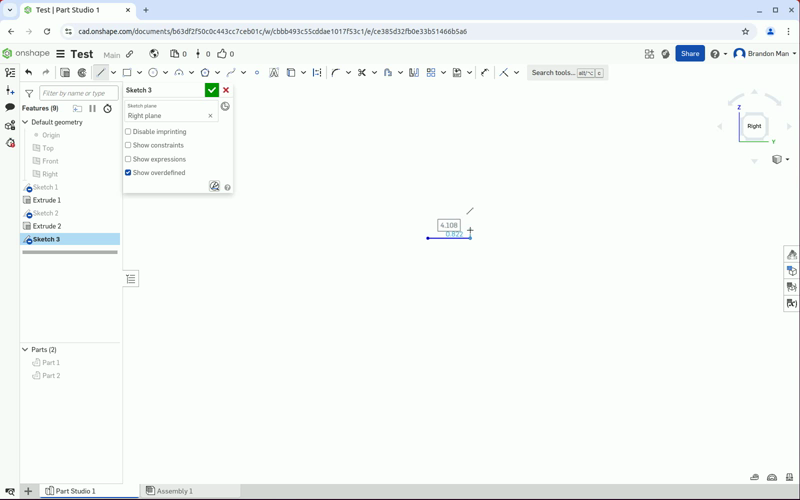
scroll(6)
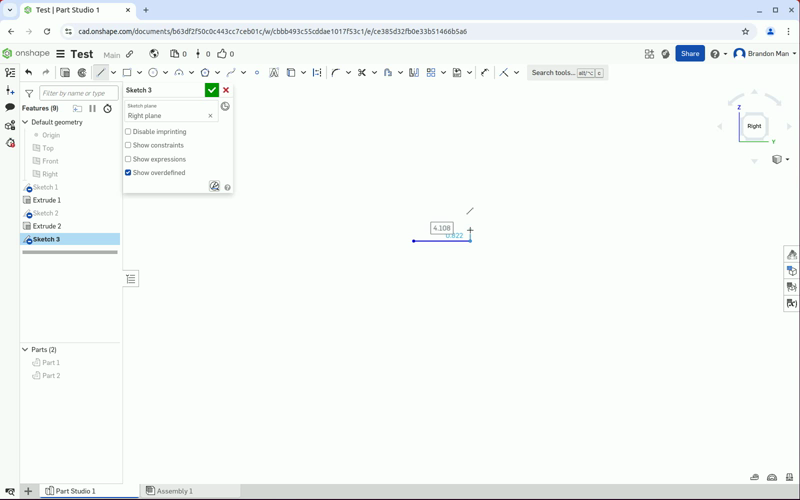
scroll(6)
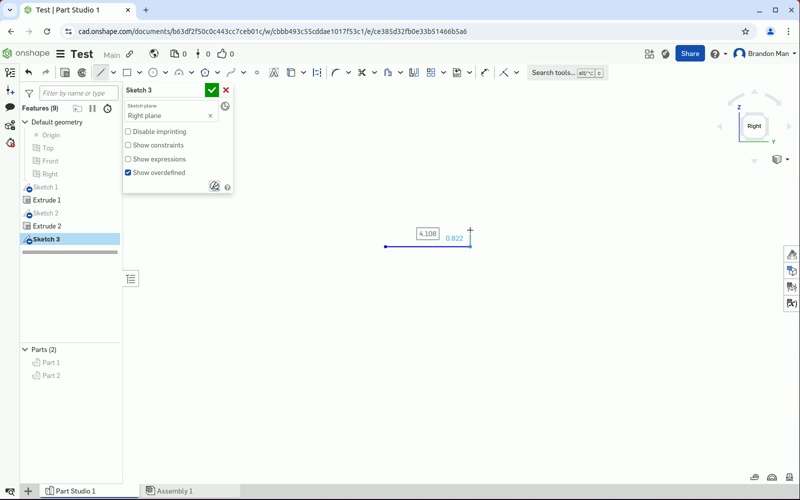
scroll(6)
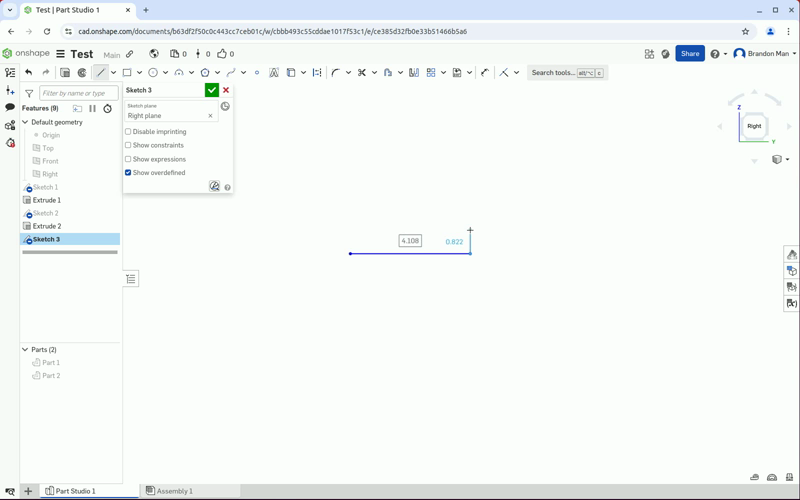
scroll(6)
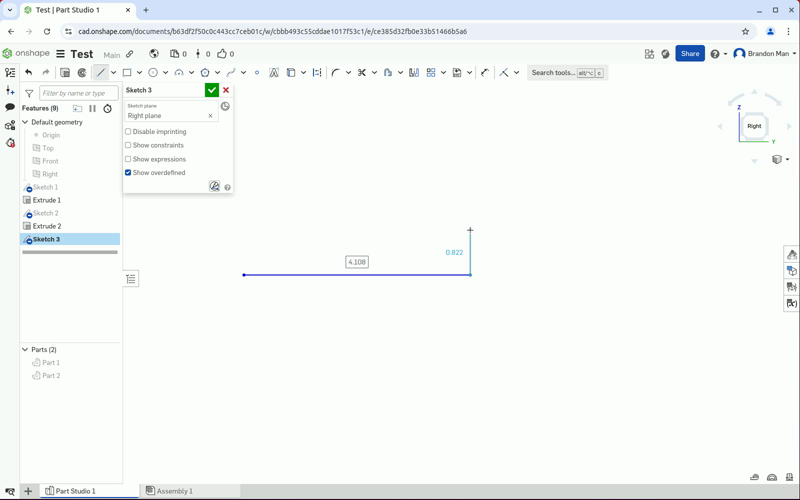
click(470, 229)
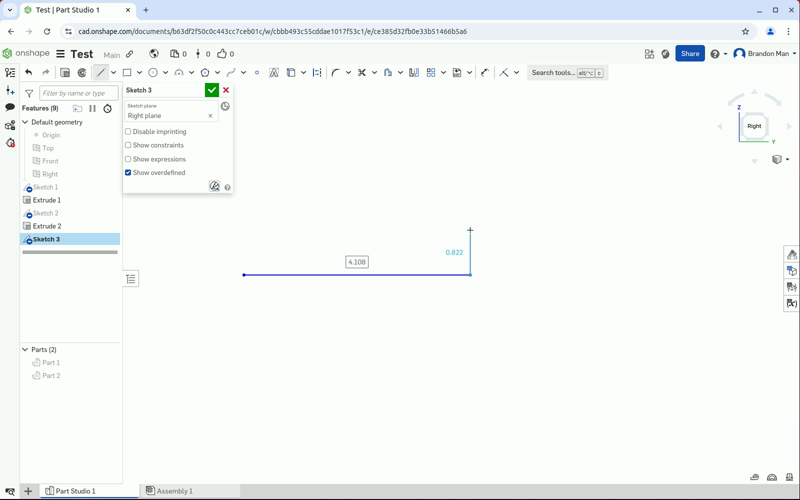
scroll(-6)
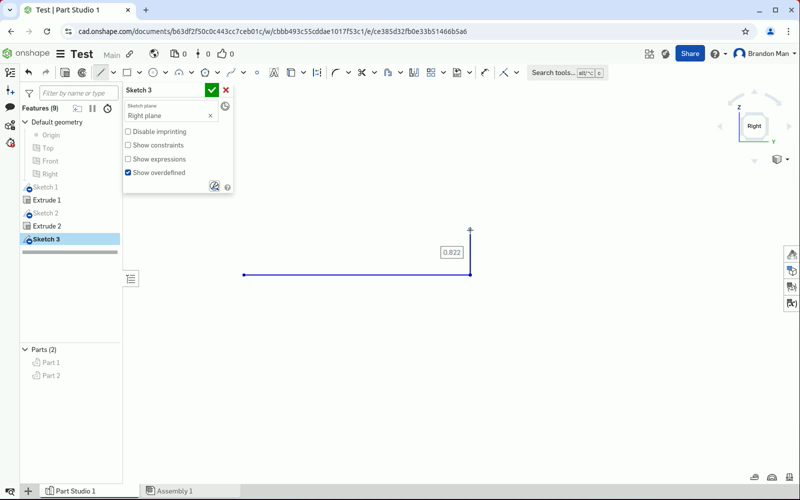
scroll(-6)
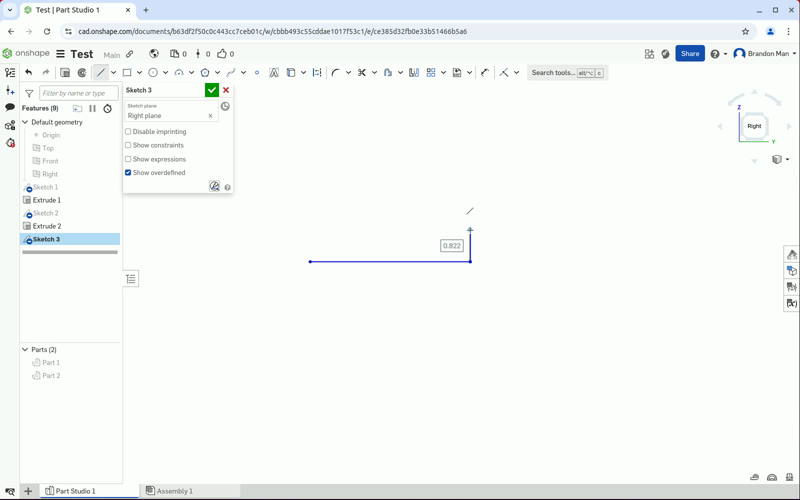
scroll(-6)
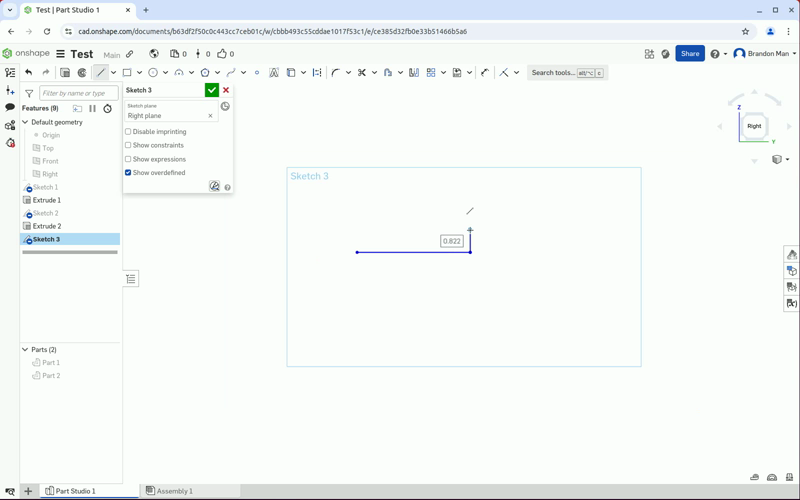
scroll(-6)
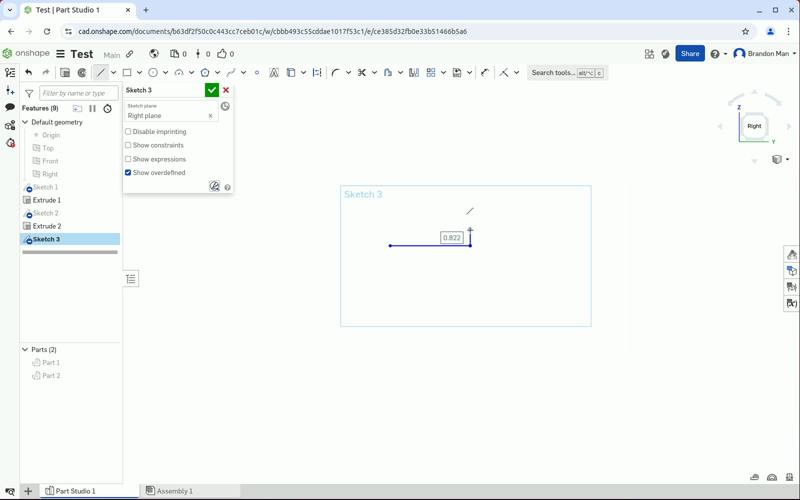
scroll(-6)
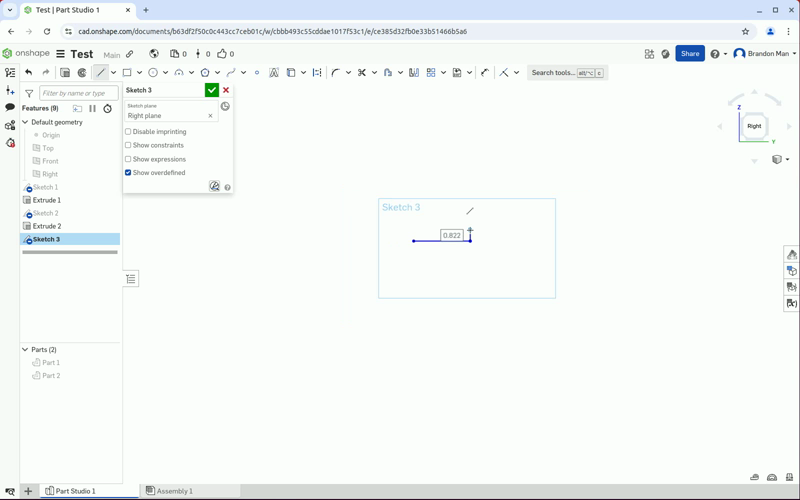
scroll(-6)
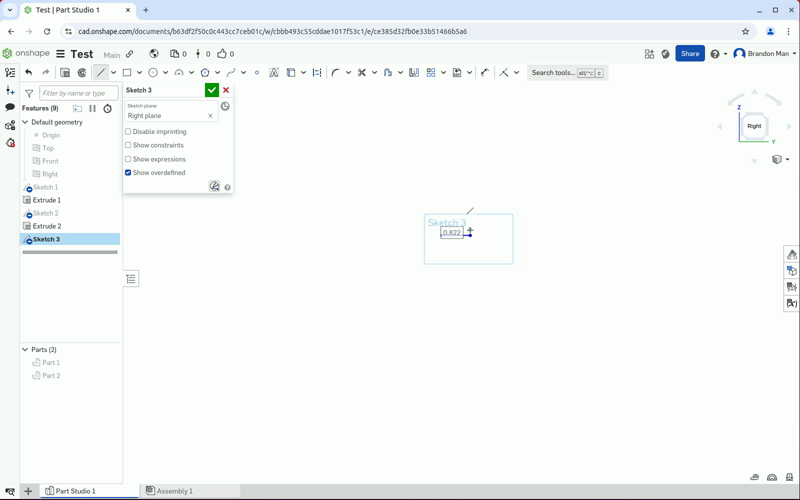
scroll(-6)
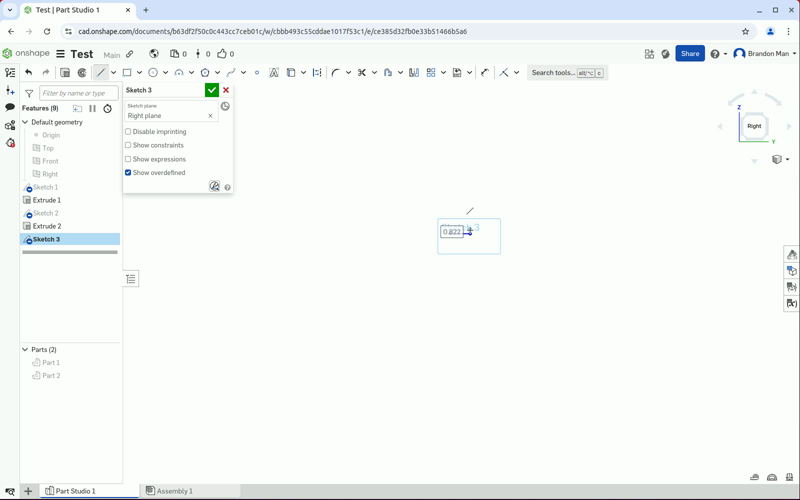
key_up(shift)
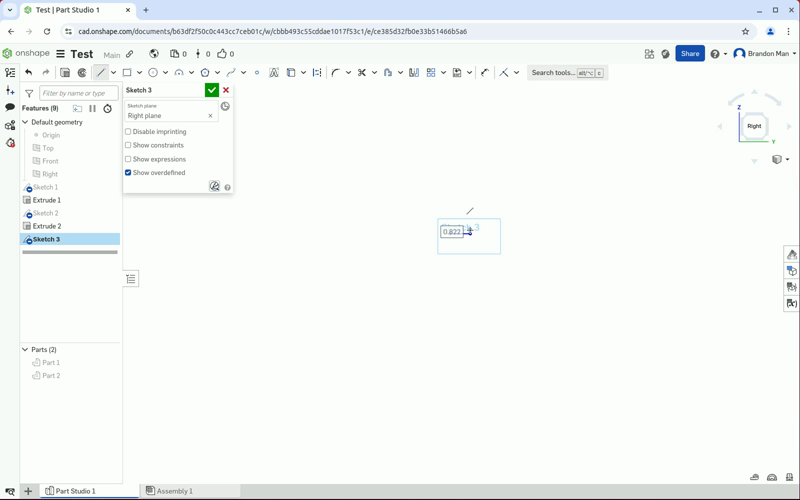
key_down(shift)
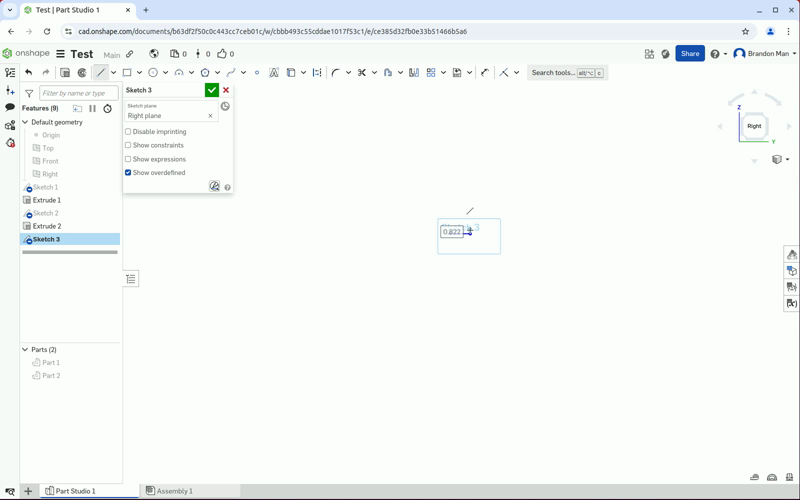
mouse_move(500, 229)
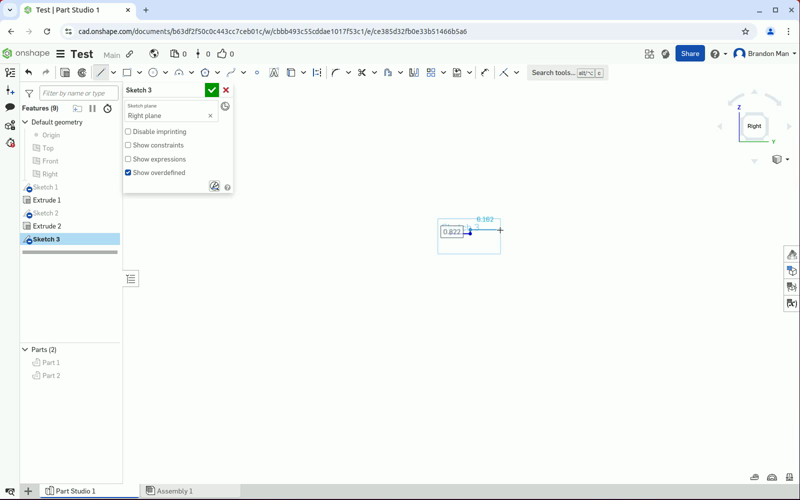
mouse_move(450, 229)
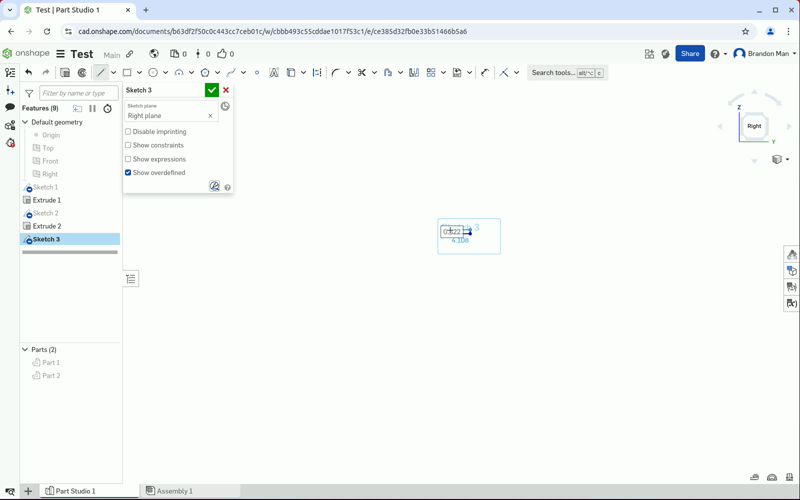
scroll(6)
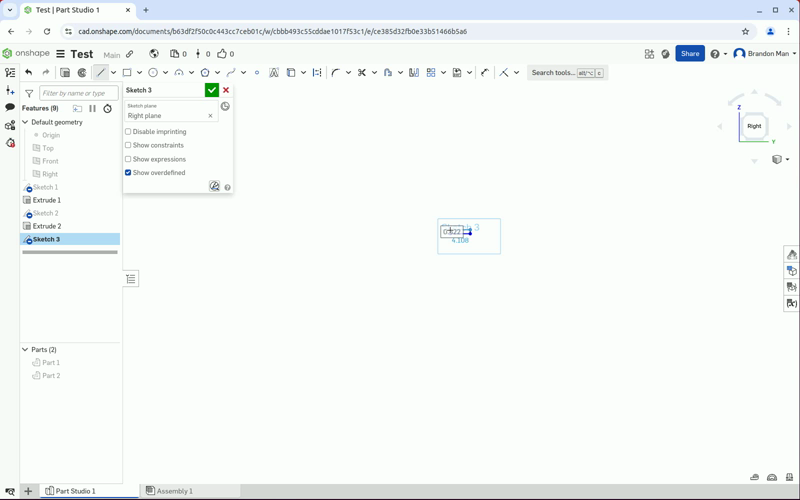
scroll(6)
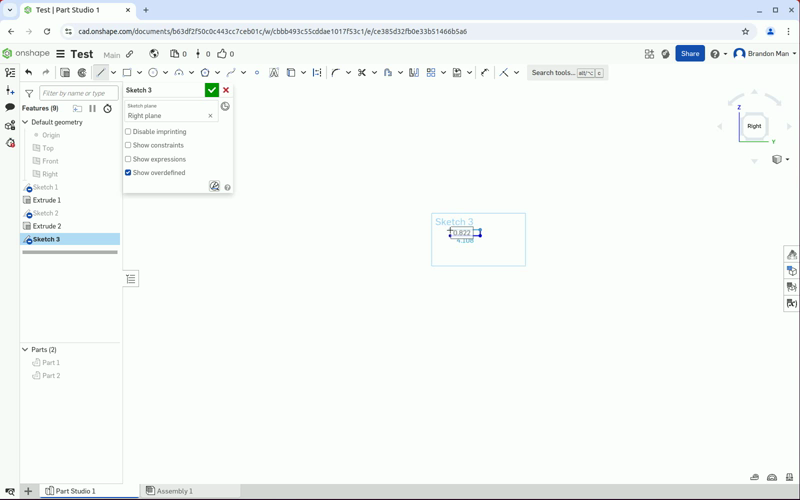
scroll(6)
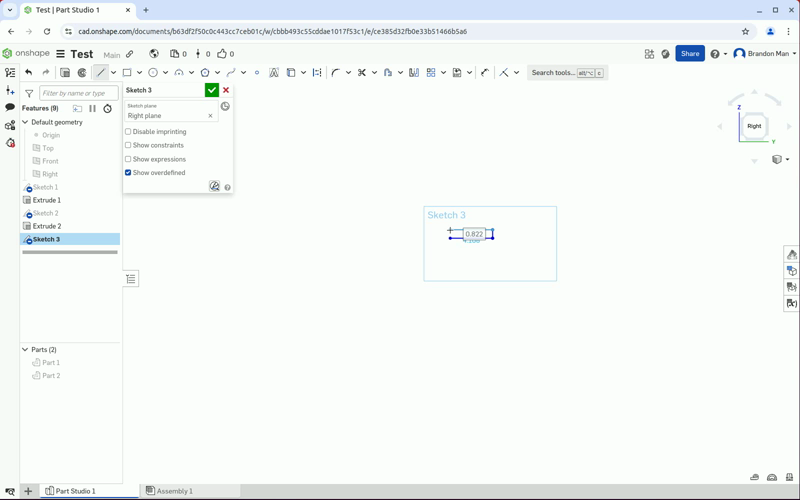
scroll(6)
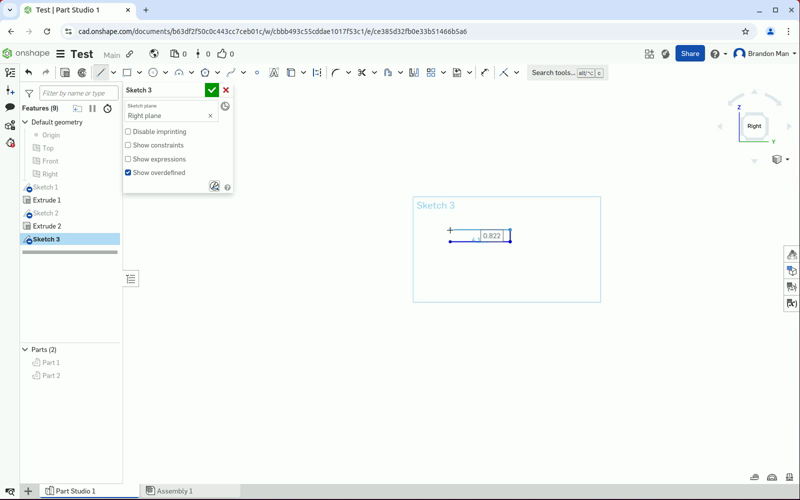
scroll(6)
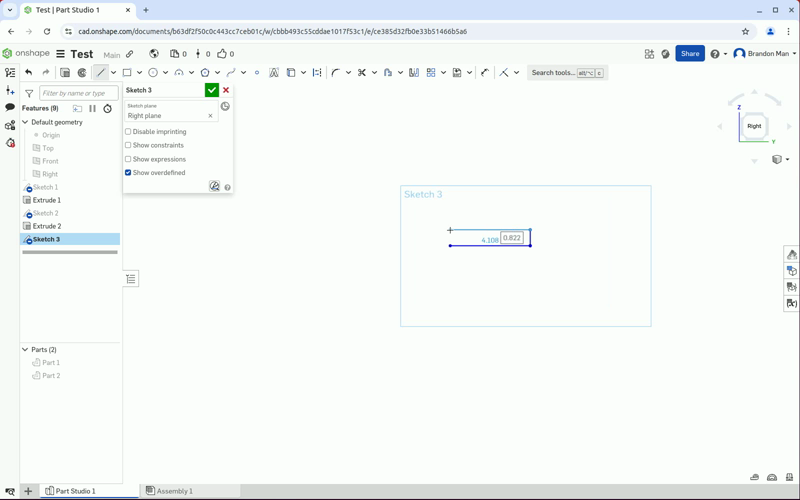
scroll(6)
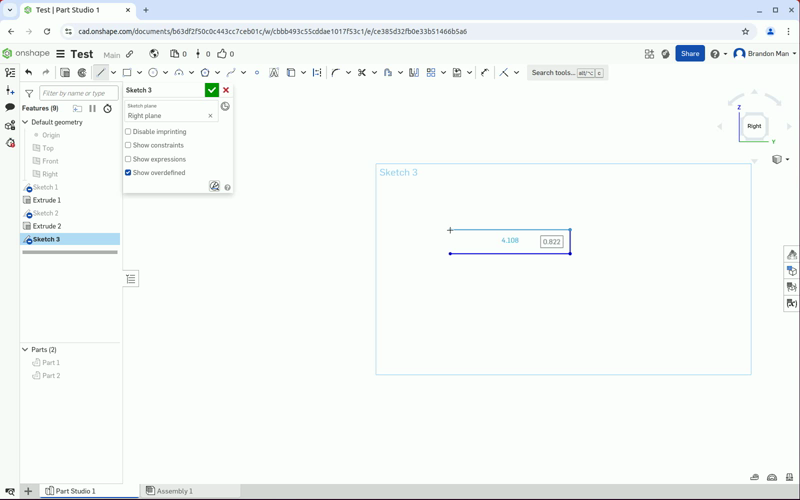
scroll(6)
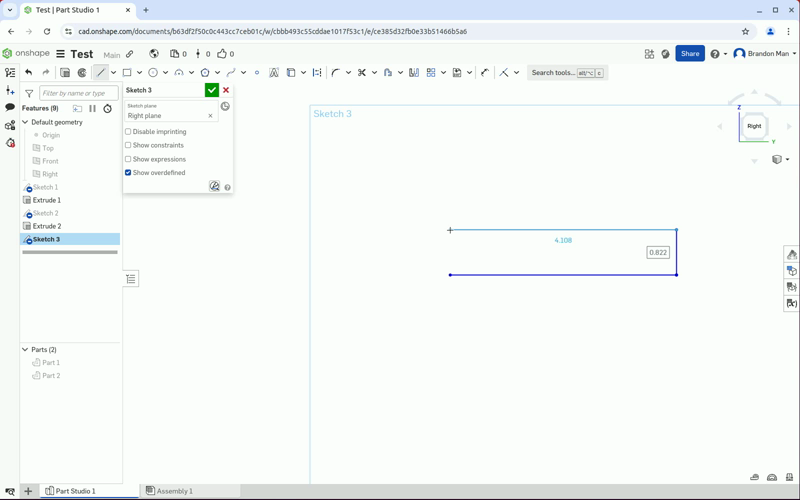
click(450, 229)
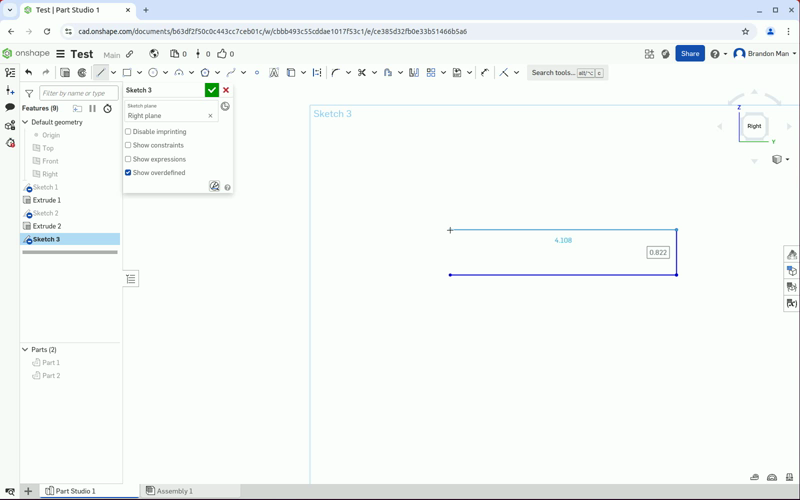
scroll(-6)
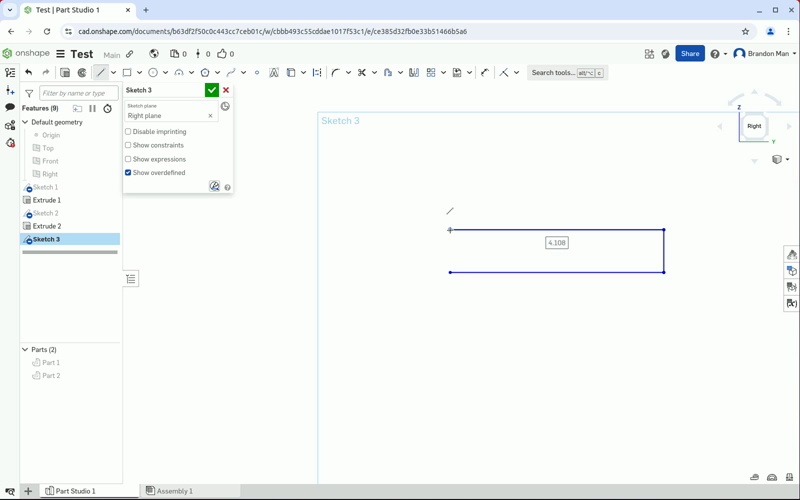
scroll(-6)
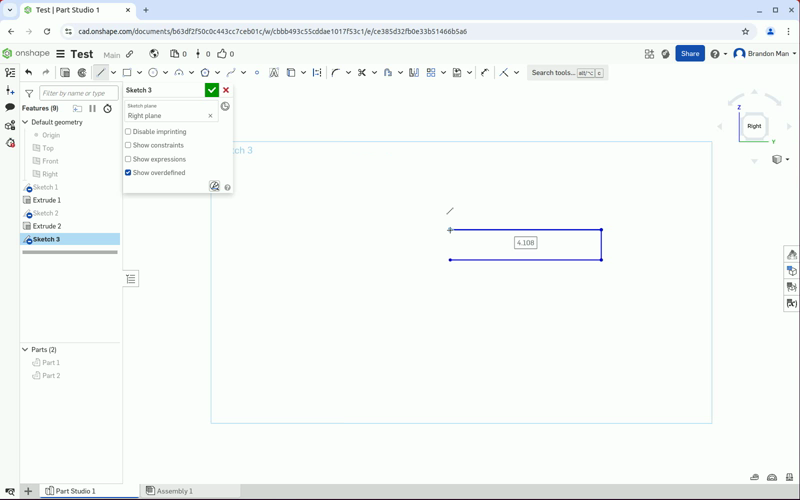
scroll(-6)
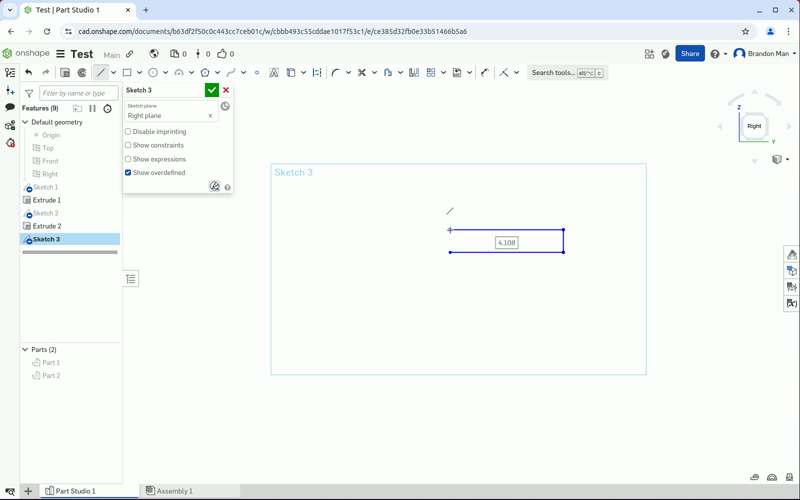
scroll(-6)
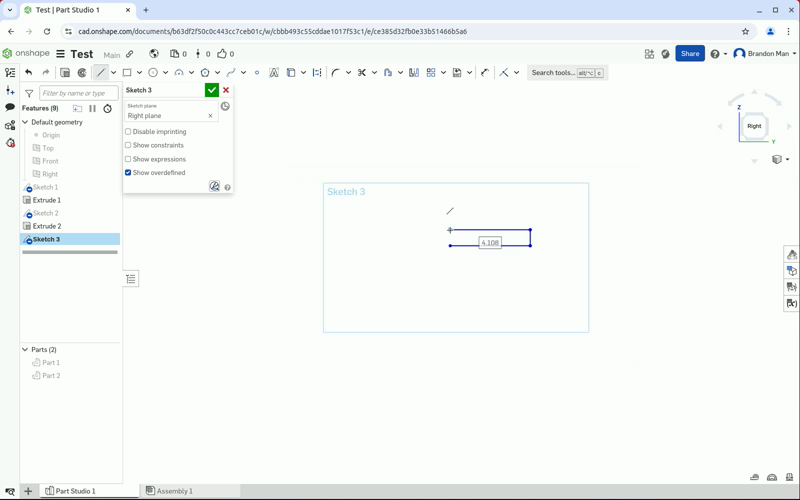
scroll(-6)
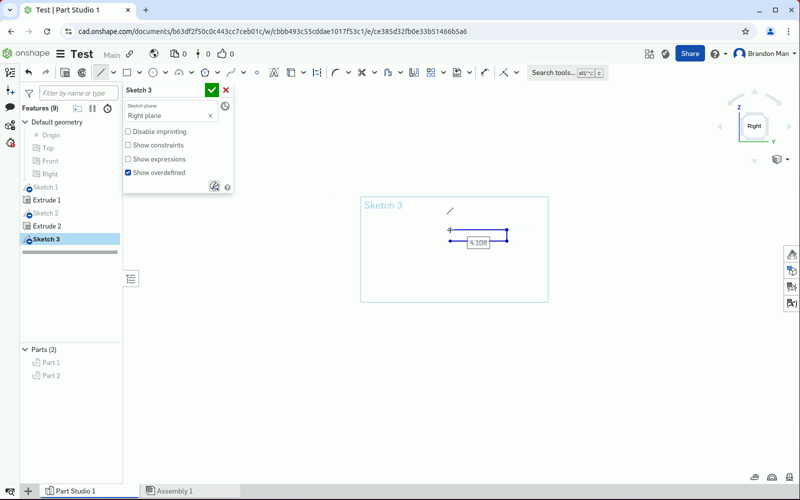
scroll(-6)
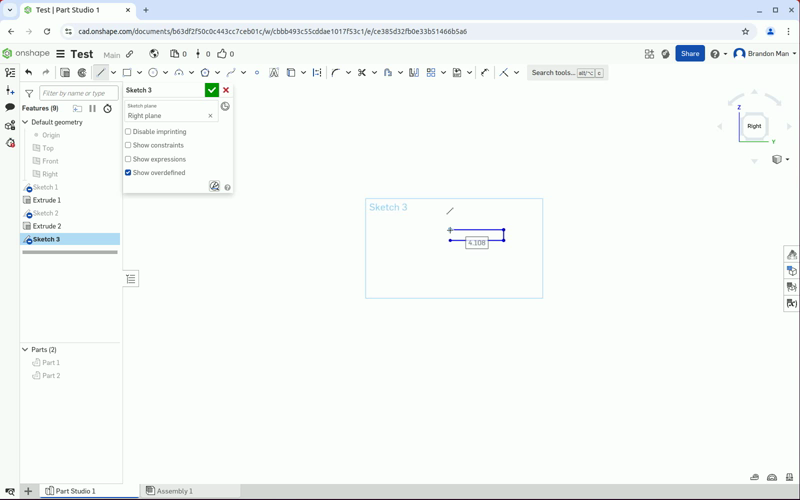
scroll(-6)
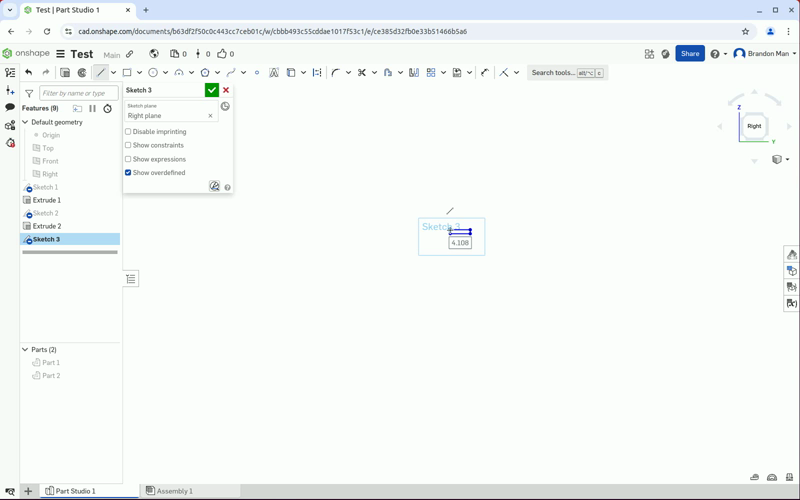
key_up(shift)
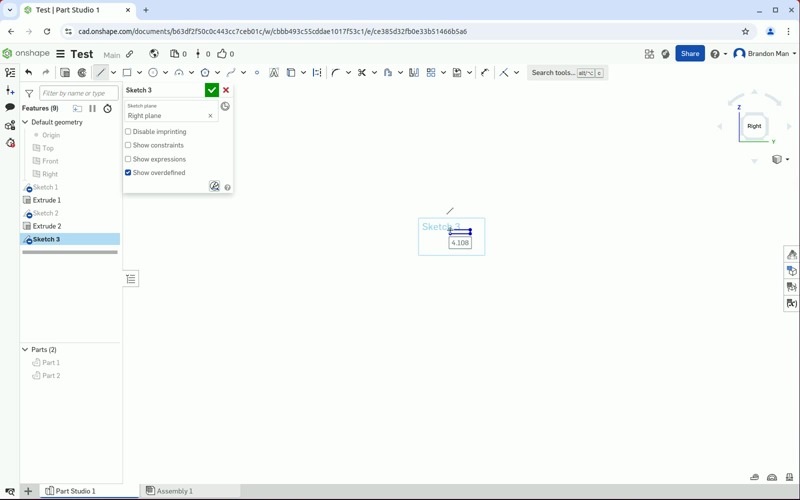
mouse_move(480, 229)
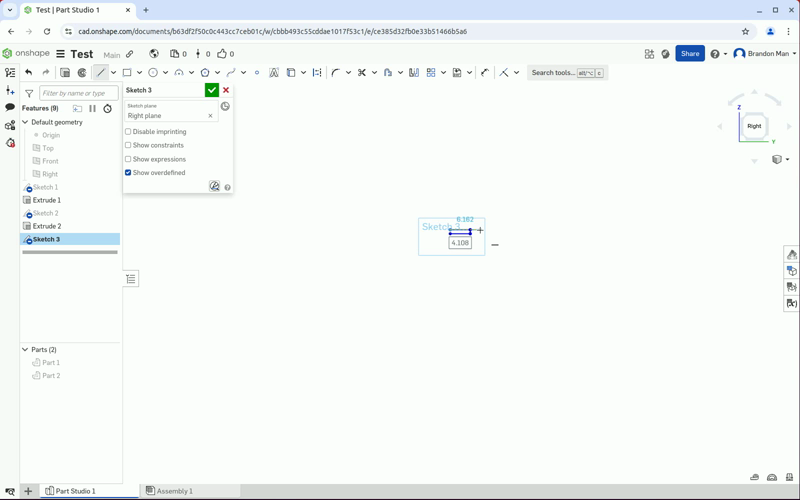
key_down(shift)
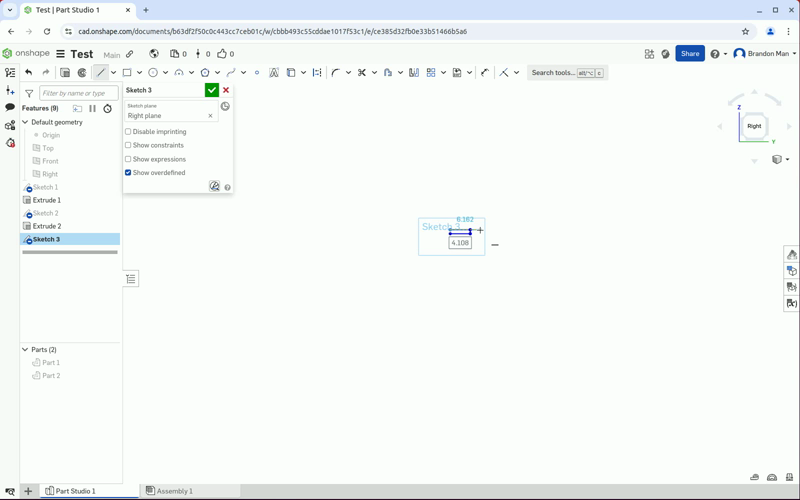
mouse_move(450, 233)
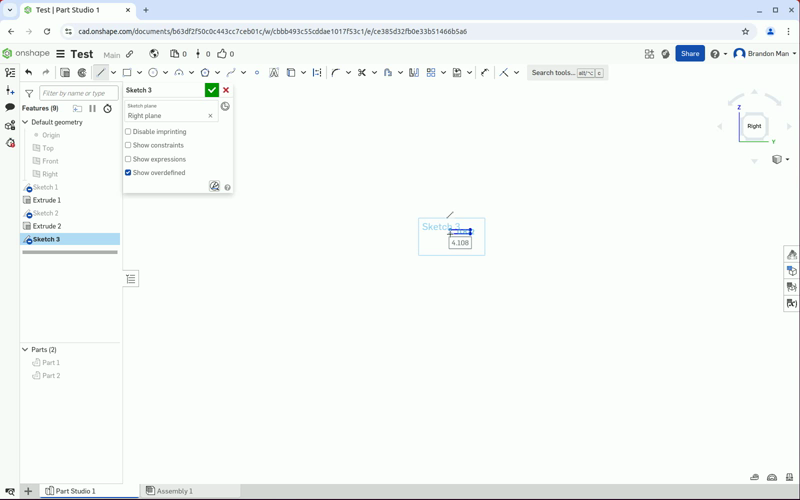
scroll(6)
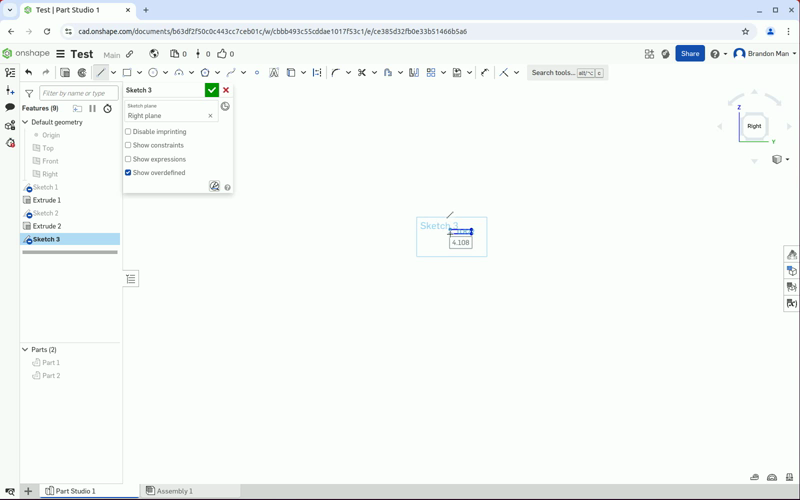
scroll(6)
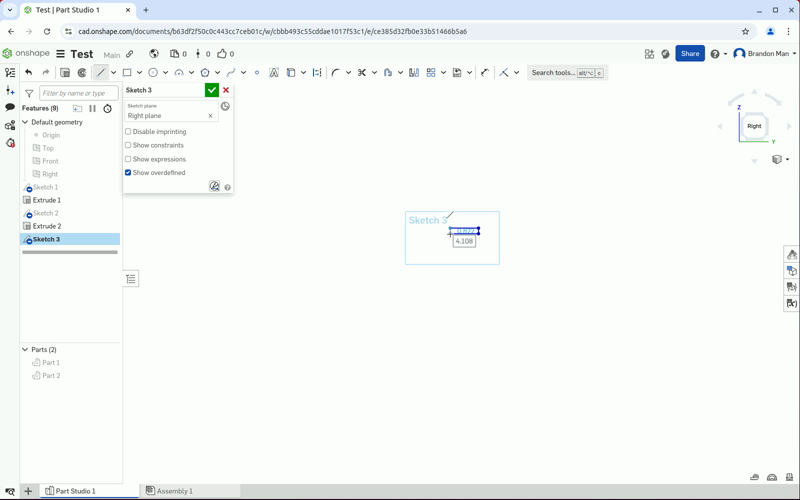
scroll(6)
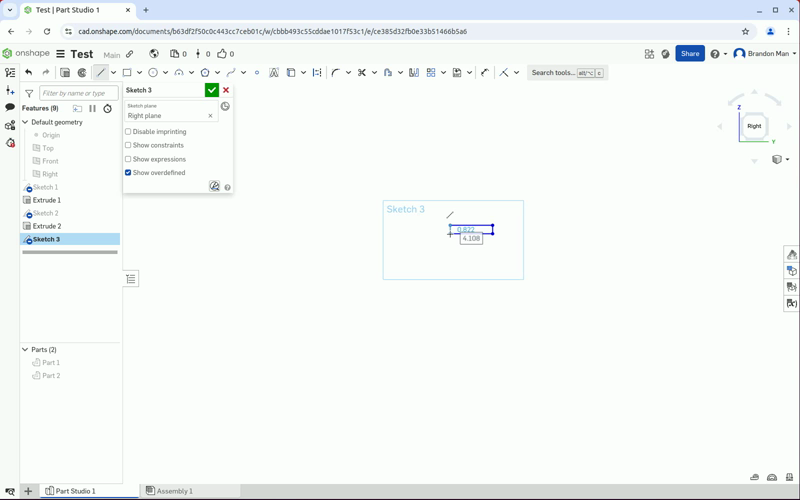
scroll(6)
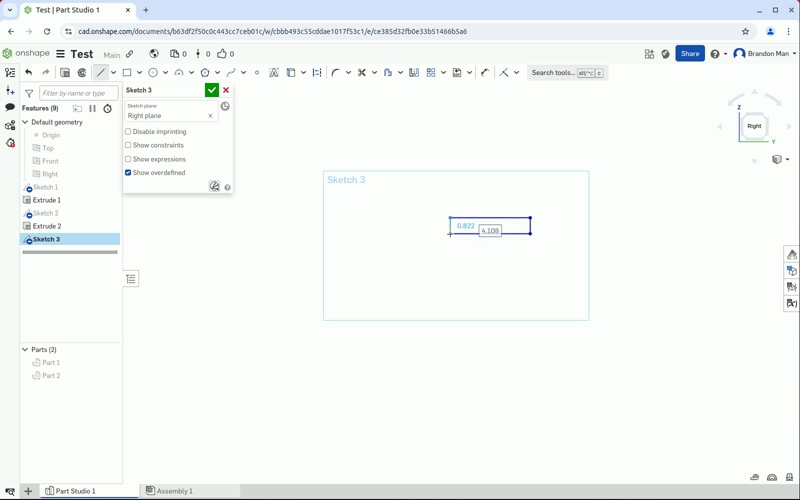
scroll(6)
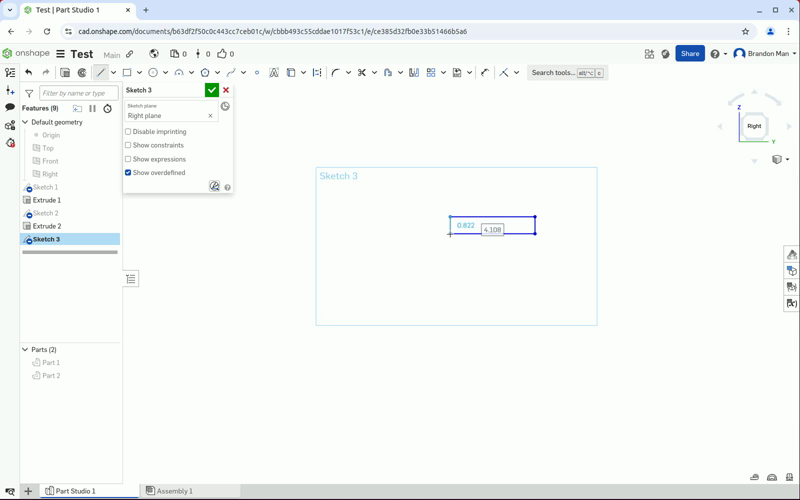
scroll(6)
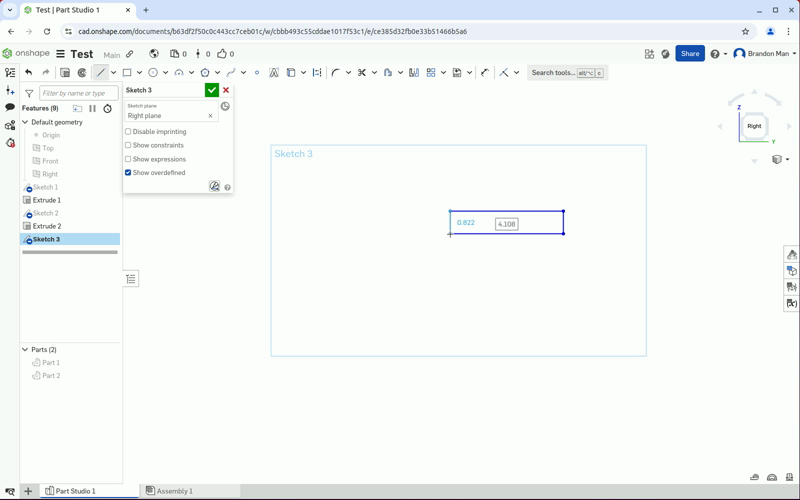
scroll(6)
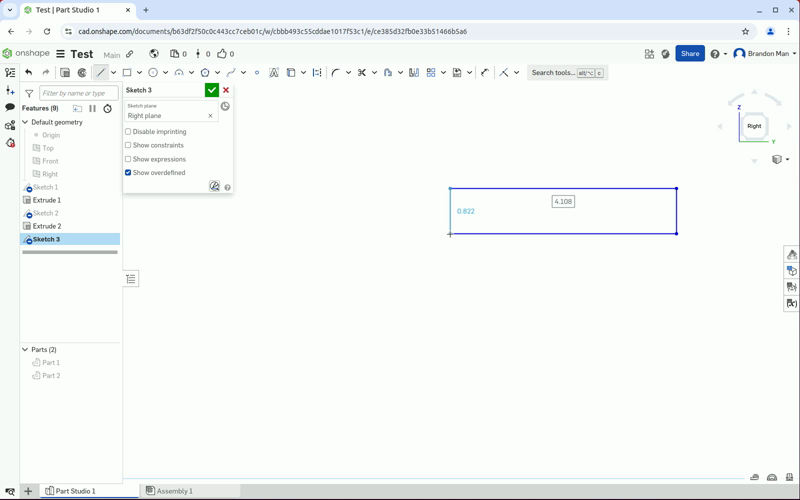
key_up(shift)
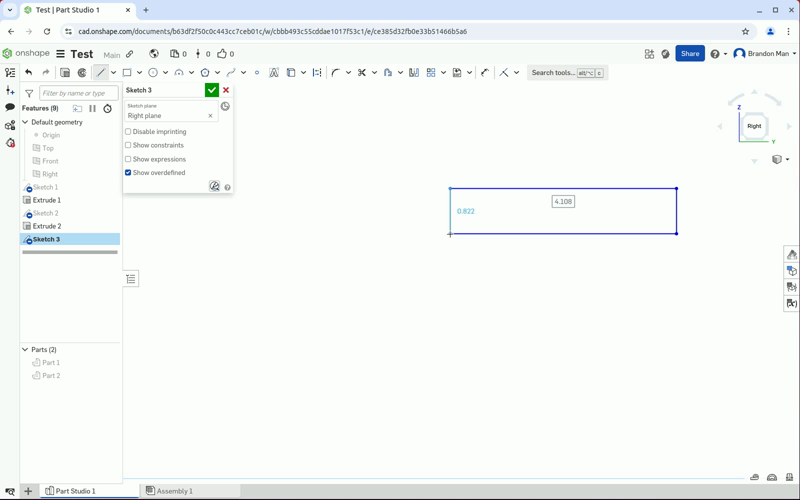
click(450, 233)
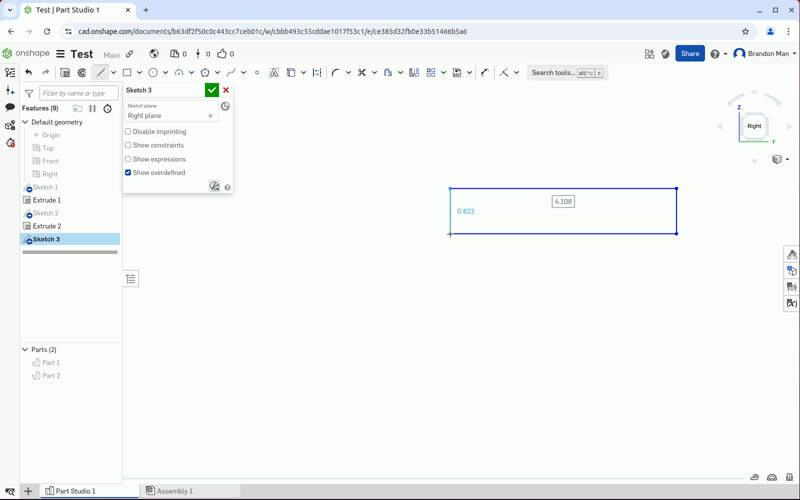
scroll(-6)
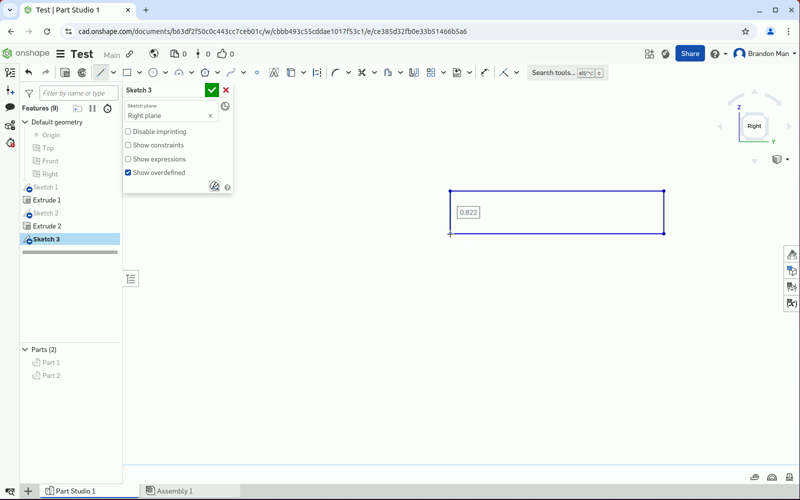
scroll(-6)
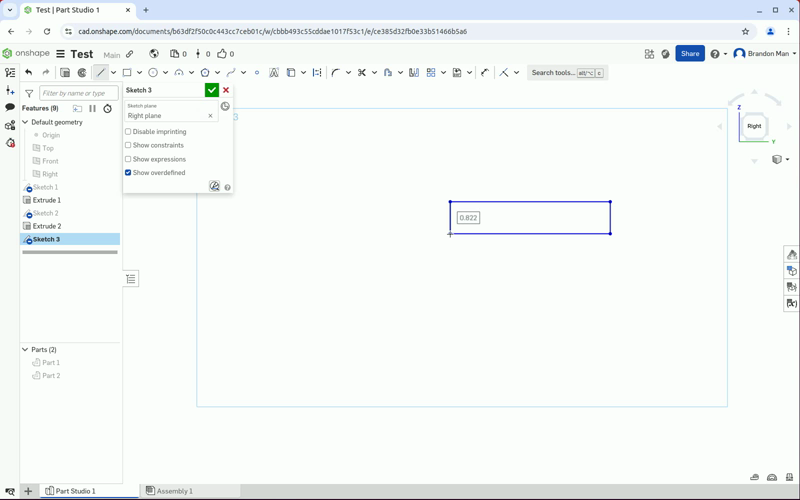
scroll(-6)
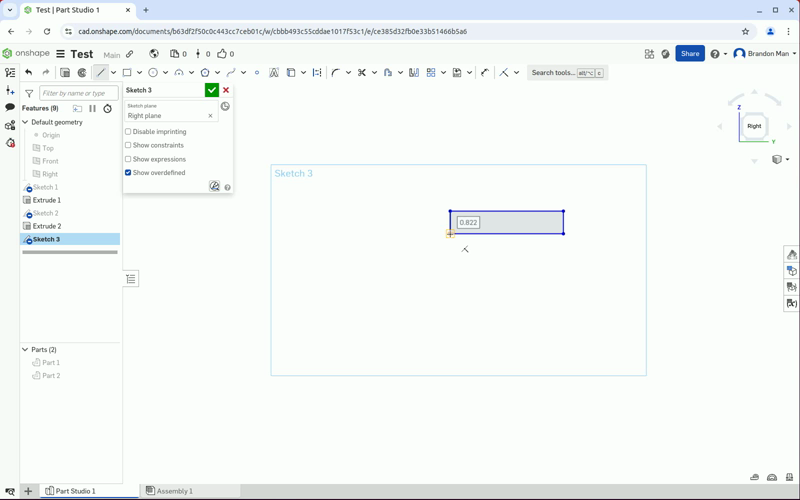
scroll(-6)
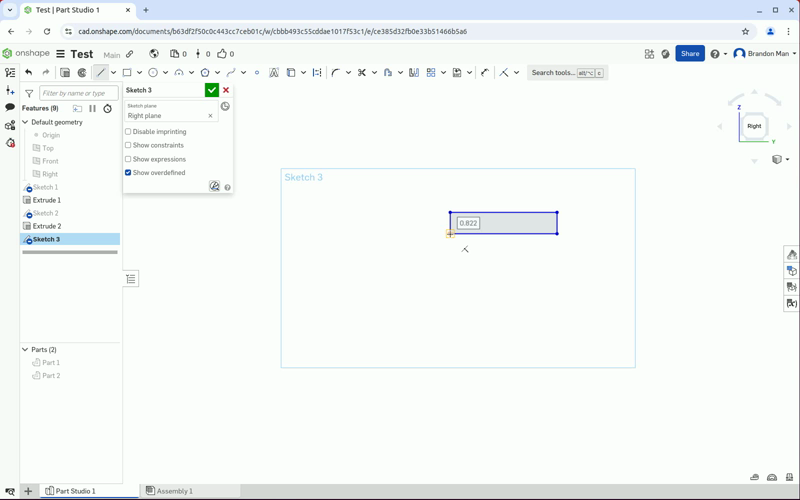
scroll(-6)
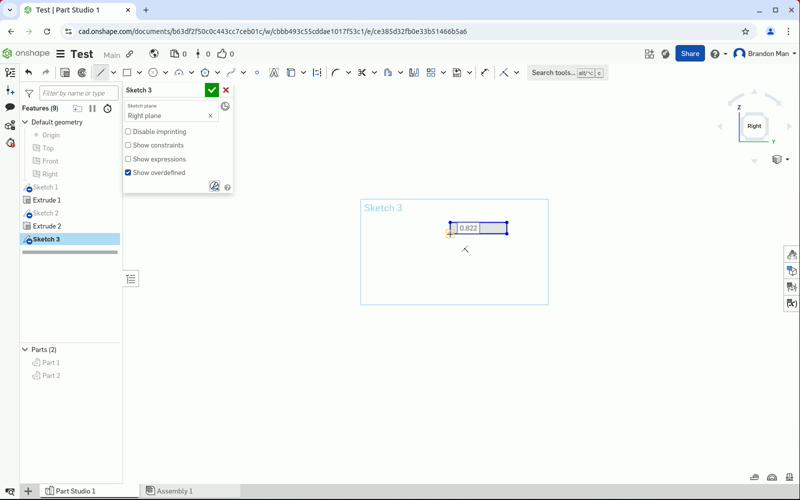
scroll(-6)
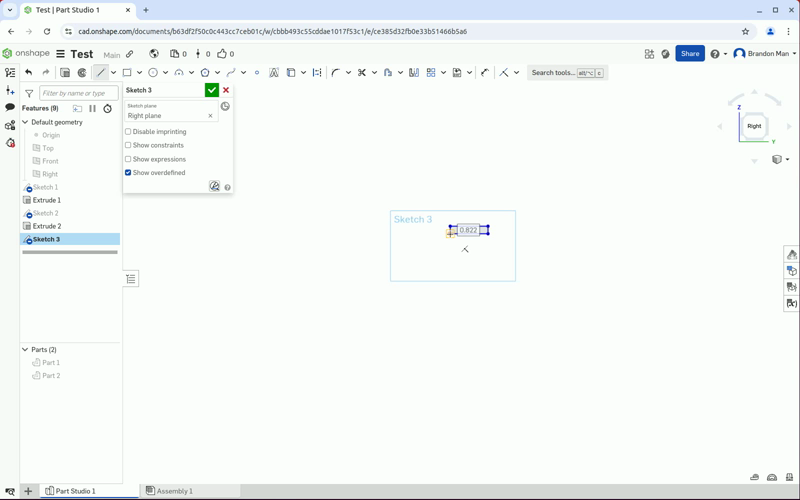
scroll(-6)
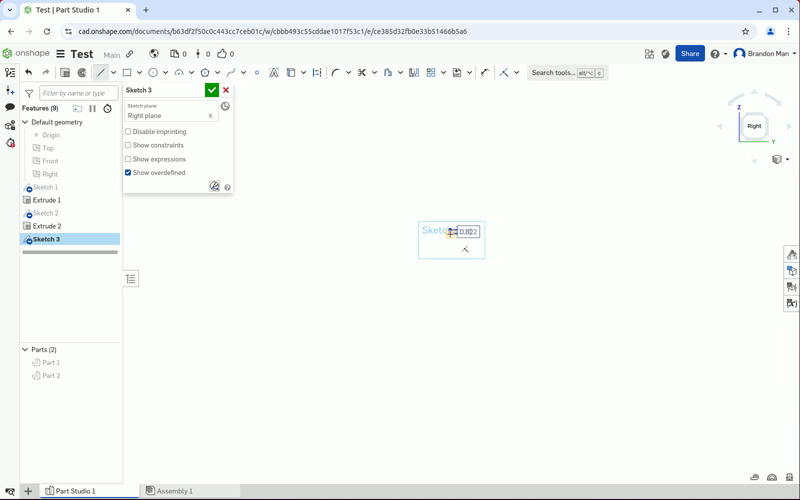
key(esc)
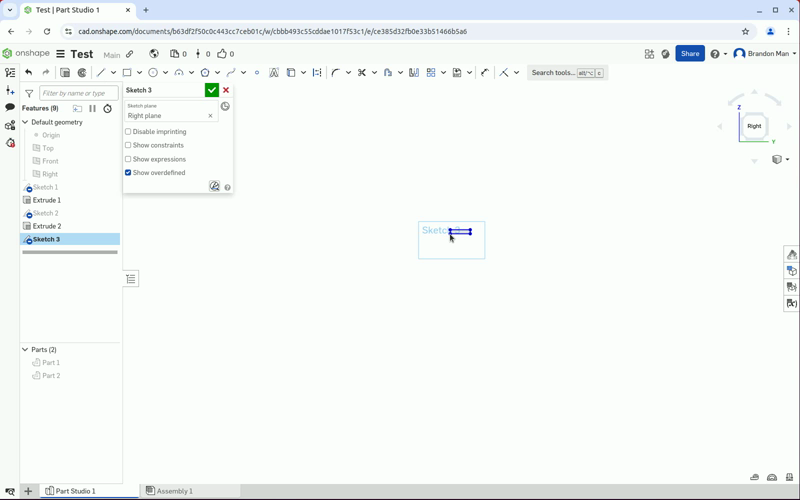
mouse_move(465, 231)
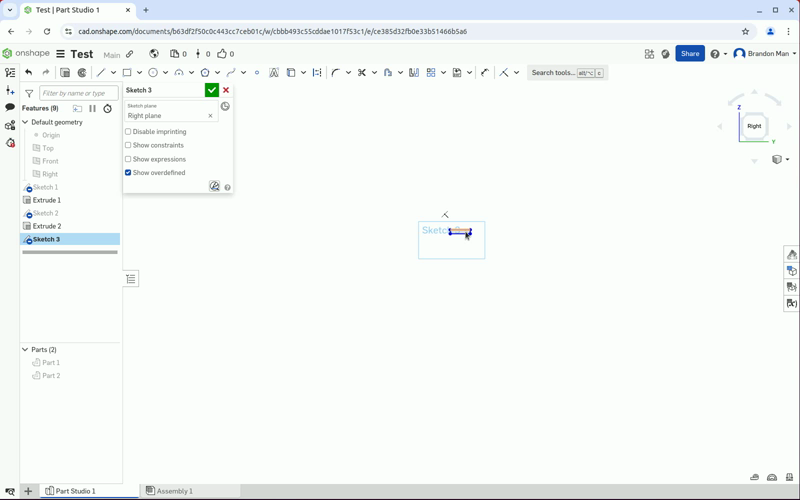
scroll(6)
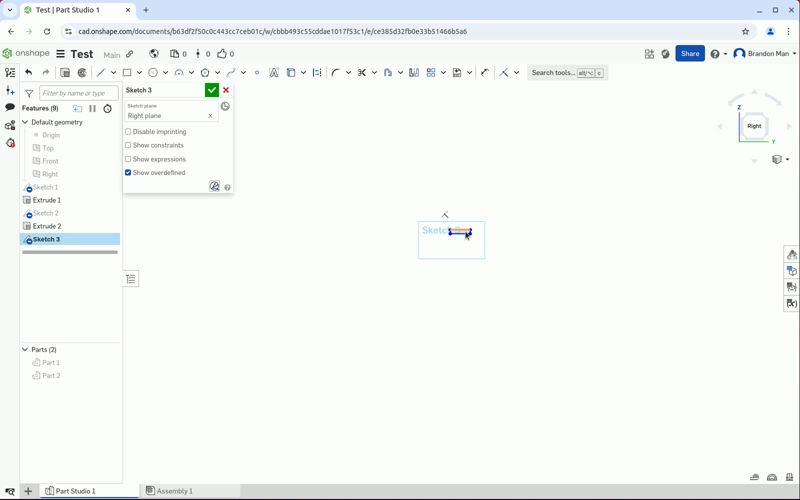
scroll(6)
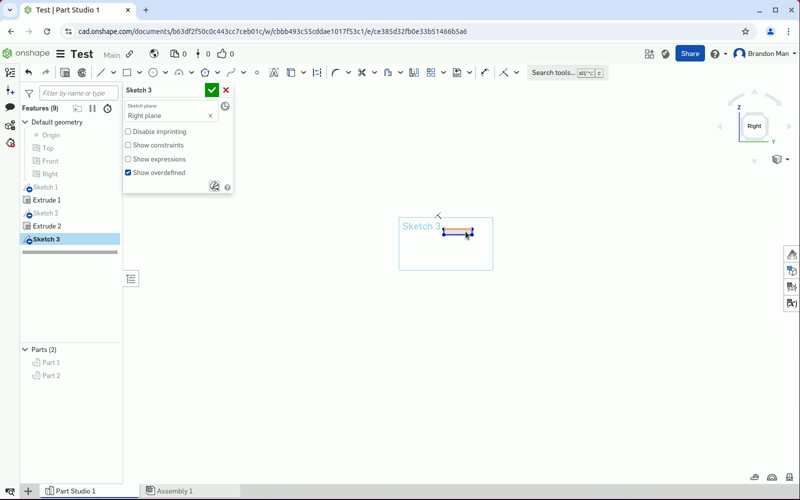
scroll(6)
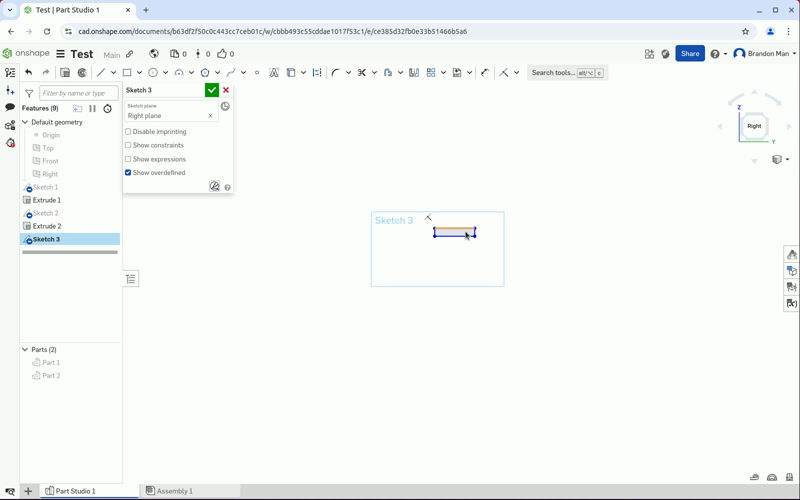
scroll(6)
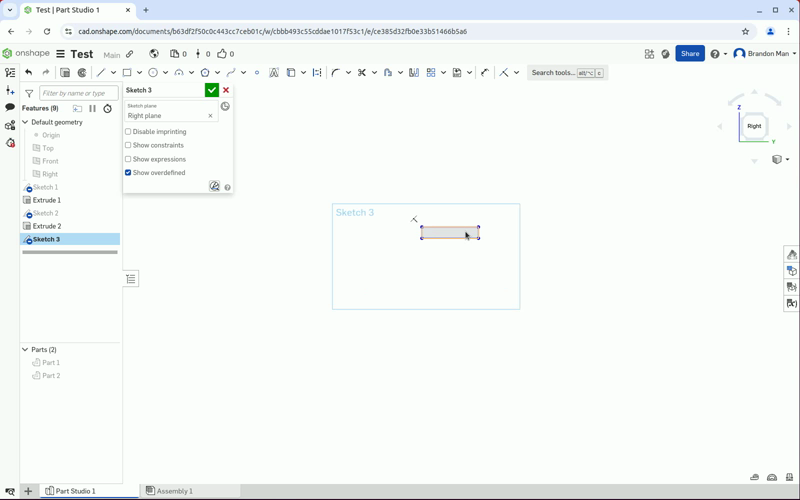
scroll(6)
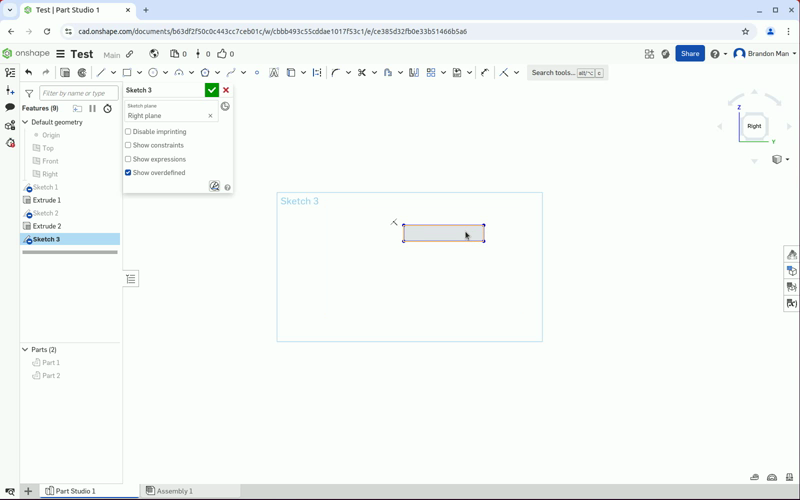
scroll(6)
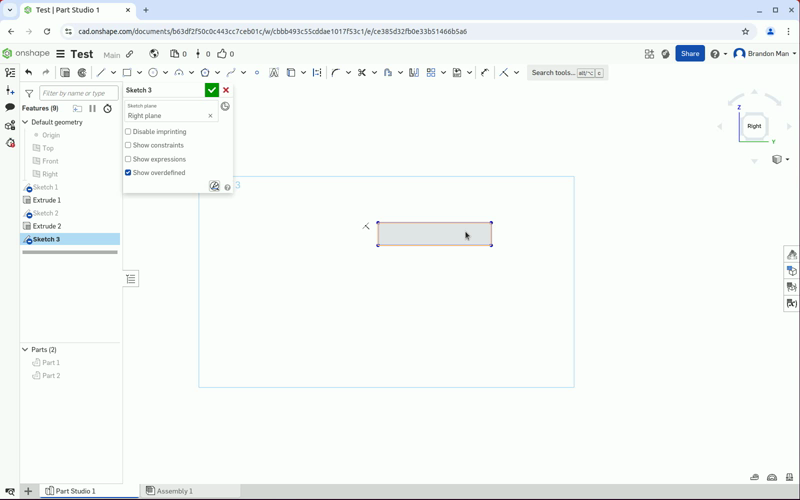
scroll(6)
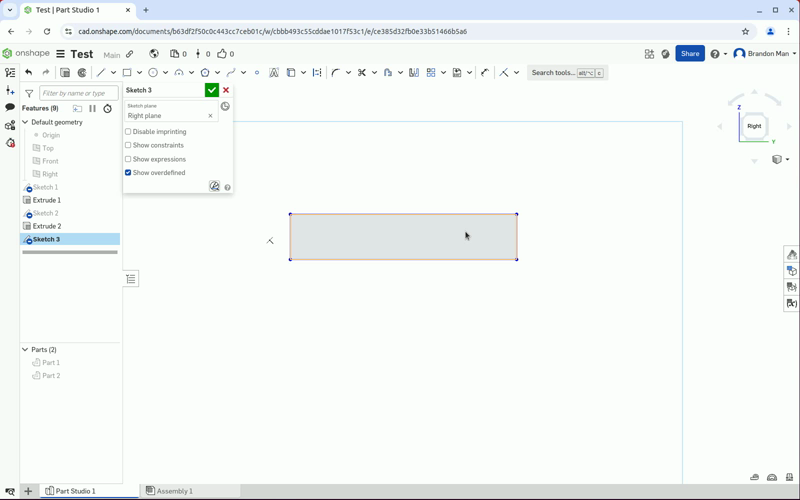
click(465, 231)
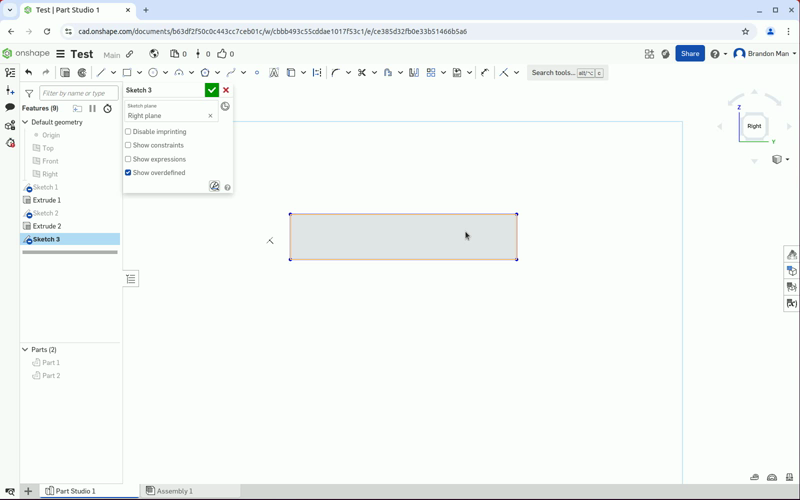
scroll(-6)
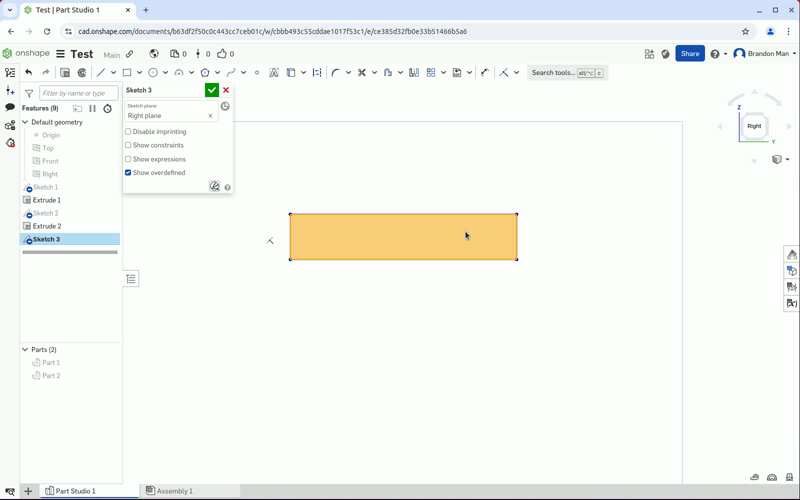
scroll(-6)
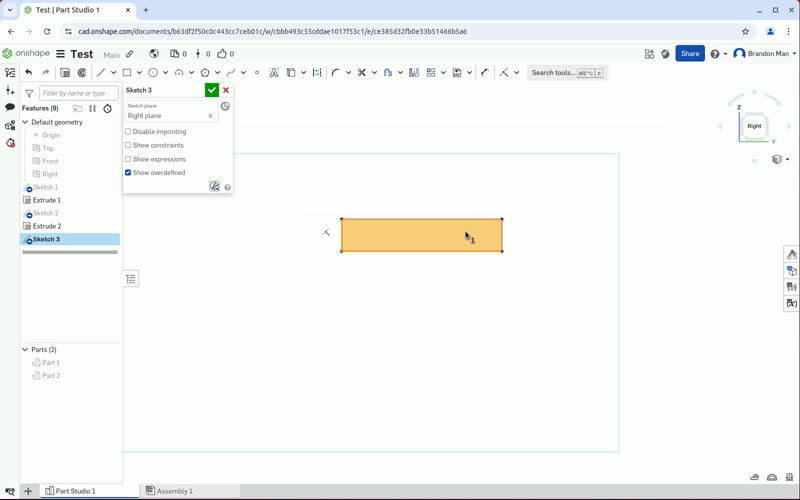
scroll(-6)
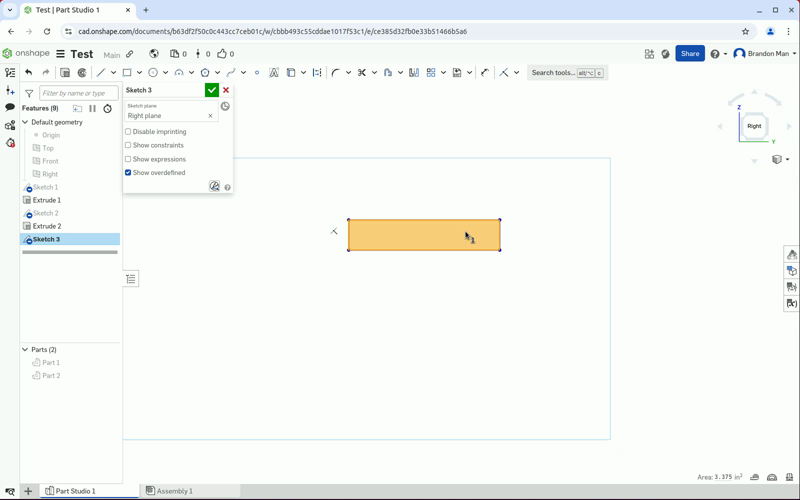
scroll(-6)
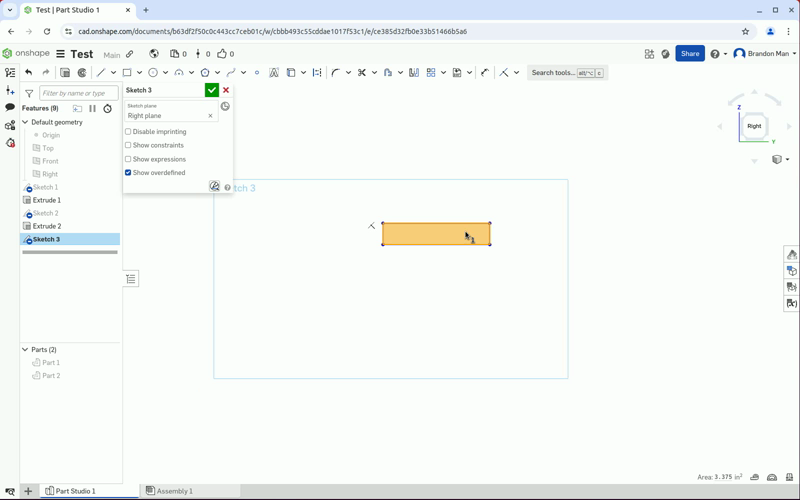
scroll(-6)
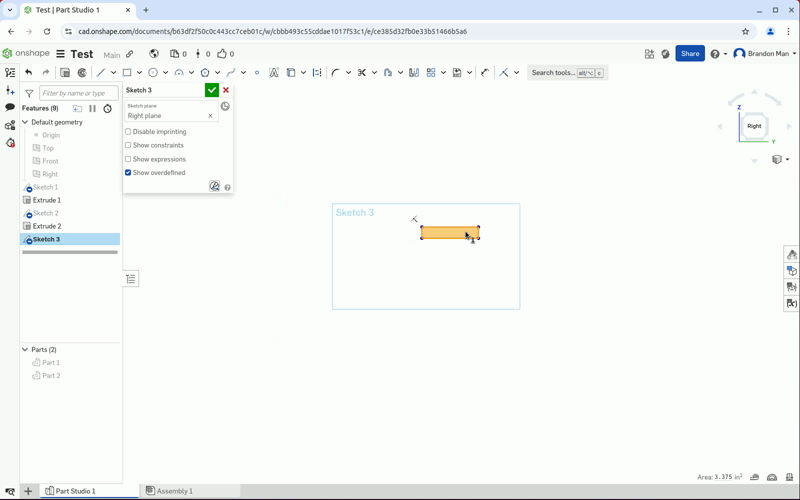
scroll(-6)
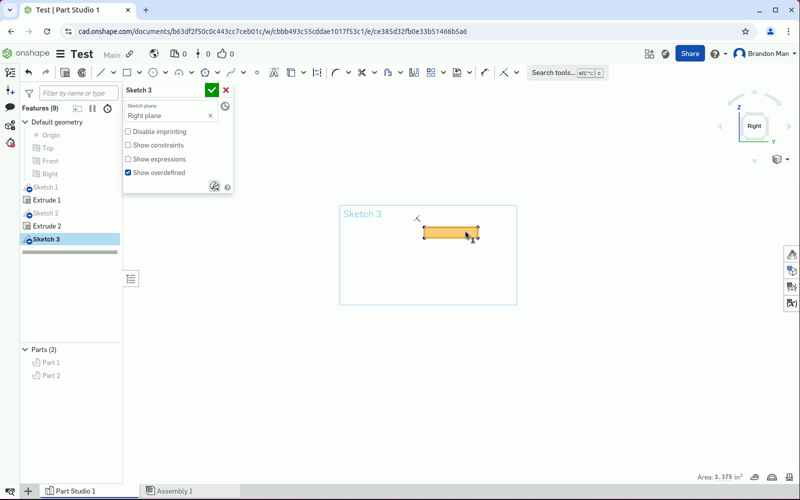
scroll(-6)
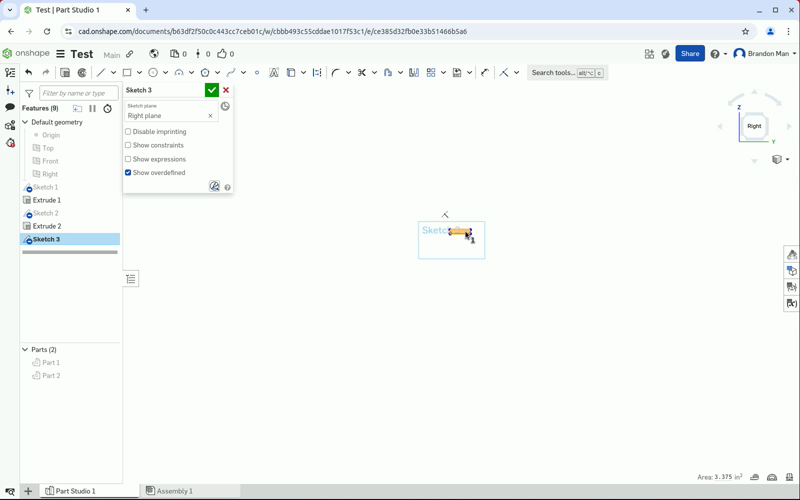
mouse_move(73, 352)
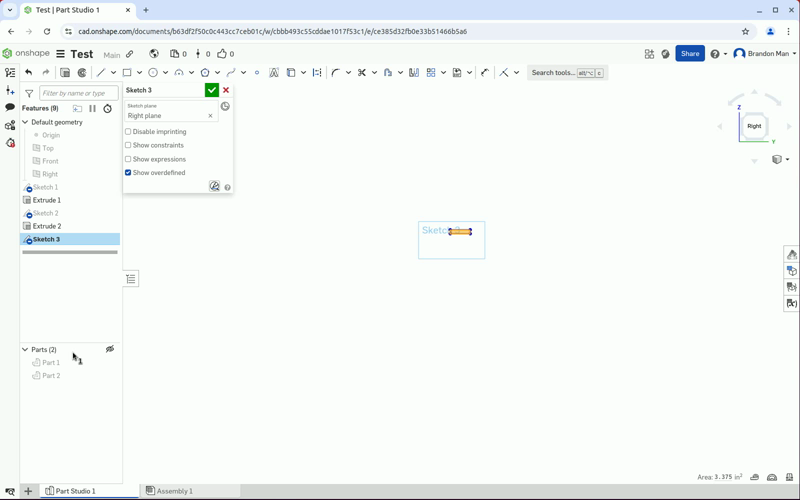
key(shift+y)
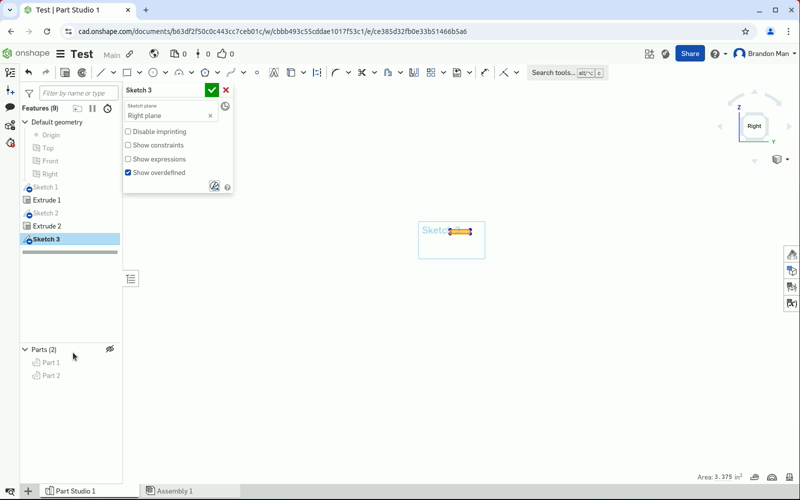
key(shift+e)
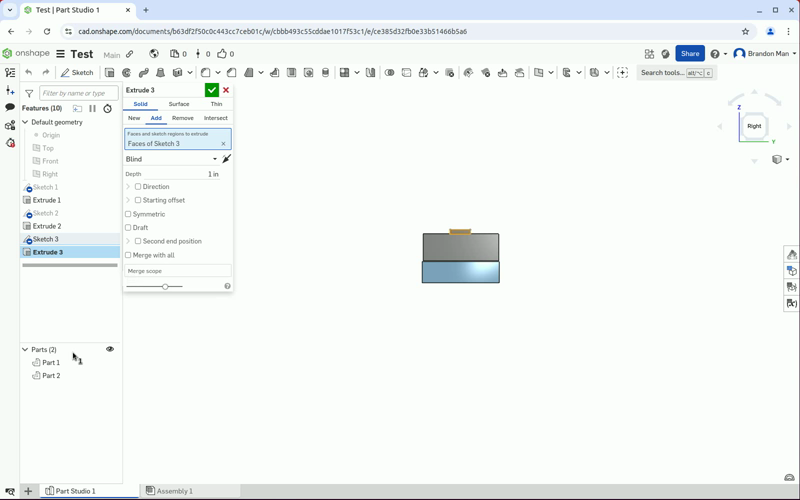
mouse_move(143, 106)
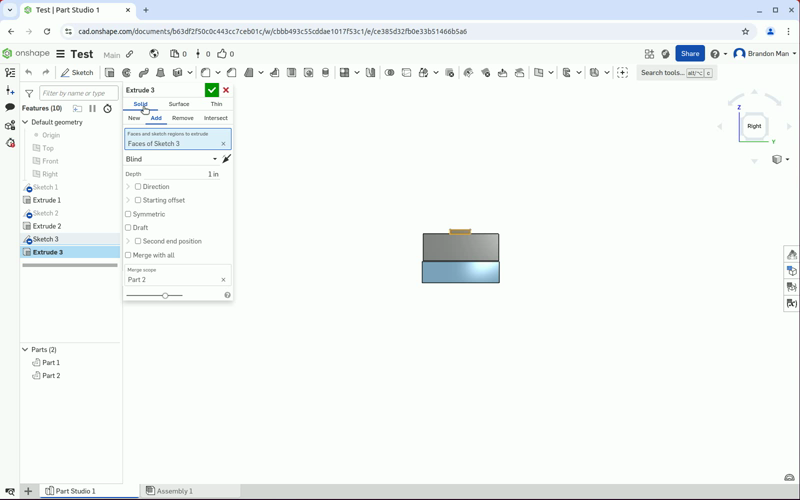
click(143, 106)
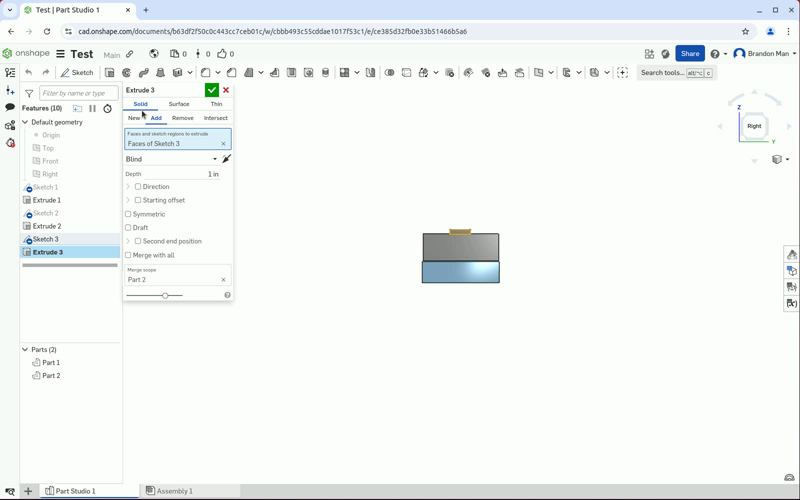
mouse_move(137, 120)
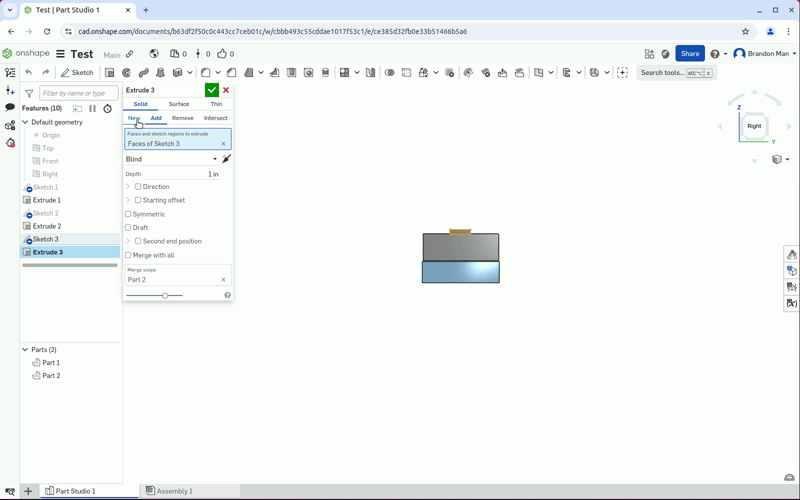
click(137, 120)
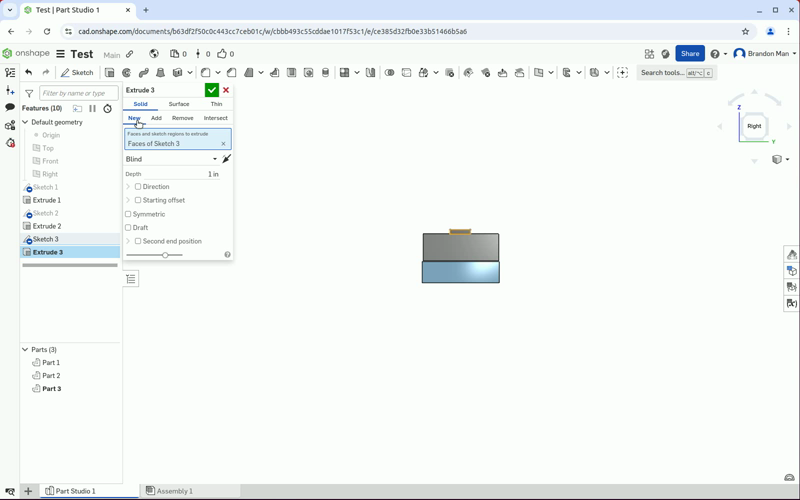
key(tab, 4)
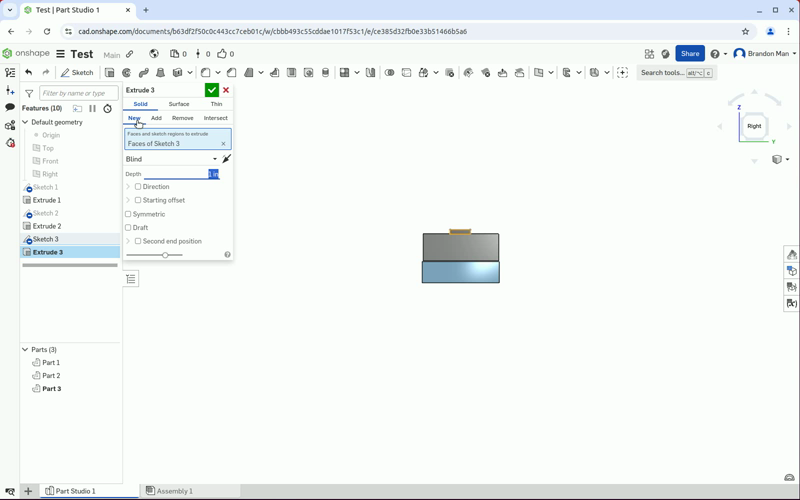
text(4.333)
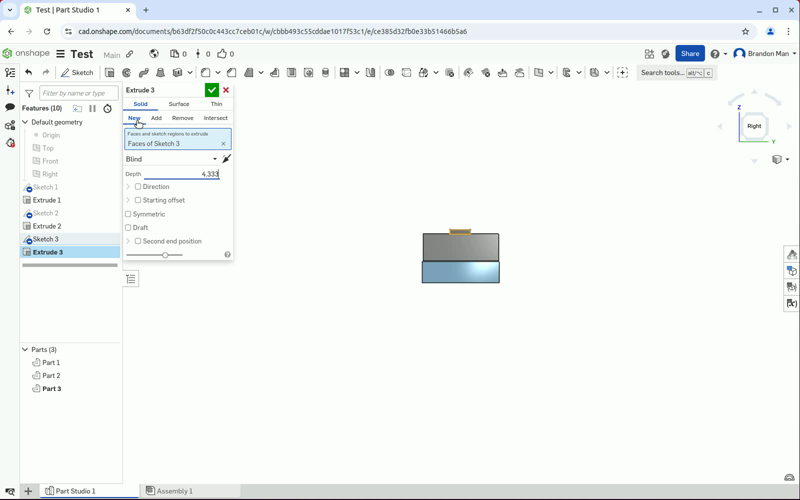
key(enter)
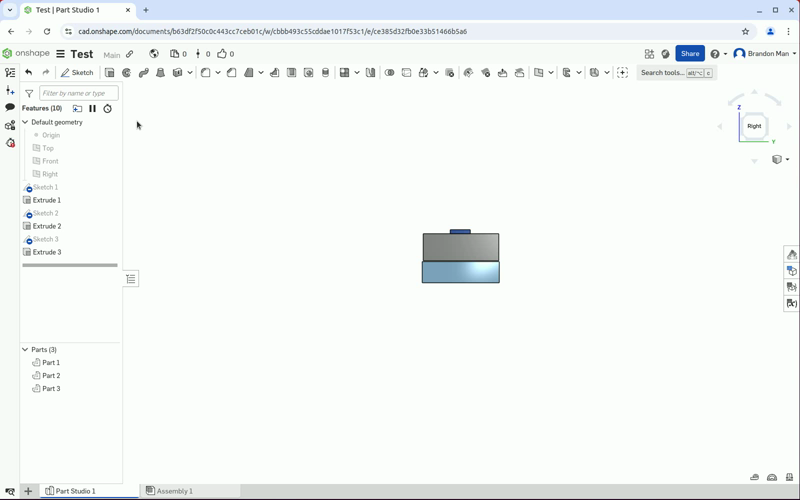
key(shift+h)
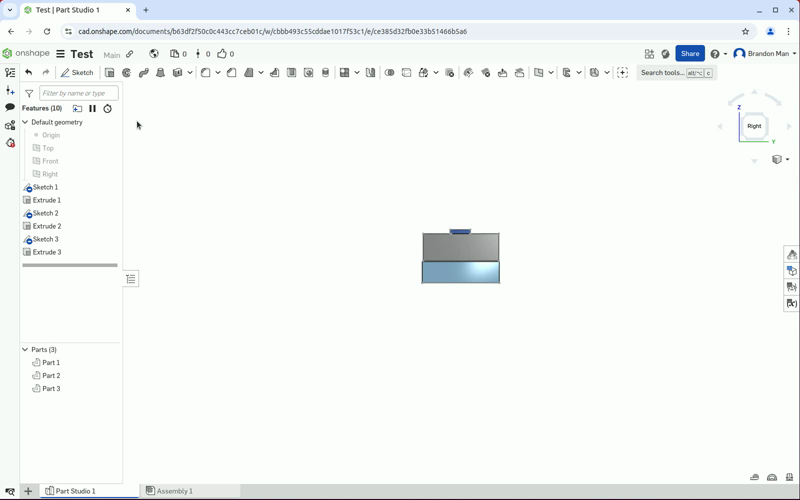
key(shift+h)
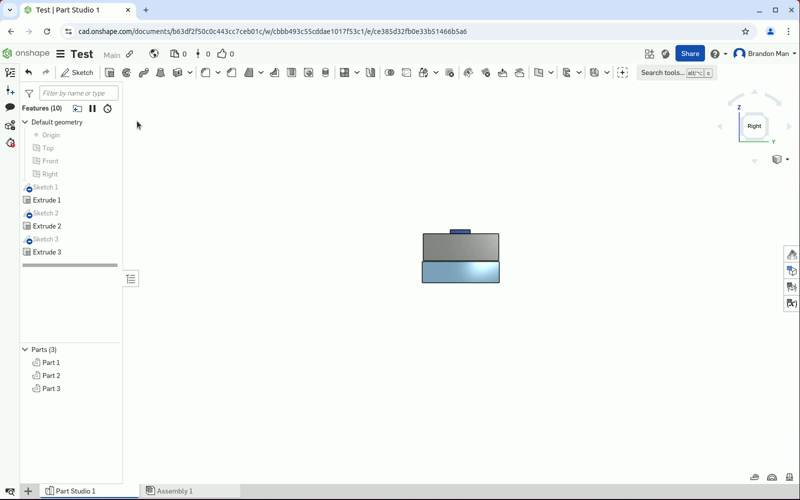
mouse_move(73, 189)
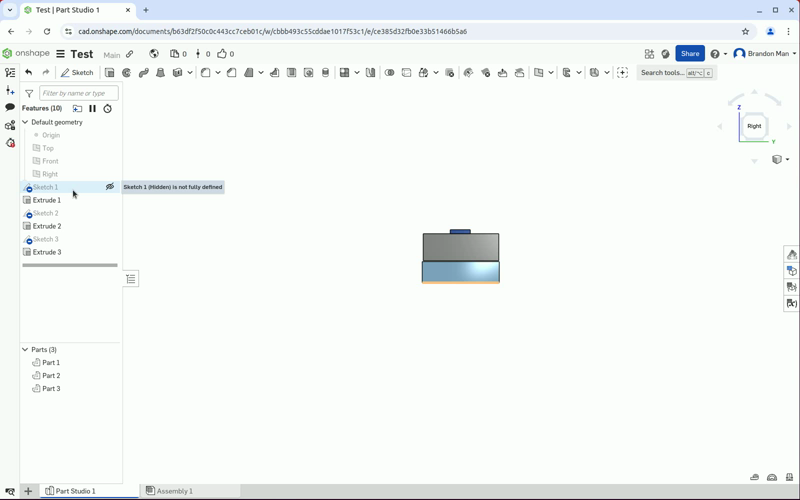
click(73, 189)
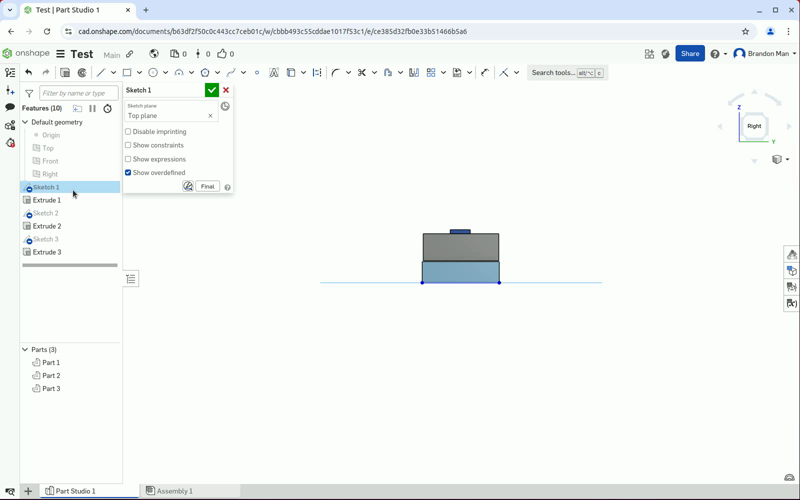
mouse_move(229, 92)
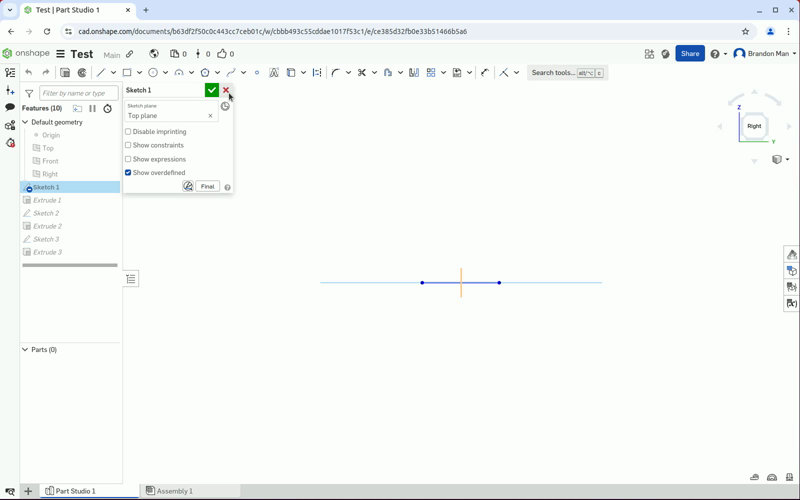
click(229, 92)
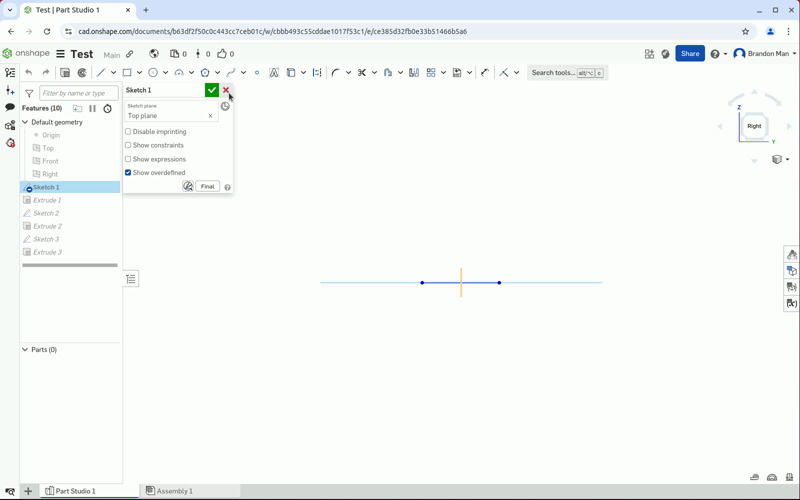
key(shift+s)
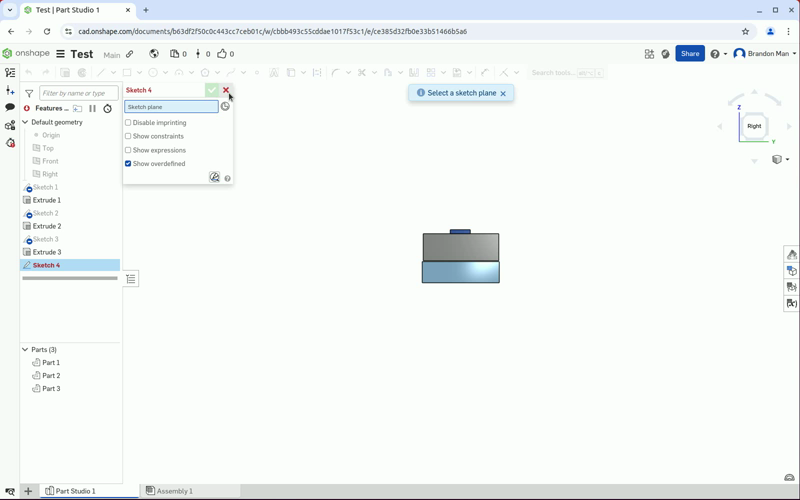
mouse_move(73, 176)
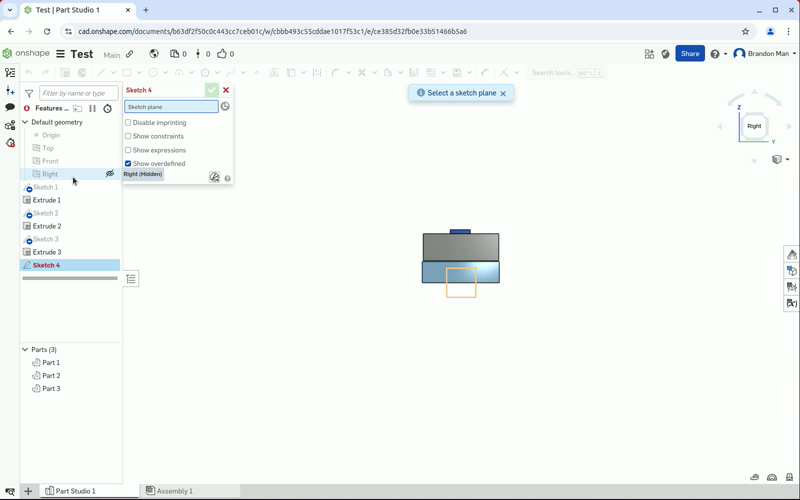
click(73, 176)
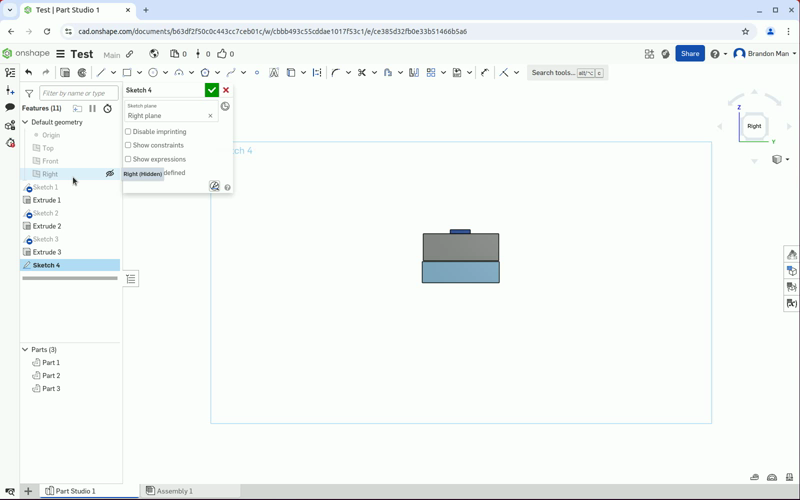
mouse_move(73, 352)
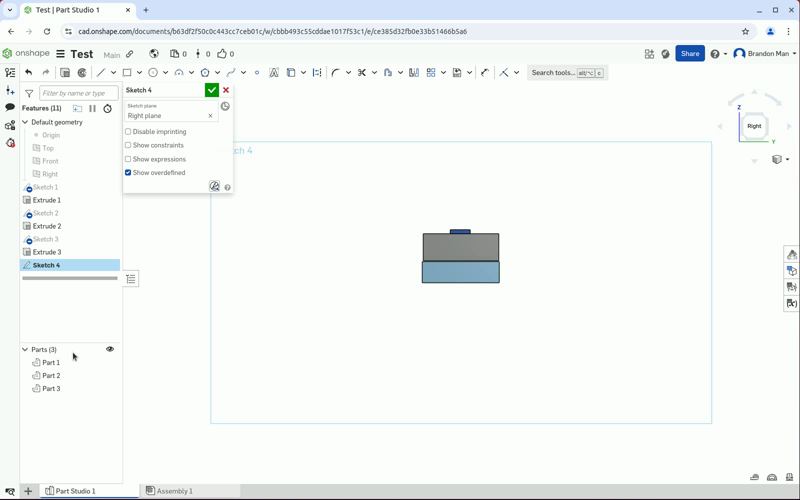
key(y)
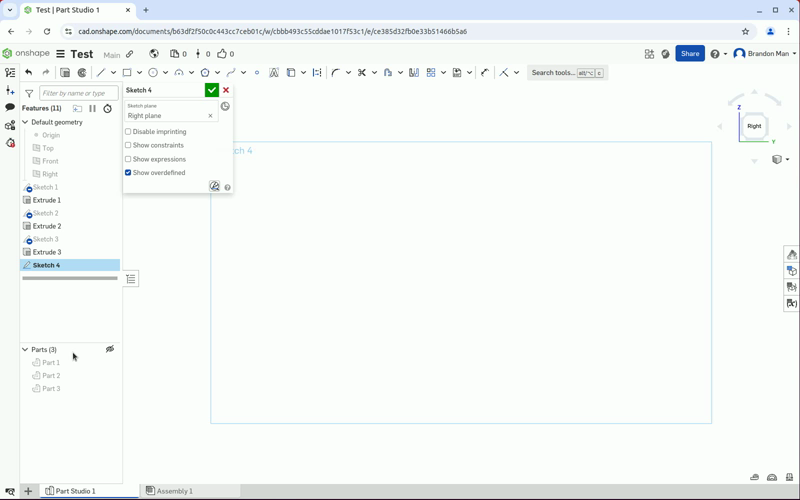
key(l)
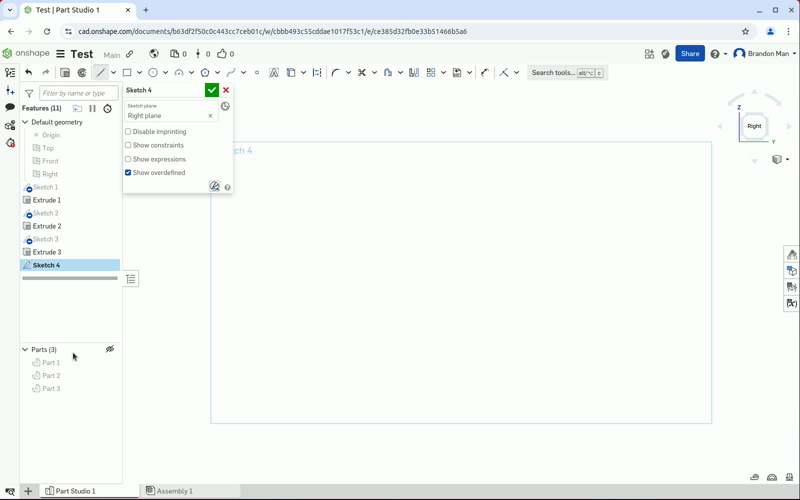
key_down(shift)
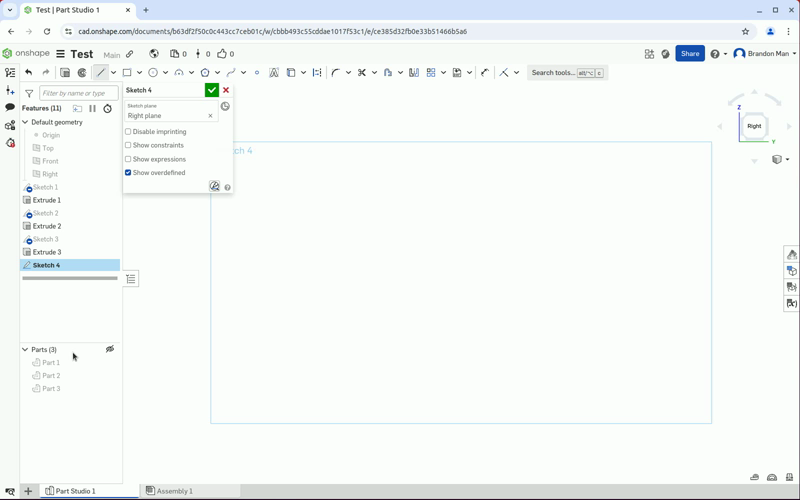
mouse_move(477, 275)
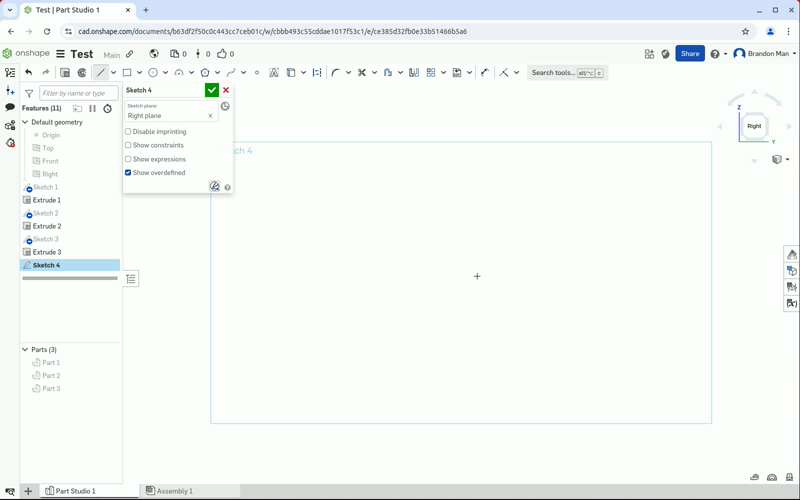
click(477, 275)
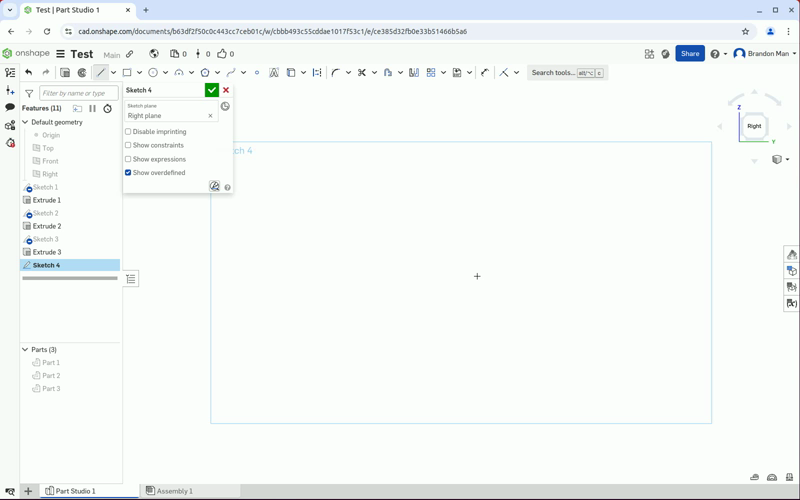
key_up(shift)
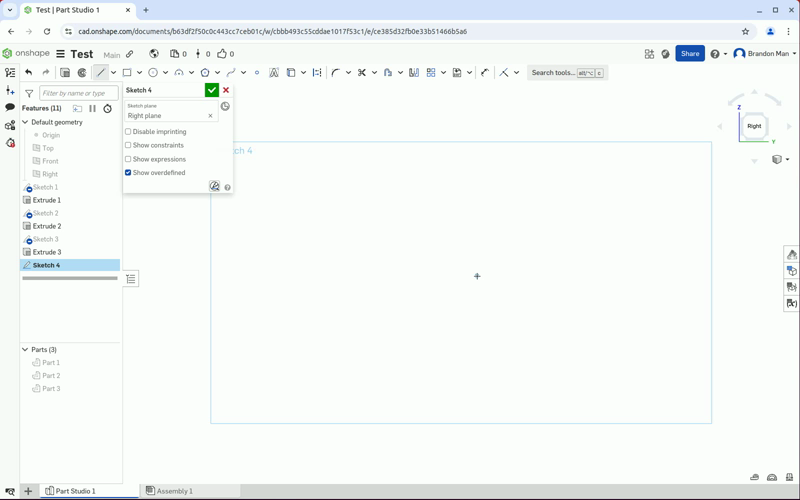
key_down(shift)
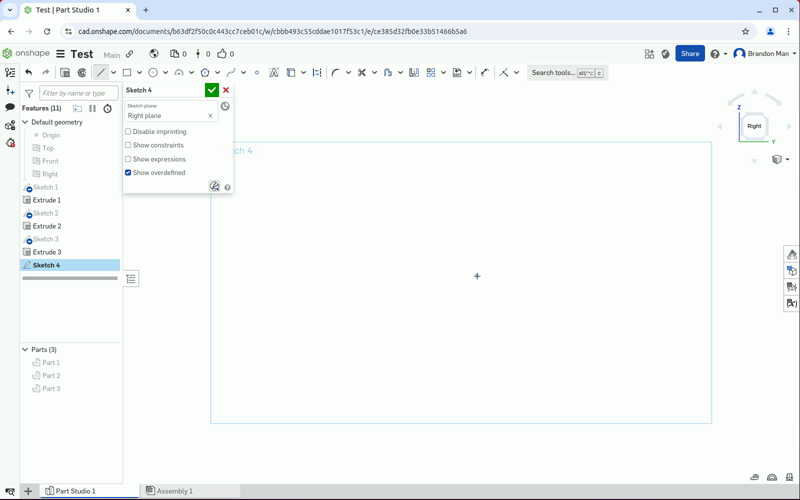
mouse_move(507, 275)
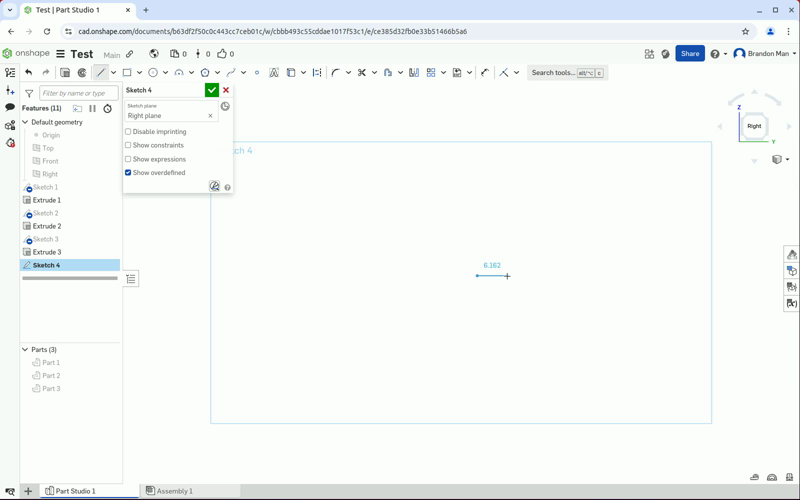
mouse_move(494, 275)
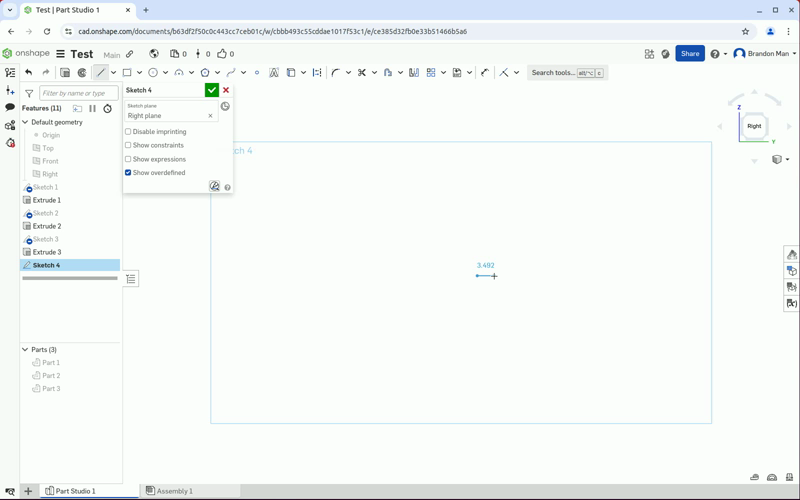
click(494, 275)
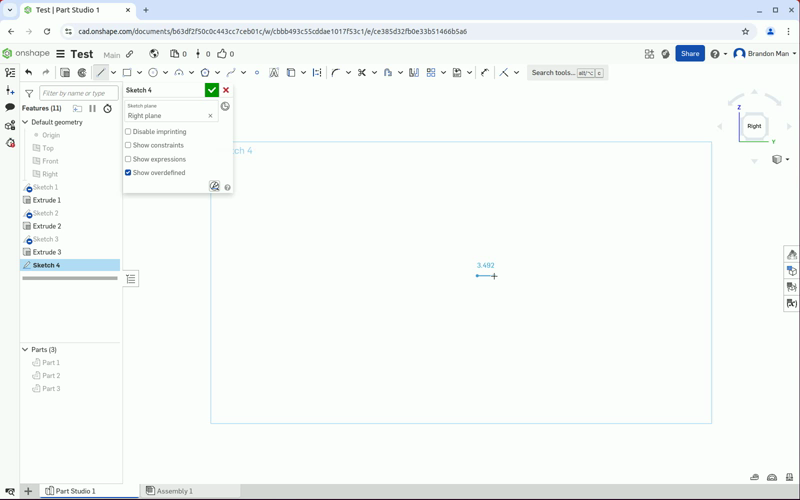
key_up(shift)
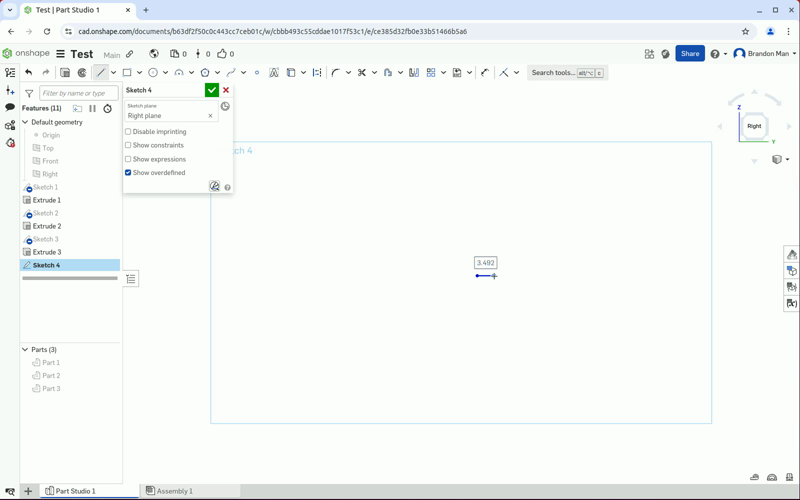
key_down(shift)
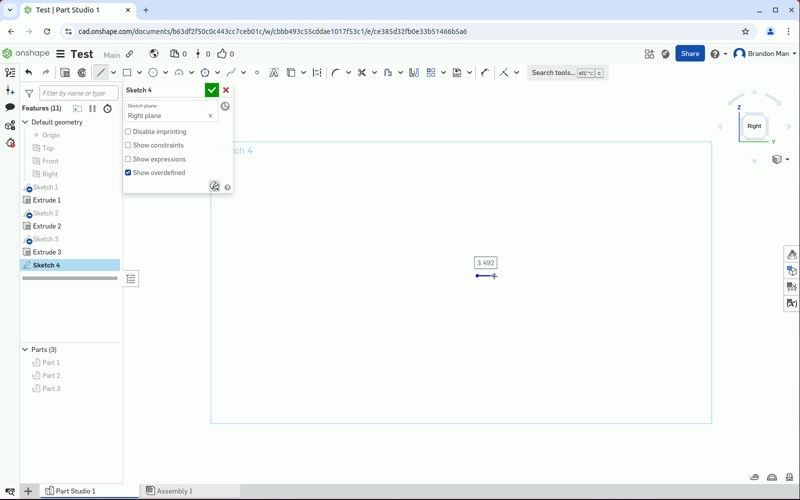
mouse_move(524, 275)
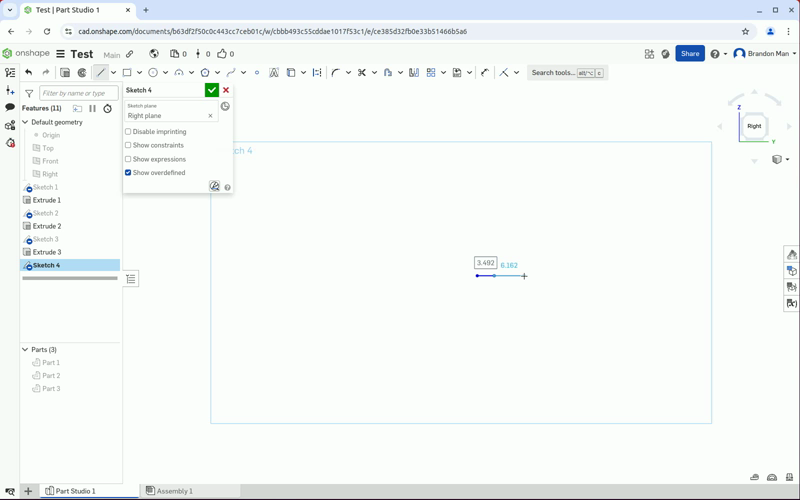
mouse_move(494, 265)
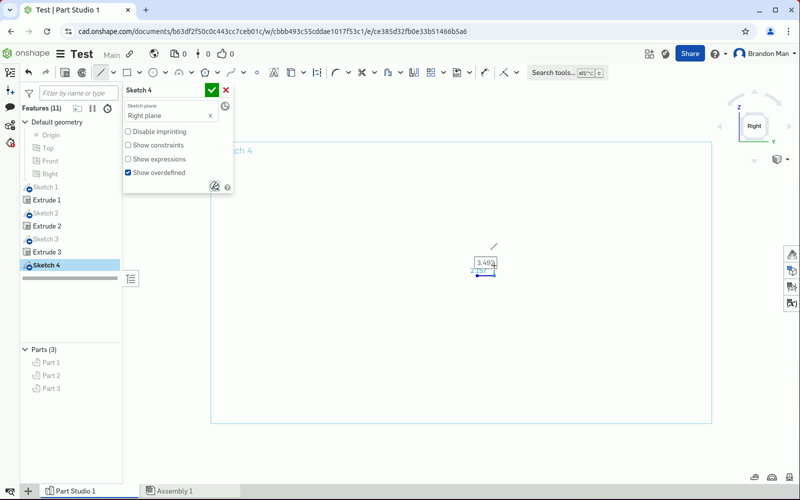
click(494, 265)
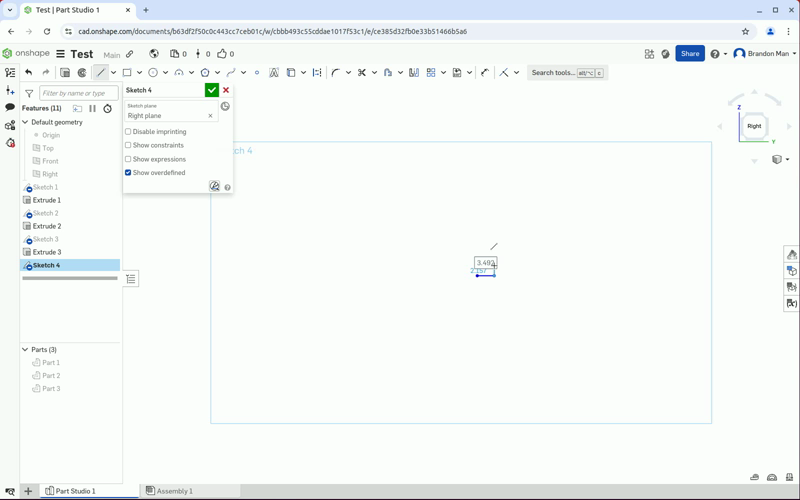
key_up(shift)
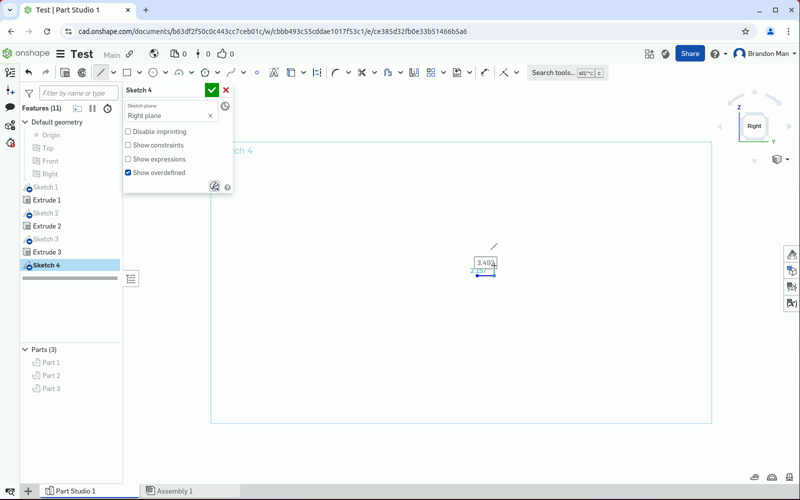
key_down(shift)
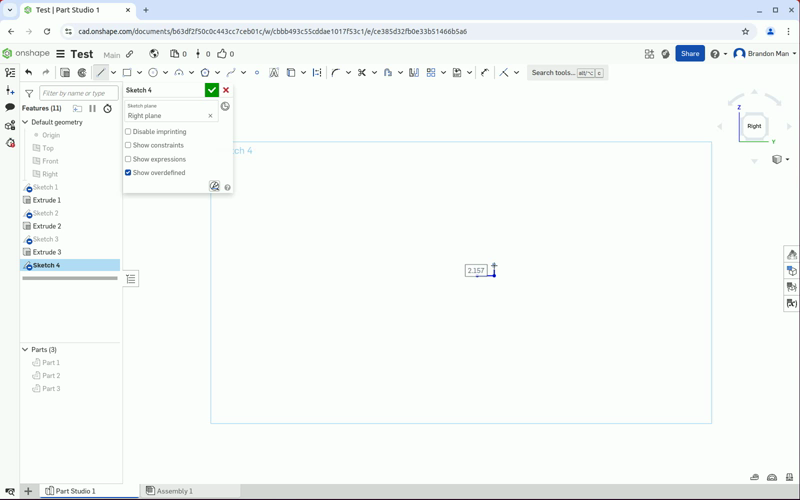
mouse_move(524, 265)
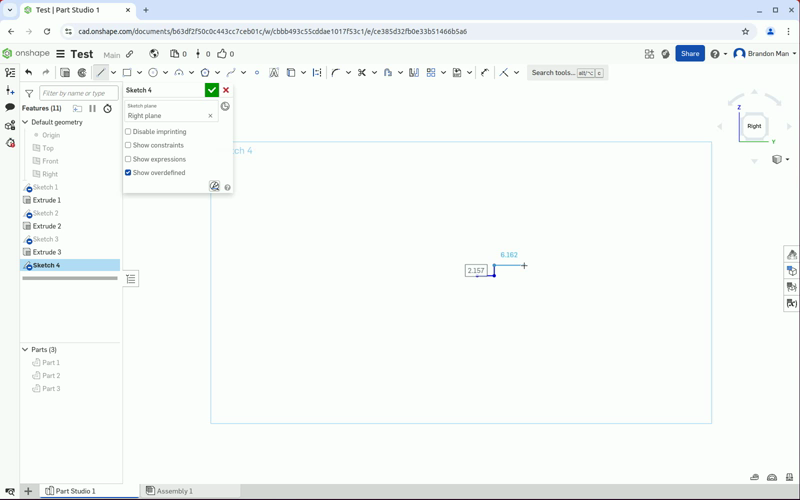
mouse_move(477, 265)
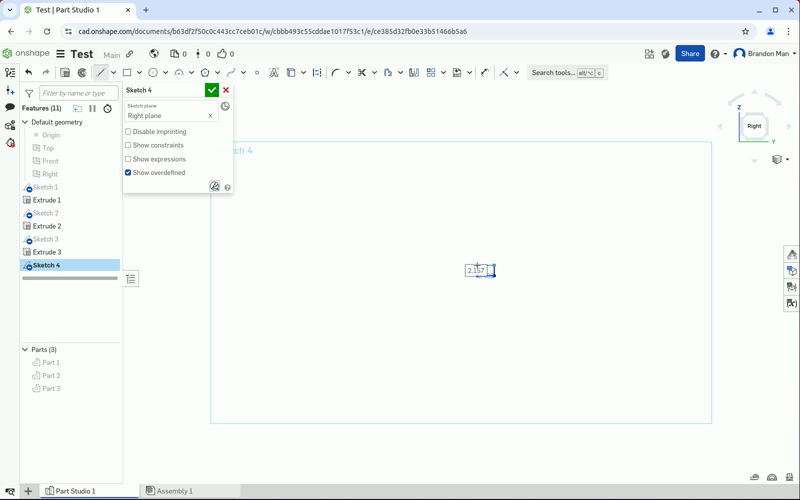
click(477, 265)
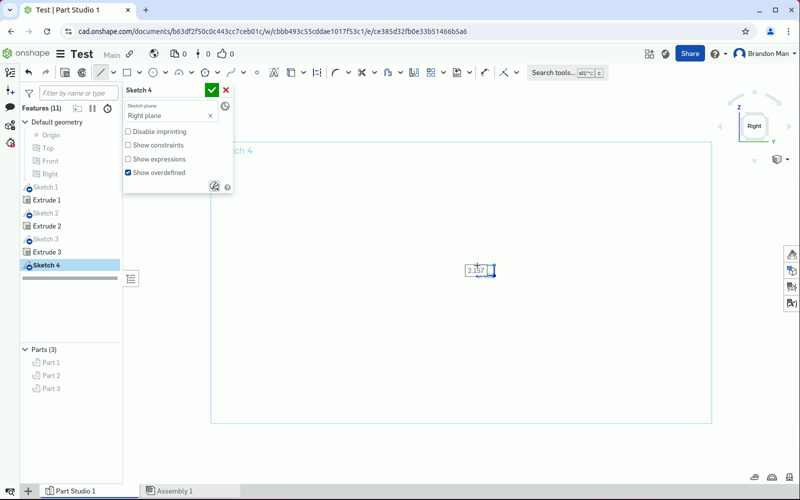
key_up(shift)
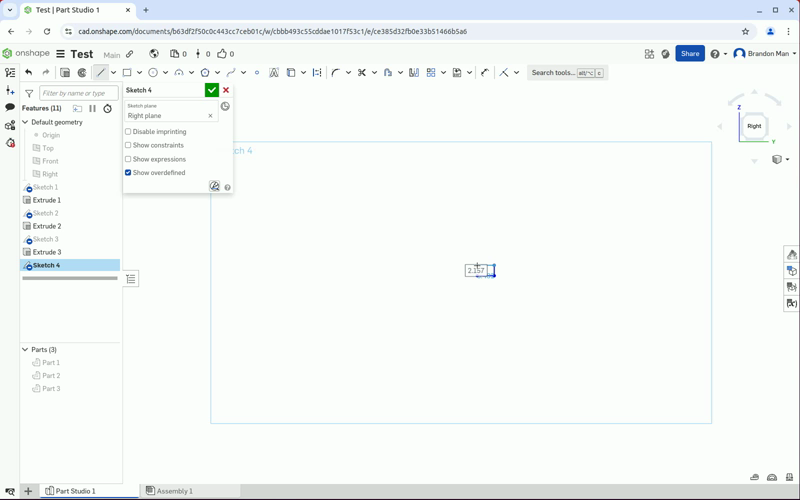
mouse_move(507, 265)
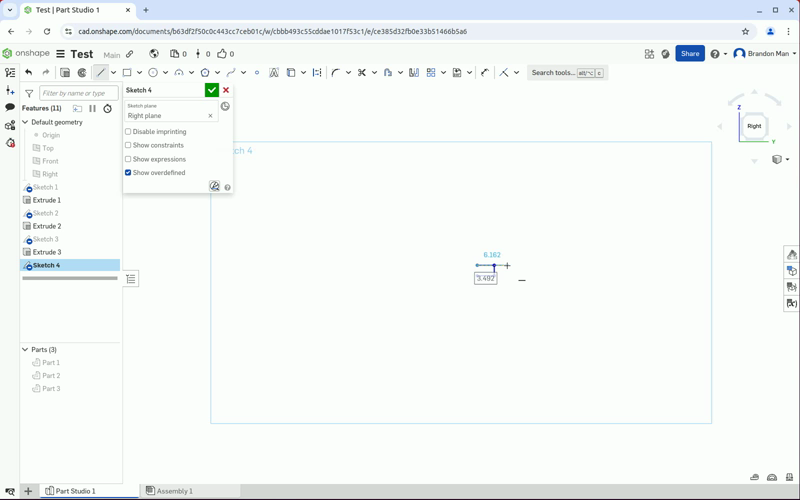
key_down(shift)
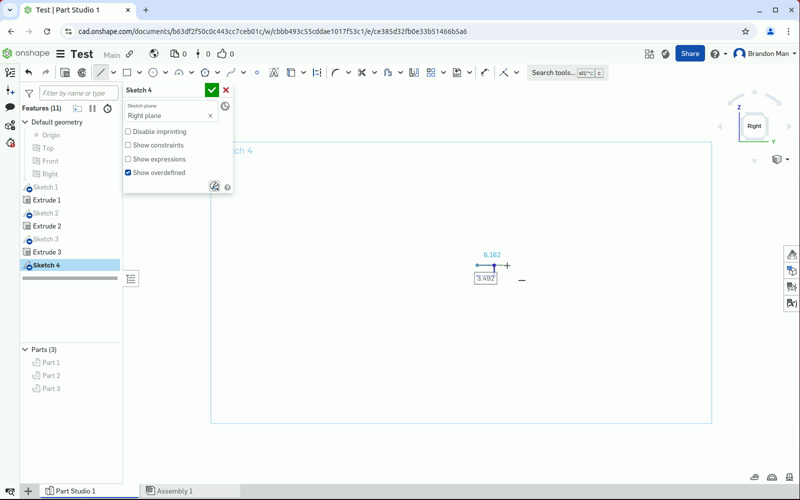
mouse_move(477, 275)
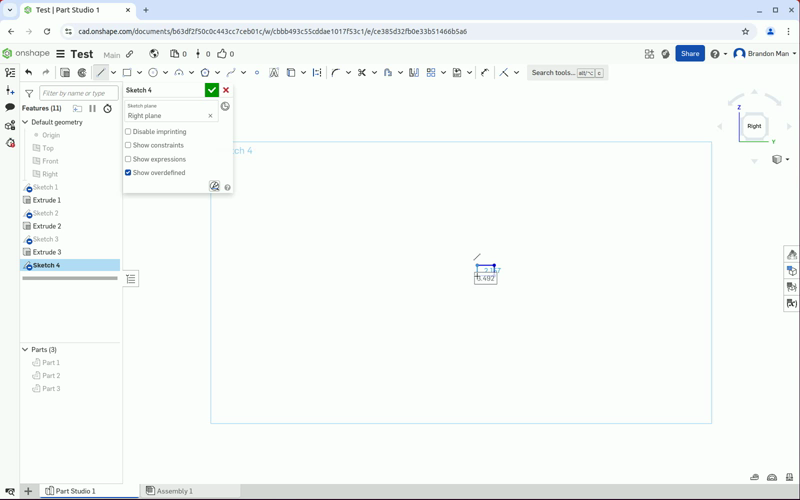
key_up(shift)
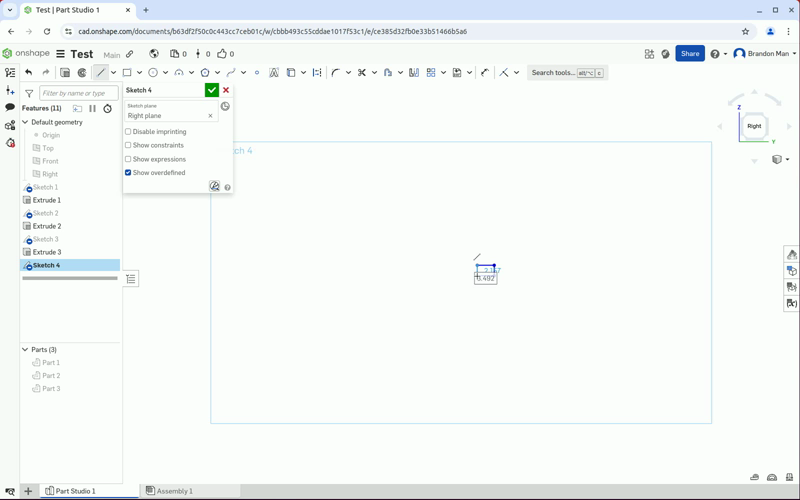
click(477, 275)
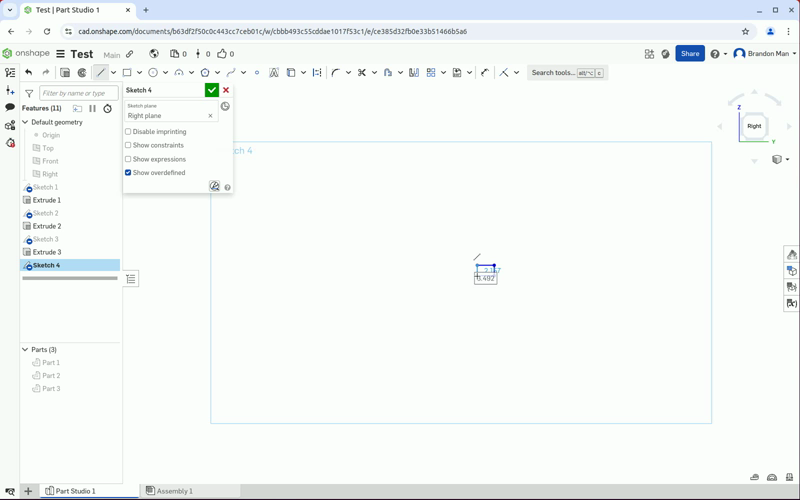
key(esc)
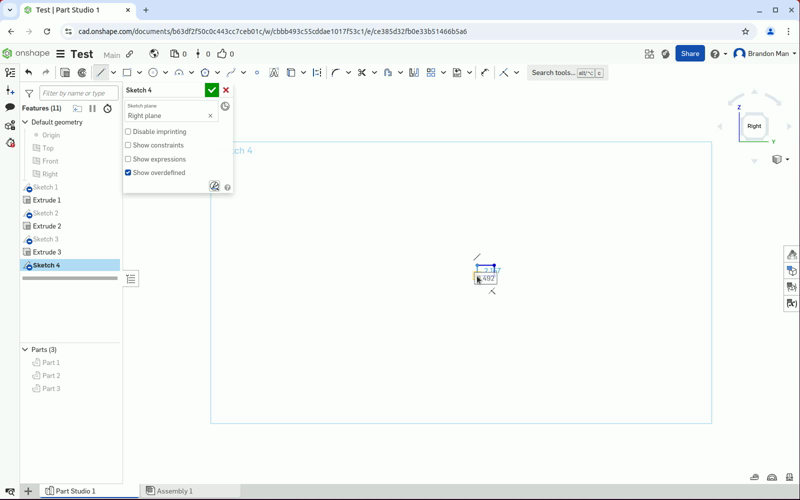
mouse_move(480, 272)
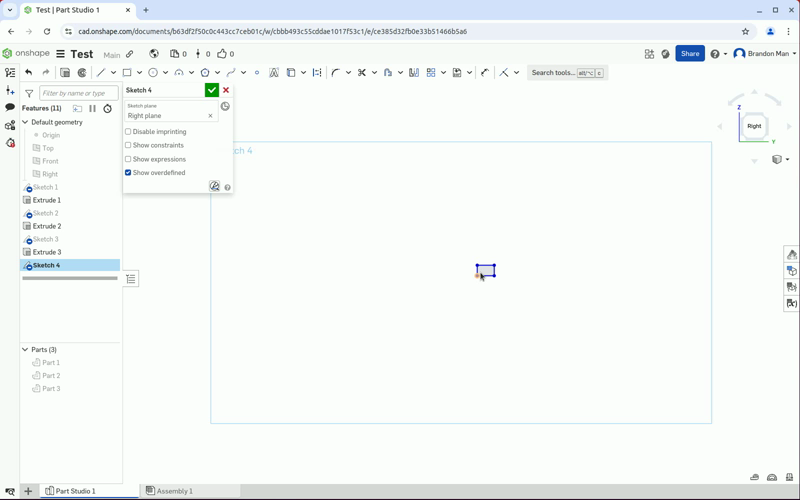
scroll(6)
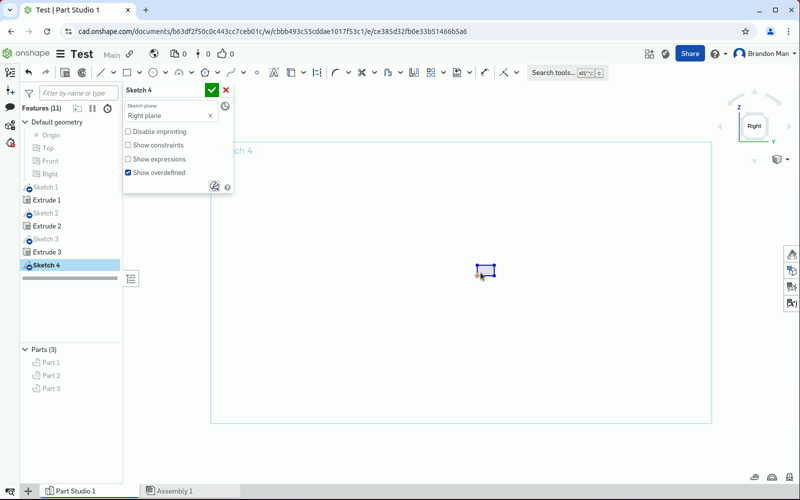
scroll(6)
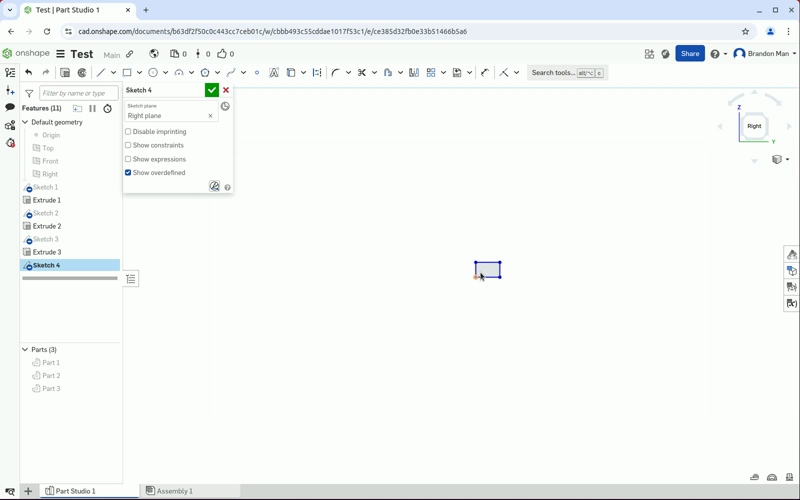
scroll(6)
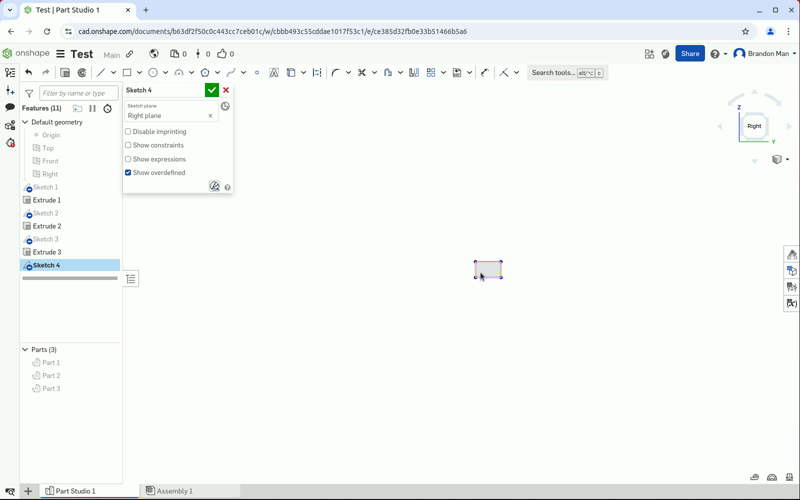
scroll(6)
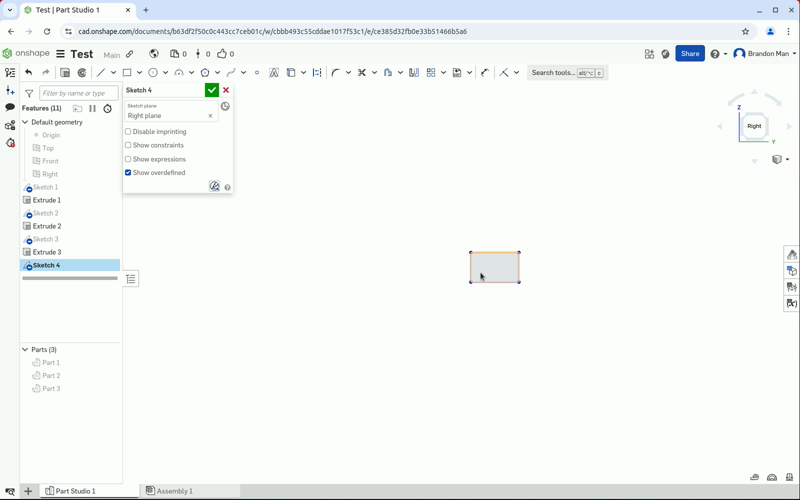
scroll(6)
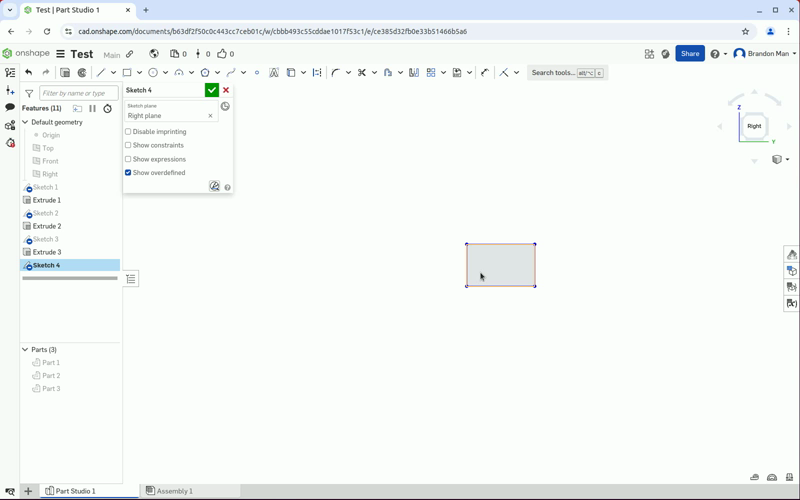
scroll(6)
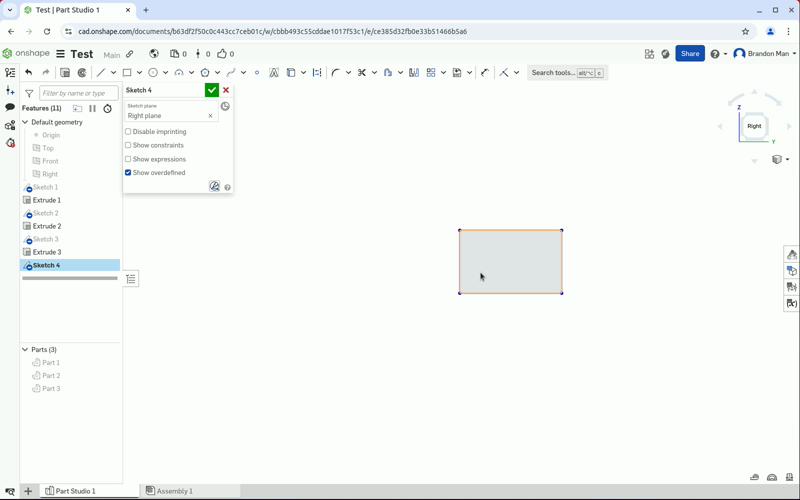
scroll(6)
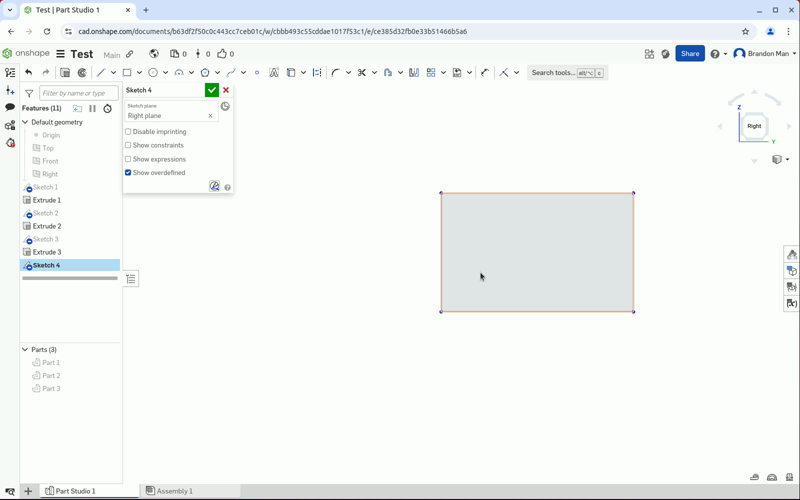
click(480, 272)
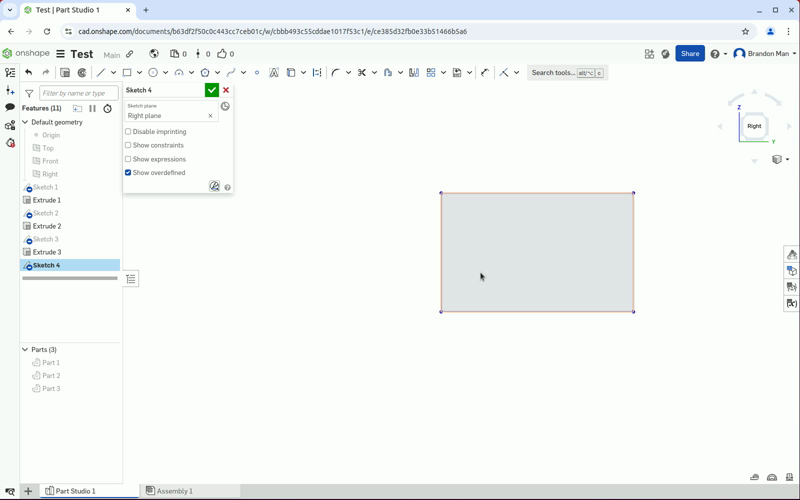
scroll(-6)
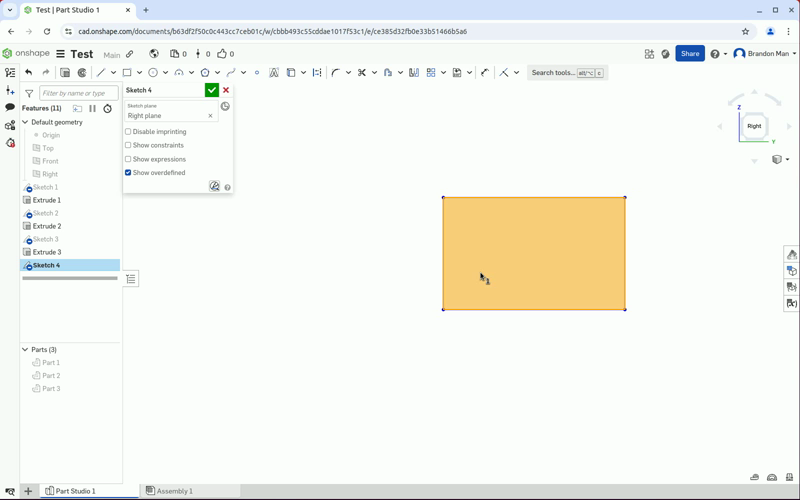
scroll(-6)
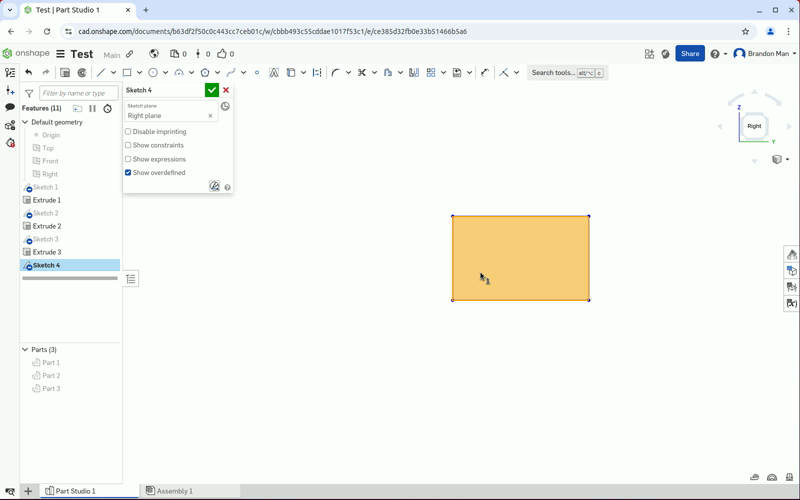
scroll(-6)
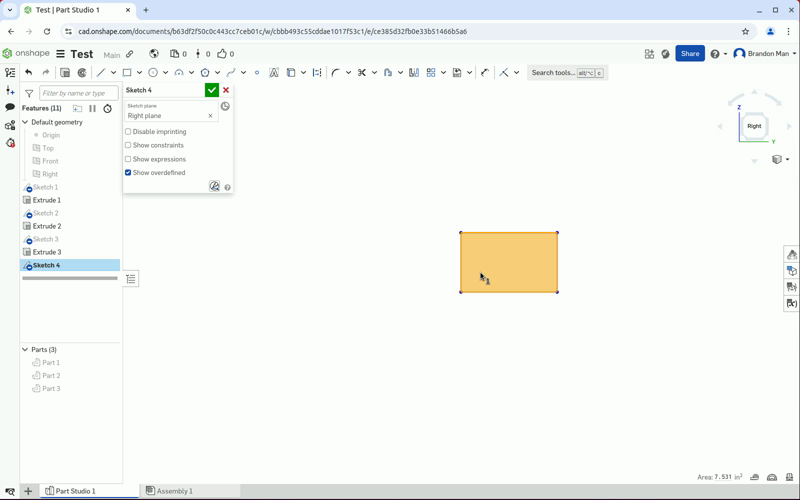
scroll(-6)
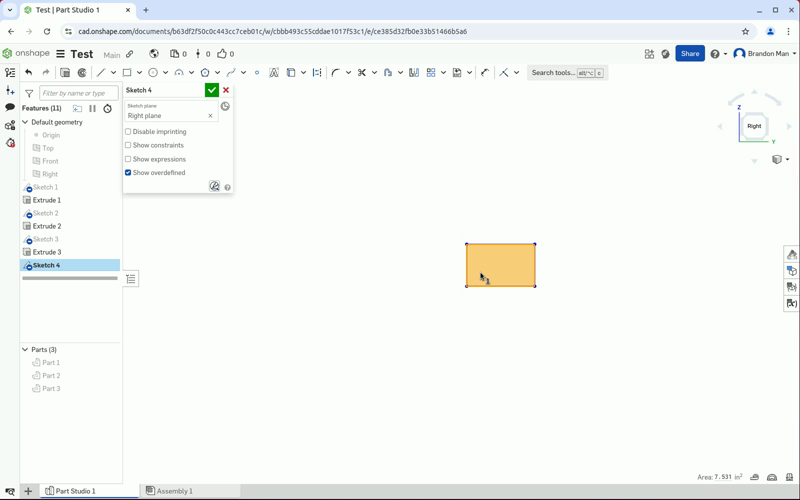
scroll(-6)
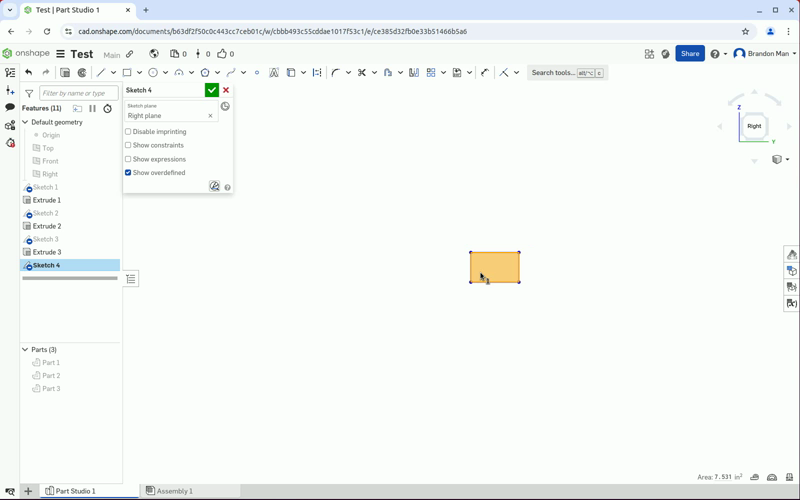
scroll(-6)
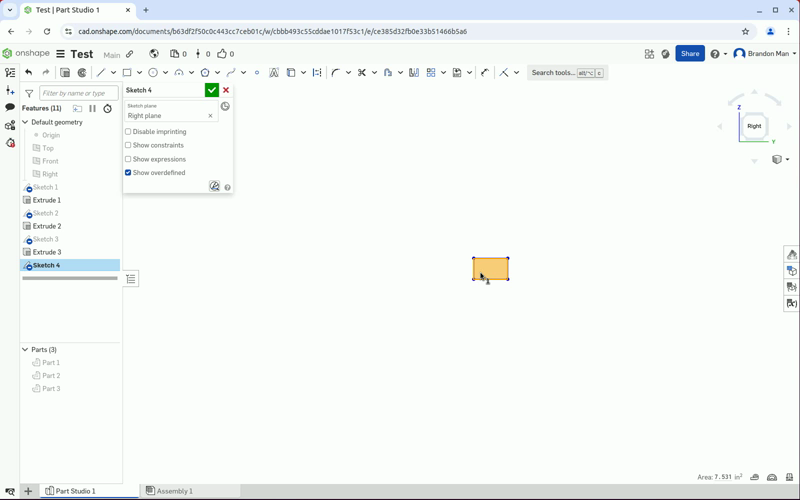
scroll(-6)
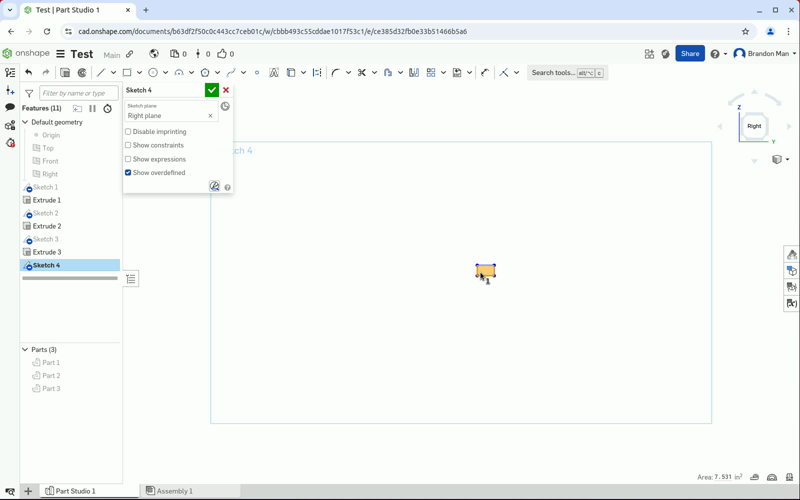
mouse_move(73, 352)
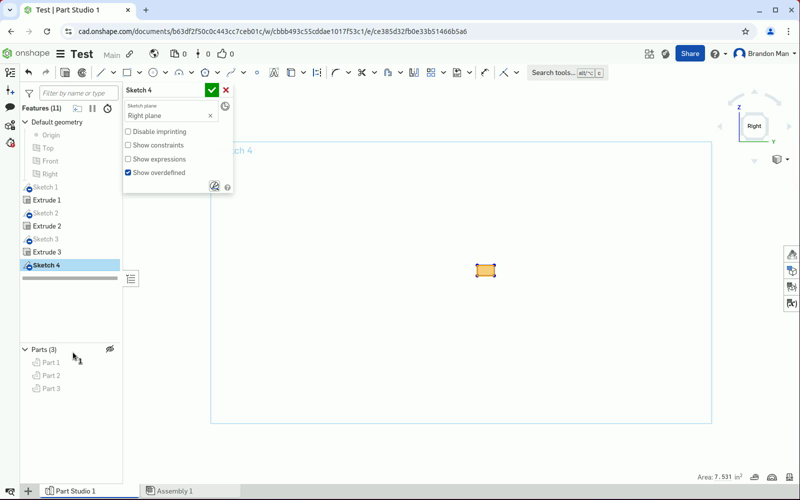
key(shift+y)
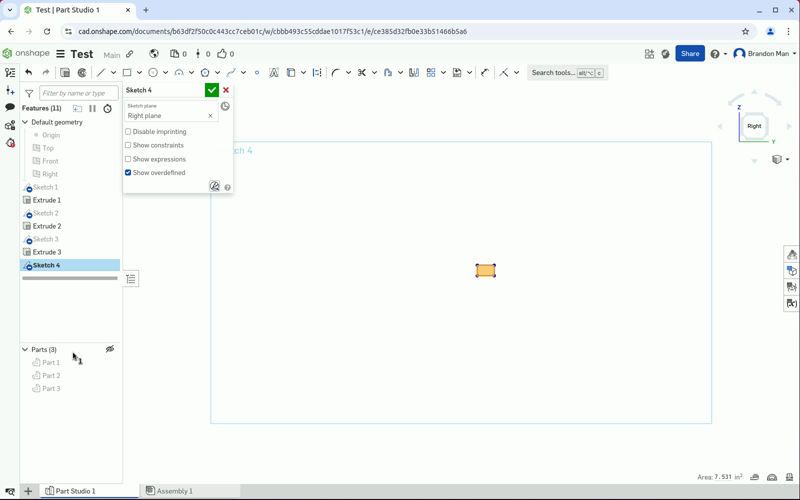
key(shift+e)
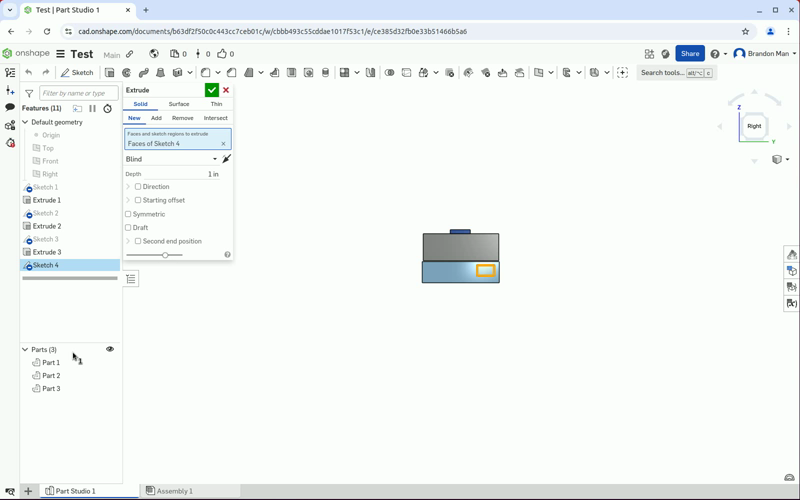
mouse_move(143, 106)
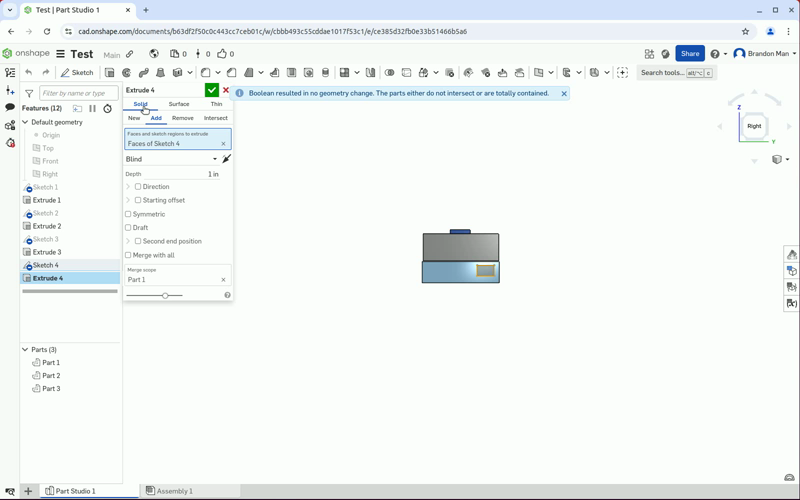
click(143, 106)
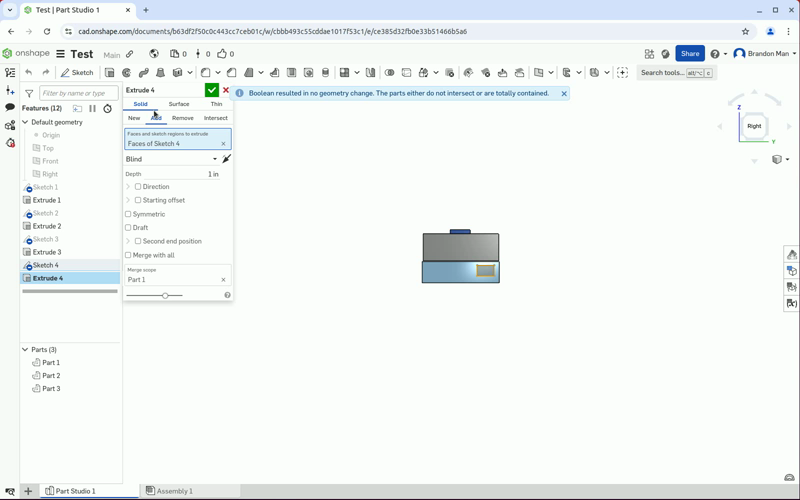
mouse_move(186, 120)
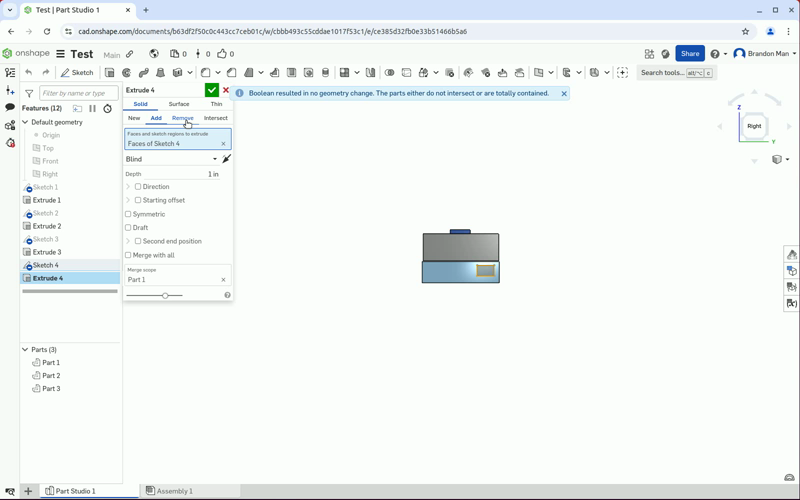
click(186, 120)
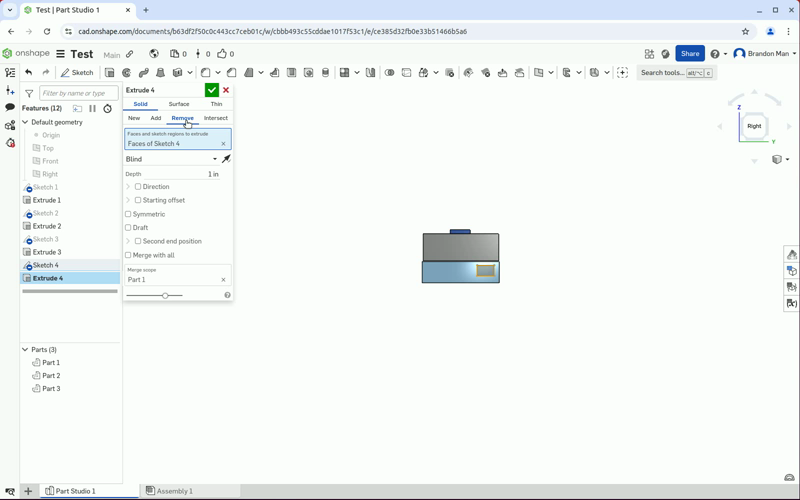
key(tab, 4)
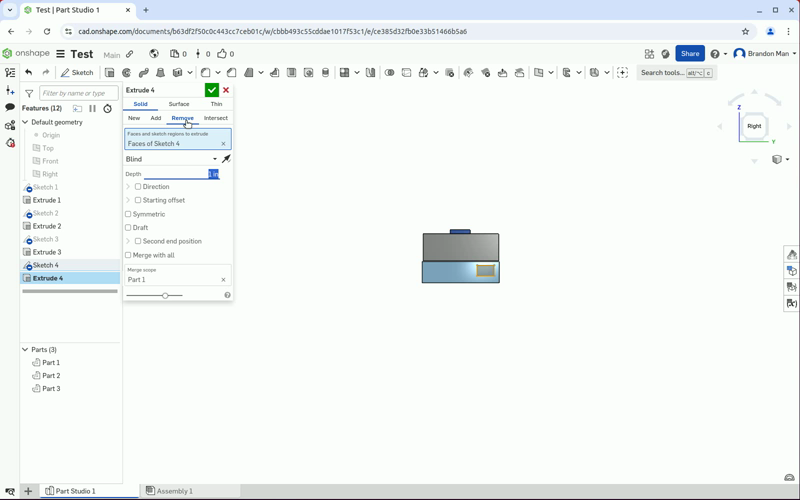
text(8.425)
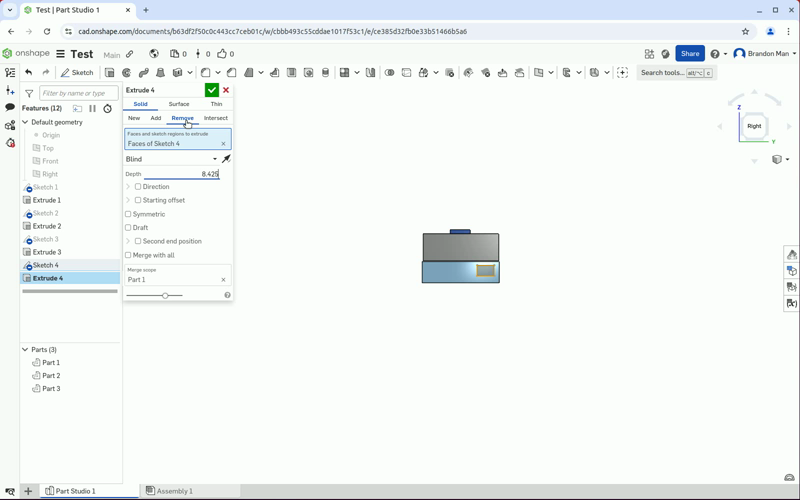
key(tab, 6)
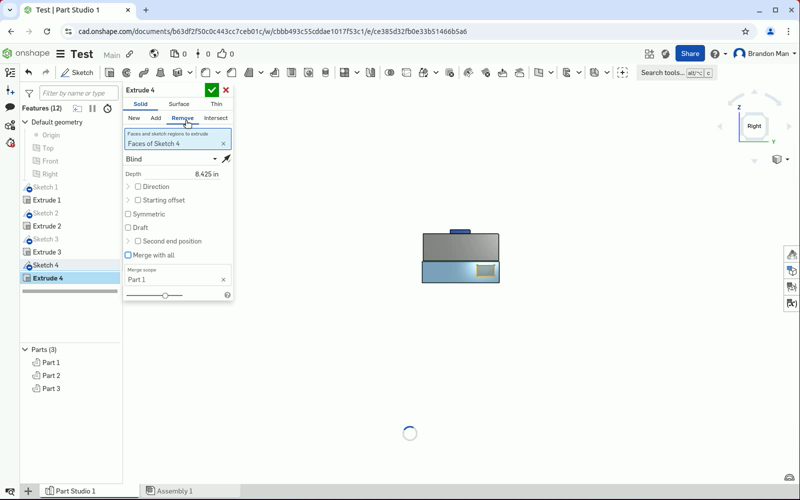
key(space)
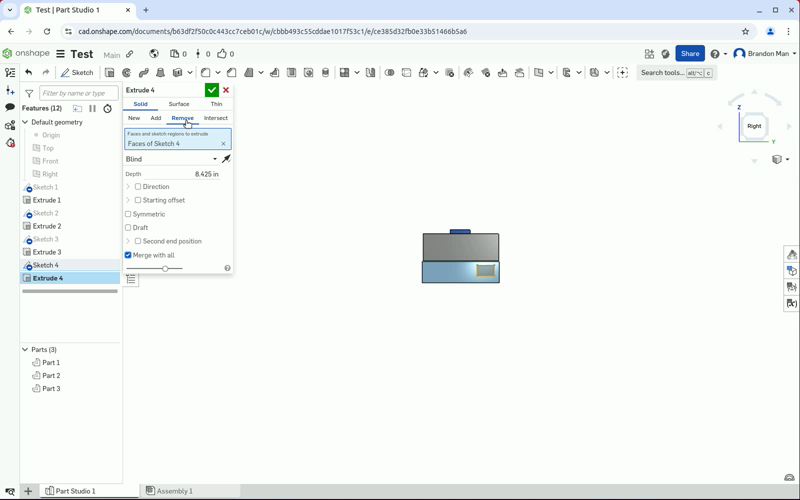
key(enter)
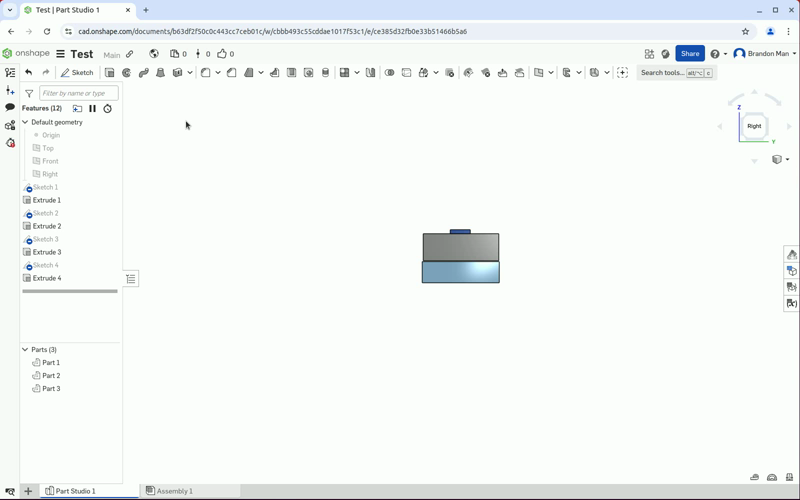
key(shift+h)
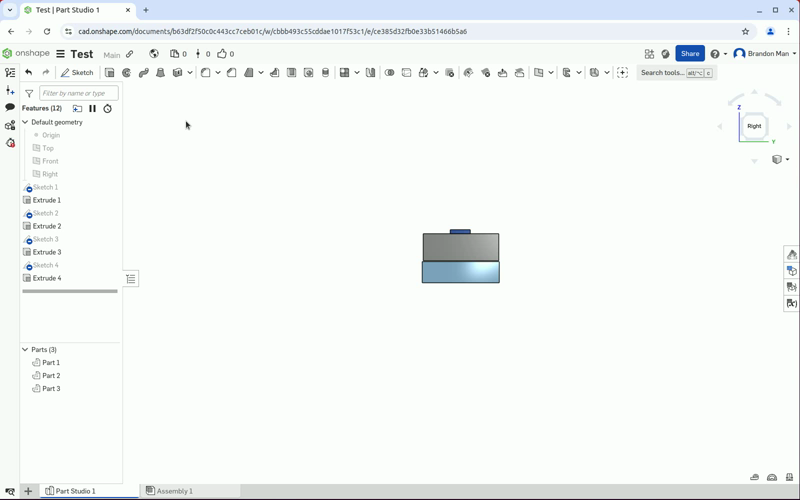
key(shift+h)
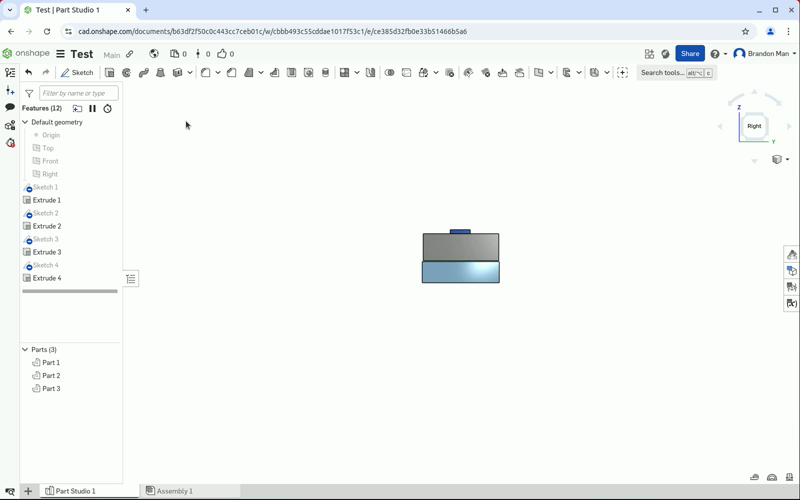
mouse_move(73, 189)
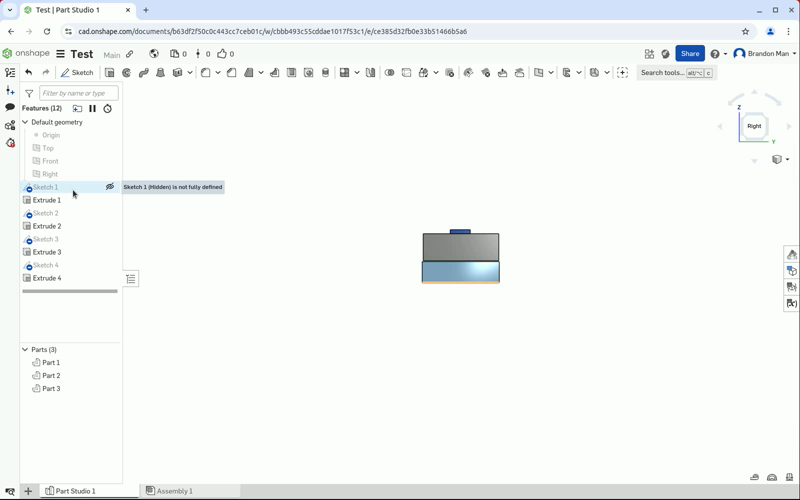
click(73, 189)
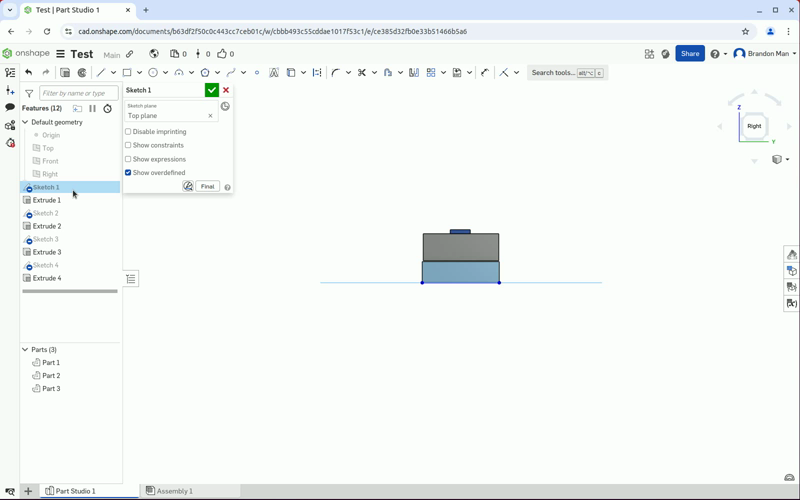
mouse_move(229, 92)
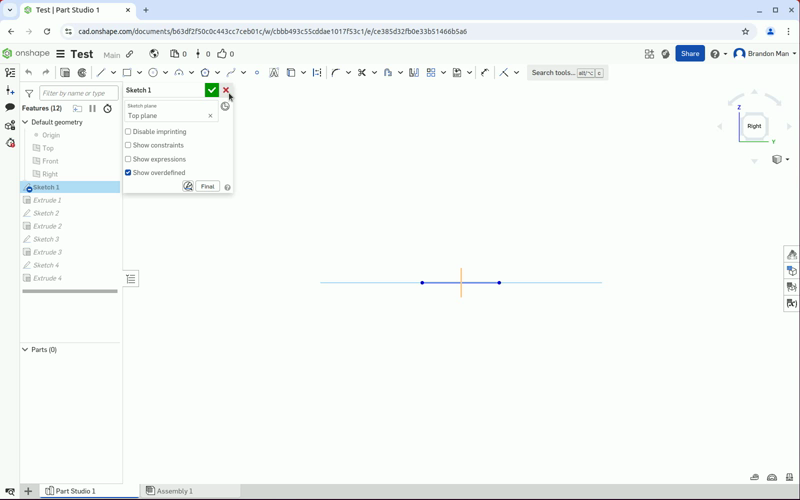
click(229, 92)
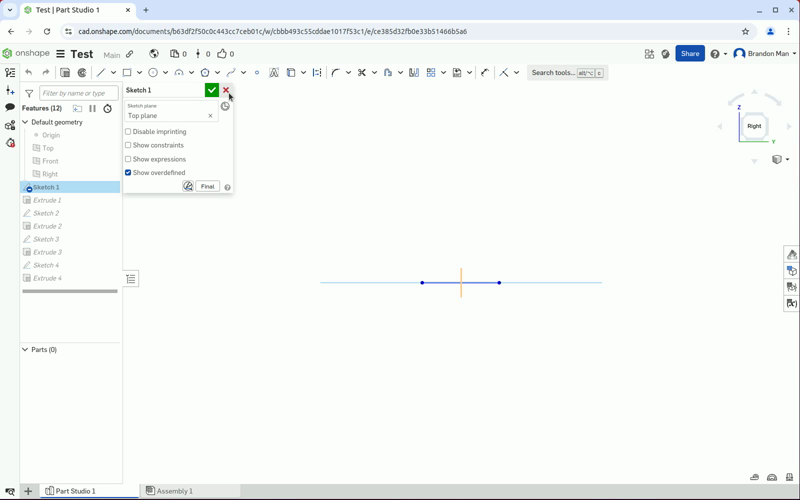
key(shift+s)
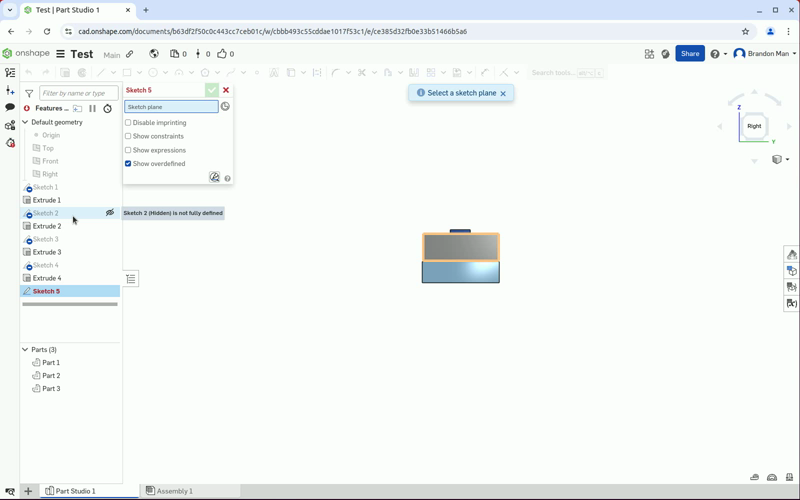
scroll(3)
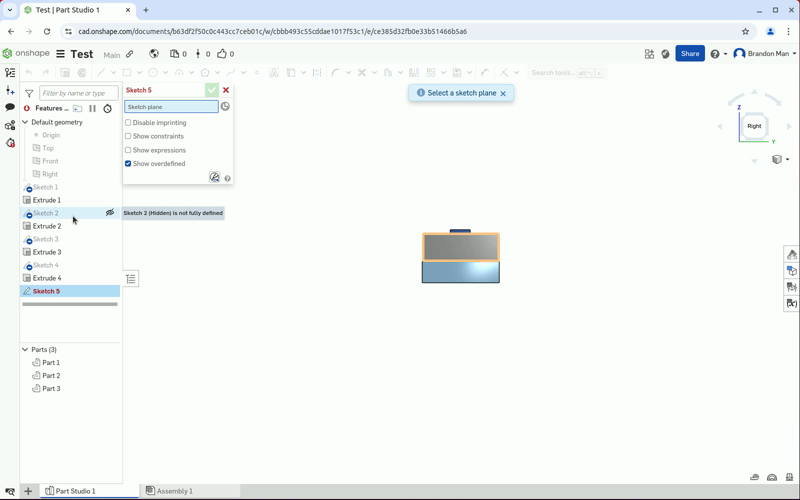
mouse_move(73, 176)
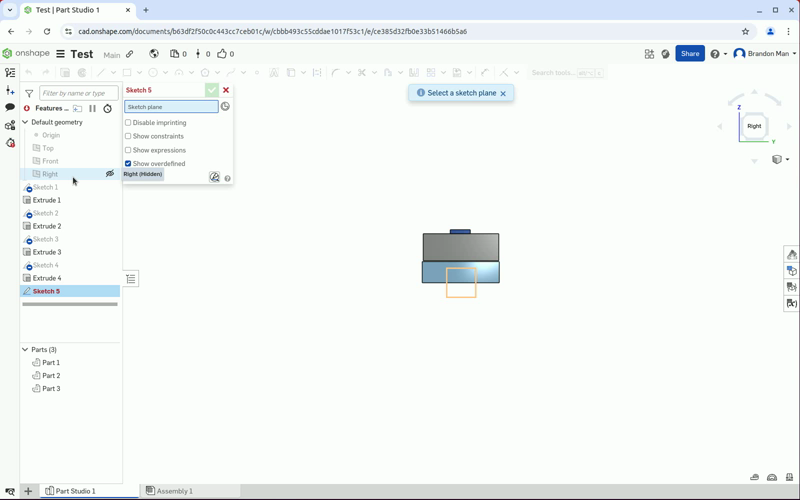
click(73, 176)
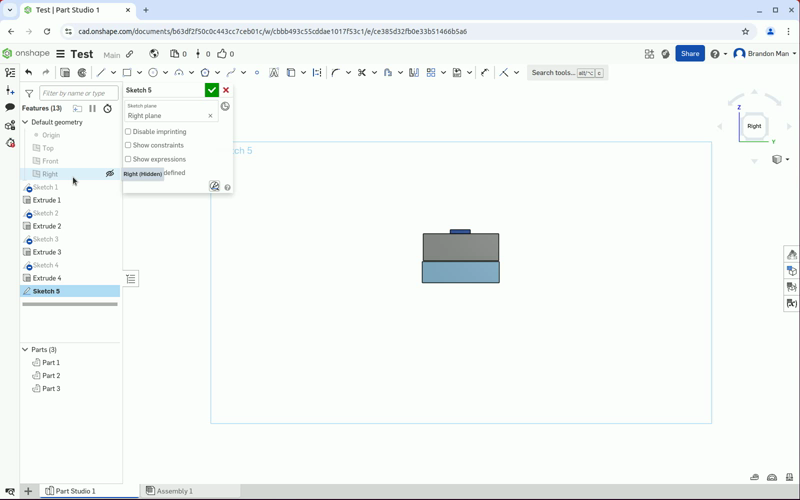
mouse_move(73, 352)
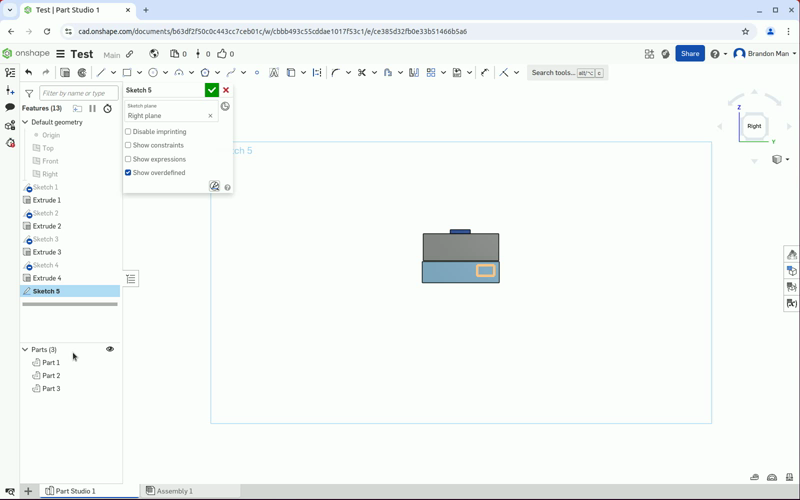
key(y)
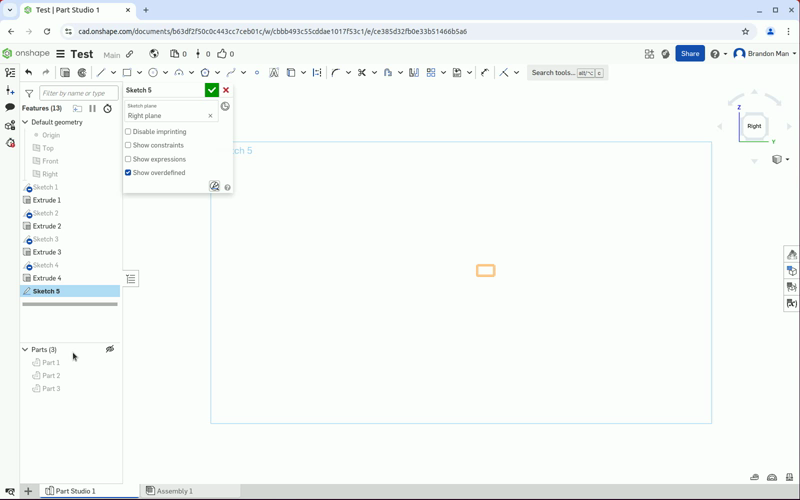
key(l)
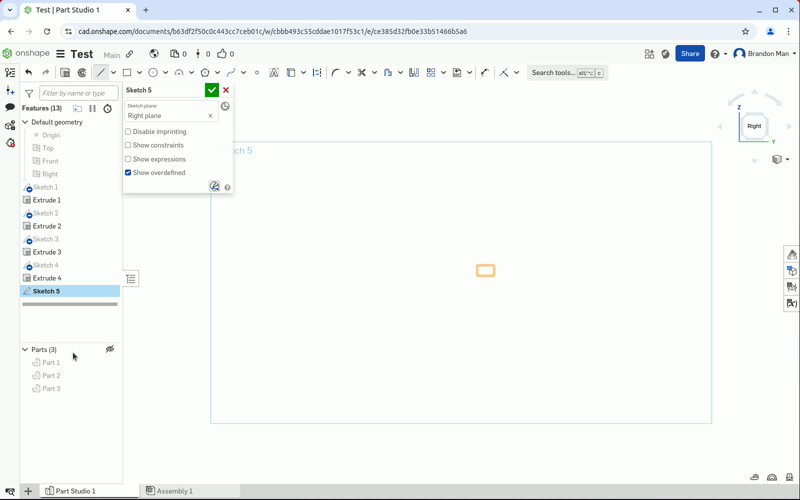
key_down(shift)
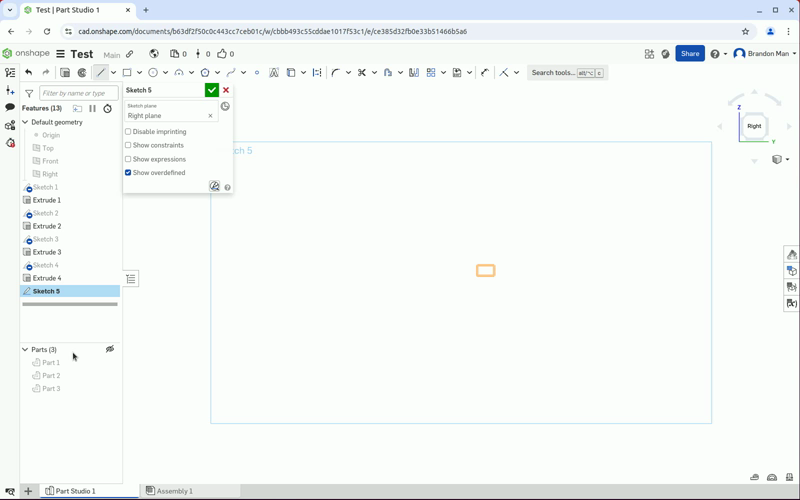
mouse_move(430, 275)
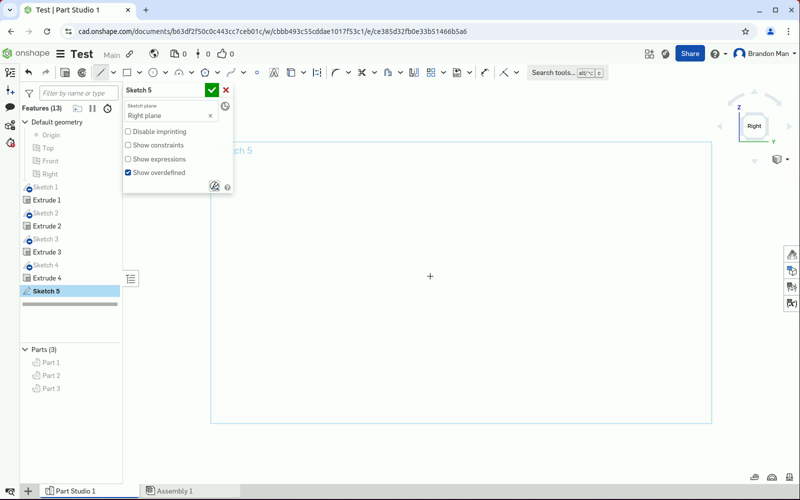
click(430, 275)
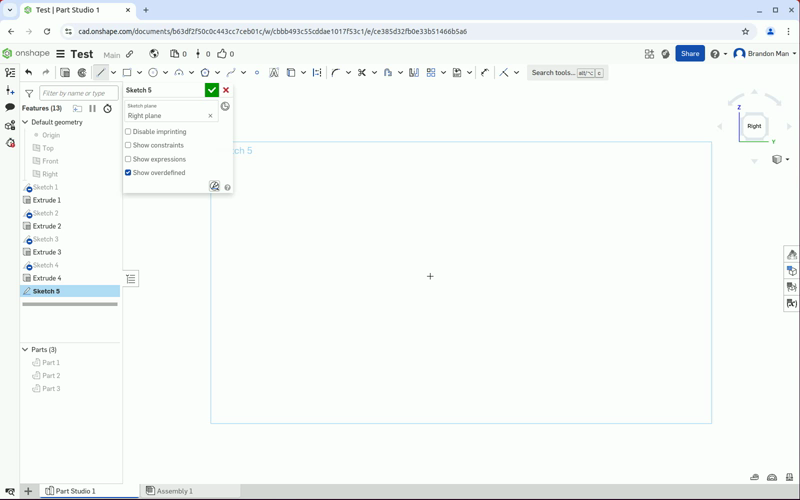
key_up(shift)
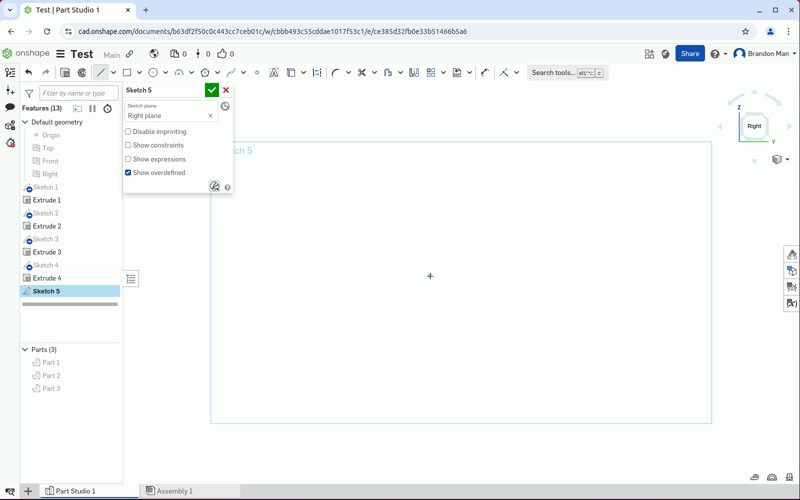
key_down(shift)
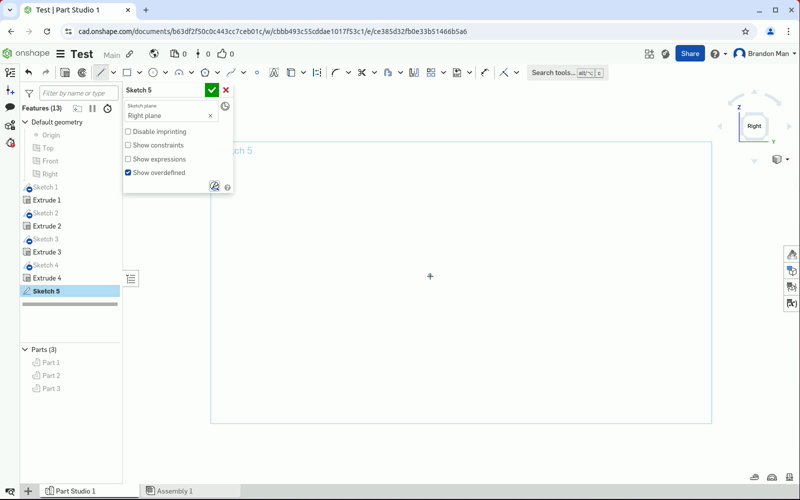
mouse_move(460, 275)
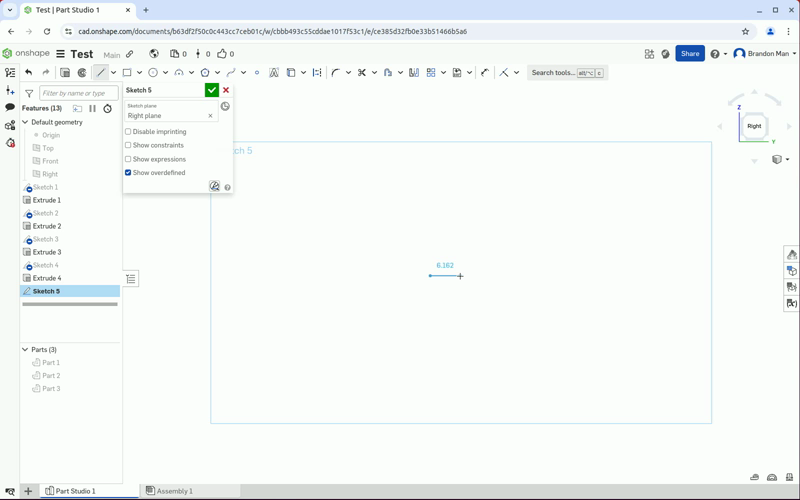
mouse_move(448, 275)
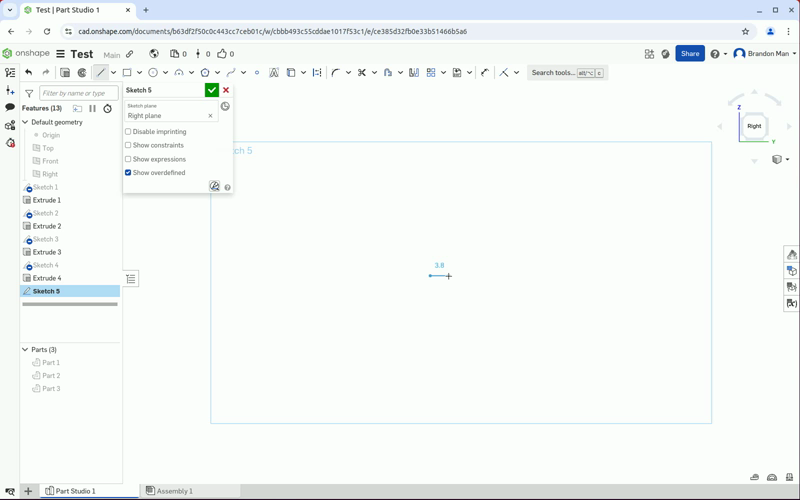
click(448, 275)
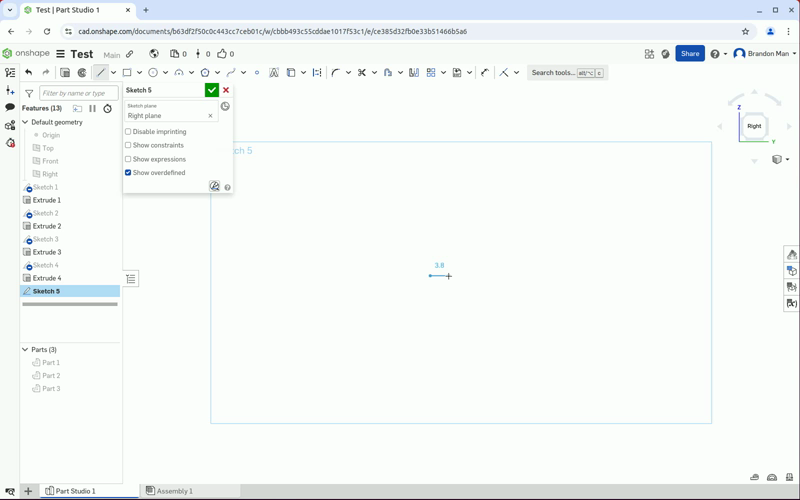
key_up(shift)
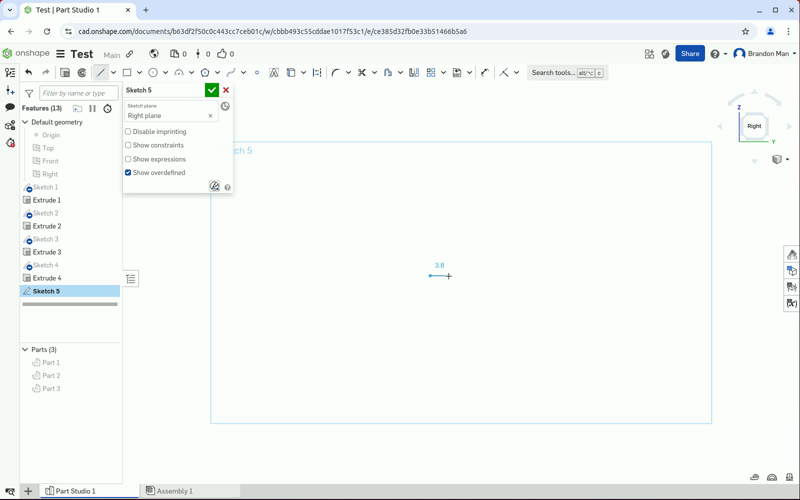
key_down(shift)
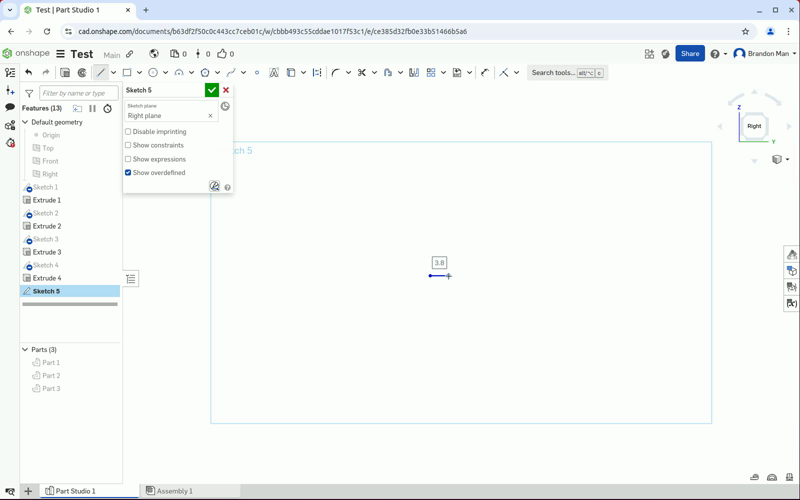
mouse_move(478, 275)
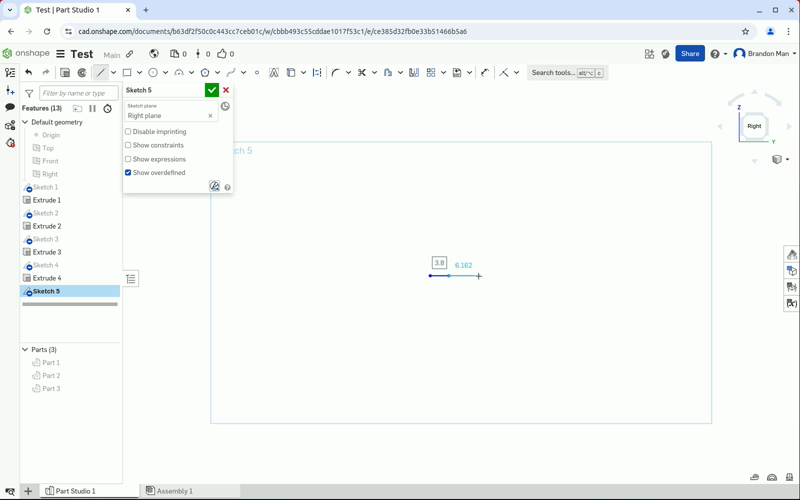
mouse_move(448, 264)
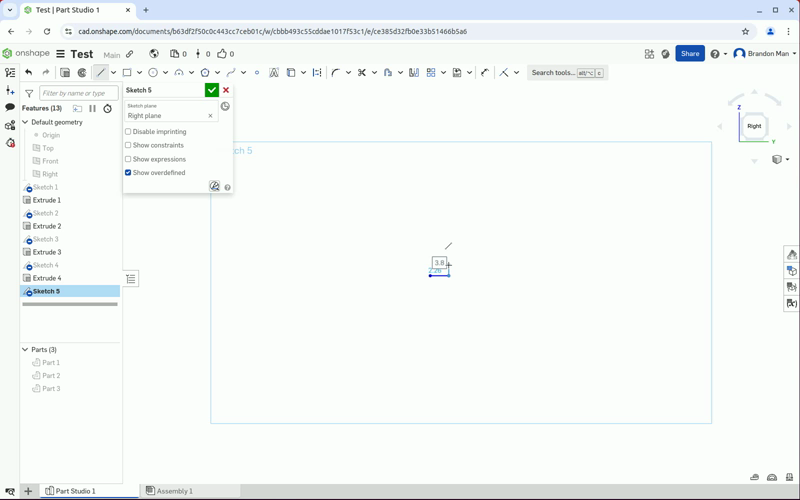
click(448, 264)
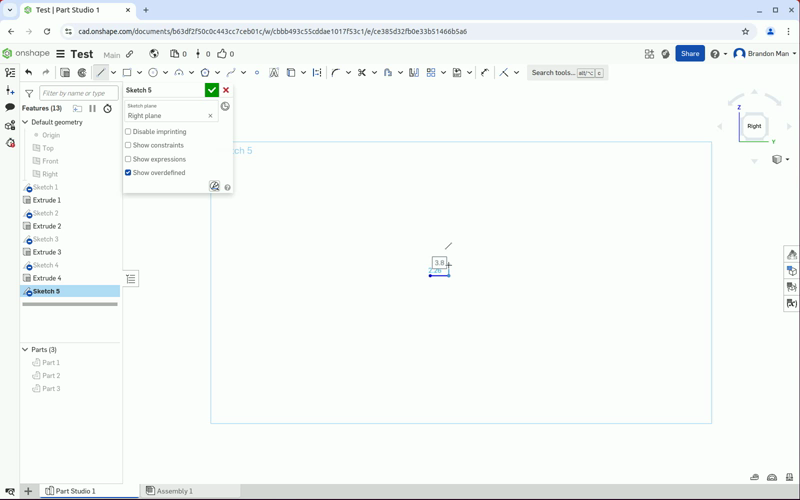
key_up(shift)
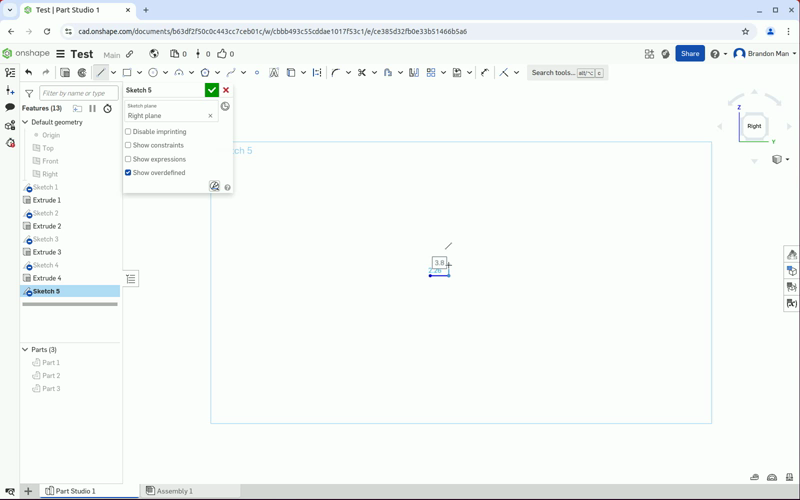
key_down(shift)
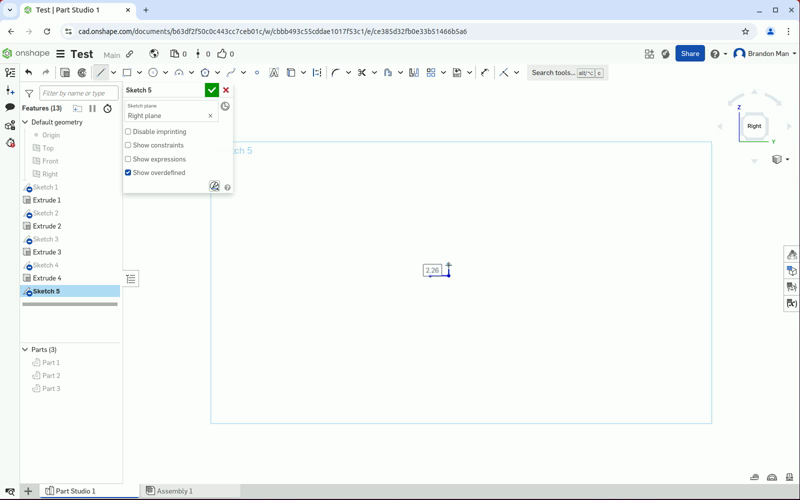
mouse_move(478, 264)
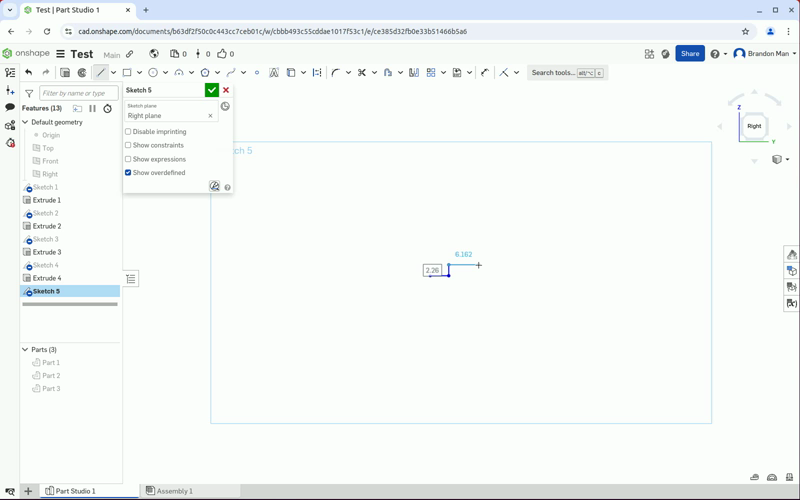
mouse_move(430, 264)
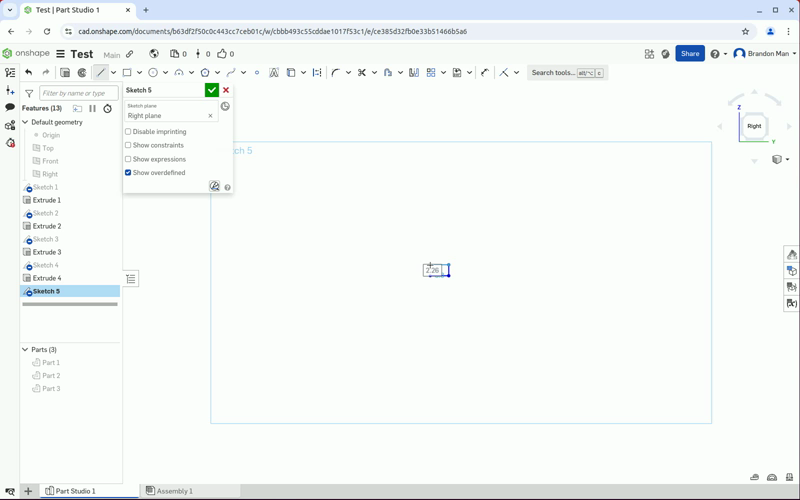
click(430, 264)
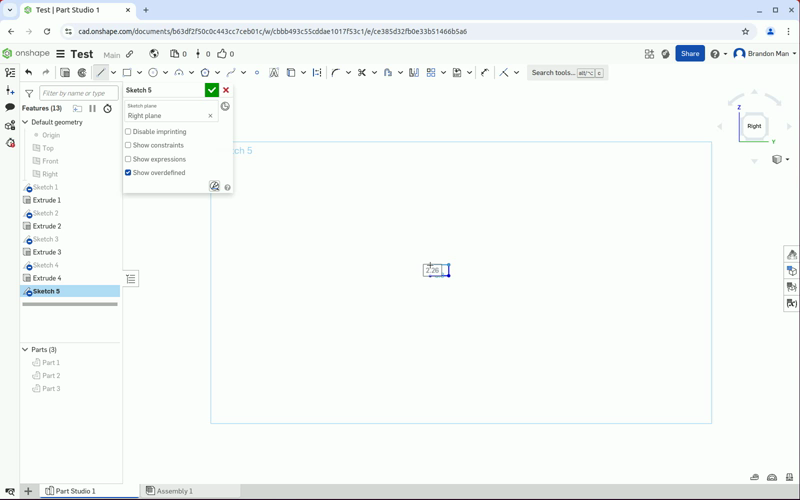
key_up(shift)
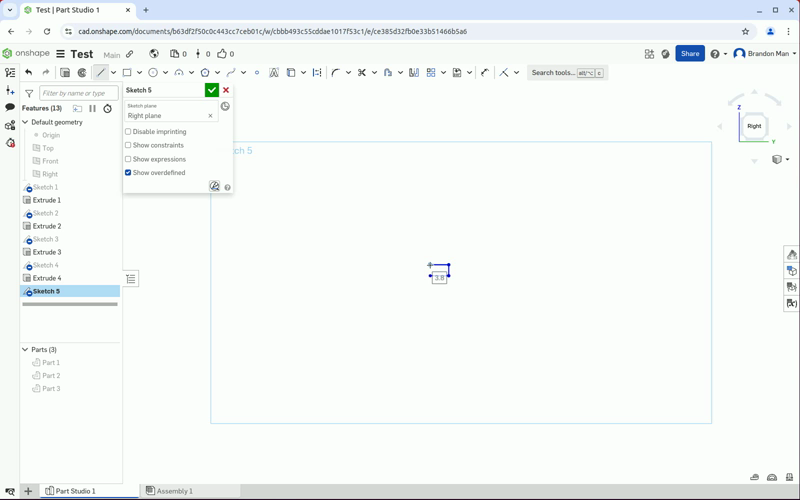
mouse_move(460, 264)
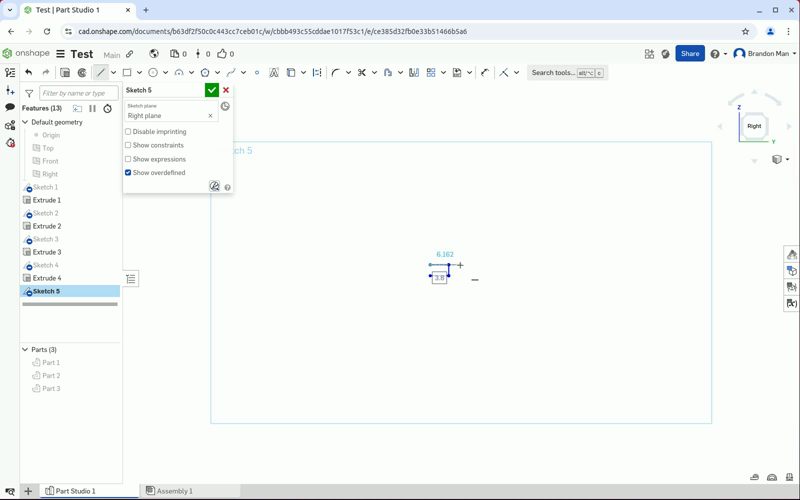
key_down(shift)
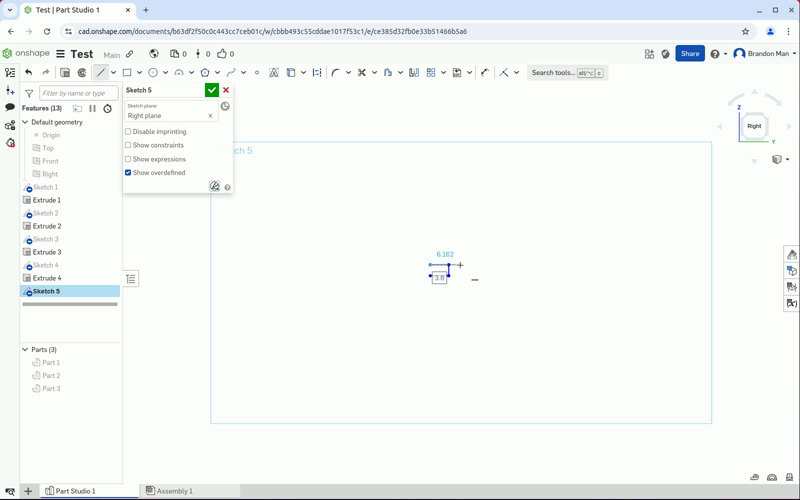
mouse_move(430, 275)
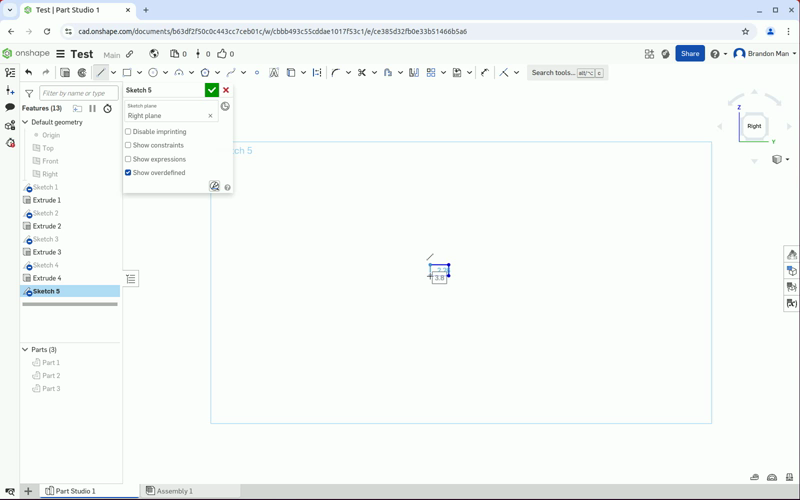
key_up(shift)
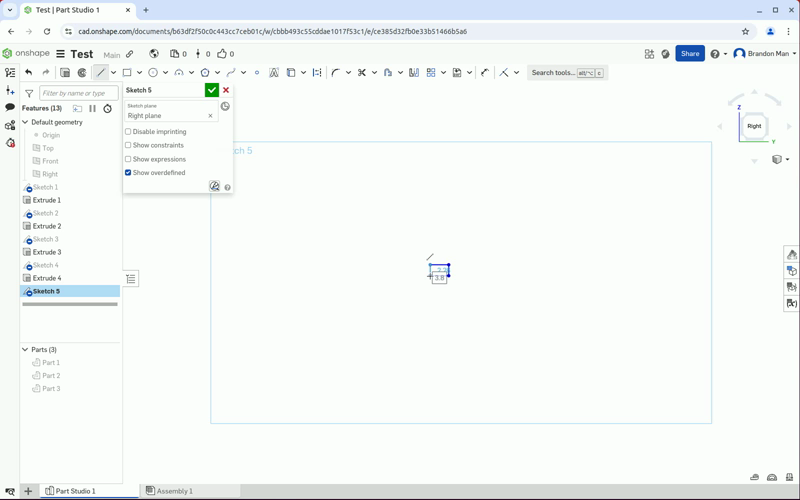
click(430, 275)
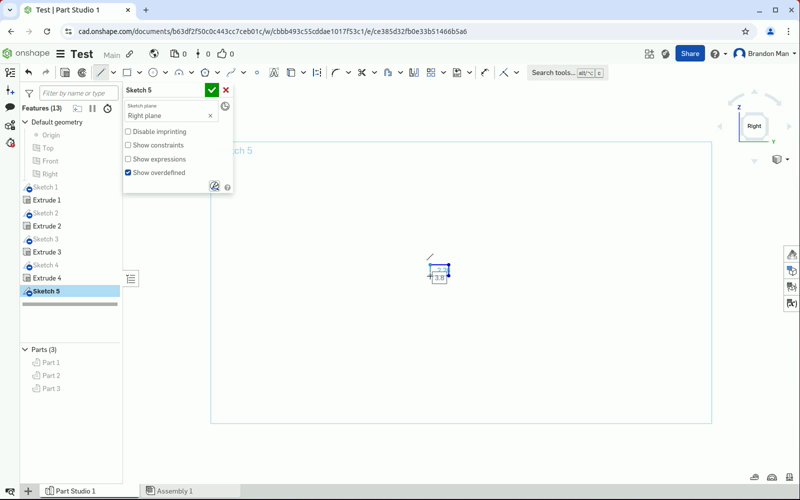
key(esc)
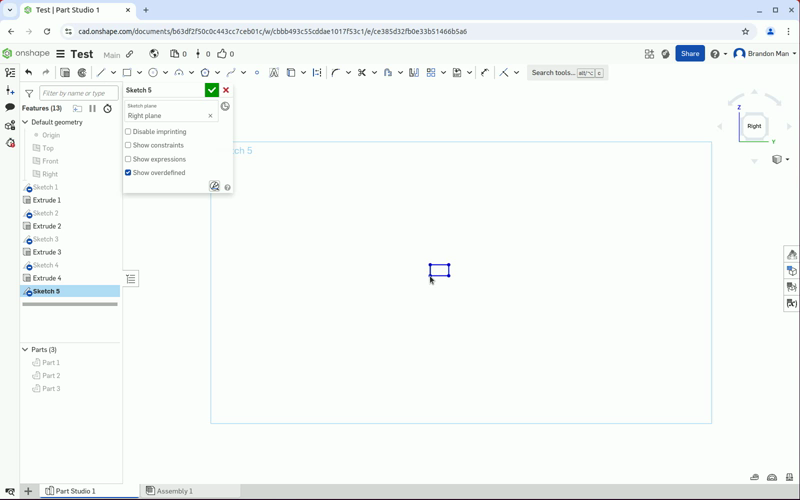
mouse_move(443, 272)
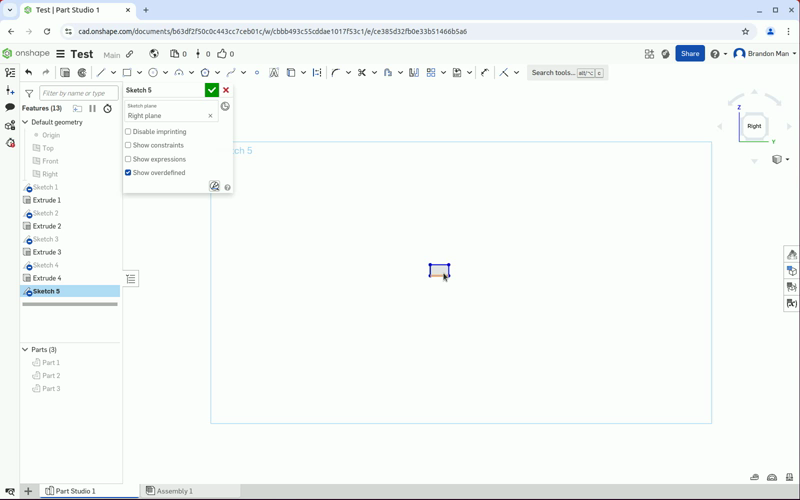
scroll(6)
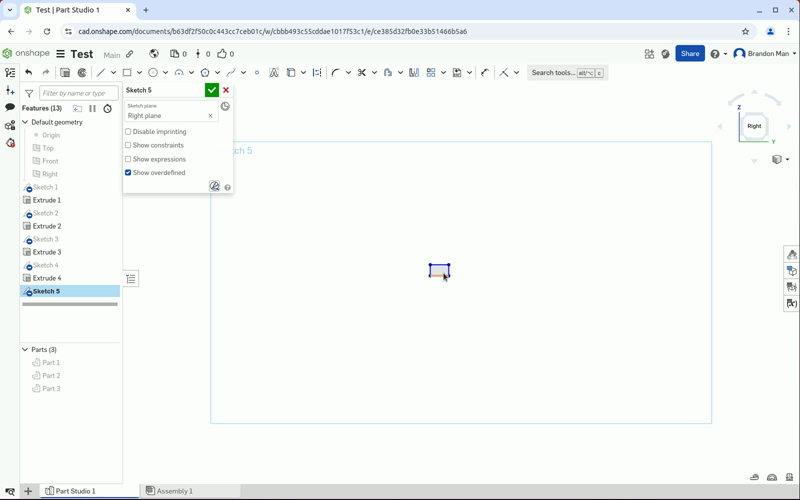
scroll(6)
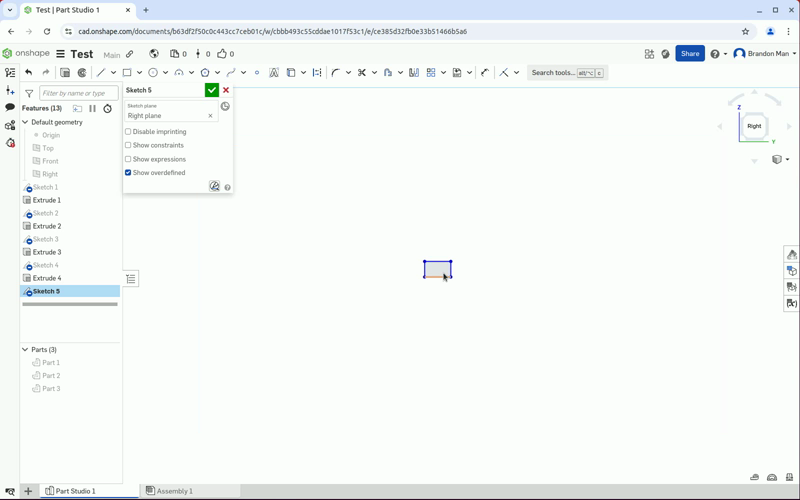
scroll(6)
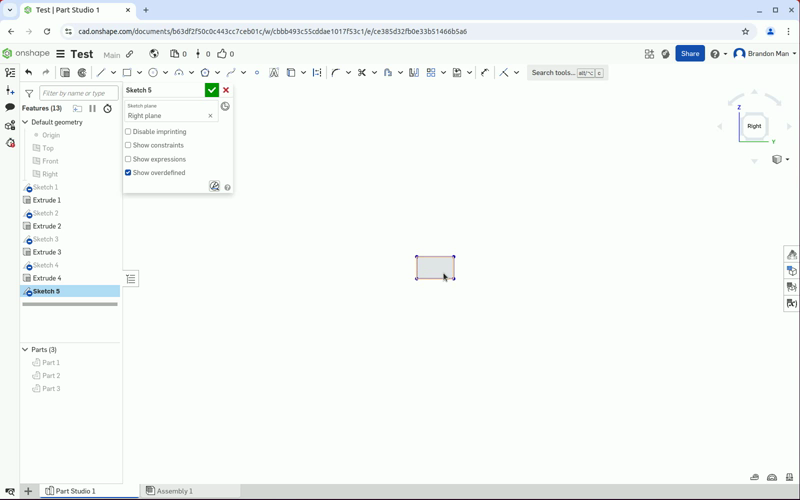
scroll(6)
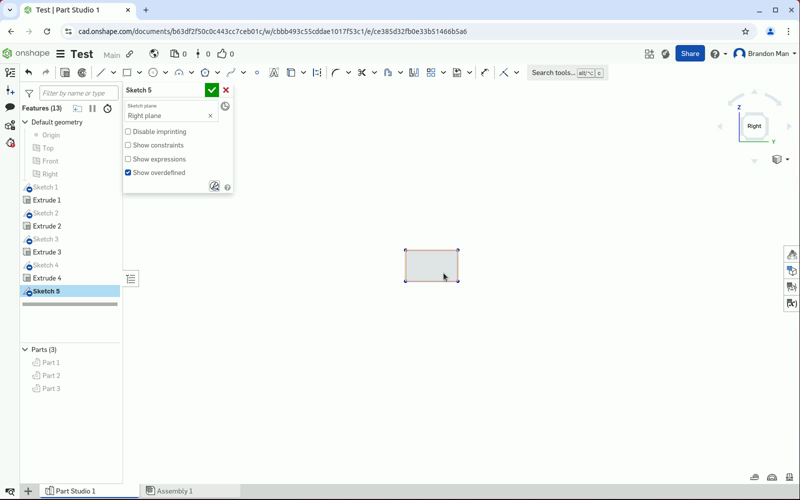
scroll(6)
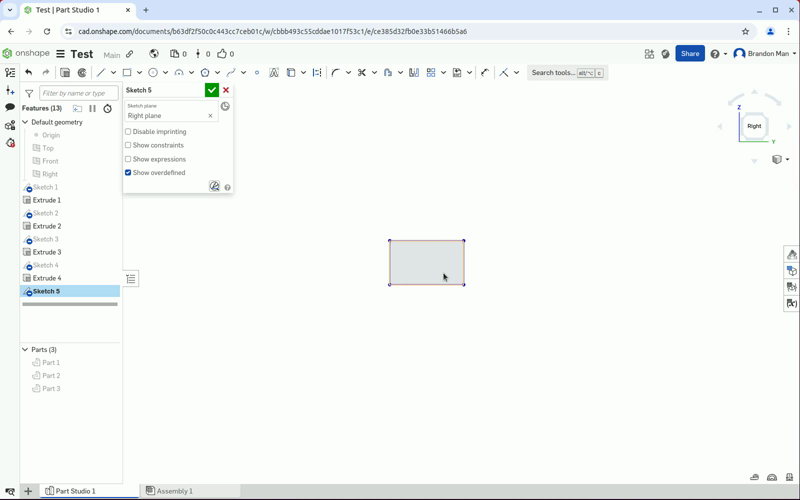
scroll(6)
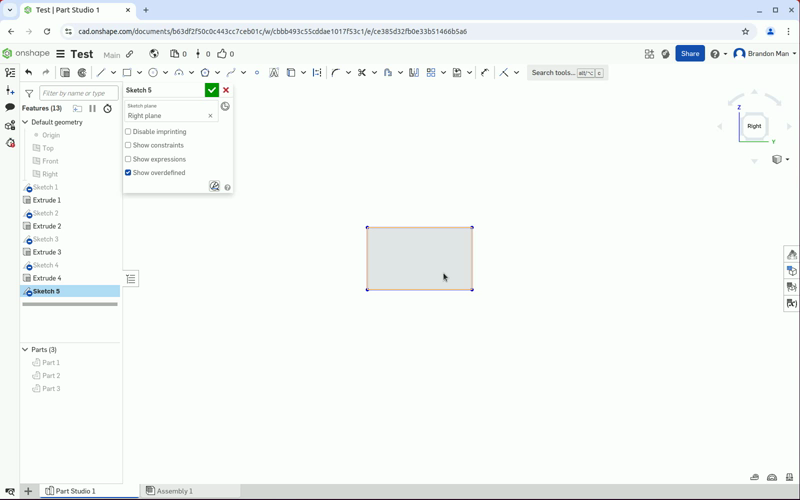
scroll(6)
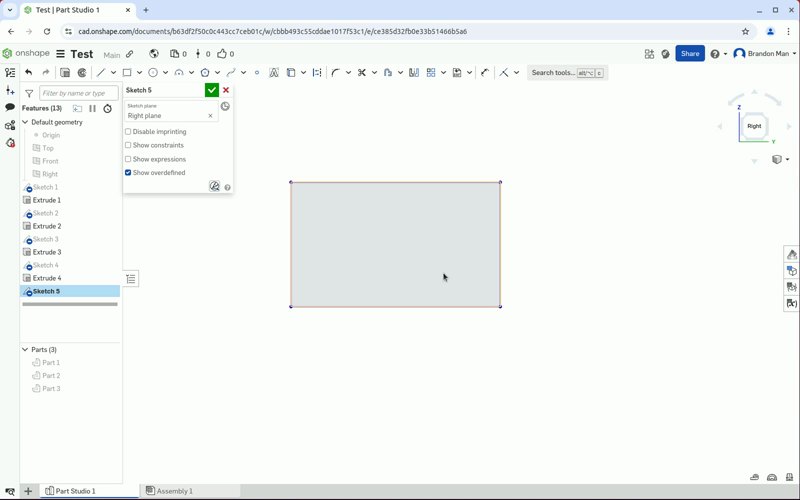
click(443, 272)
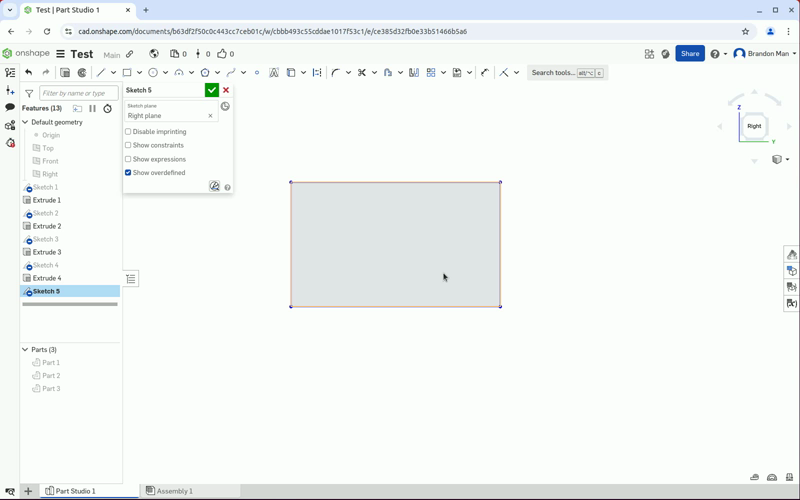
scroll(-6)
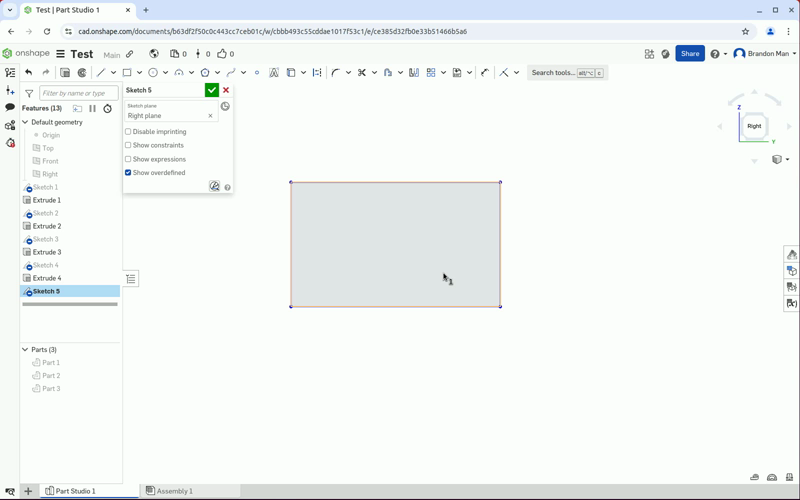
scroll(-6)
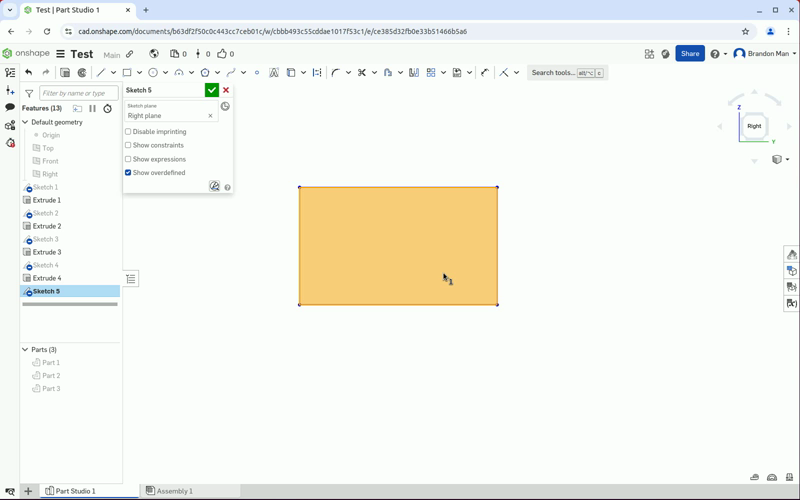
scroll(-6)
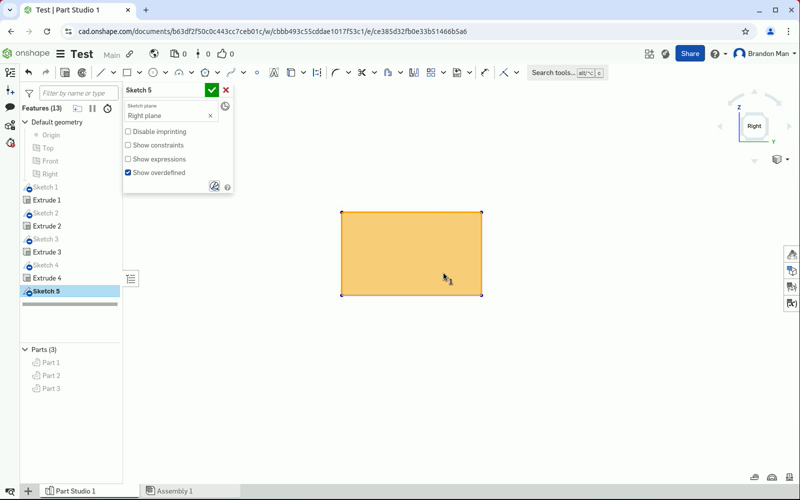
scroll(-6)
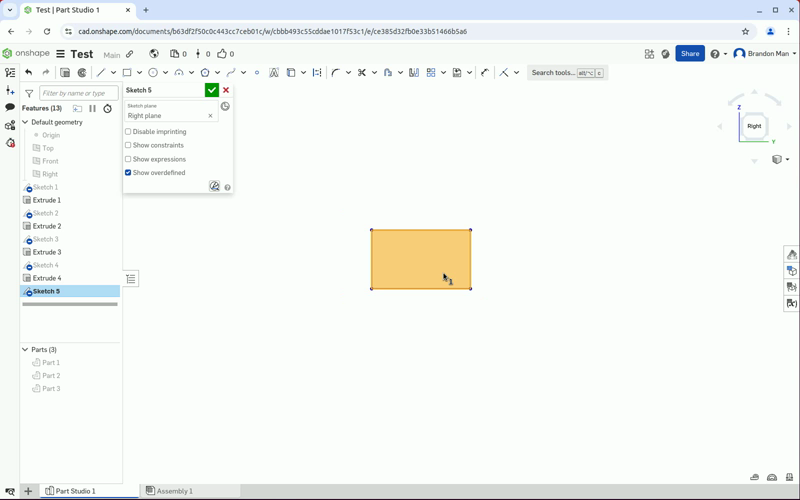
scroll(-6)
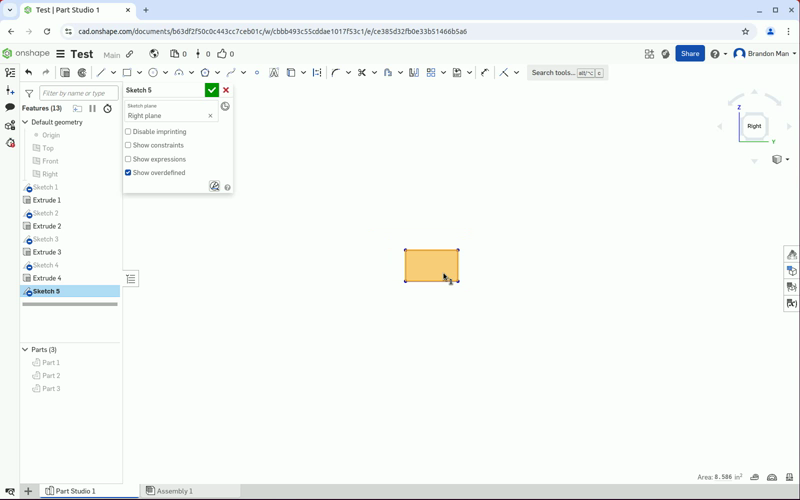
scroll(-6)
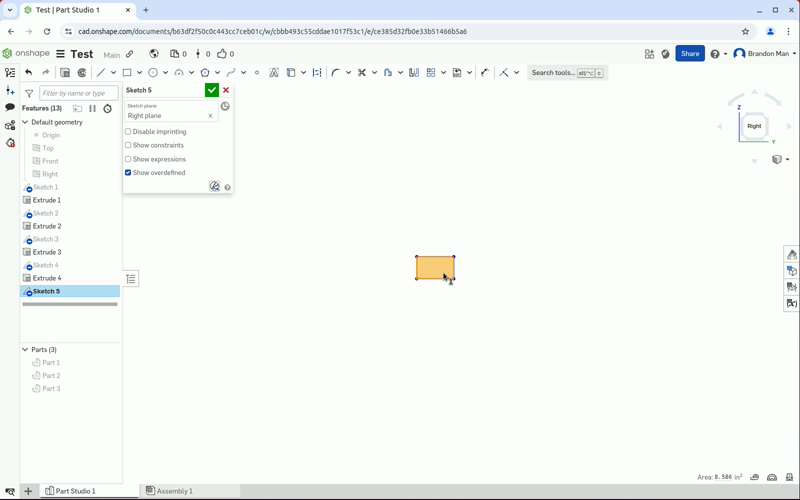
scroll(-6)
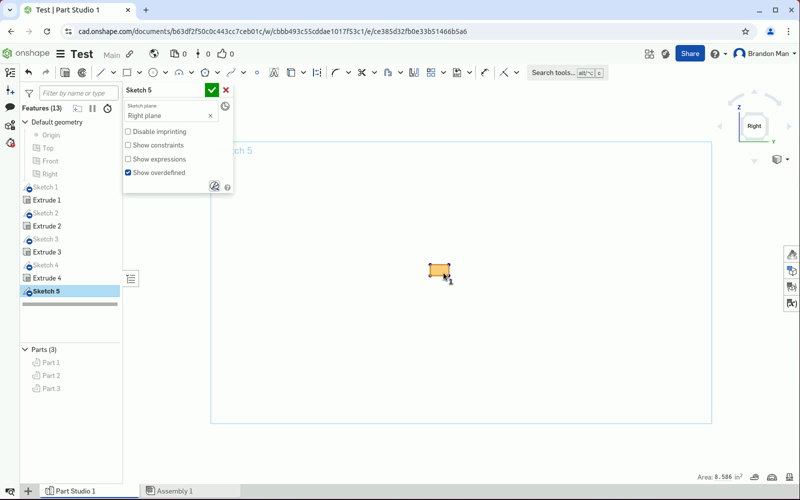
mouse_move(73, 352)
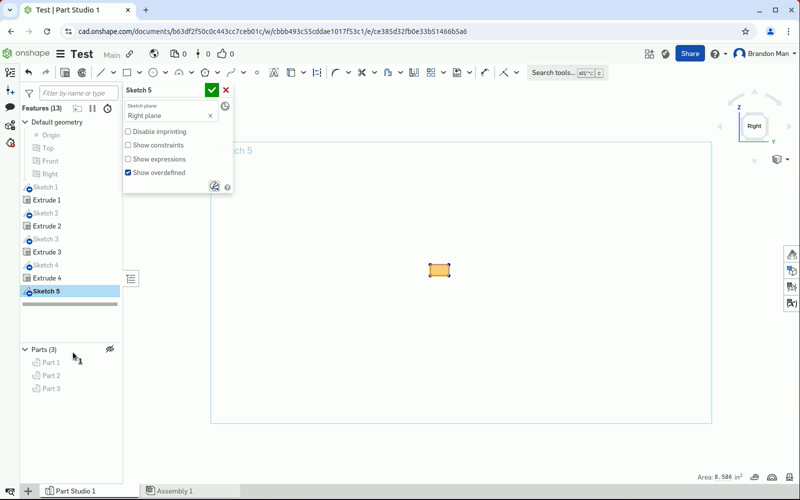
key(shift+y)
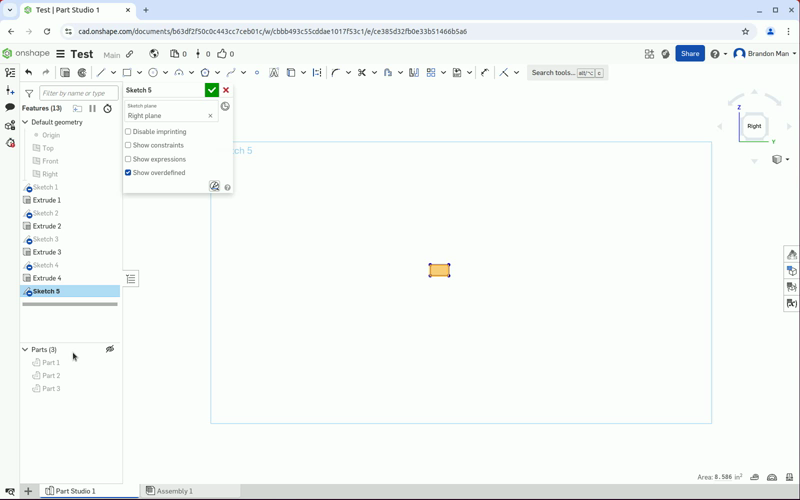
key(shift+e)
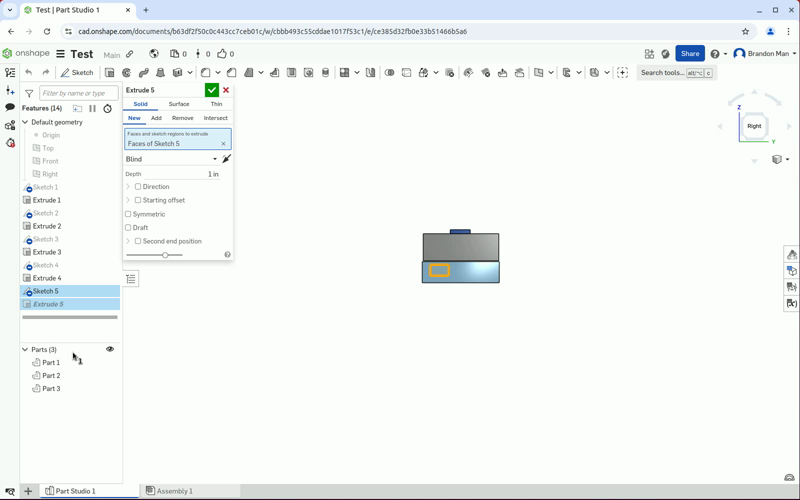
mouse_move(143, 106)
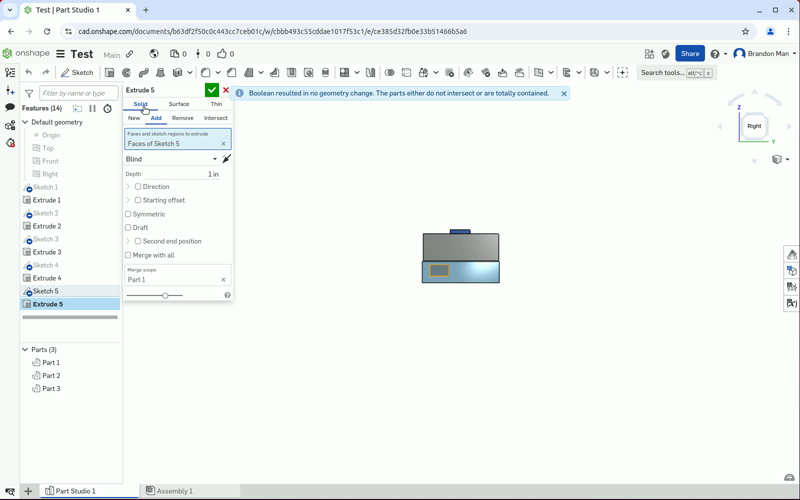
click(143, 106)
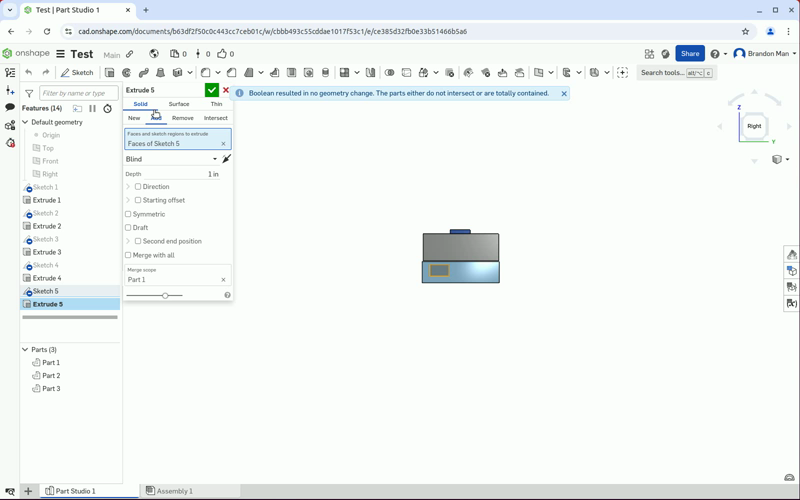
mouse_move(186, 120)
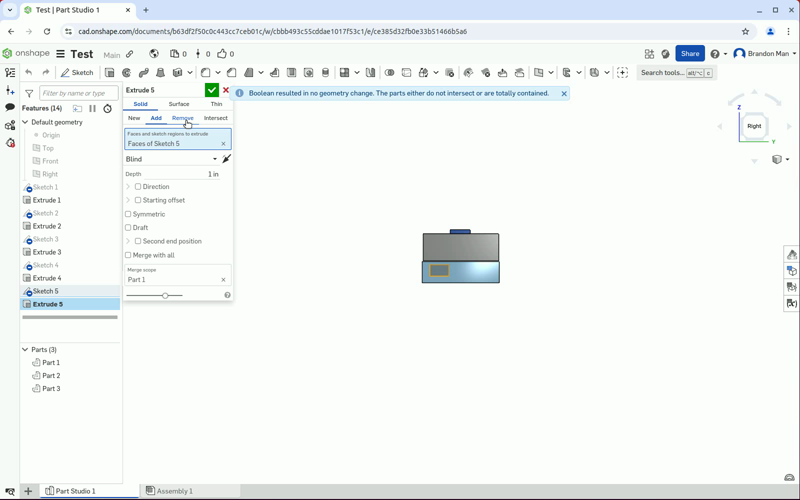
click(186, 120)
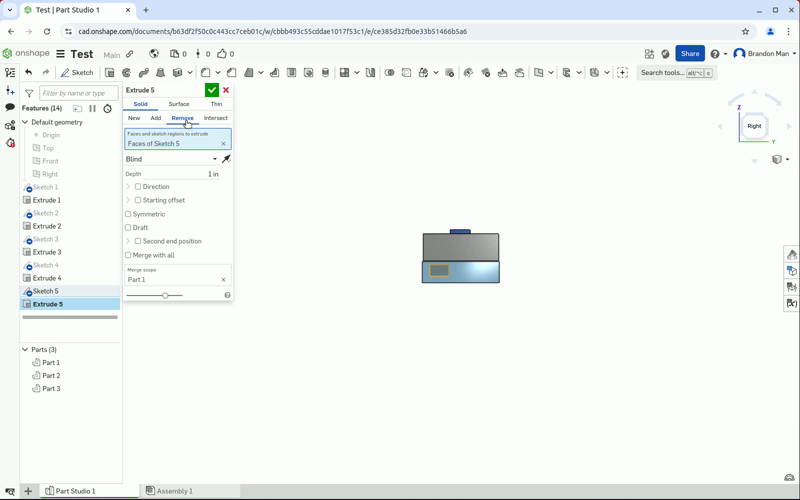
key(tab, 4)
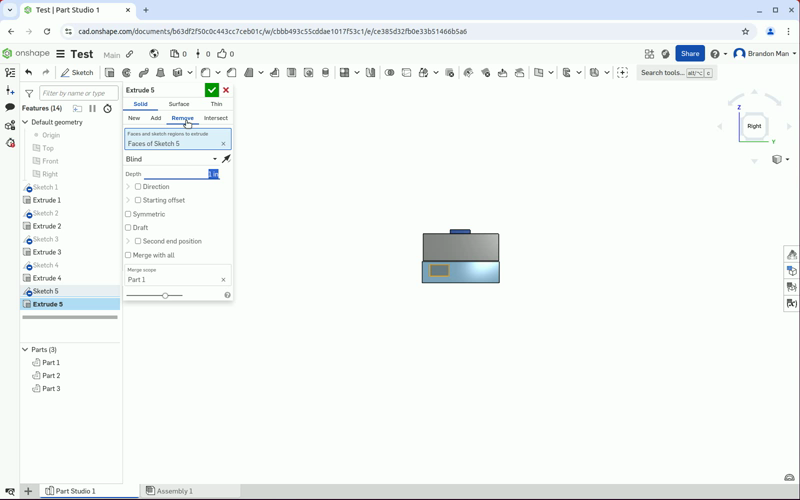
text(8.425)
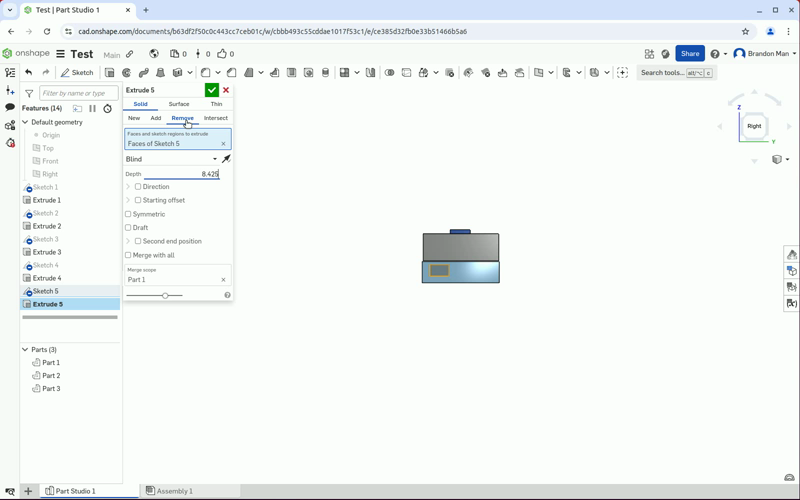
key(tab, 6)
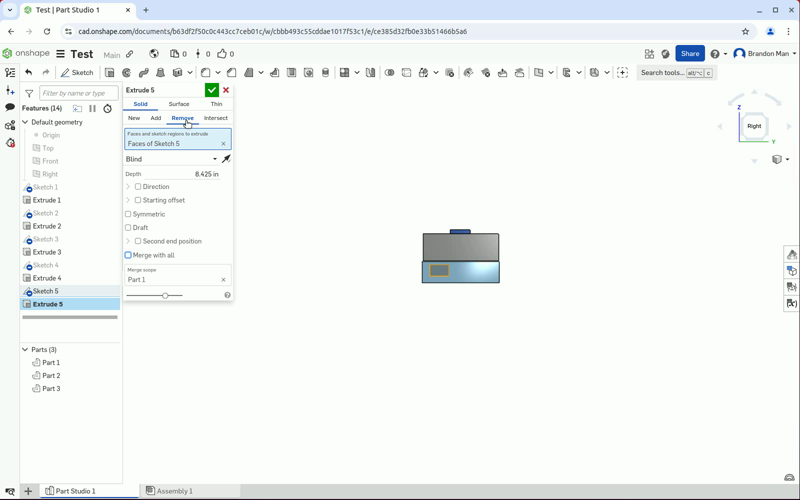
key(space)
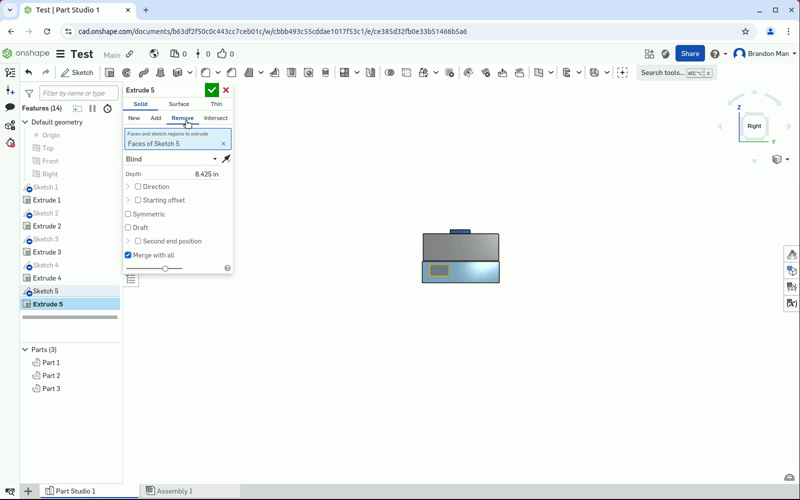
key(enter)
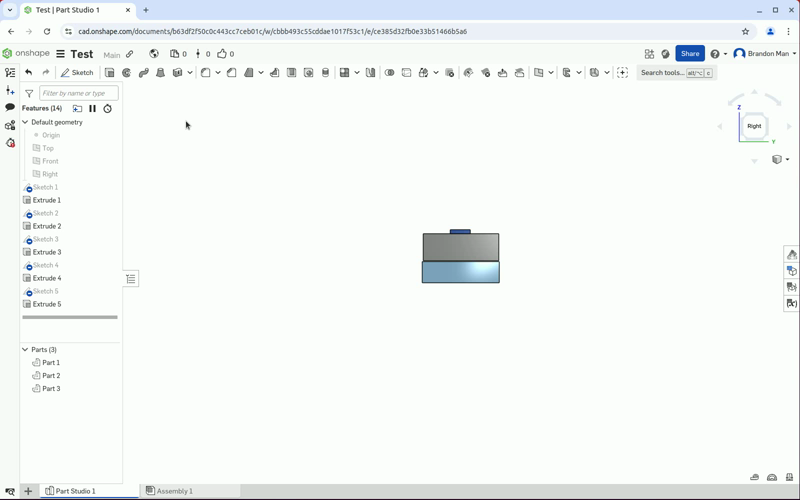
key(shift+h)
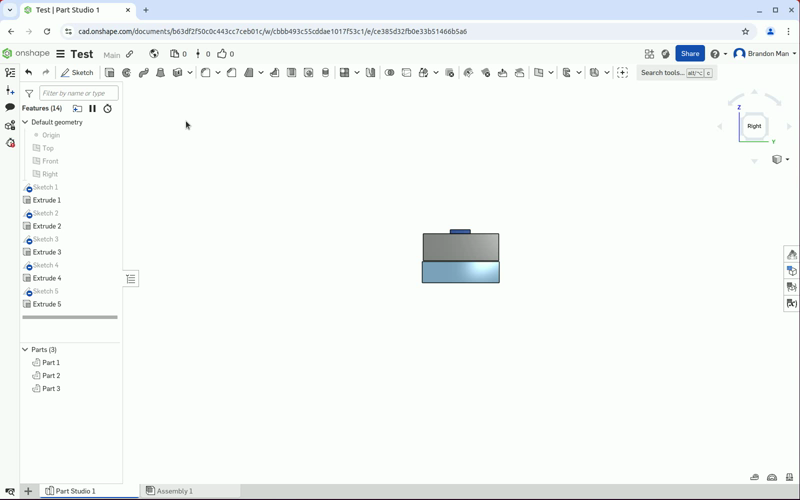
key(shift+h)
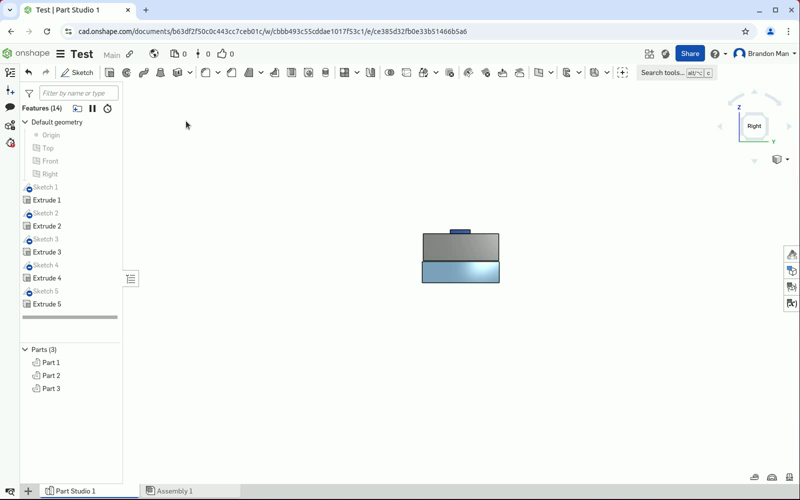
mouse_move(73, 189)
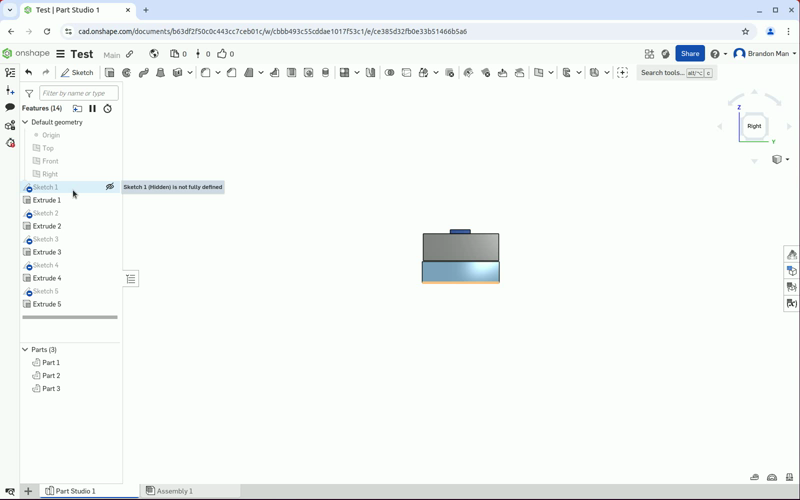
click(73, 189)
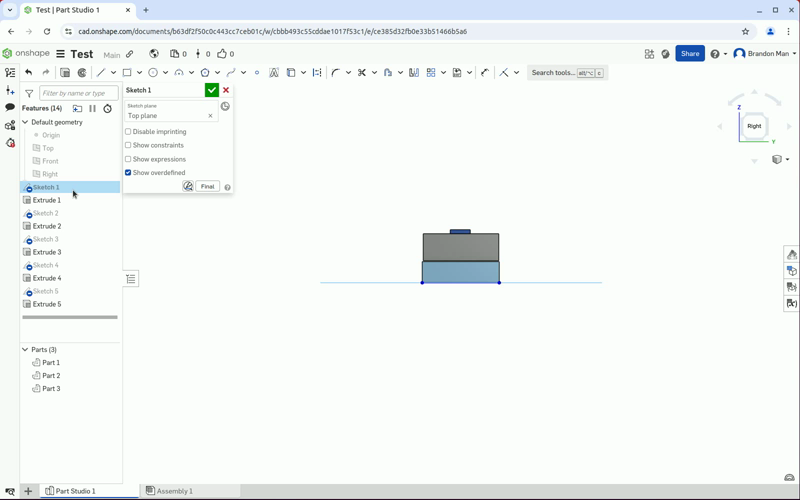
mouse_move(229, 92)
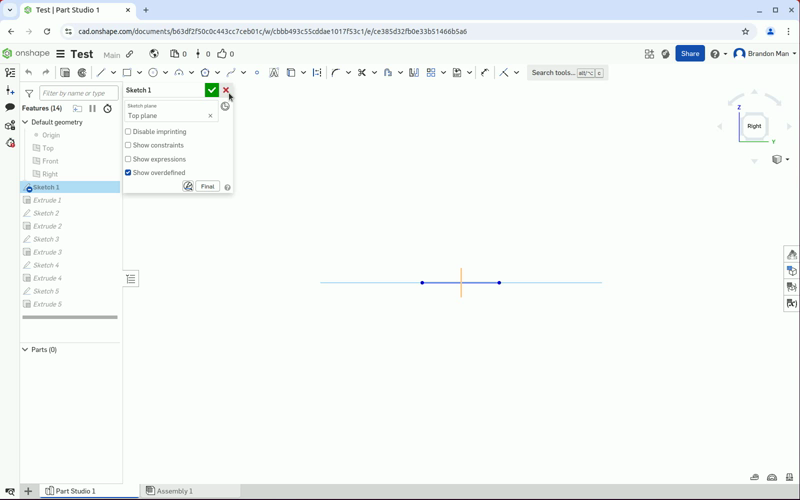
click(229, 92)
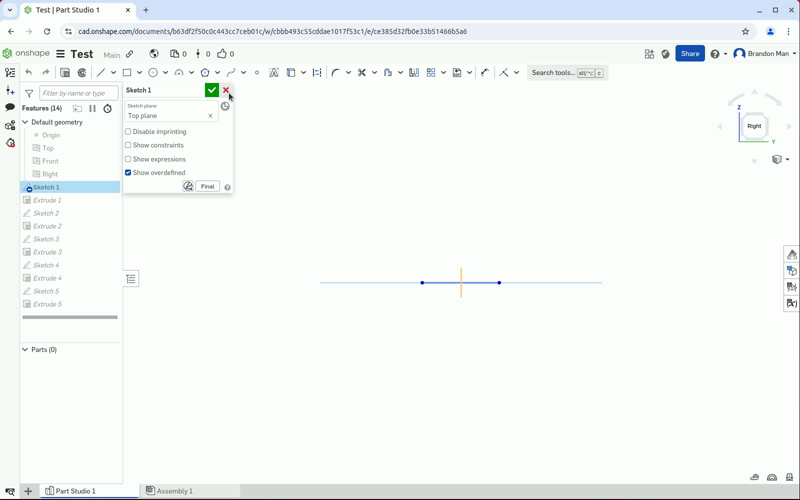
key(shift+s)
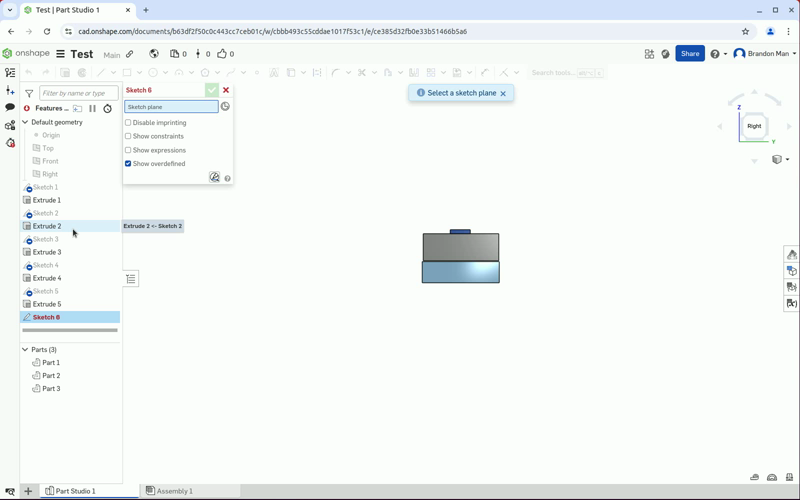
scroll(3)
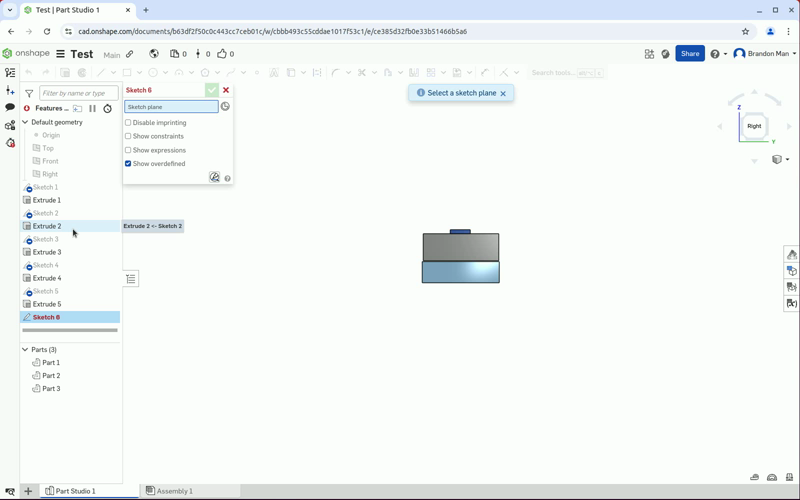
mouse_move(73, 176)
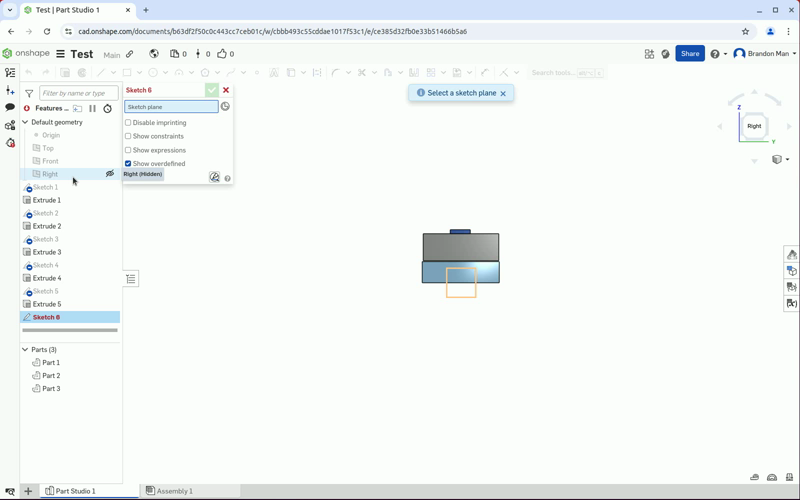
click(73, 176)
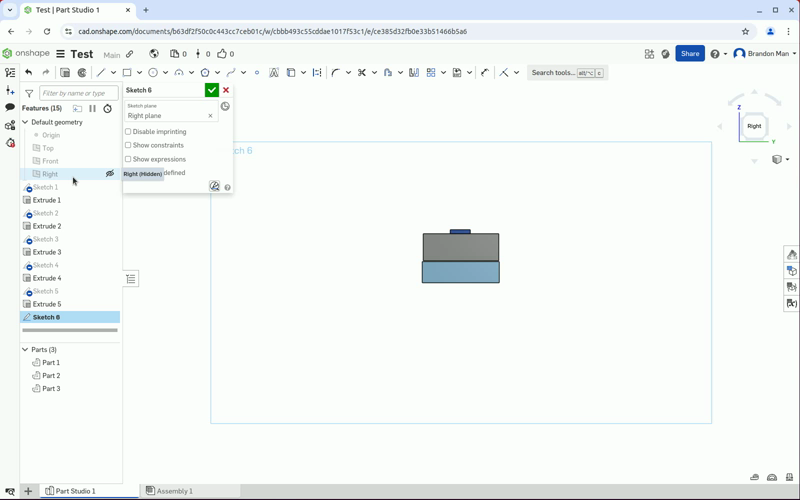
mouse_move(73, 352)
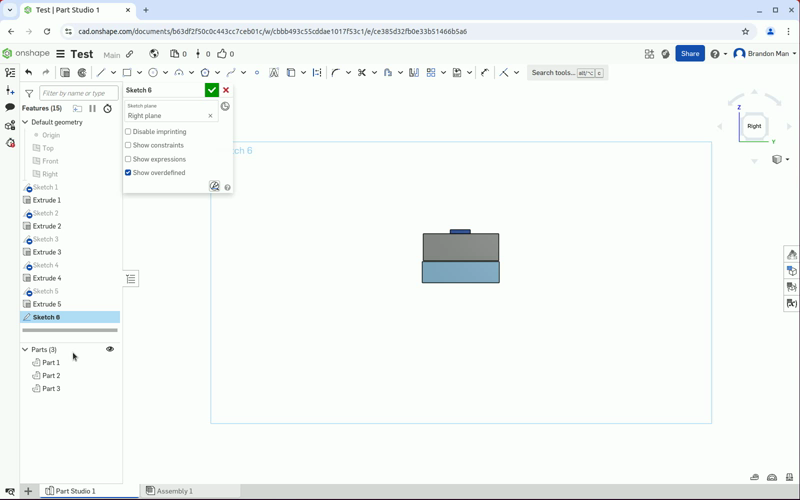
key(y)
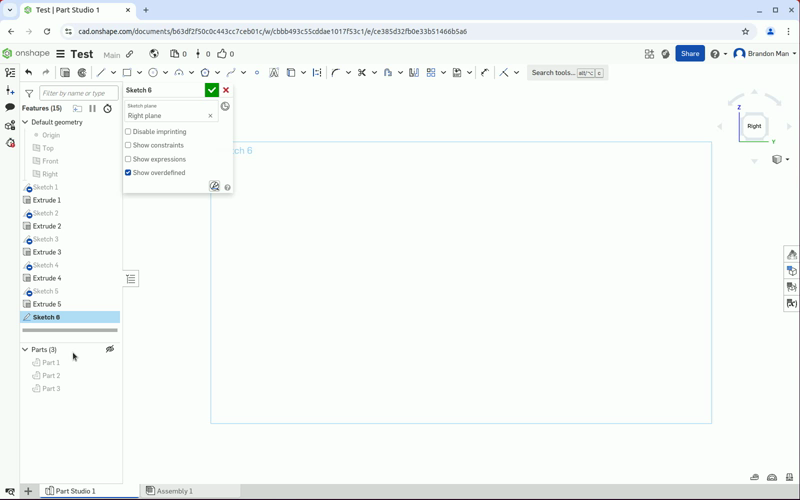
key(l)
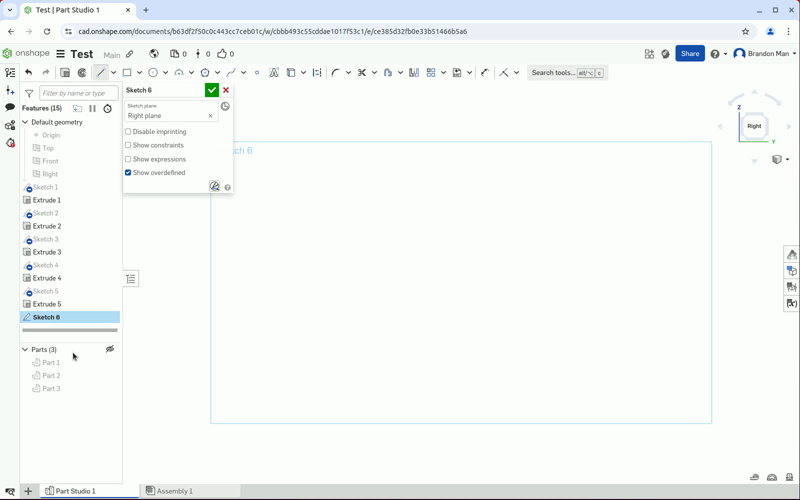
key_down(shift)
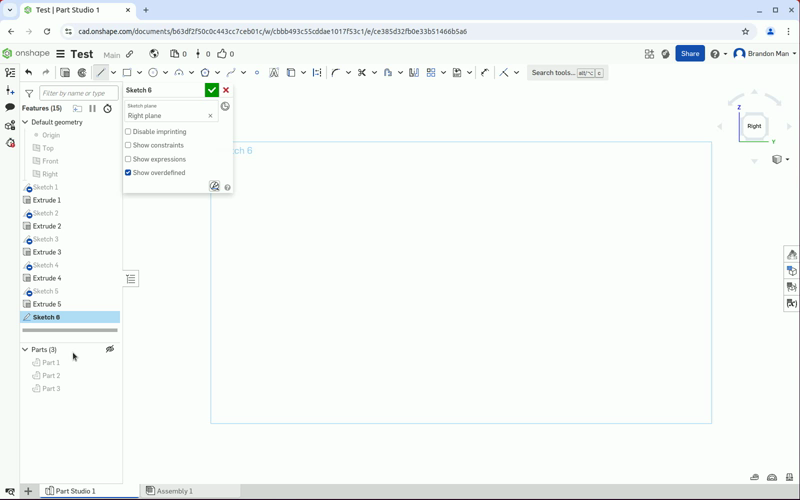
mouse_move(471, 275)
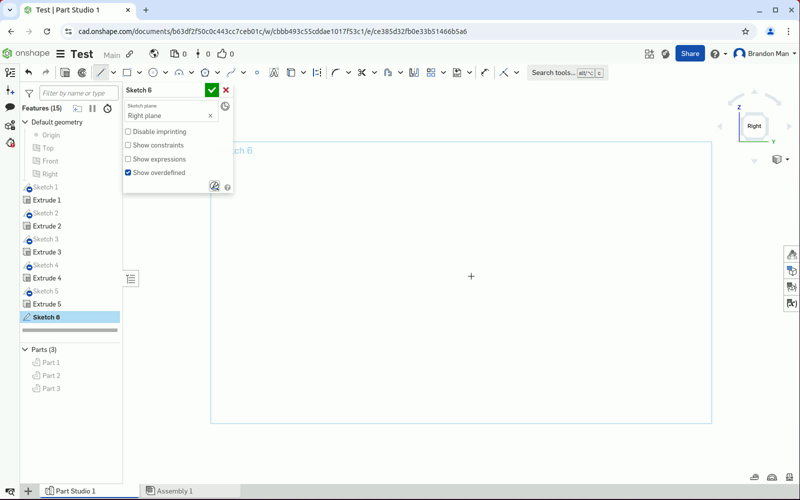
click(471, 275)
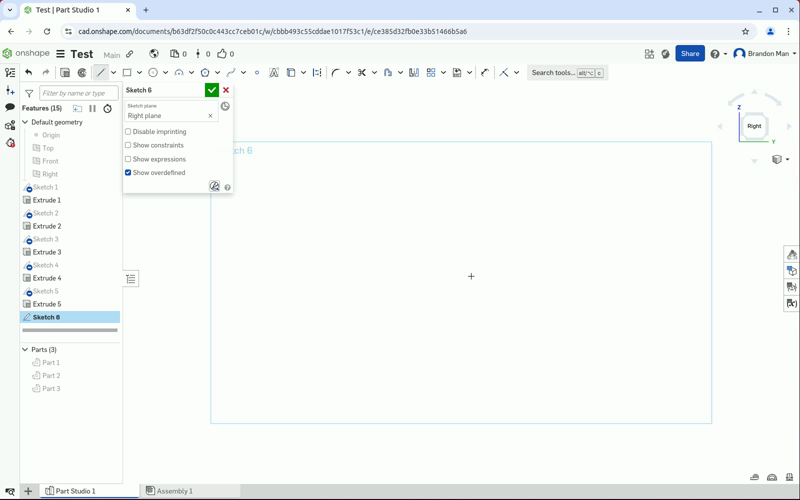
key_up(shift)
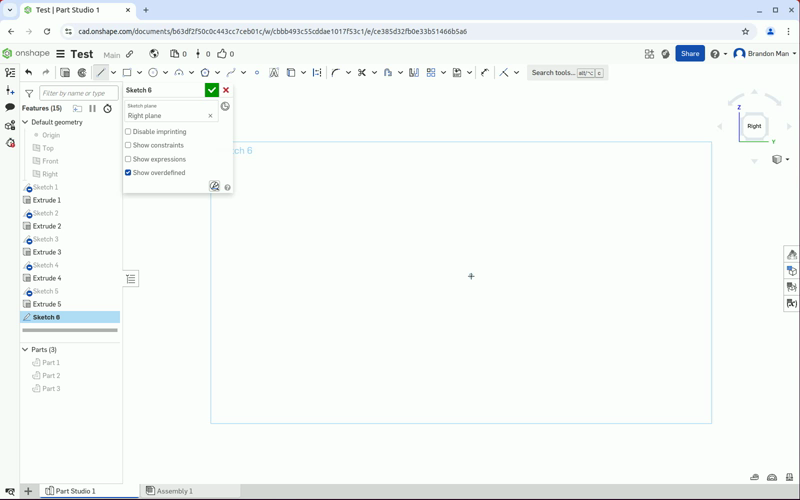
key_down(shift)
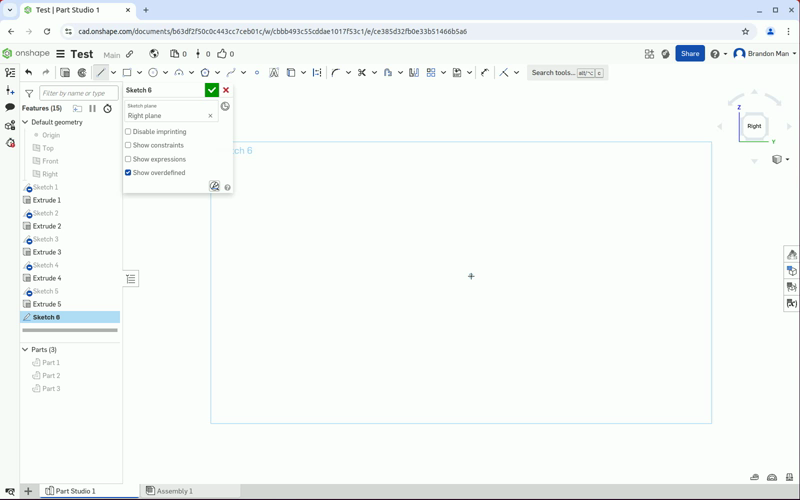
mouse_move(501, 275)
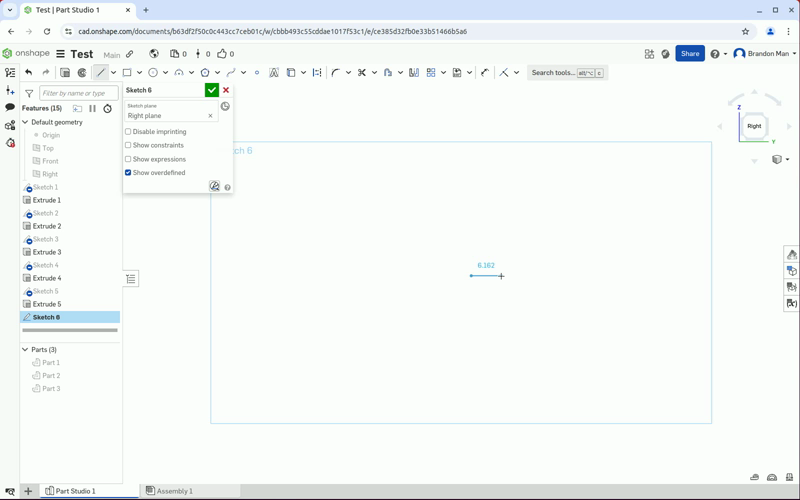
mouse_move(492, 275)
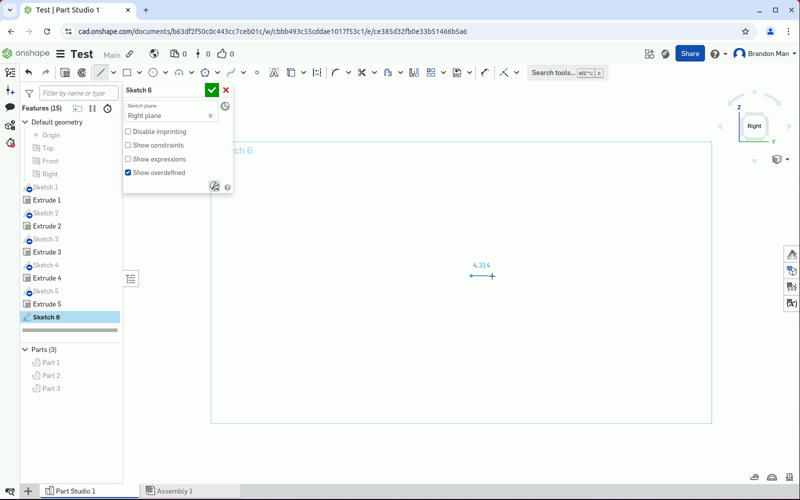
click(492, 275)
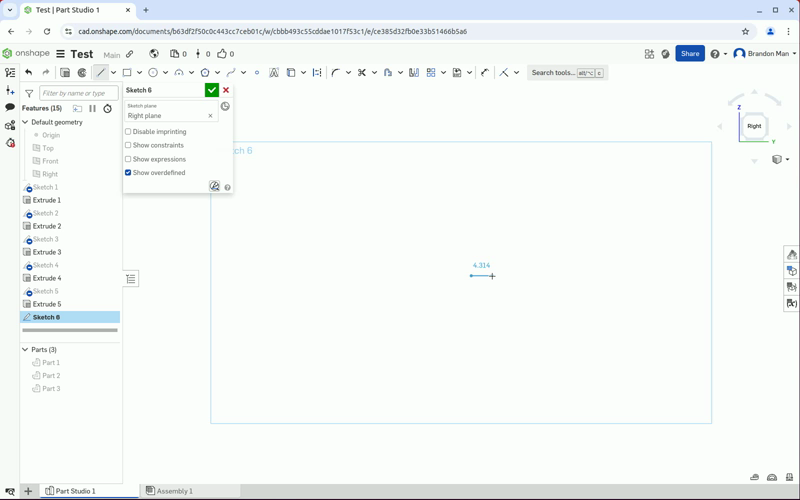
key_up(shift)
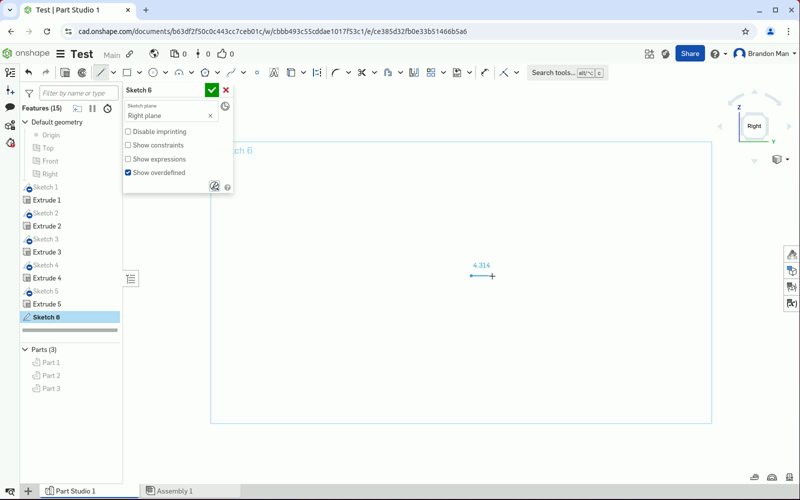
key_down(shift)
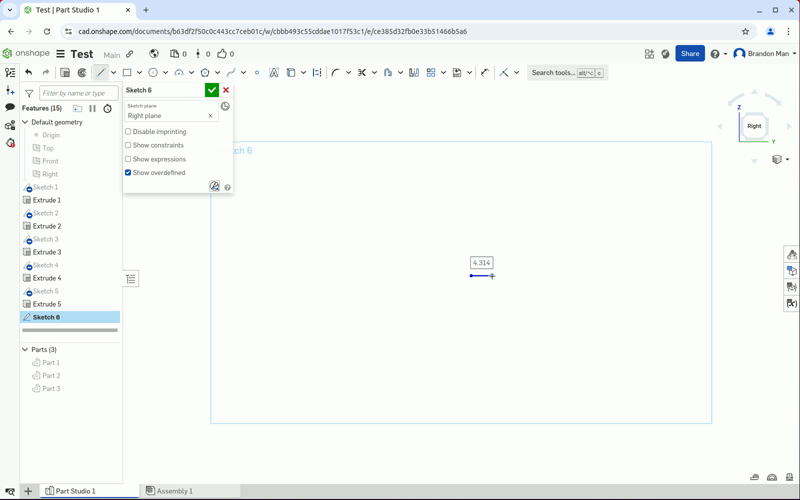
mouse_move(522, 275)
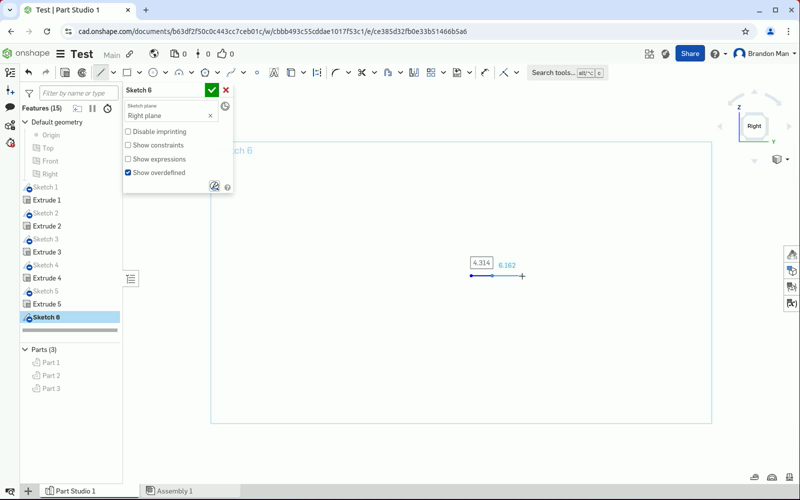
mouse_move(492, 264)
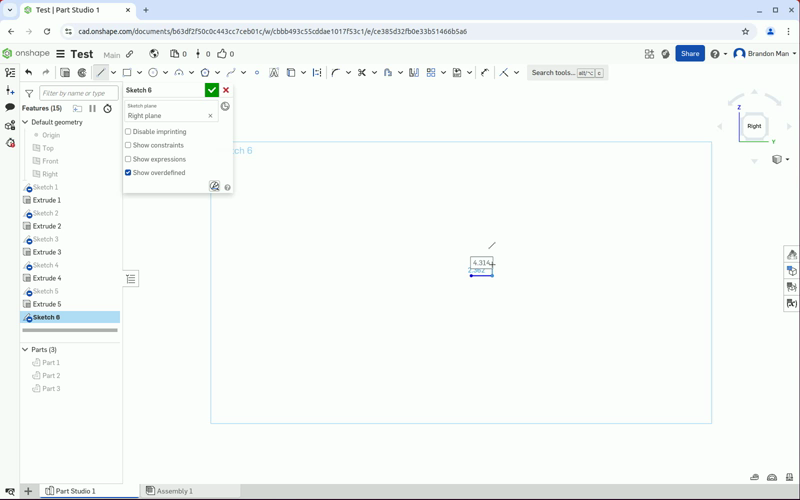
click(492, 264)
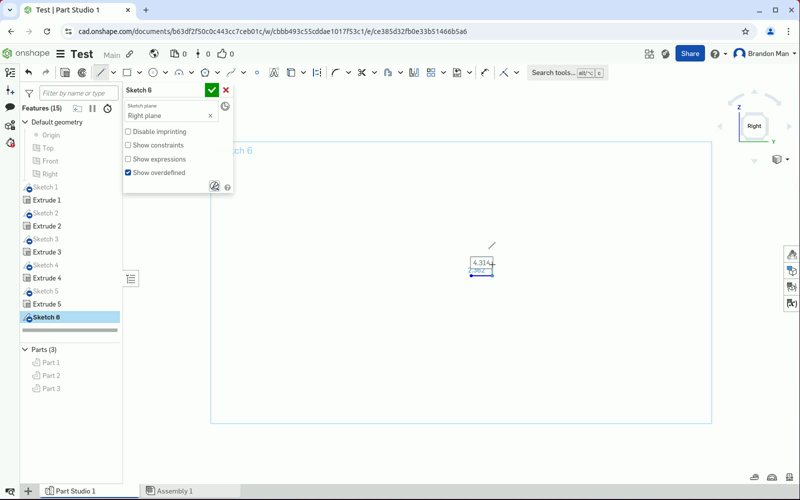
key_up(shift)
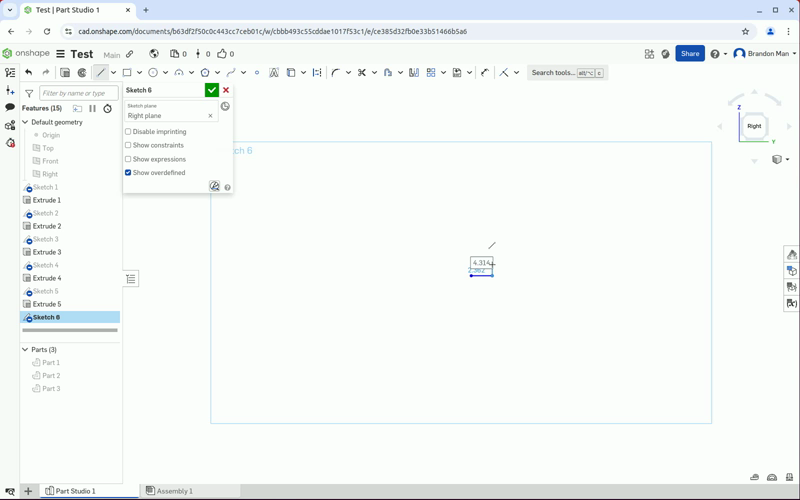
key_down(shift)
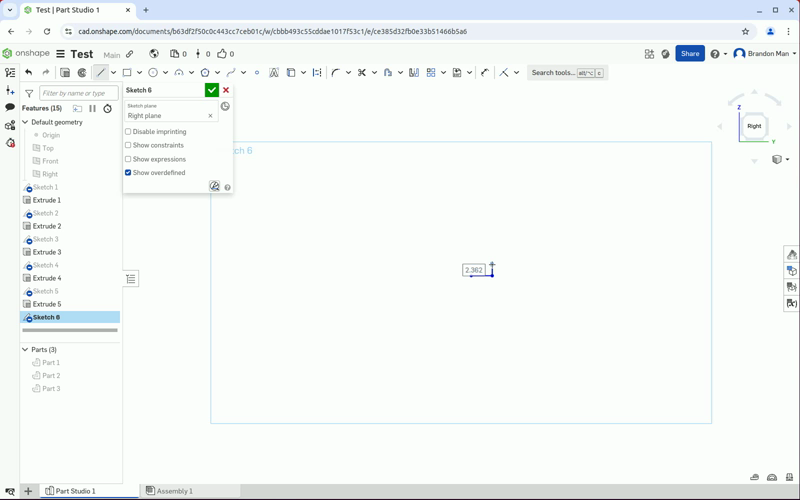
mouse_move(522, 264)
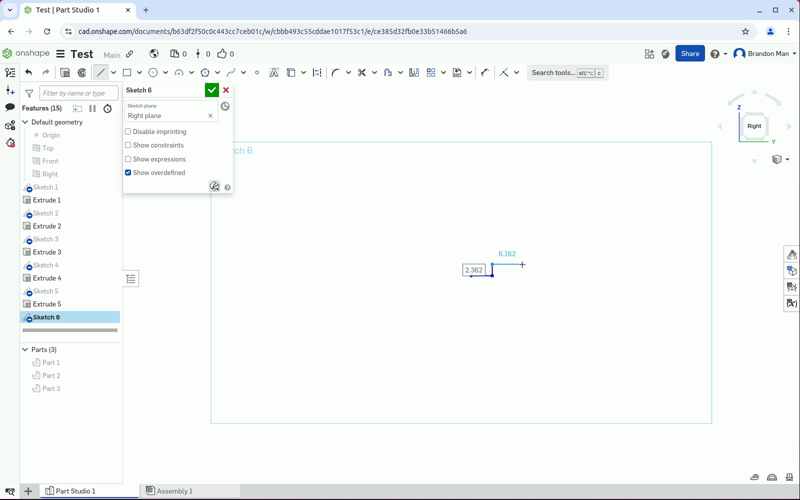
mouse_move(471, 264)
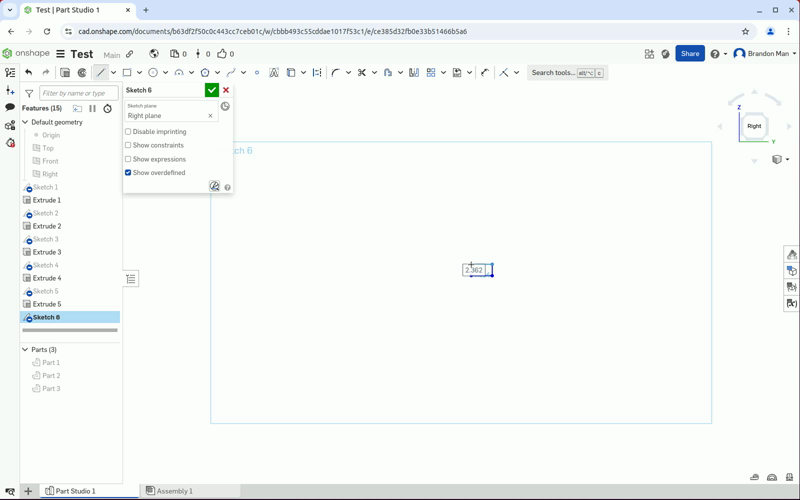
click(471, 264)
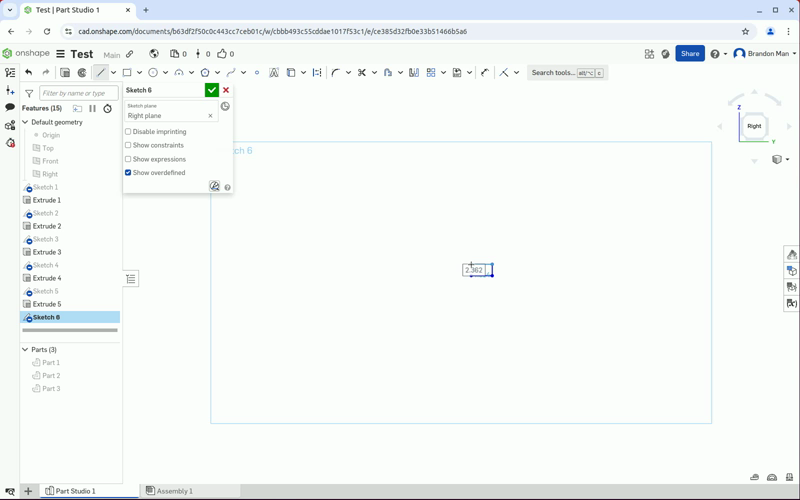
key_up(shift)
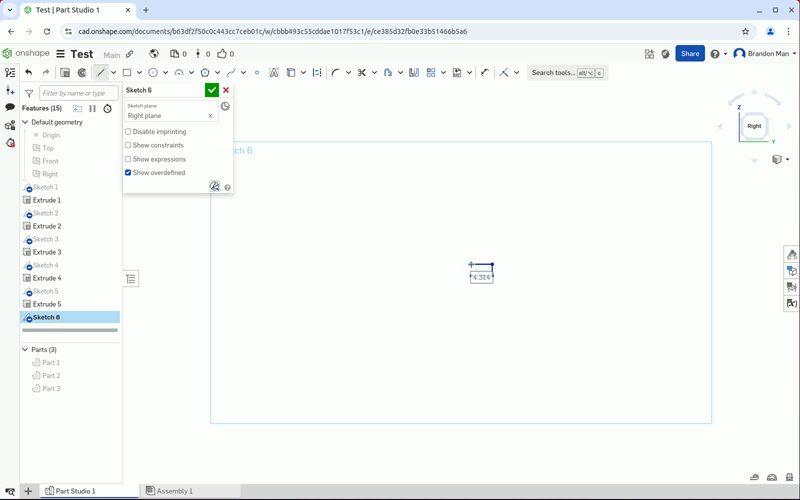
mouse_move(501, 264)
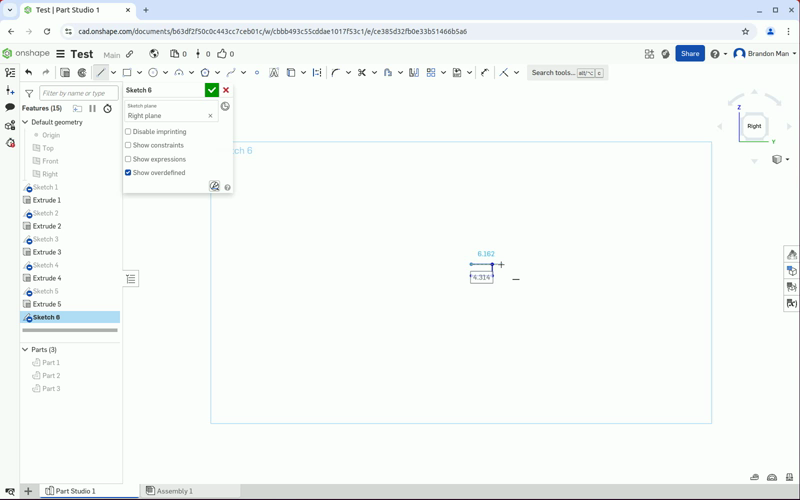
key_down(shift)
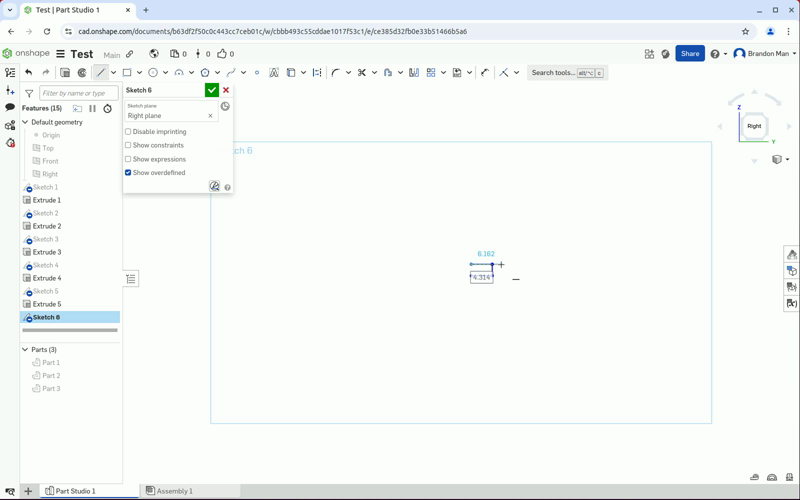
mouse_move(471, 275)
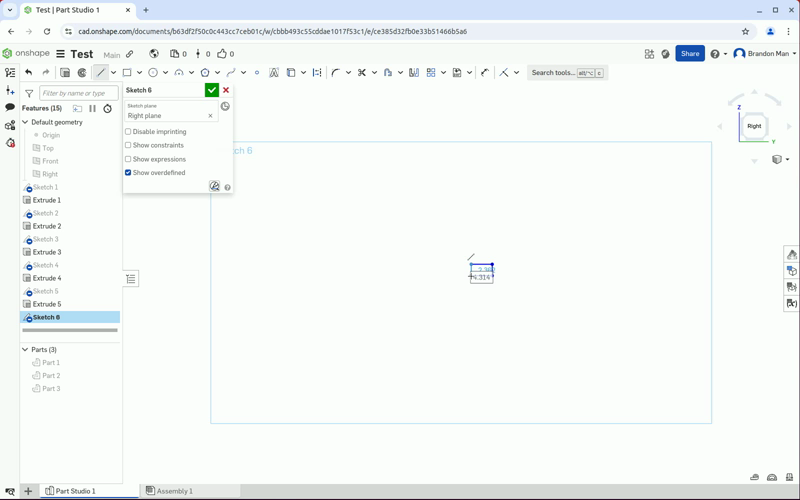
key_up(shift)
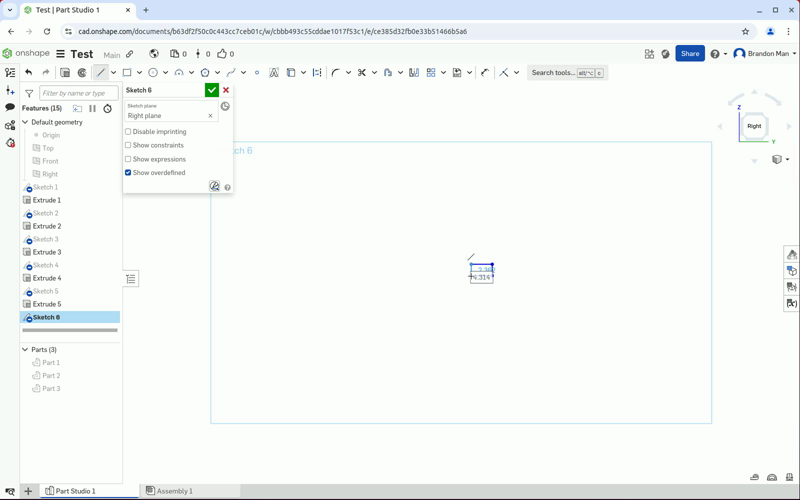
click(471, 275)
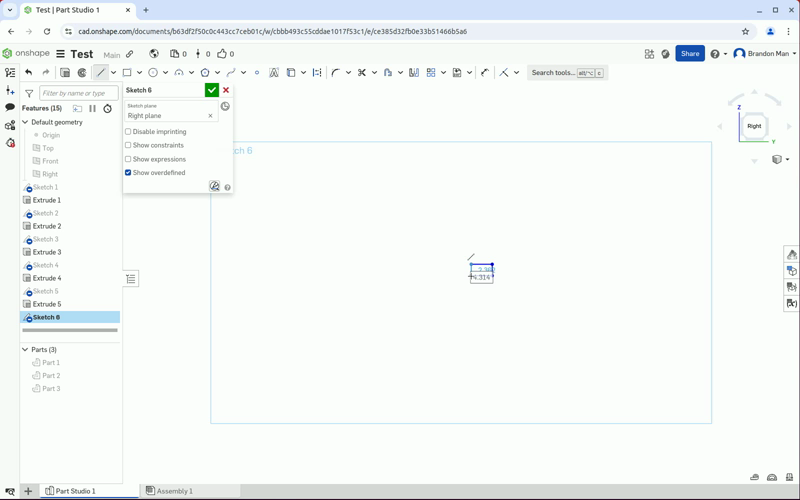
key(esc)
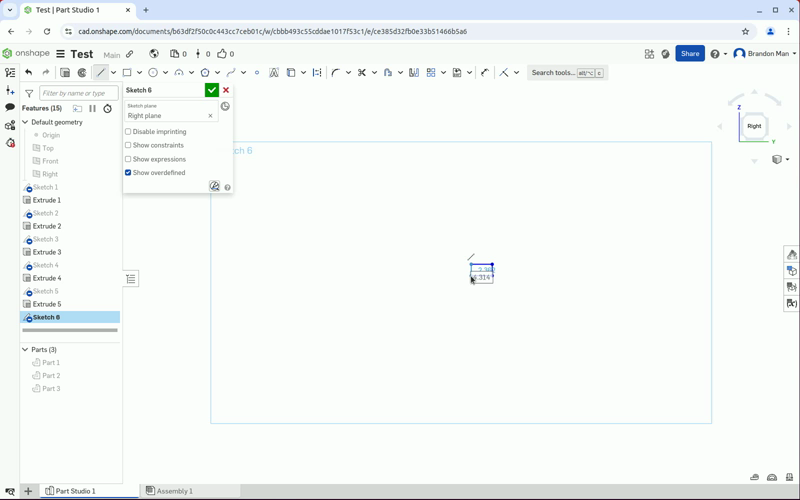
mouse_move(474, 273)
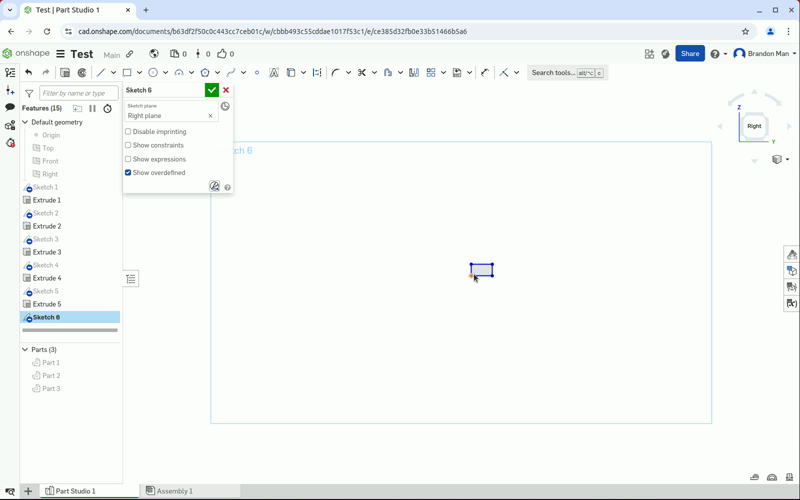
scroll(6)
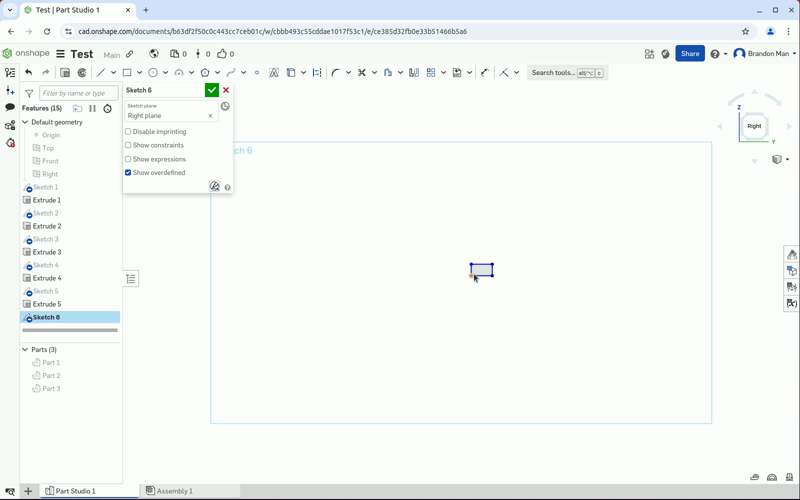
scroll(6)
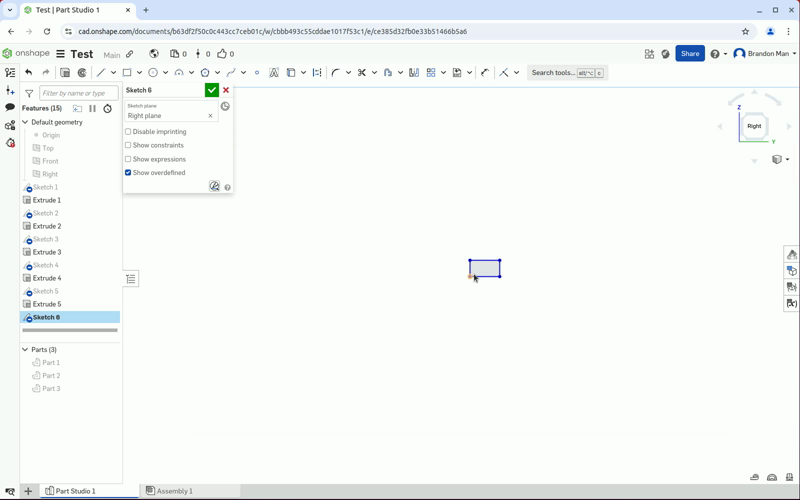
scroll(6)
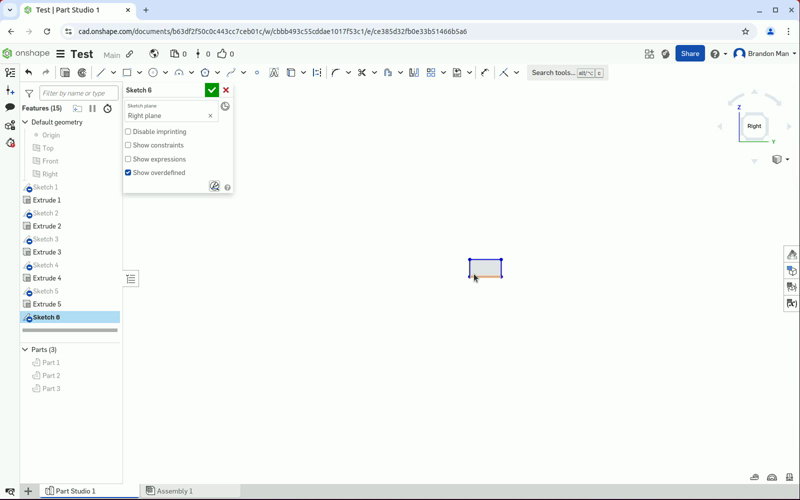
scroll(6)
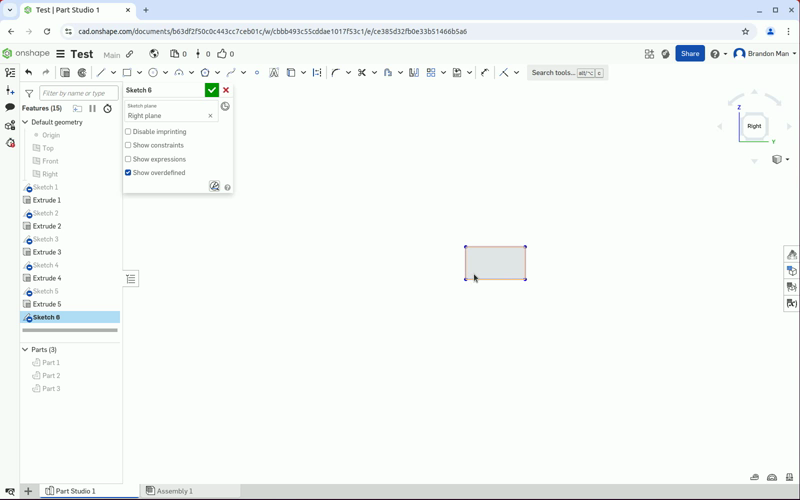
scroll(6)
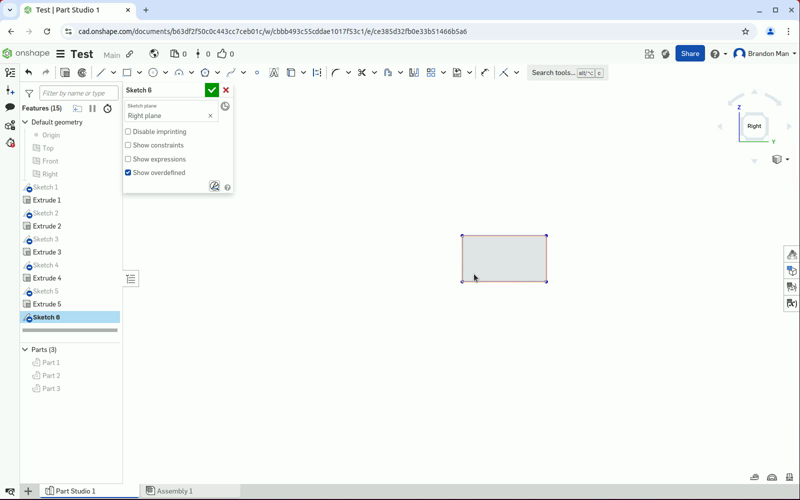
scroll(6)
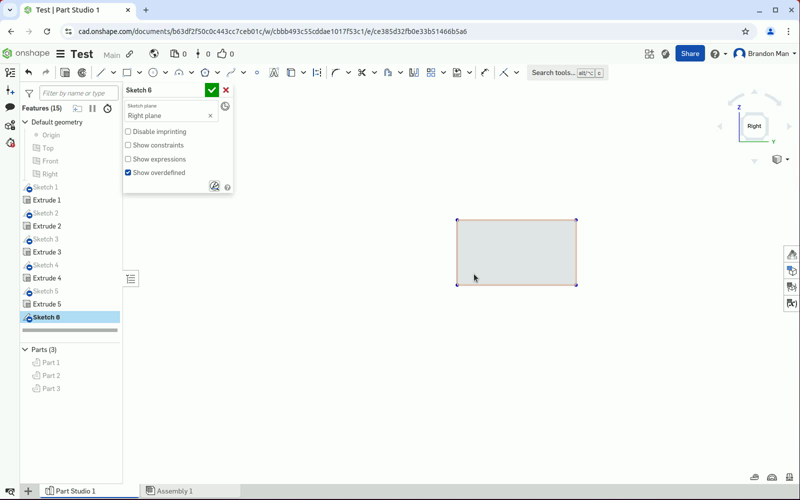
scroll(6)
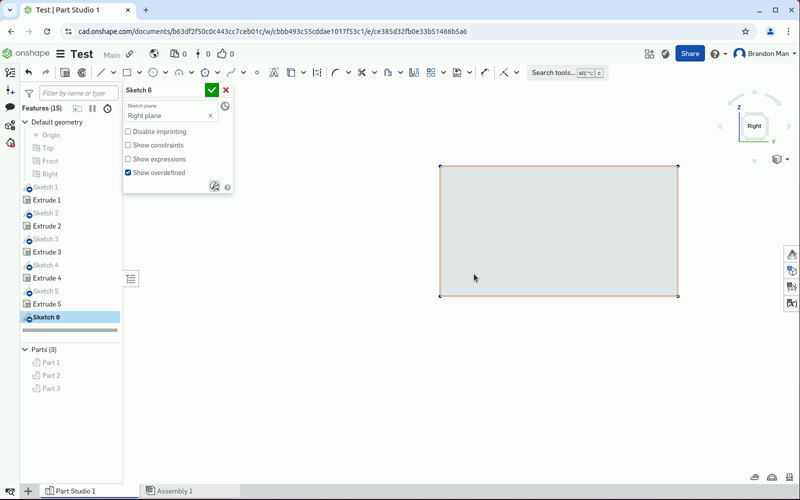
click(474, 273)
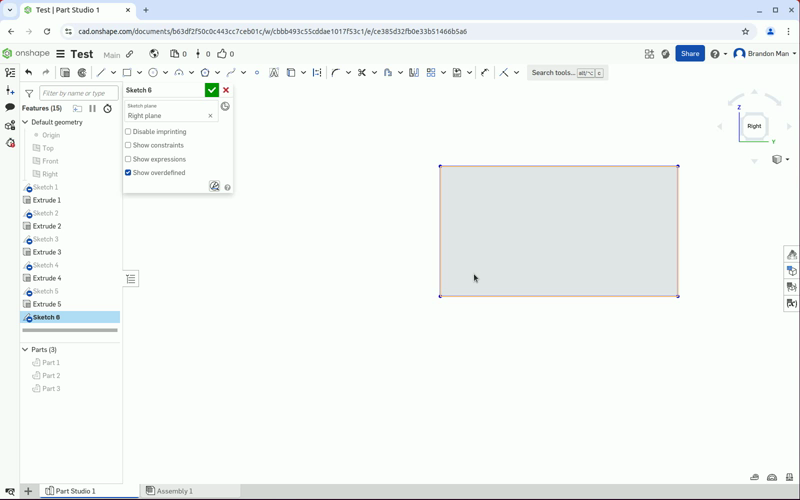
scroll(-6)
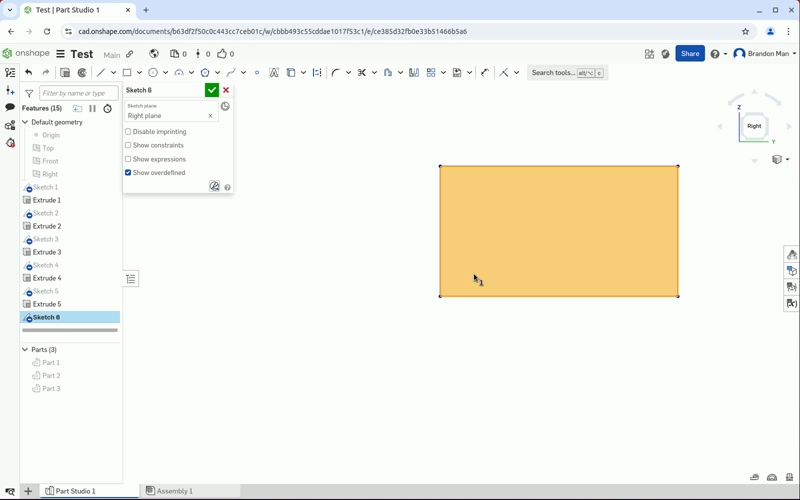
scroll(-6)
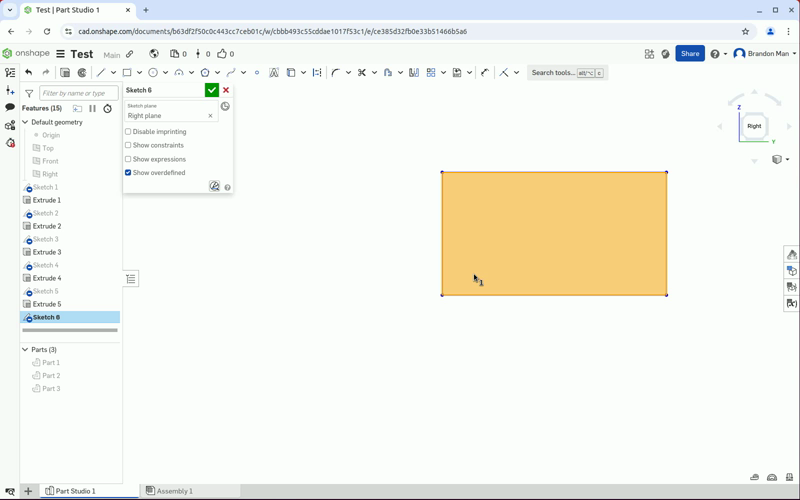
scroll(-6)
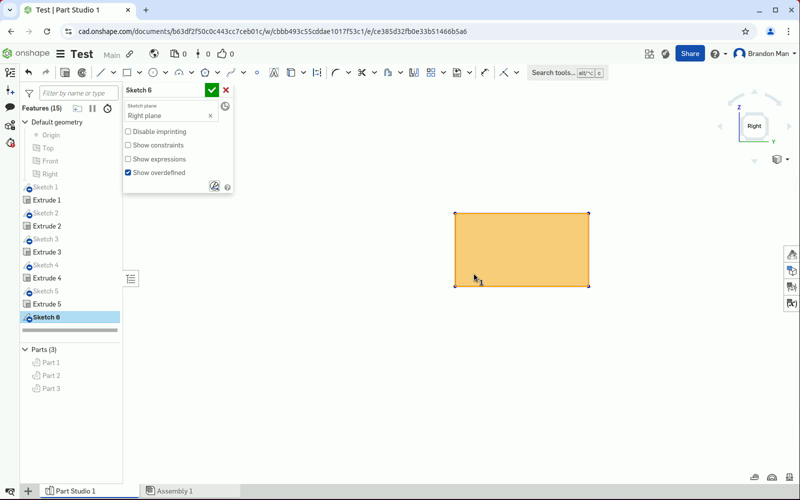
scroll(-6)
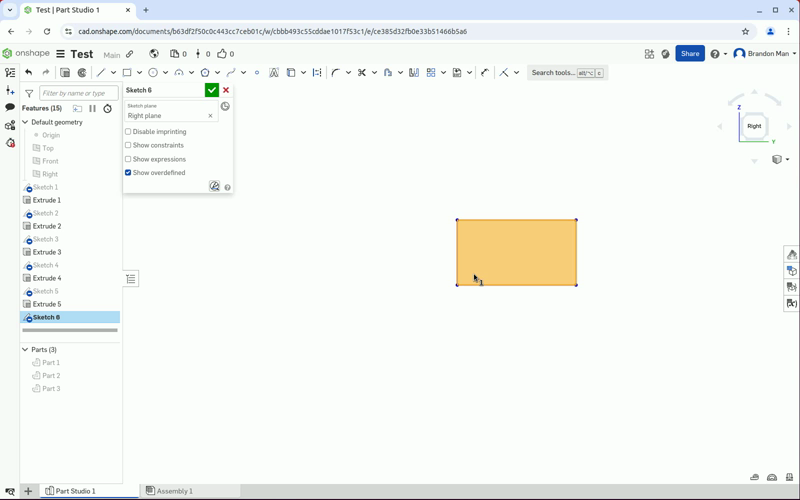
scroll(-6)
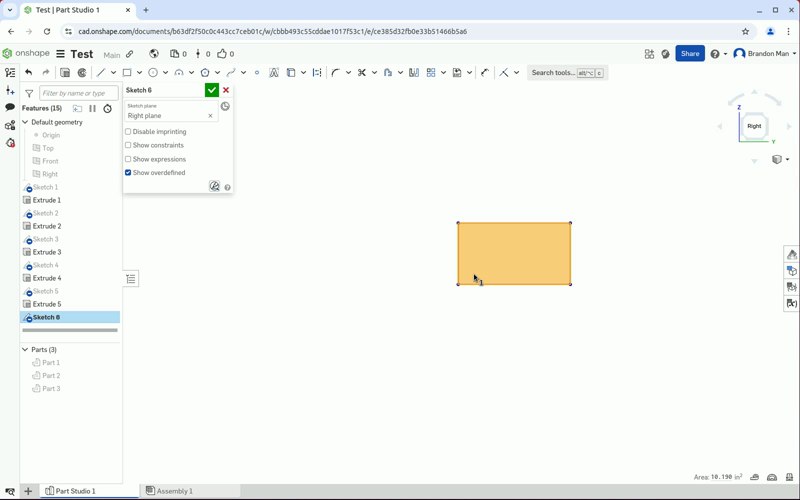
scroll(-6)
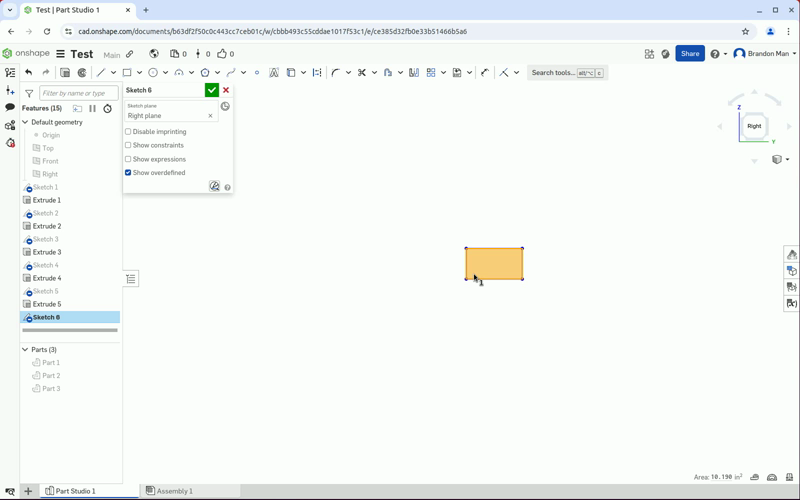
scroll(-6)
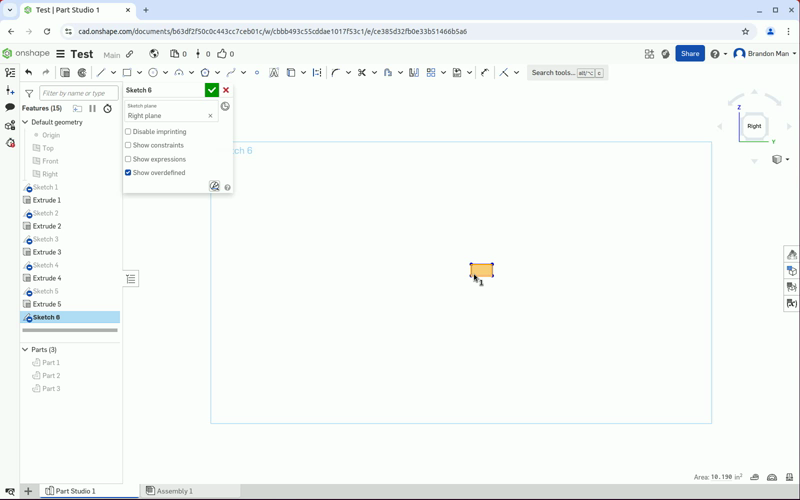
mouse_move(73, 352)
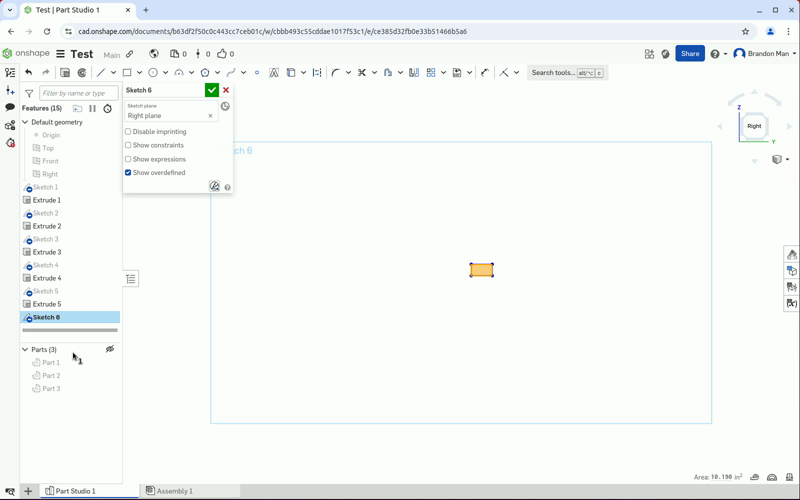
key(shift+y)
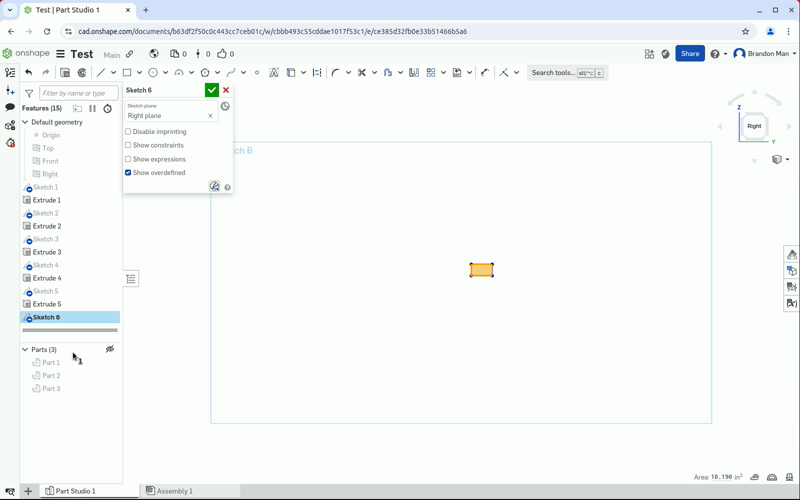
key(shift+e)
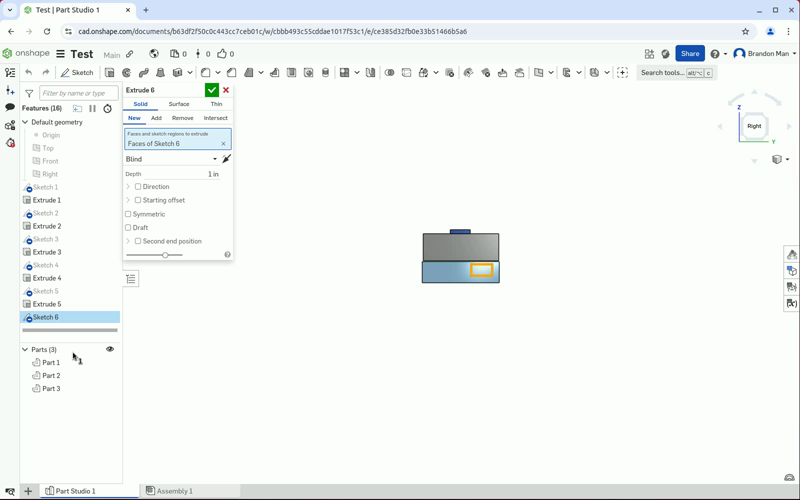
mouse_move(143, 106)
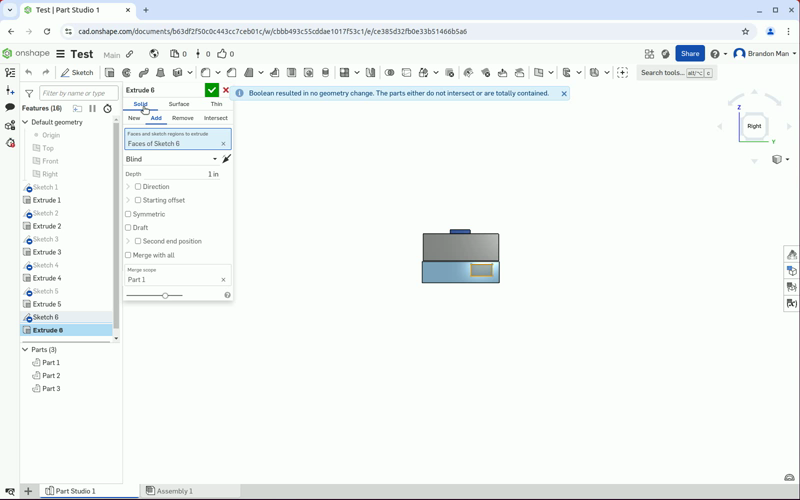
click(143, 106)
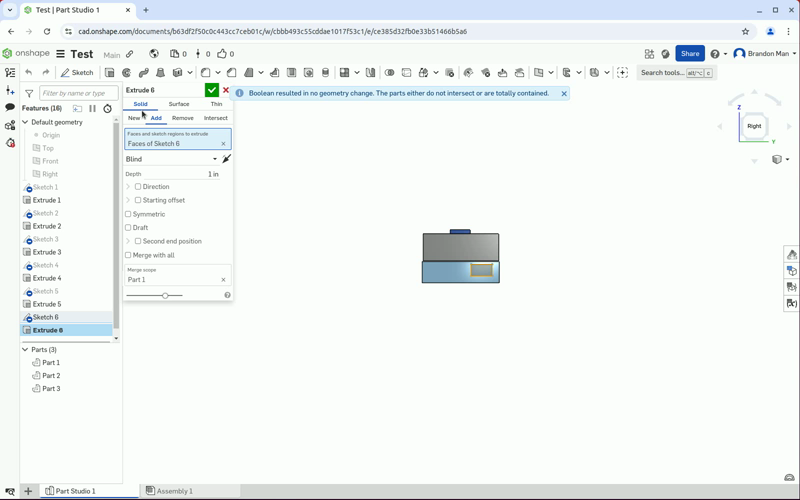
mouse_move(137, 120)
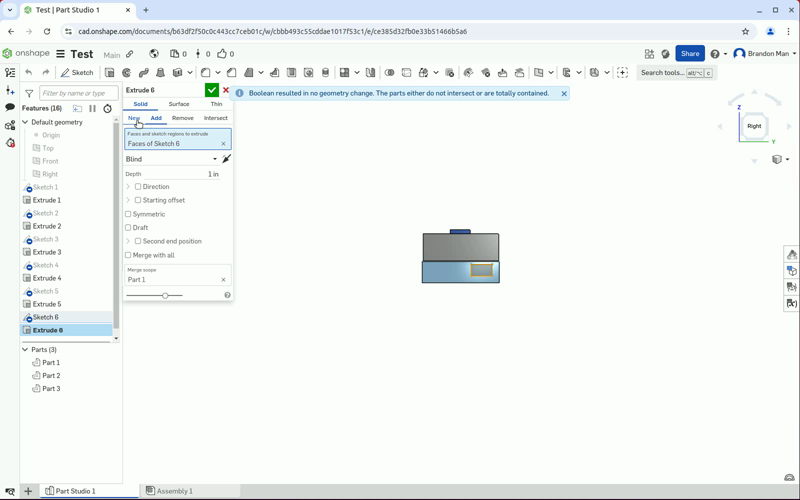
click(137, 120)
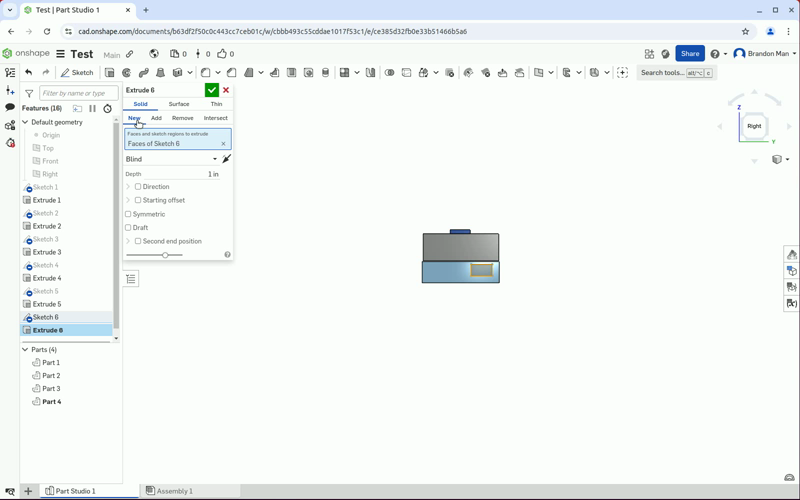
key(tab, 4)
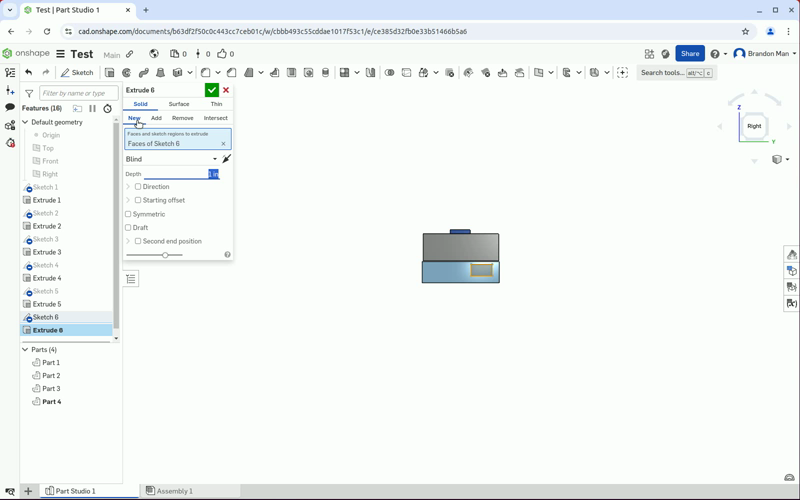
text(8.425)
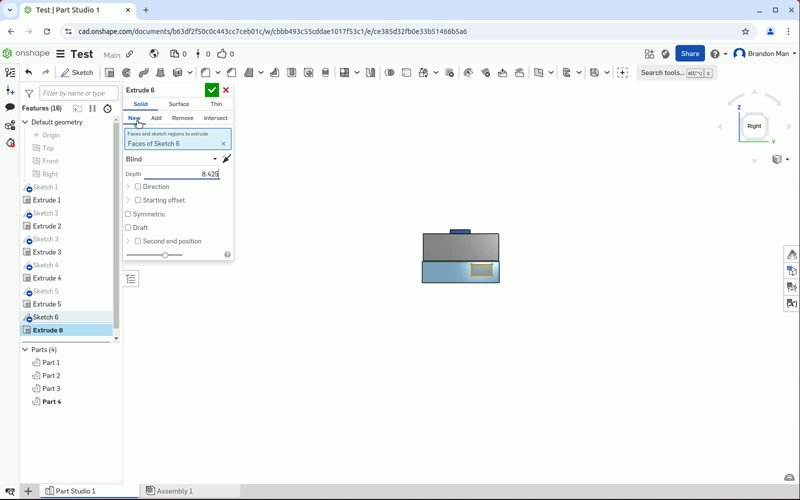
key(enter)
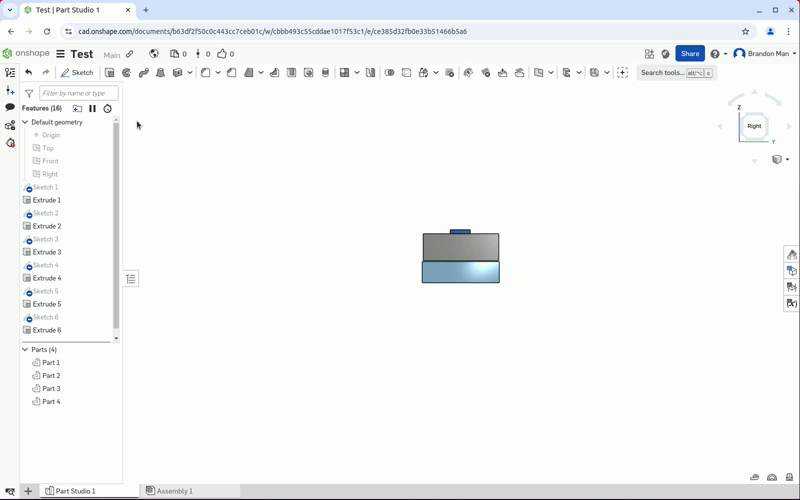
key(shift+h)
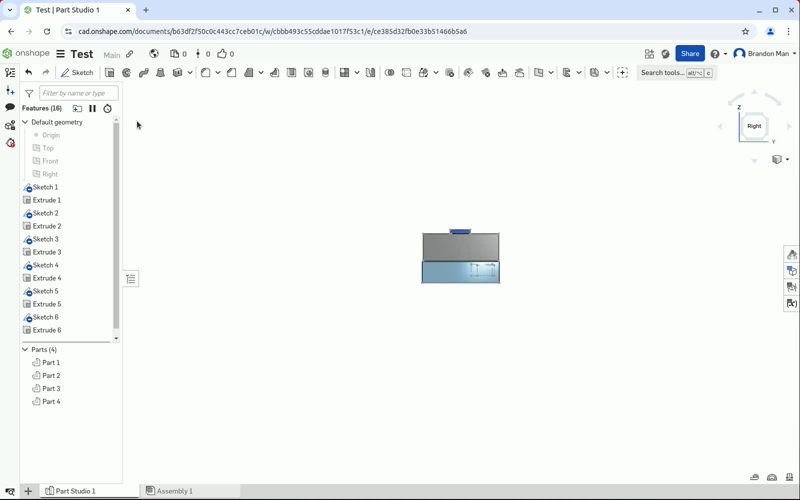
key(shift+h)
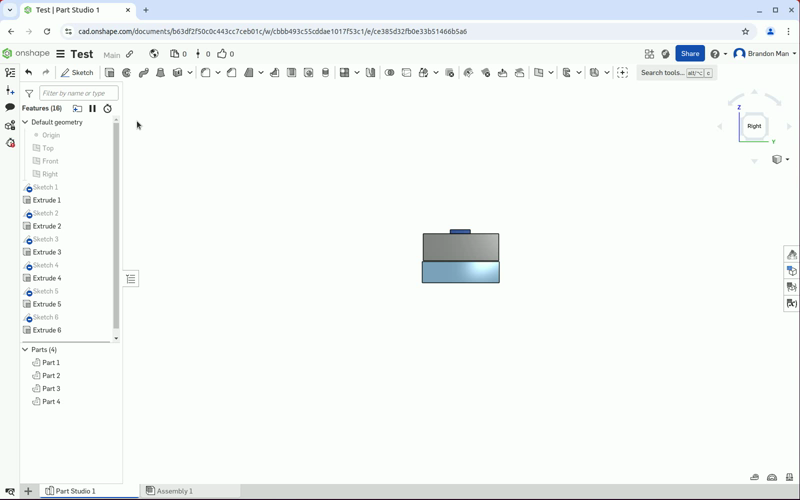
mouse_move(69, 189)
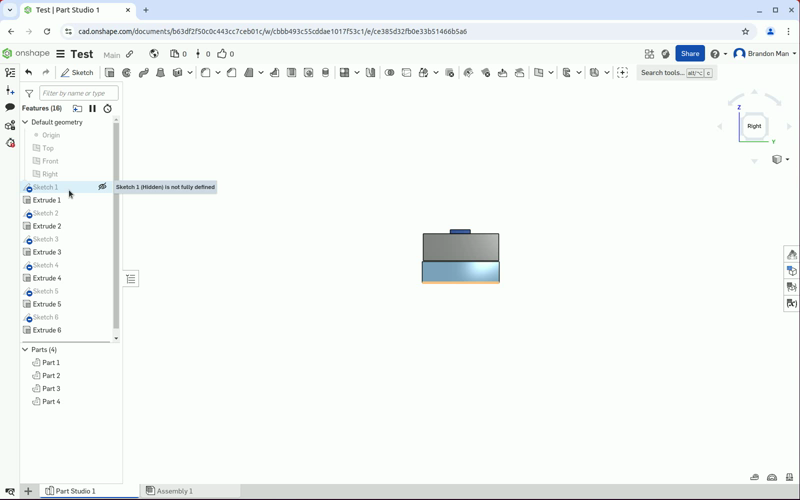
click(69, 189)
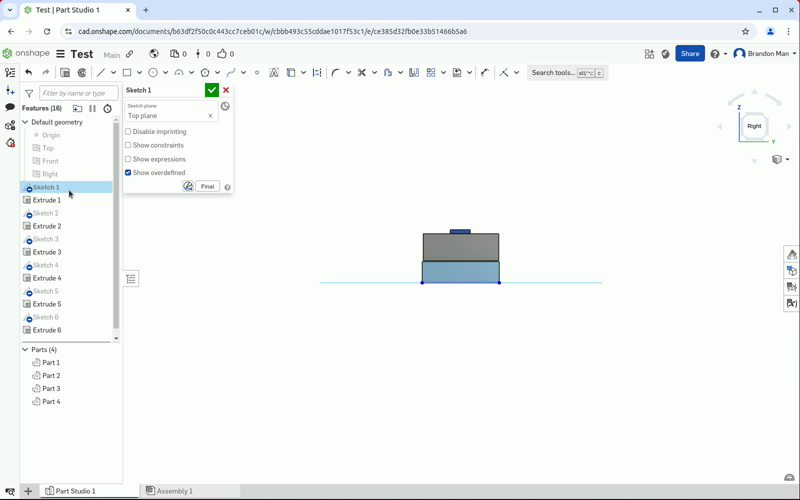
mouse_move(229, 92)
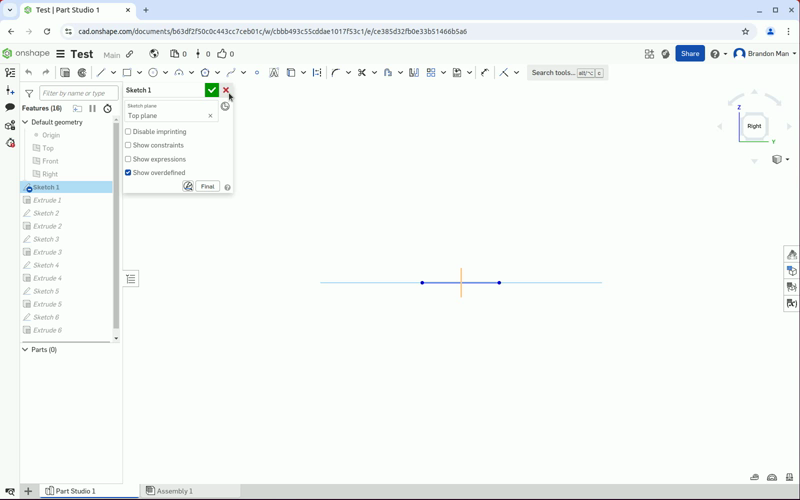
click(229, 92)
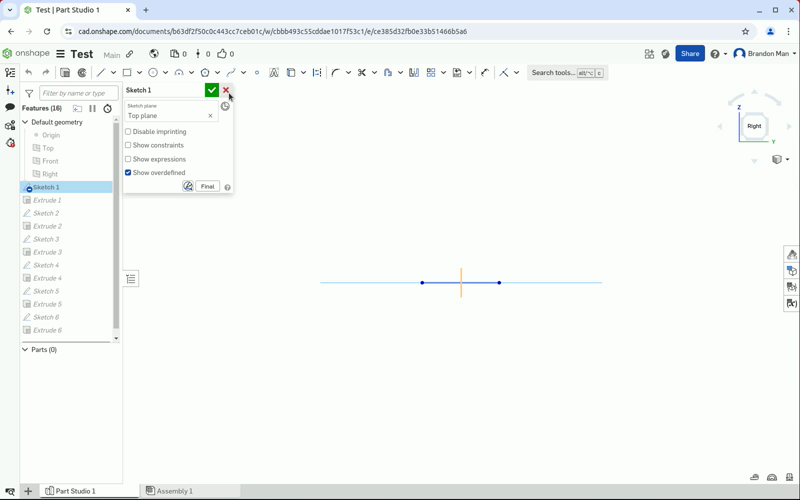
key(shift+s)
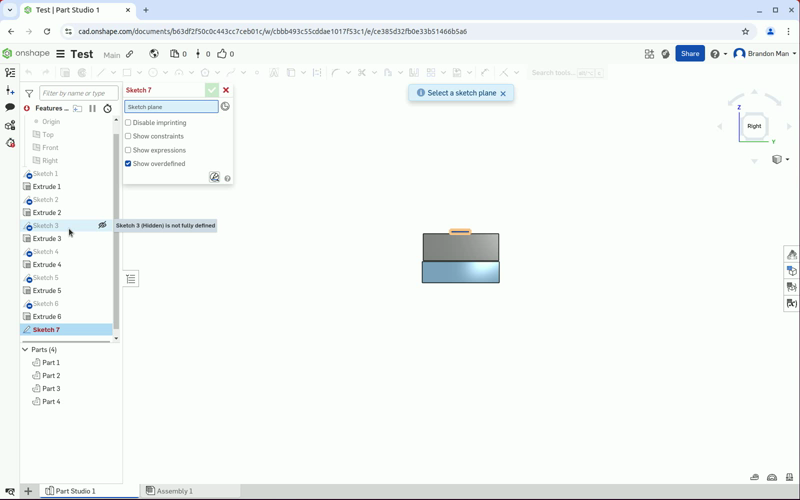
scroll(3)
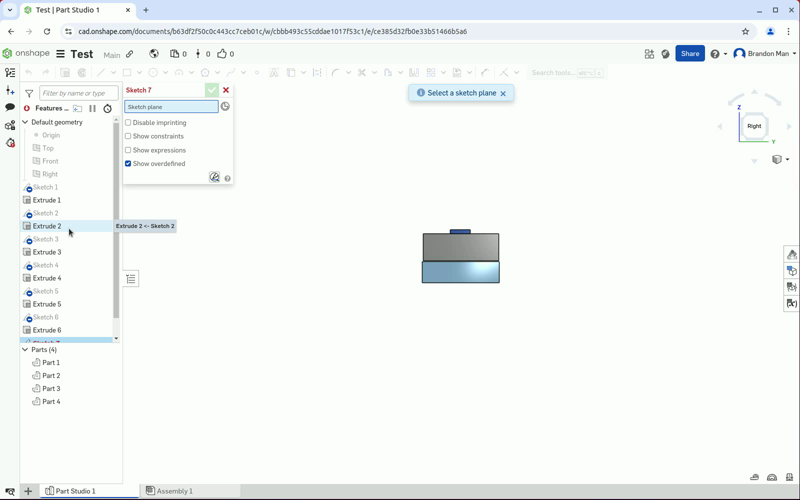
mouse_move(69, 176)
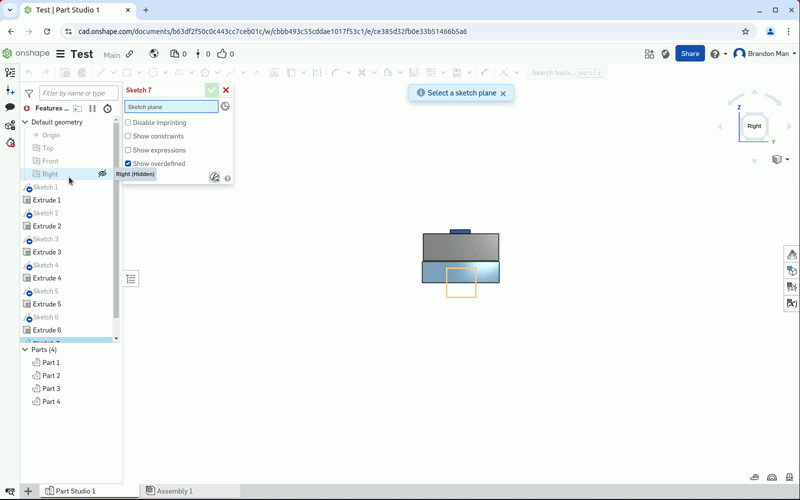
click(69, 176)
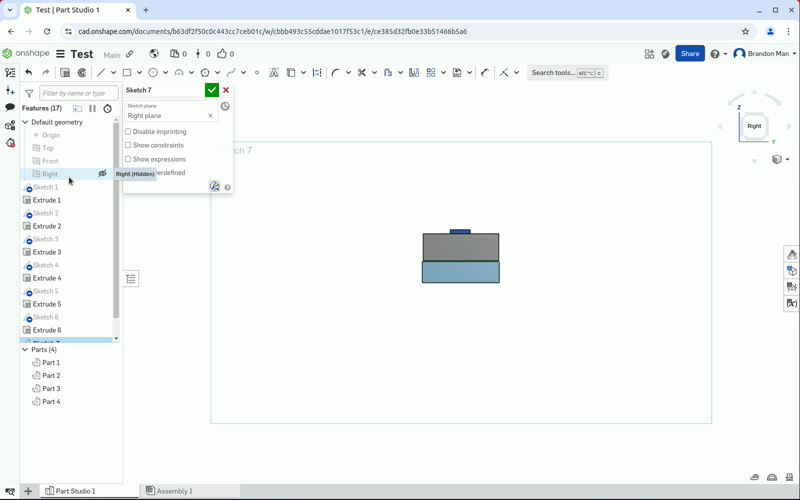
mouse_move(73, 352)
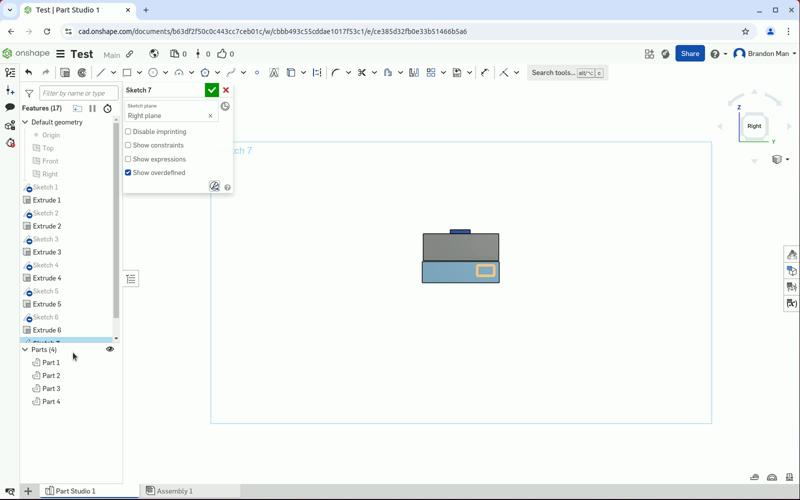
key(y)
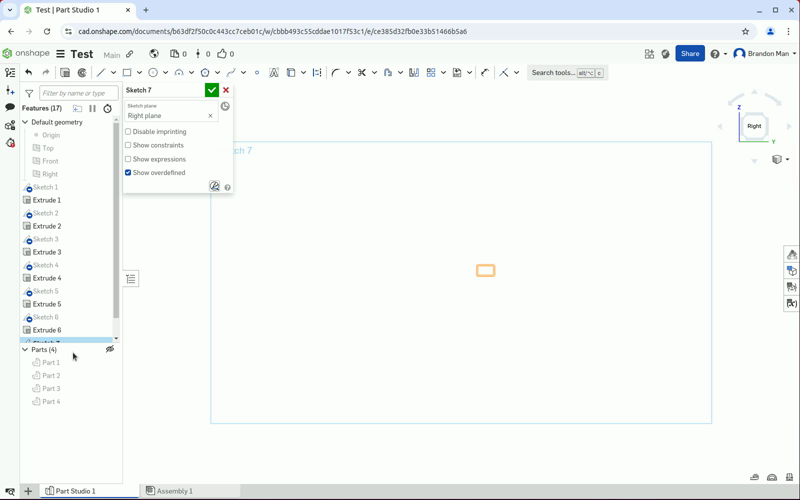
key(l)
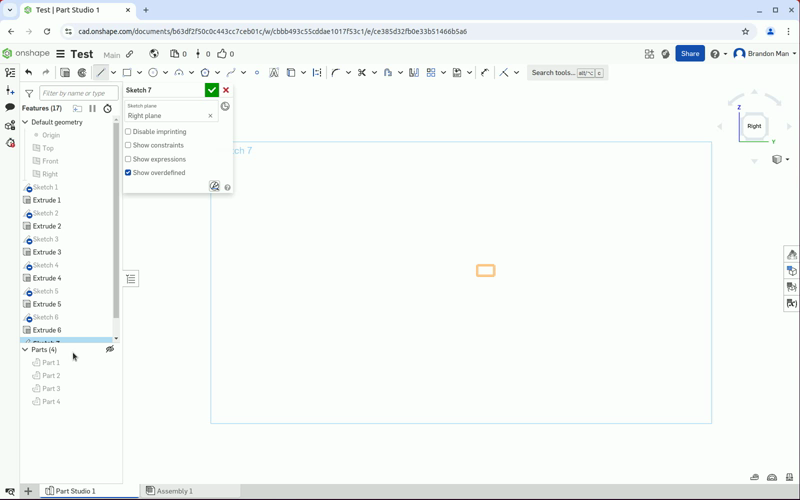
key_down(shift)
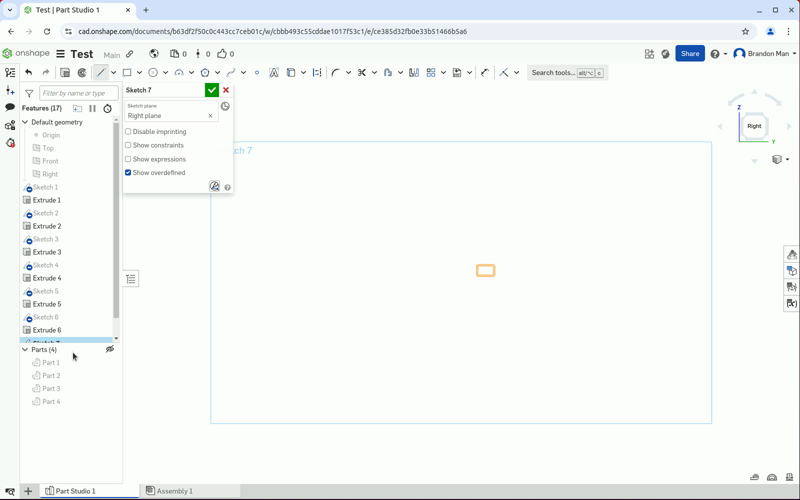
mouse_move(430, 275)
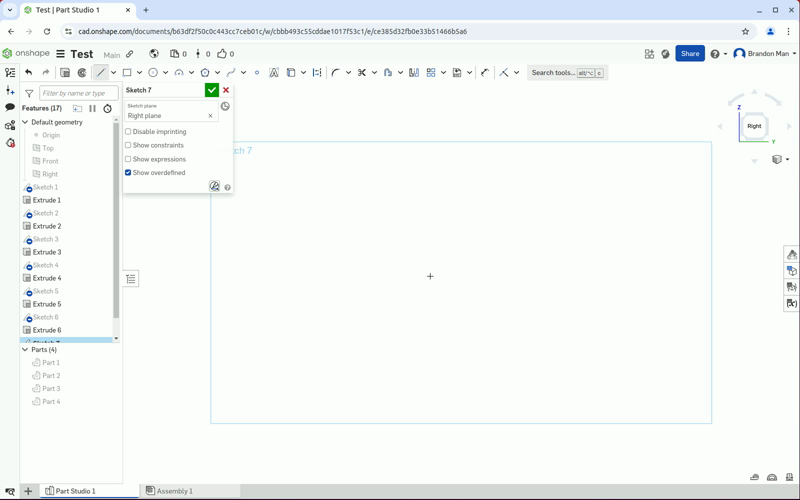
click(430, 275)
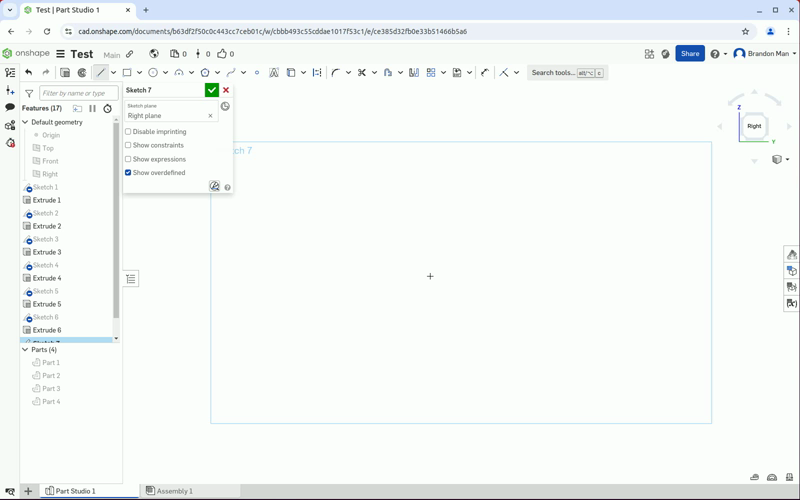
key_up(shift)
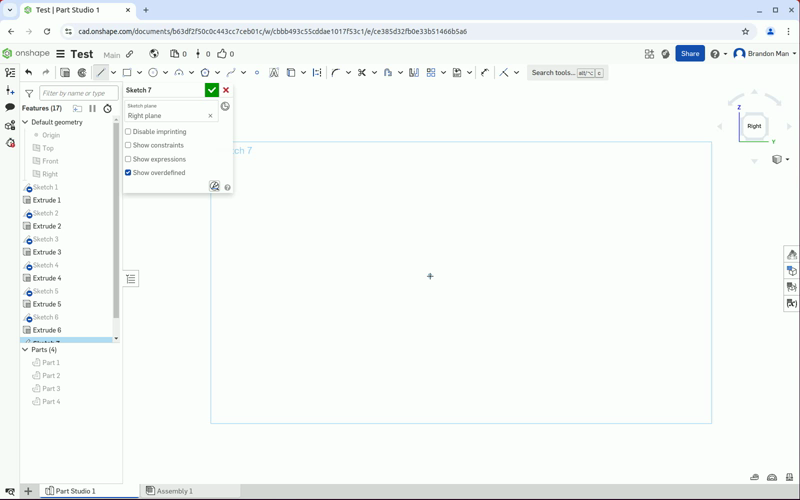
key_down(shift)
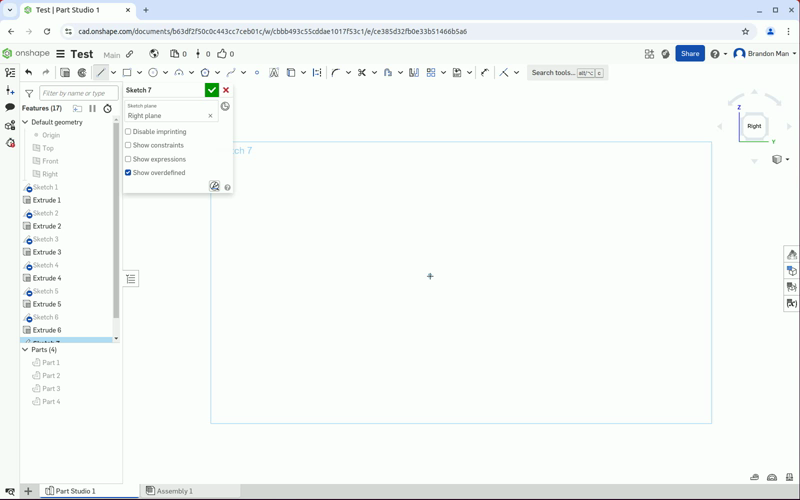
mouse_move(460, 275)
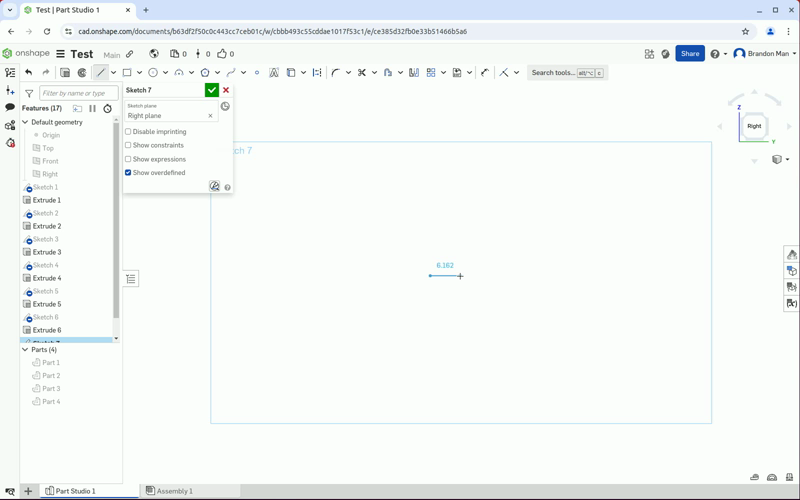
mouse_move(451, 275)
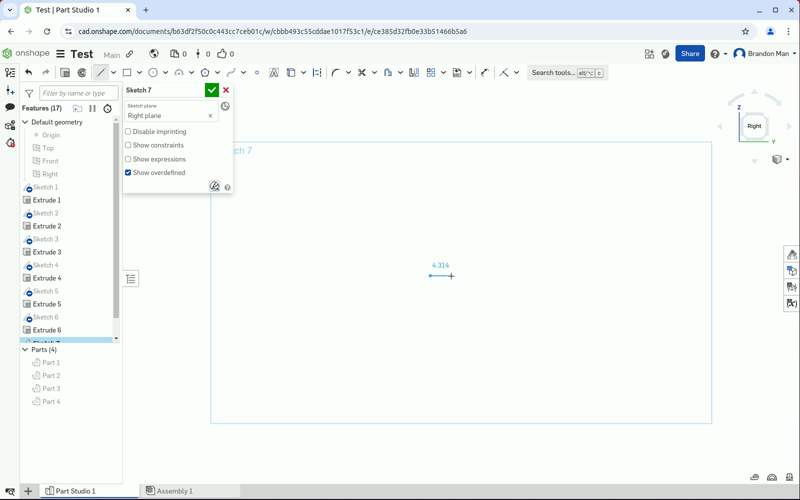
click(451, 275)
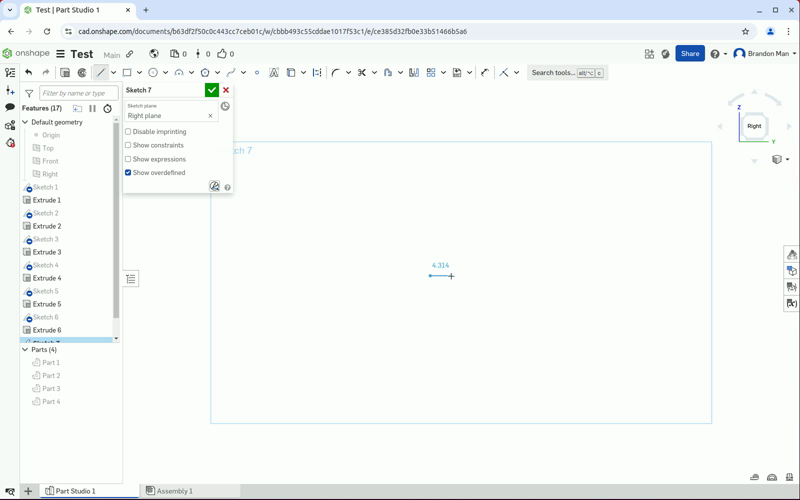
key_up(shift)
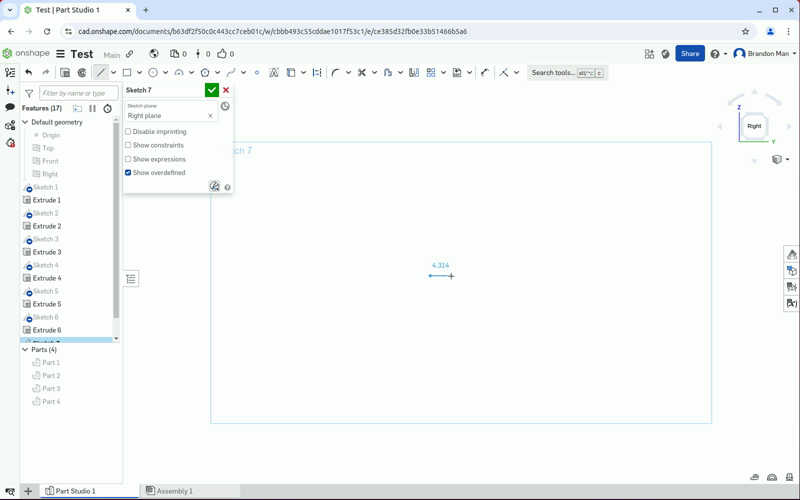
key_down(shift)
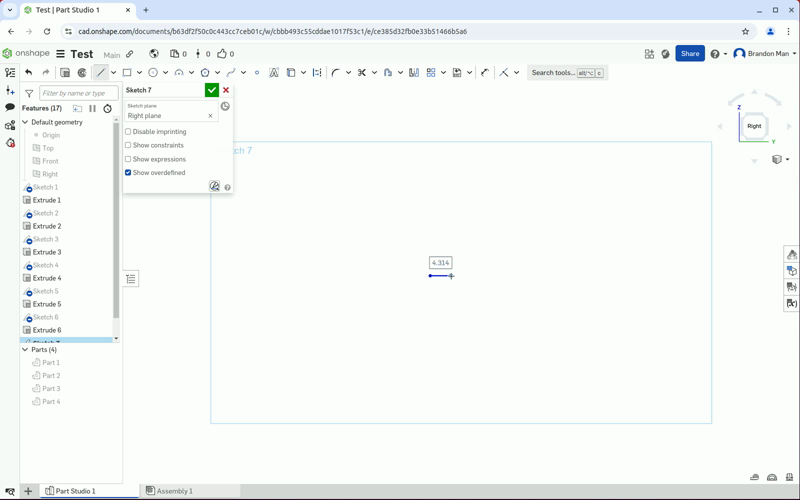
mouse_move(481, 275)
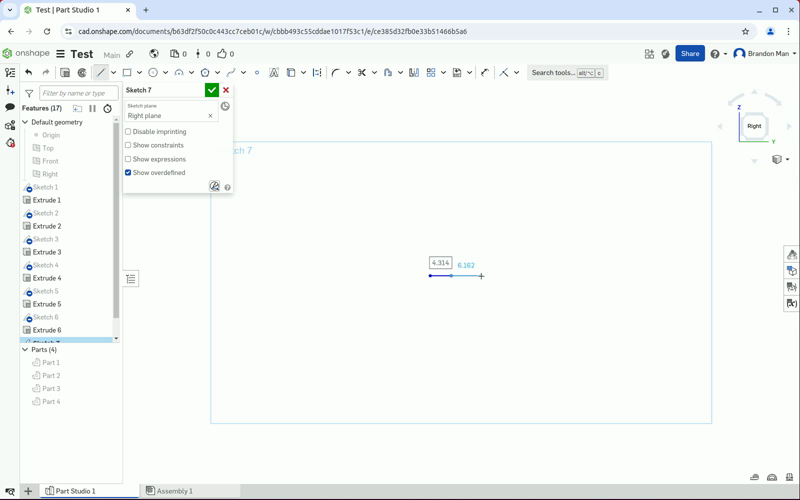
mouse_move(451, 264)
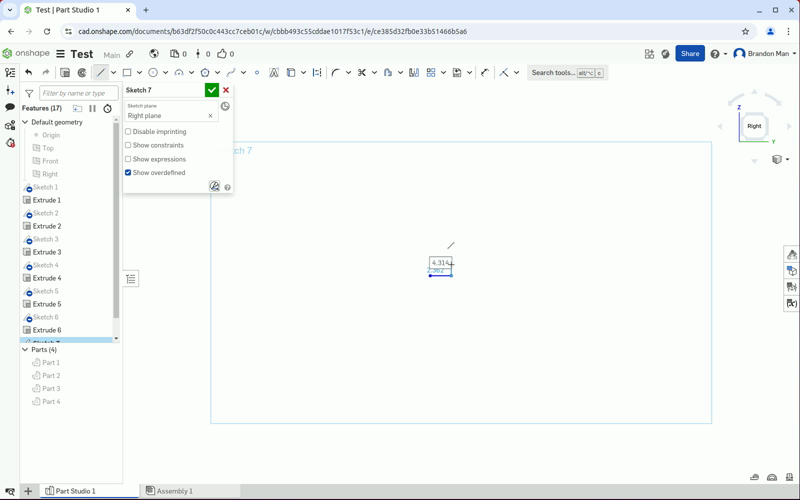
click(451, 264)
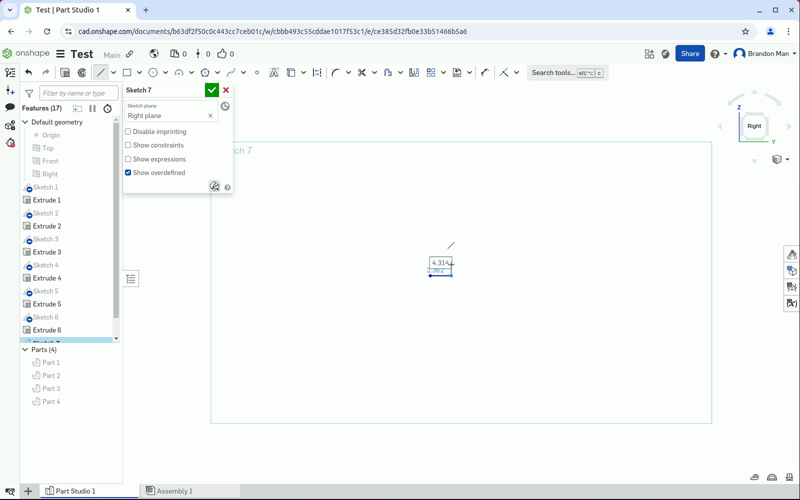
key_up(shift)
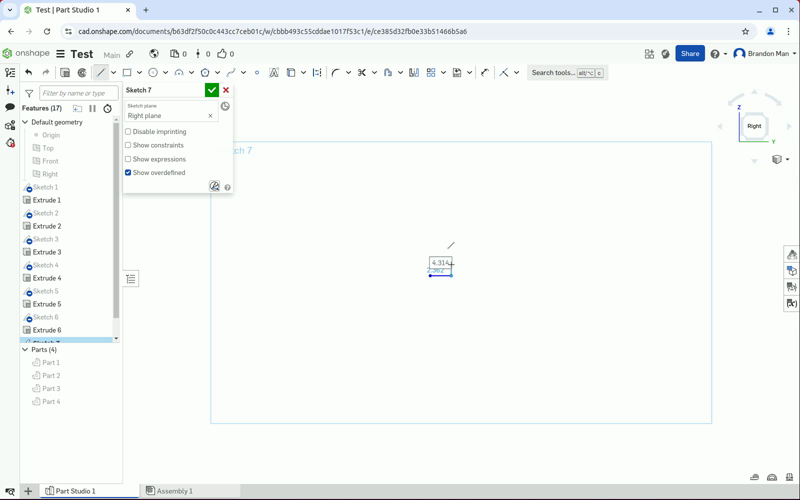
key_down(shift)
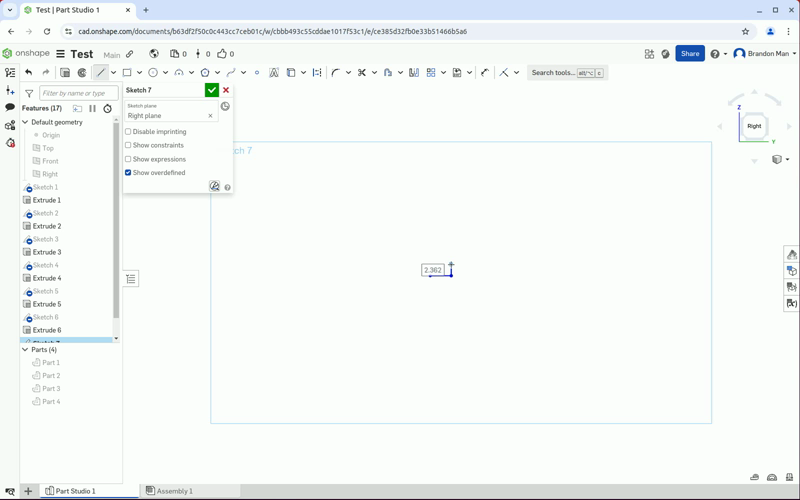
mouse_move(481, 264)
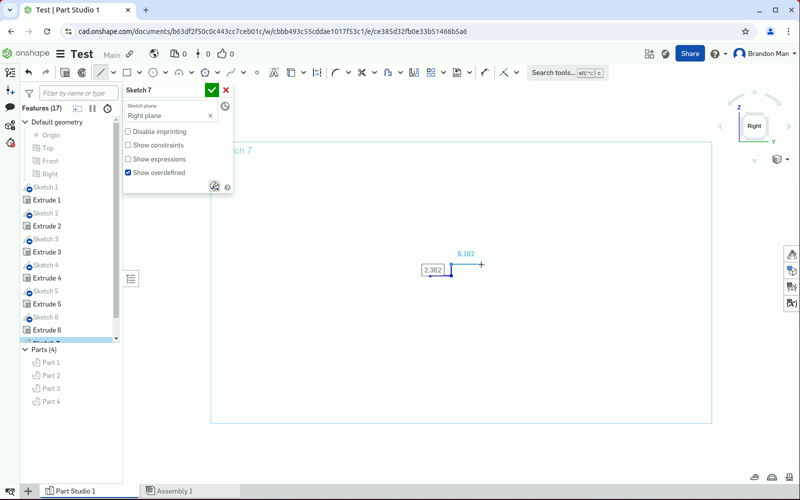
mouse_move(430, 264)
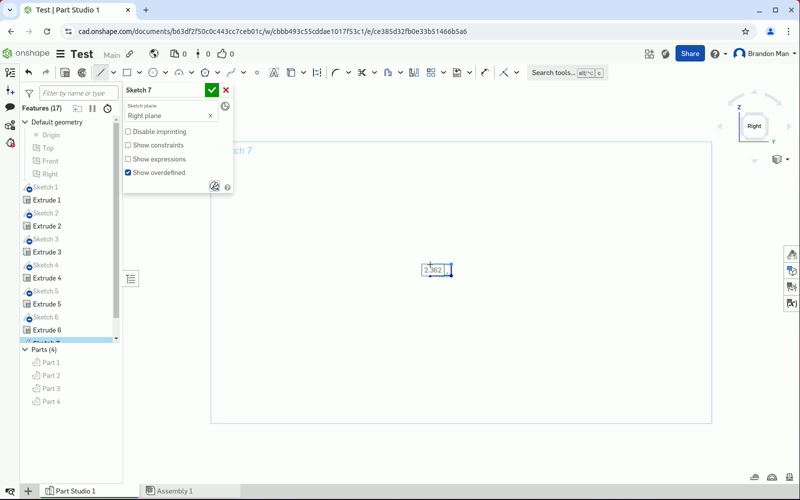
click(430, 264)
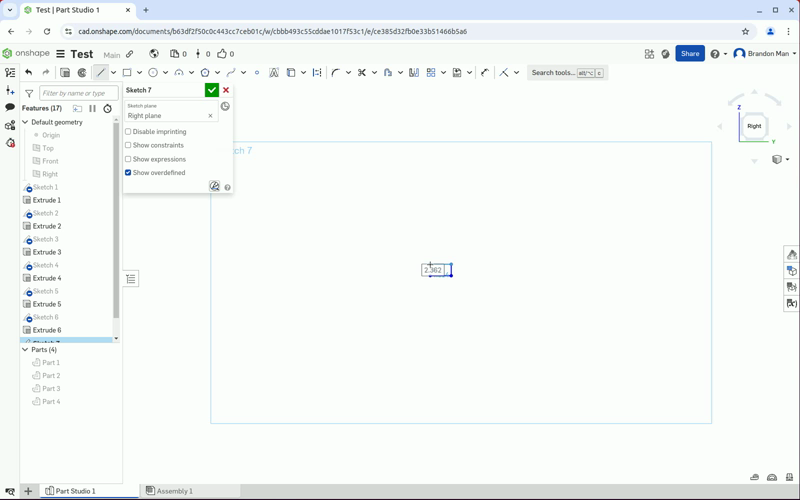
key_up(shift)
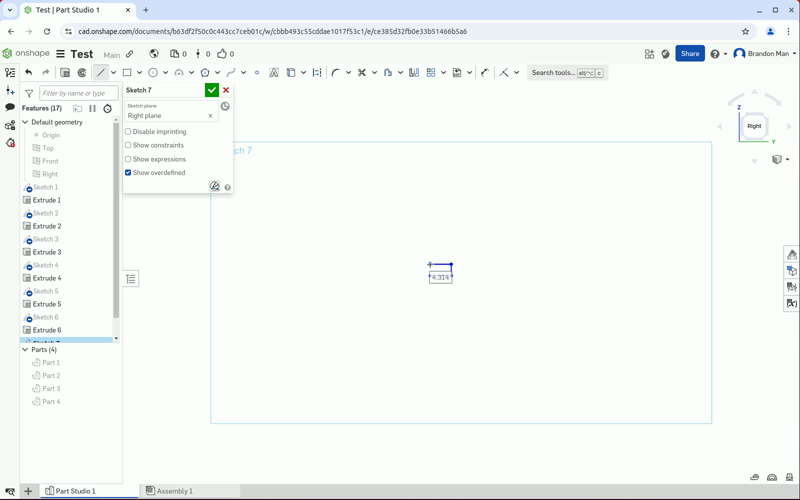
mouse_move(460, 264)
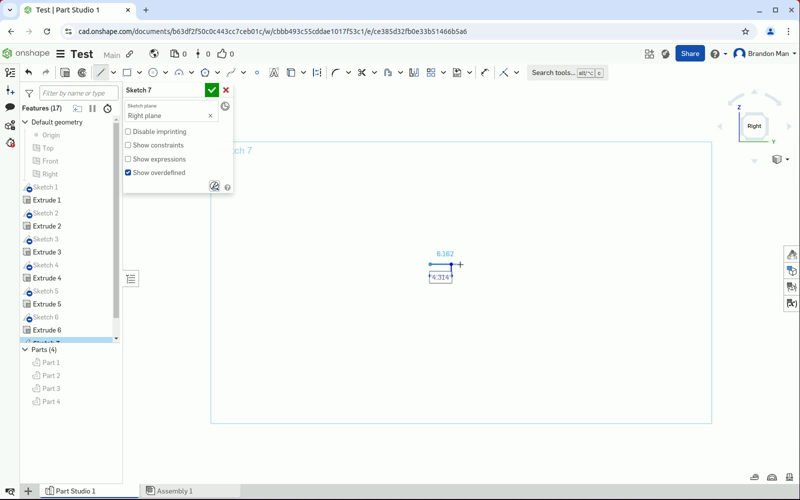
key_down(shift)
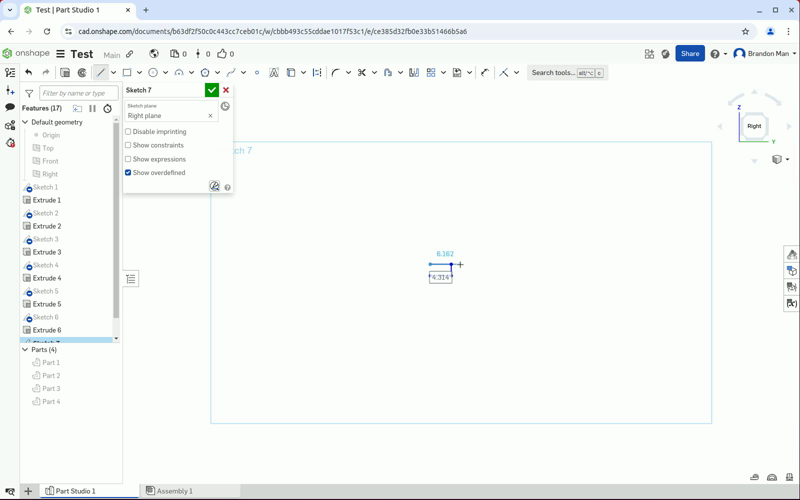
mouse_move(430, 275)
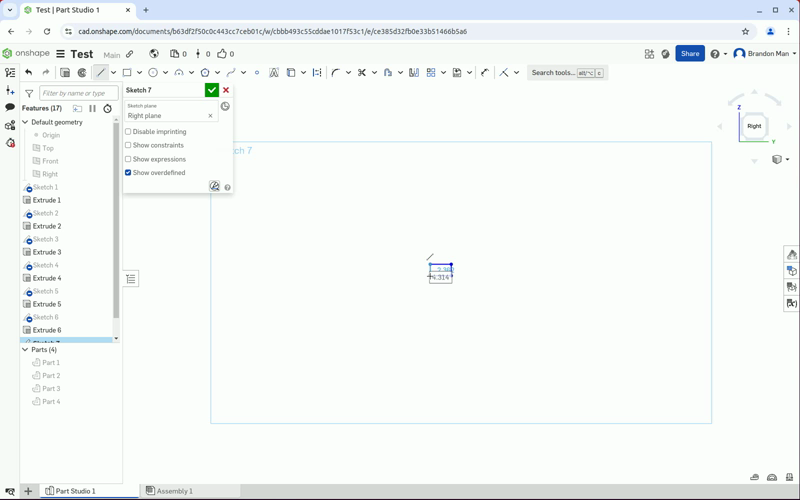
key_up(shift)
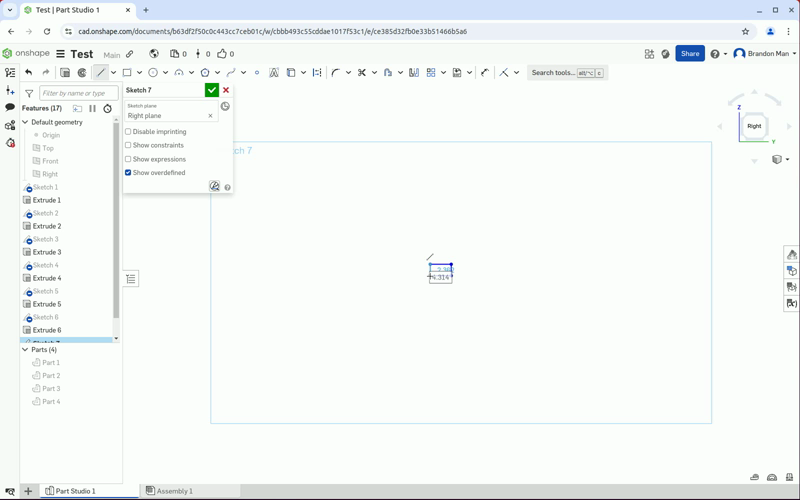
click(430, 275)
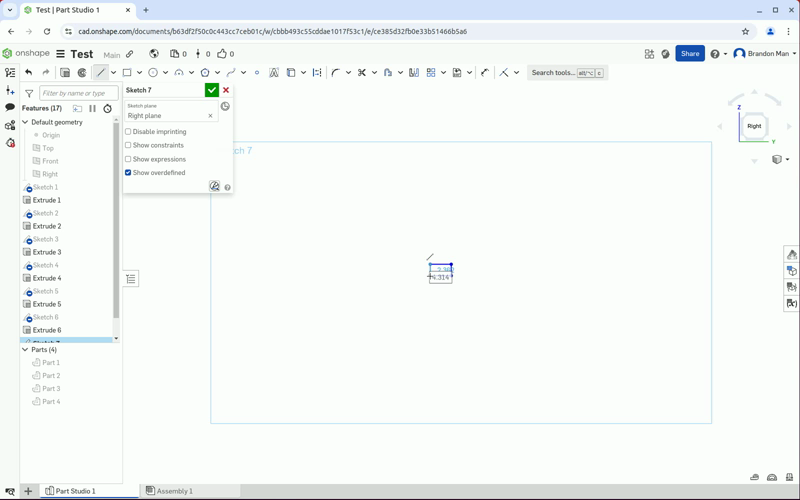
key(esc)
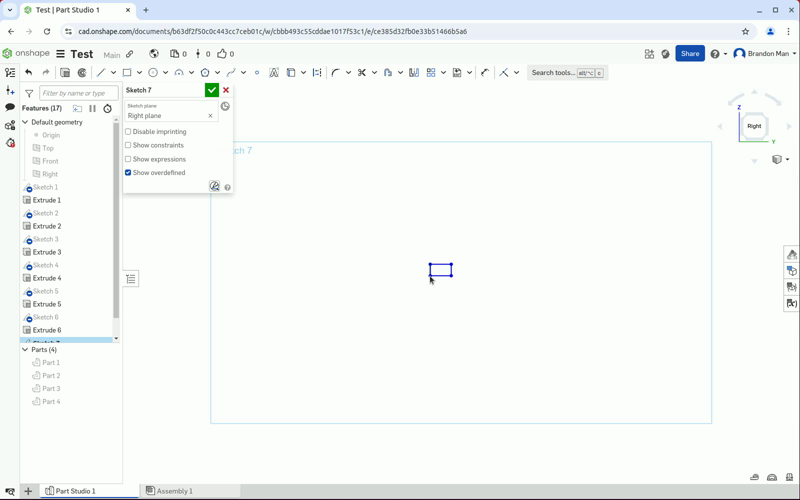
mouse_move(438, 266)
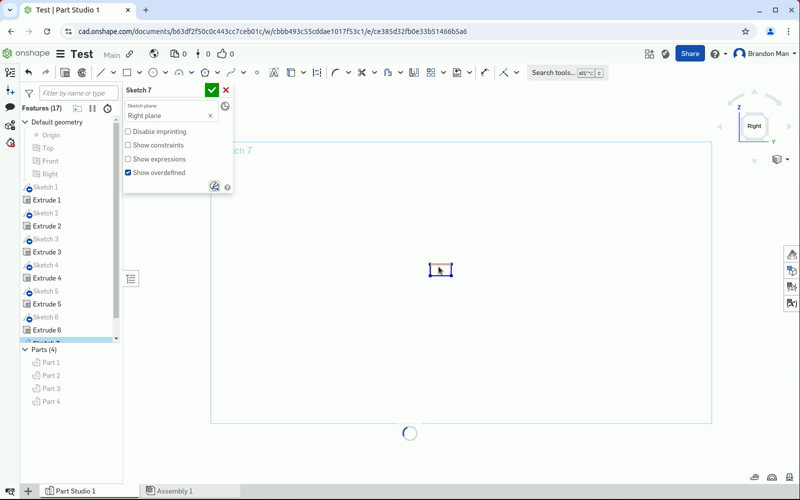
scroll(6)
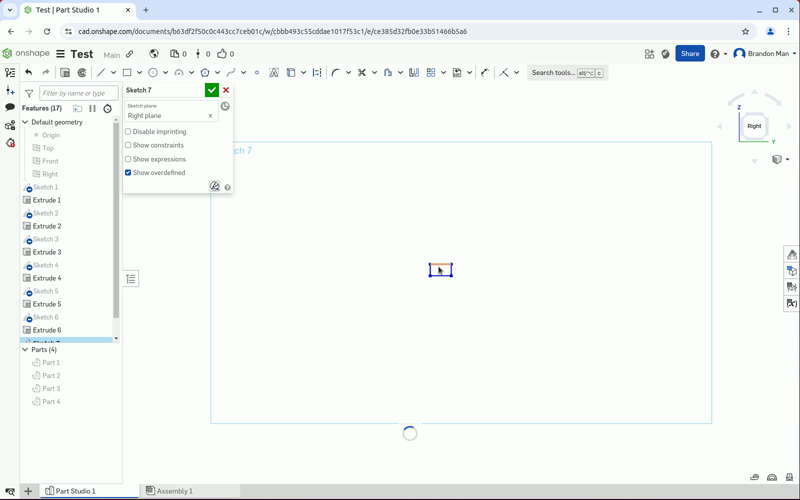
scroll(6)
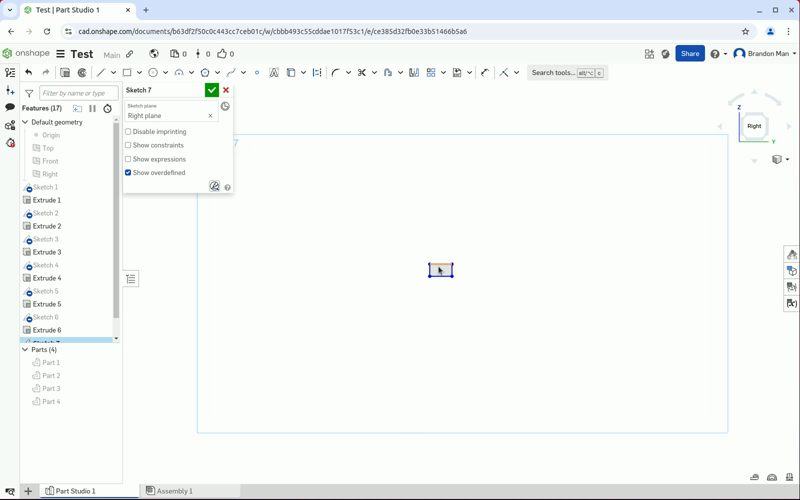
scroll(6)
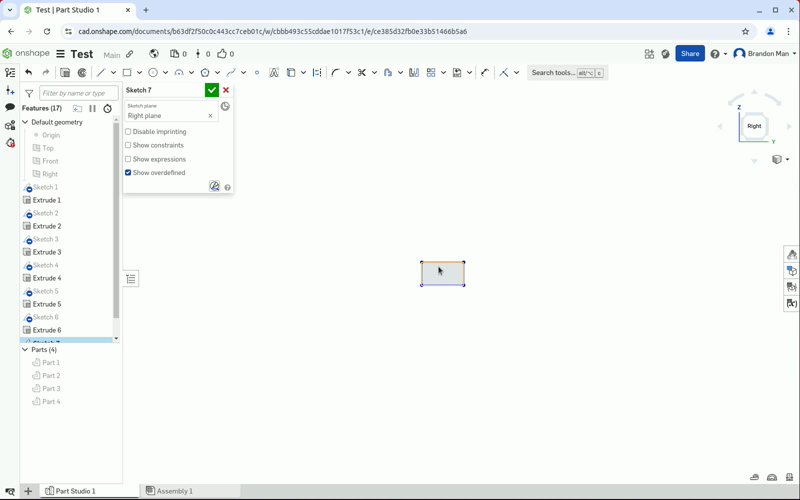
scroll(6)
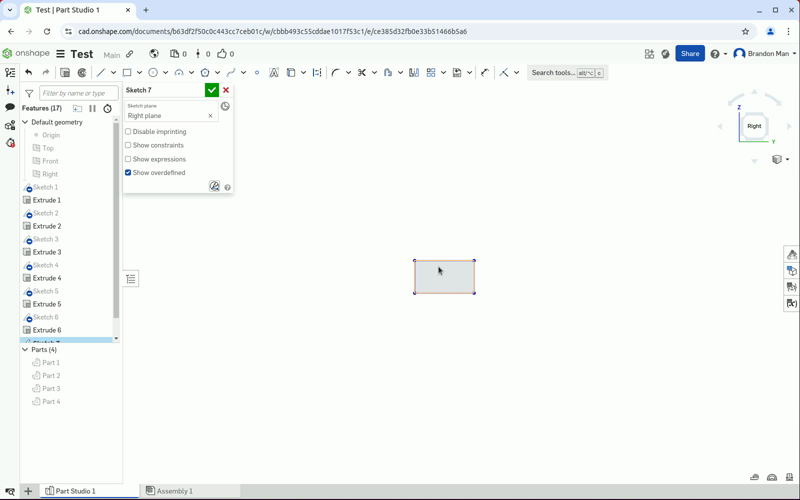
scroll(6)
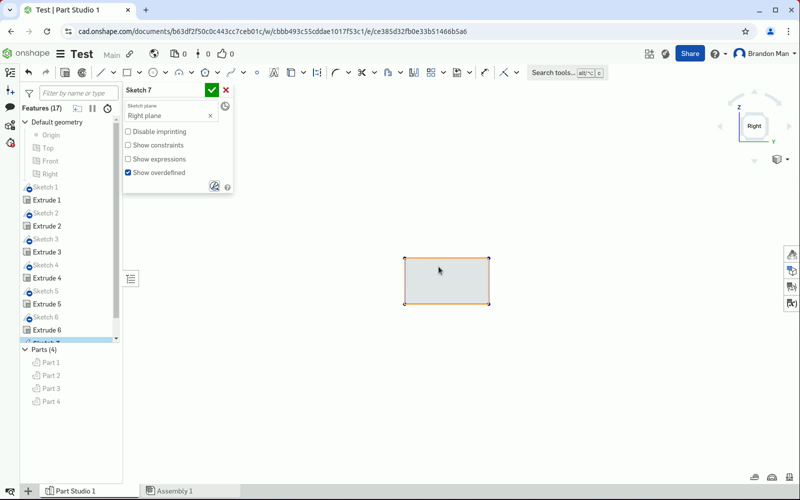
scroll(6)
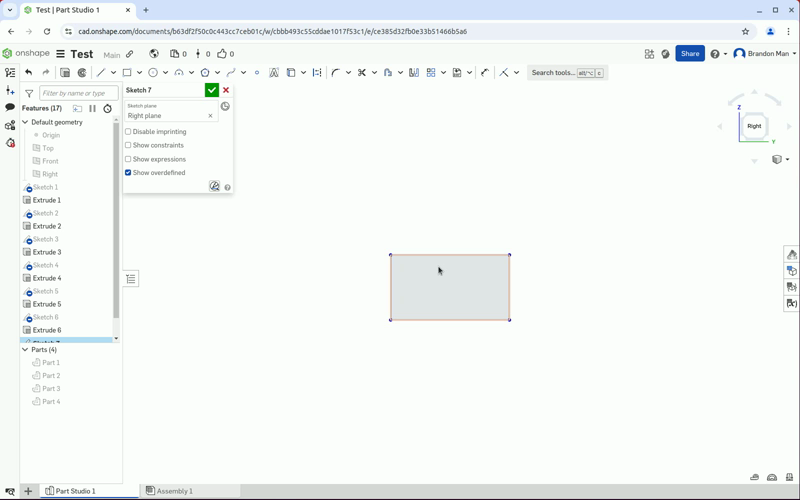
scroll(6)
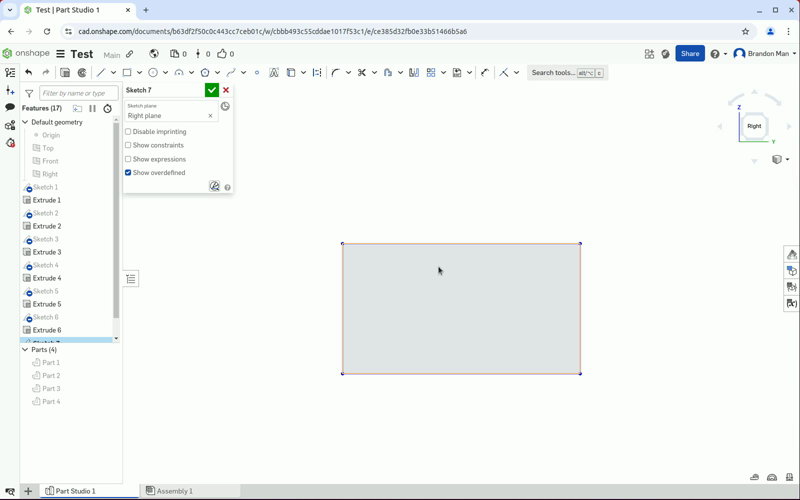
click(438, 266)
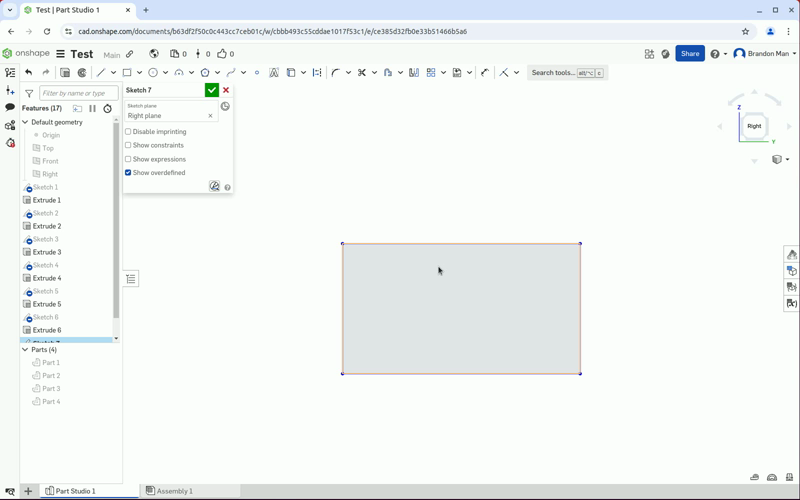
scroll(-6)
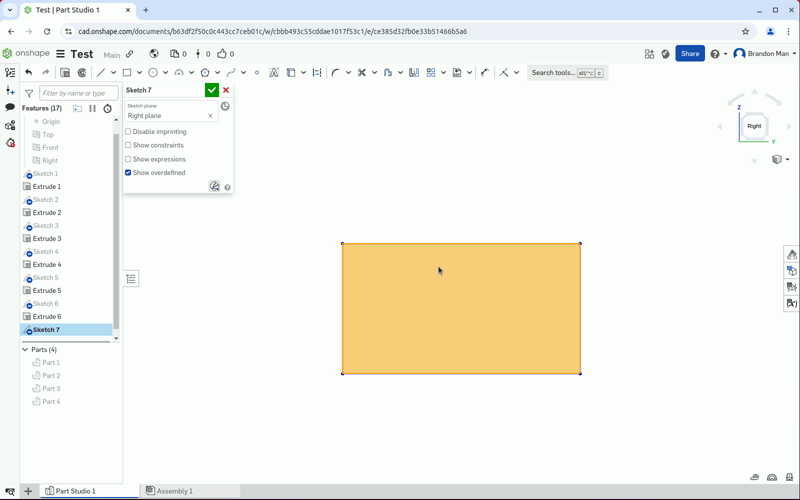
scroll(-6)
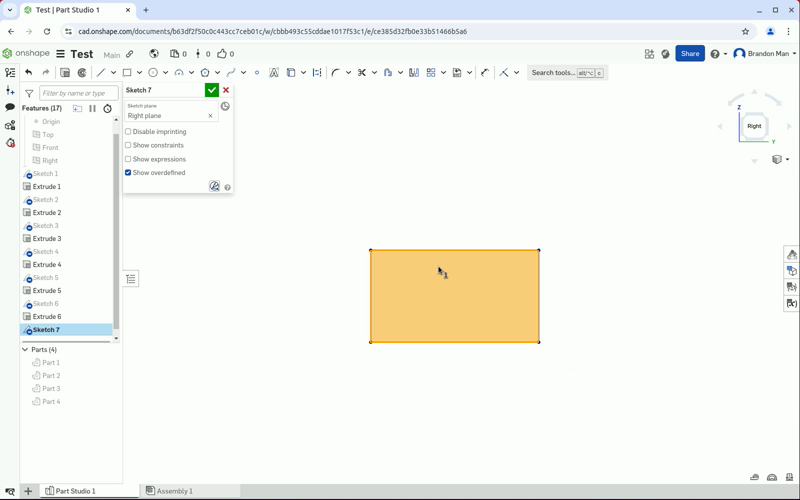
scroll(-6)
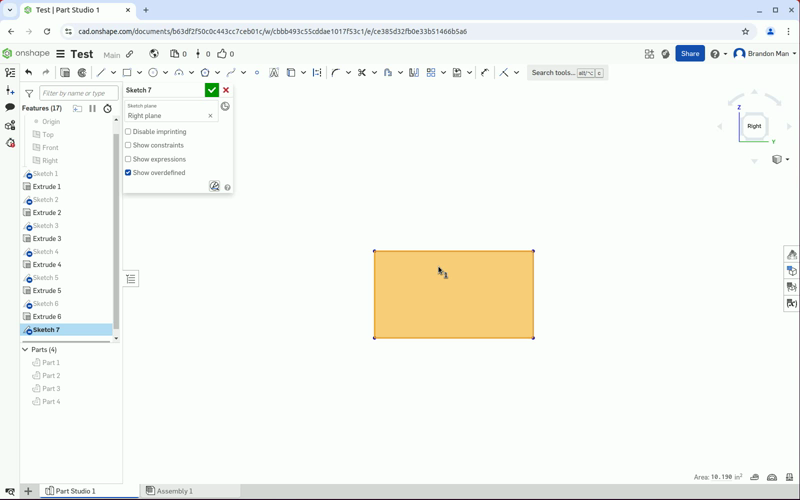
scroll(-6)
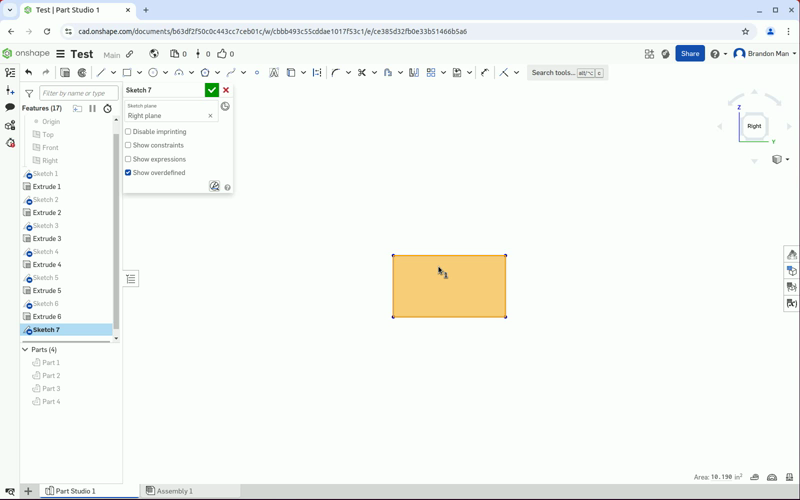
scroll(-6)
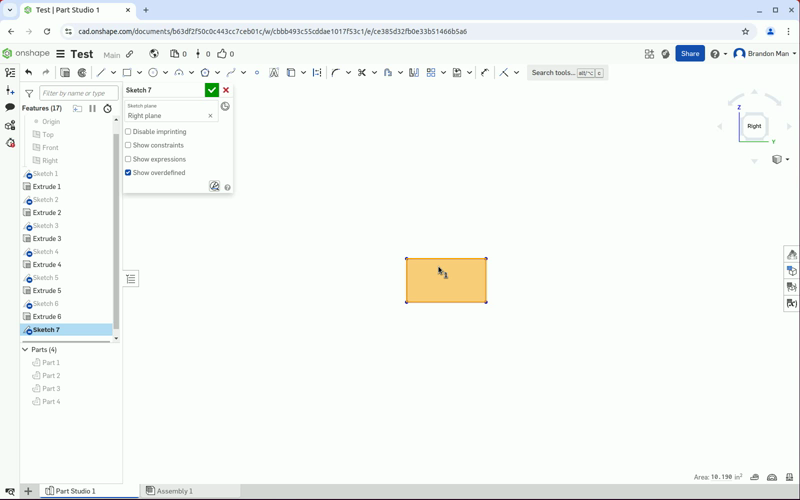
scroll(-6)
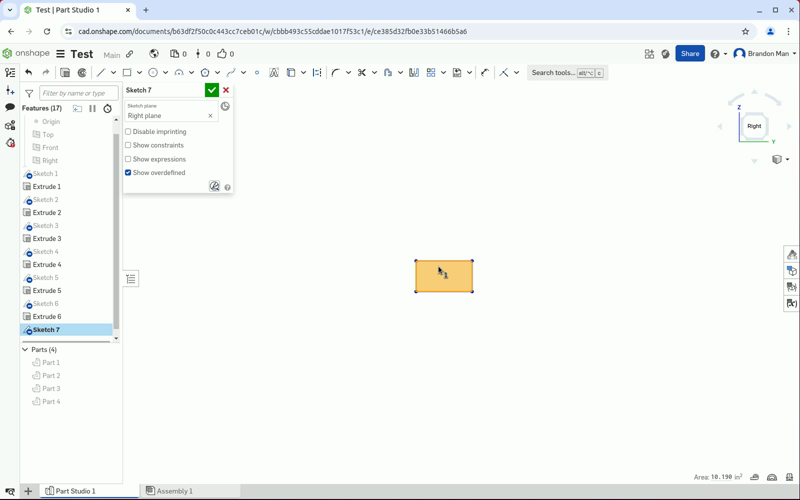
scroll(-6)
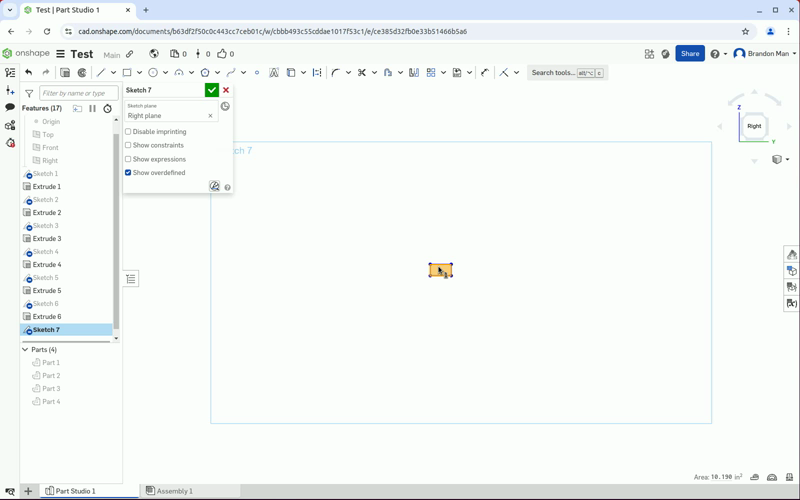
mouse_move(73, 352)
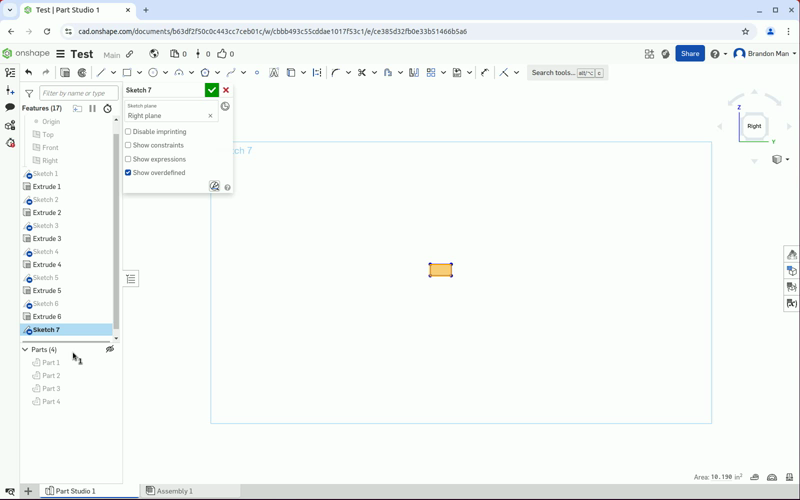
key(shift+y)
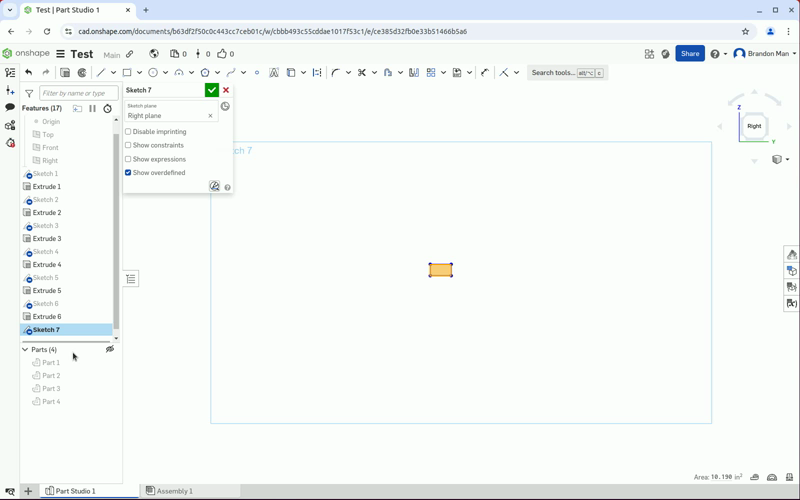
key(shift+e)
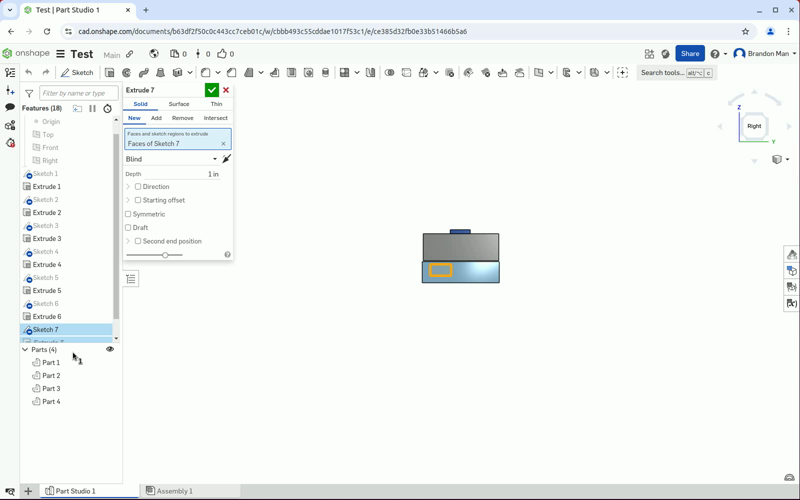
mouse_move(143, 106)
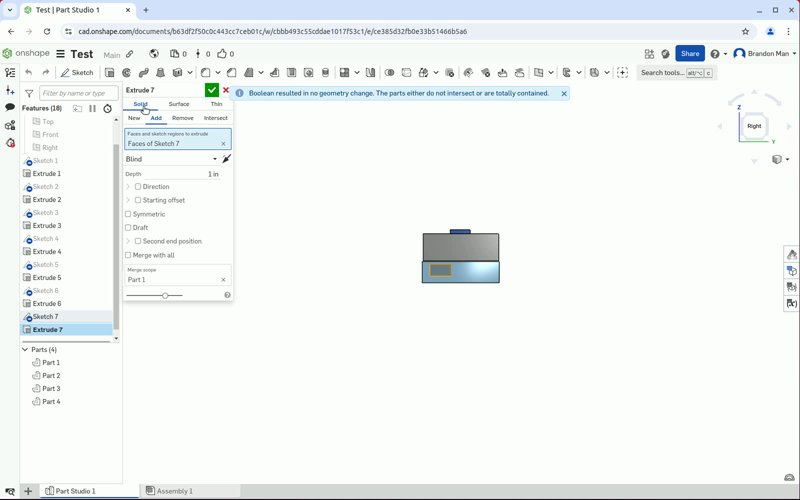
click(143, 106)
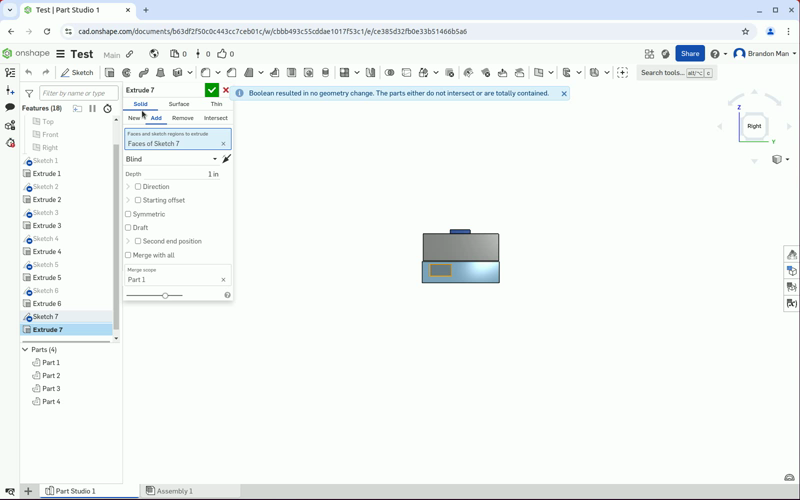
mouse_move(137, 120)
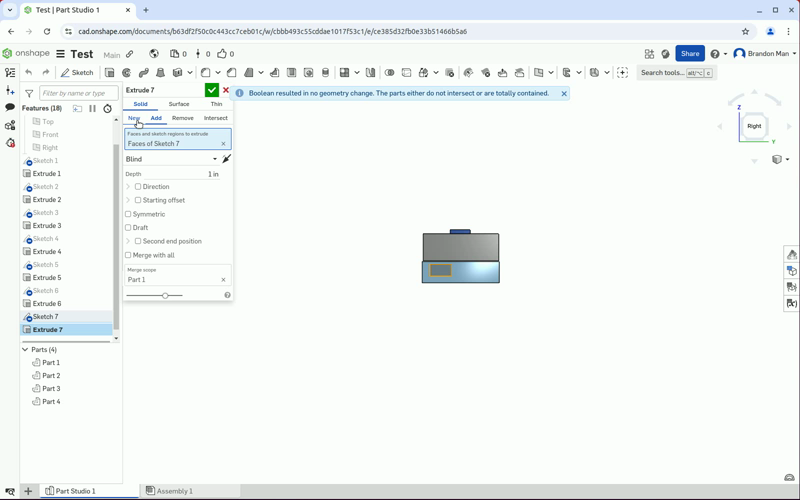
click(137, 120)
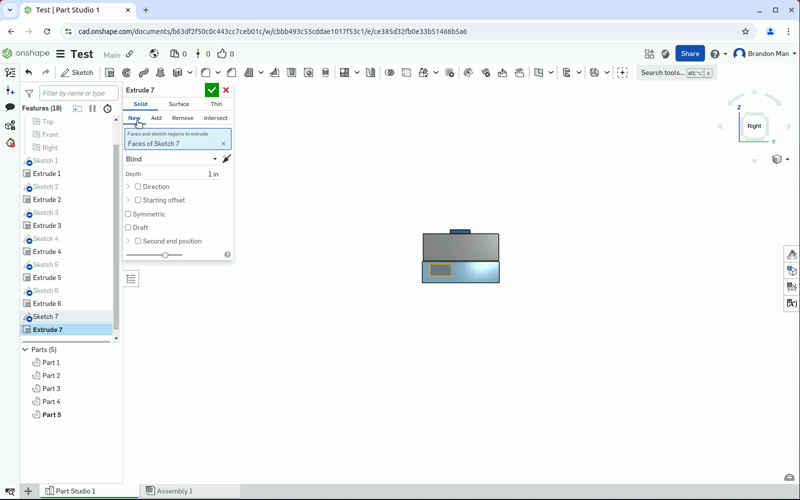
key(tab, 4)
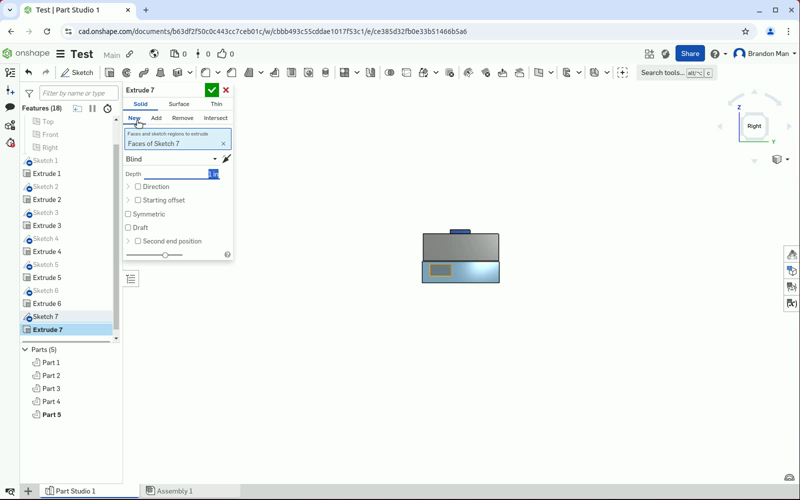
text(8.425)
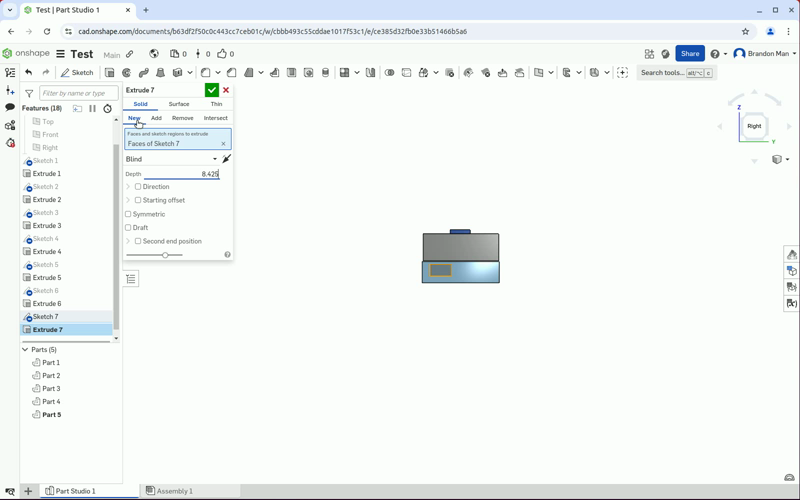
key(enter)
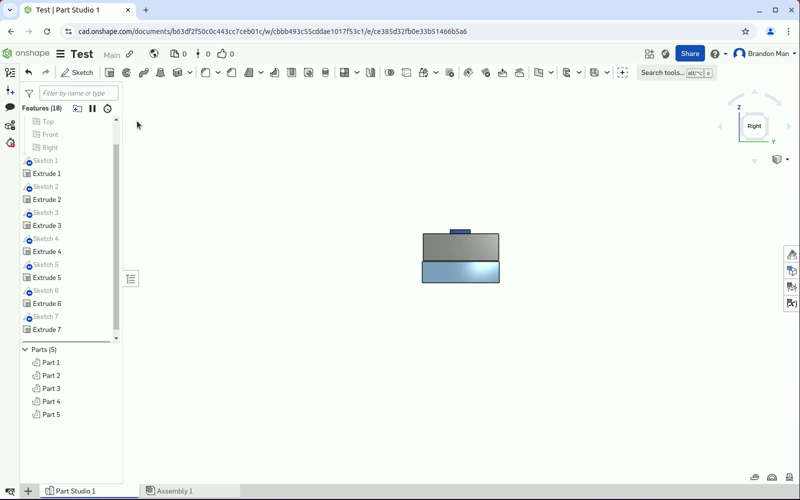
key(shift+h)
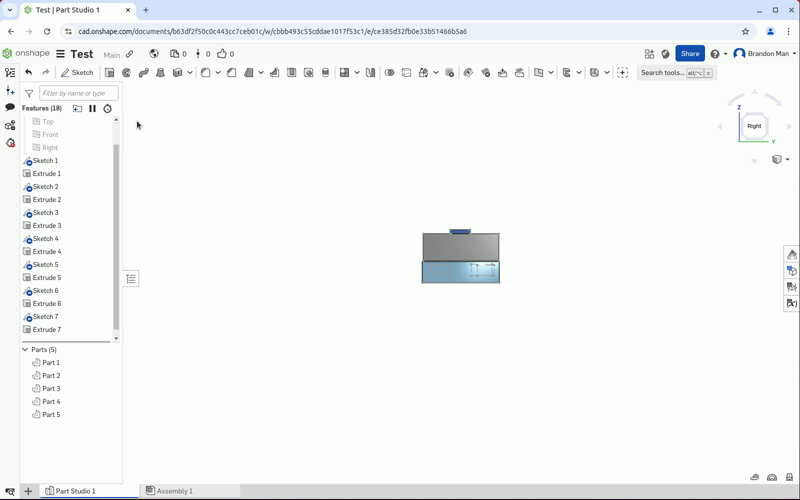
key(shift+h)
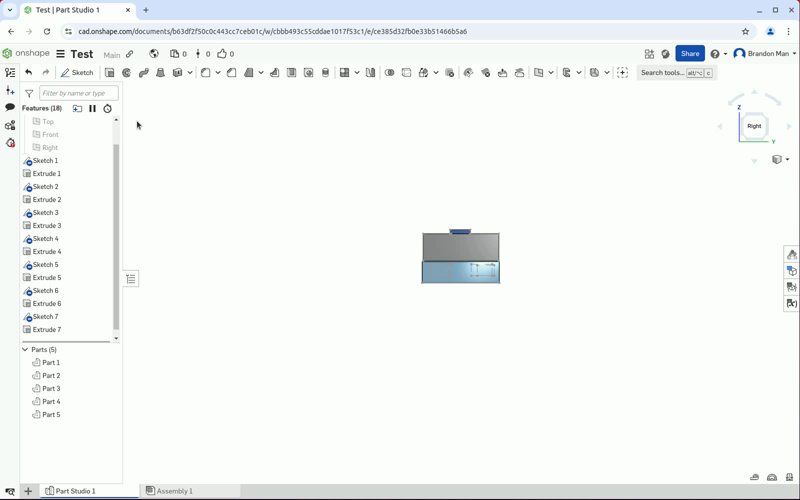
key(shift+7)
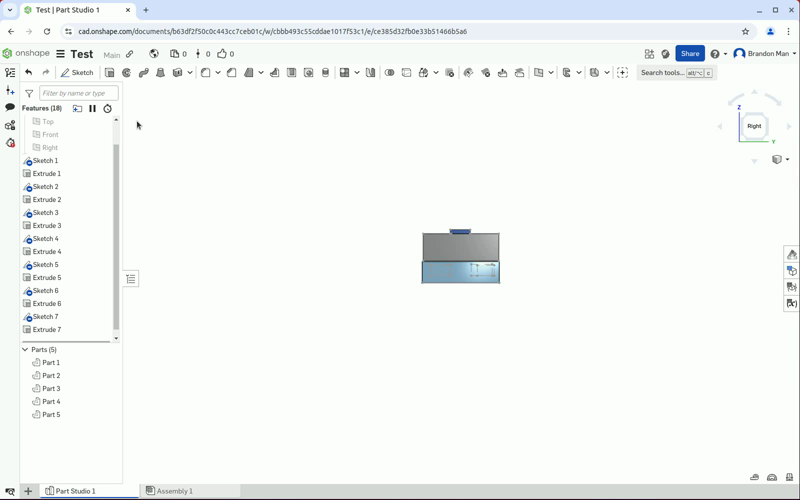
key(right, 2)
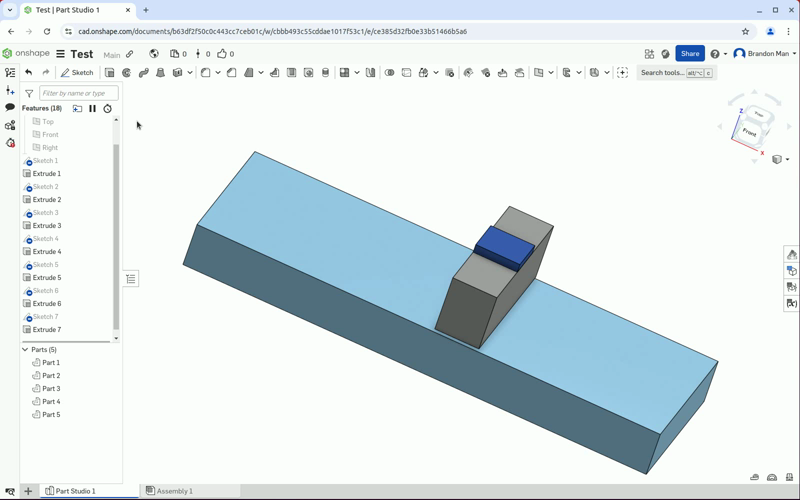
key(down, 2)
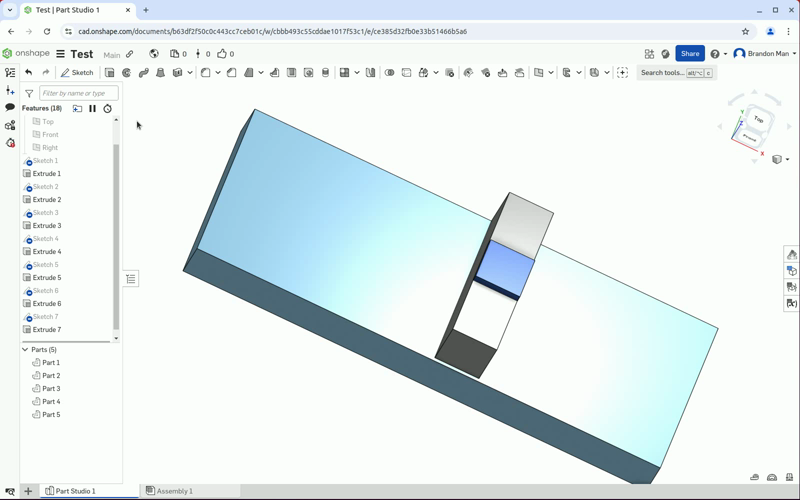
key(up, 2)
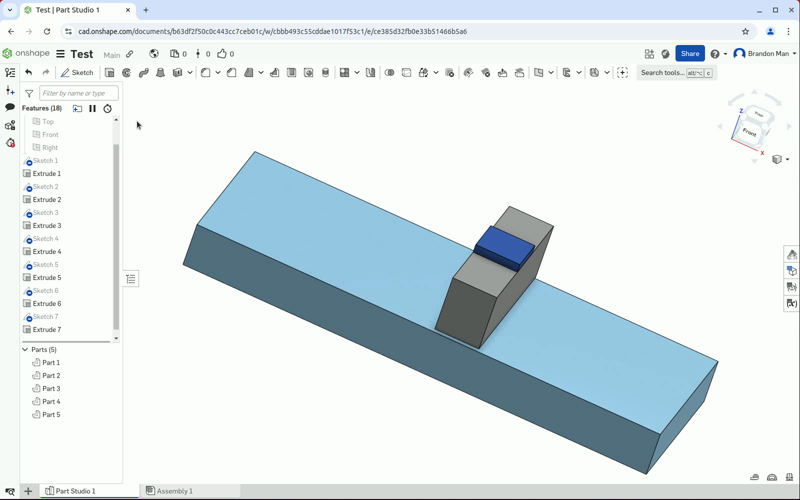
key(left, 2)
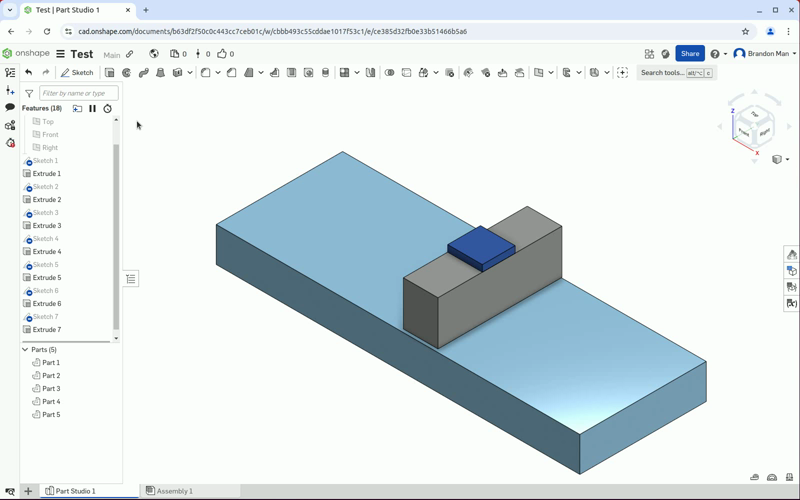
mouse_move(69, 163)
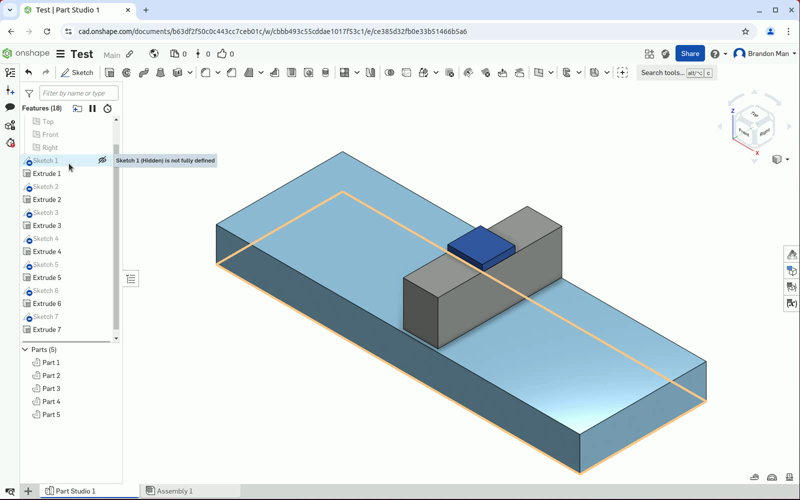
click(69, 163)